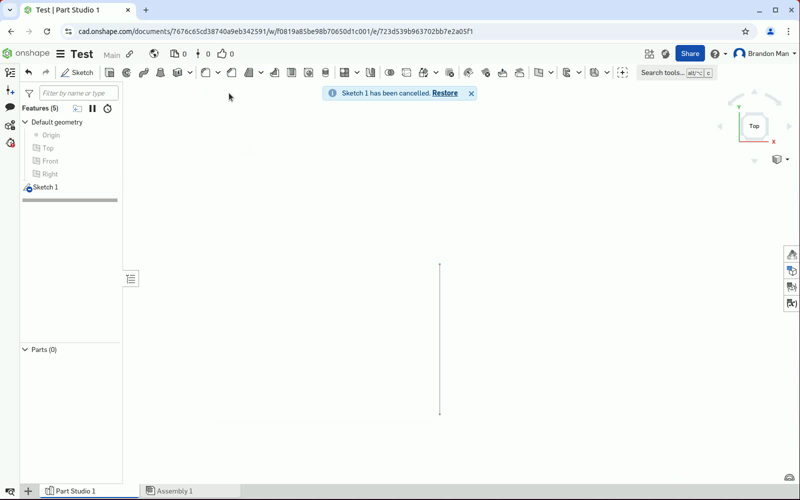
key(shift+h)
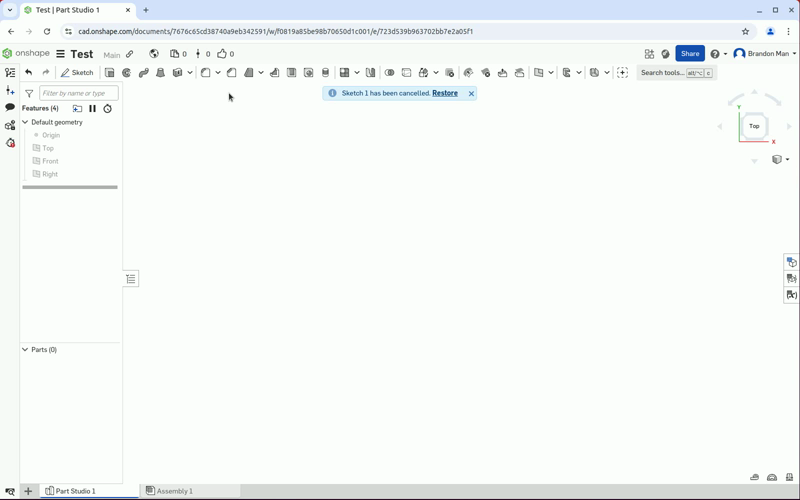
mouse_move(73, 352)
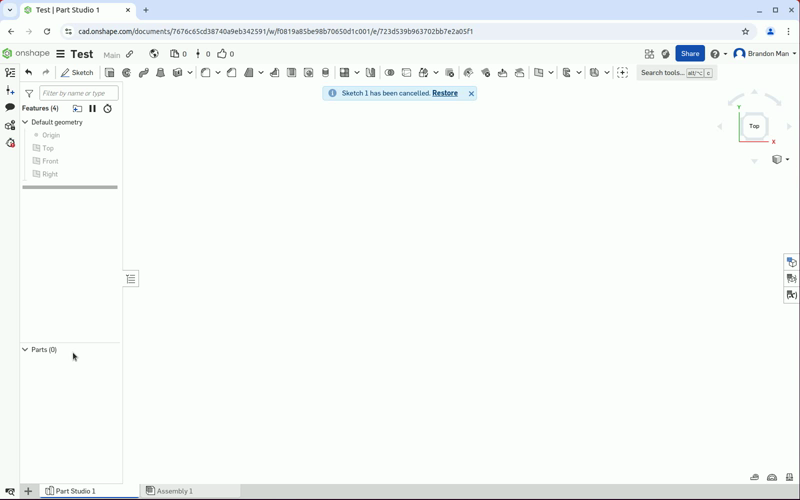
key(y)
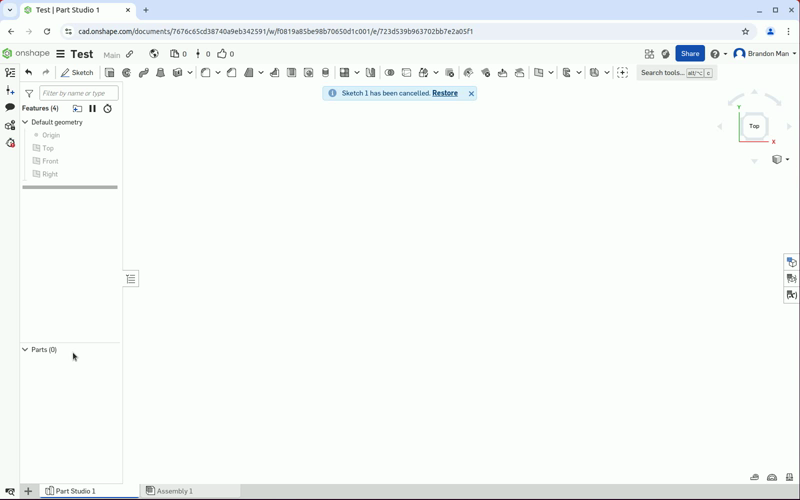
key(shift+p)
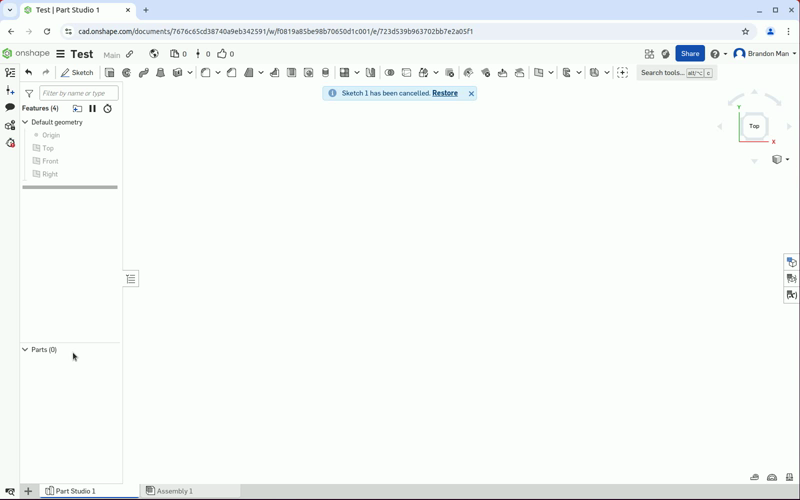
key(space)
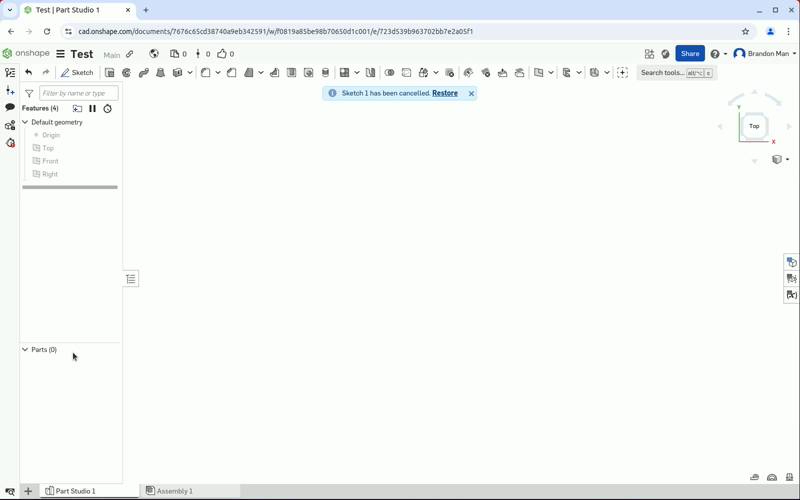
key_down(shift)
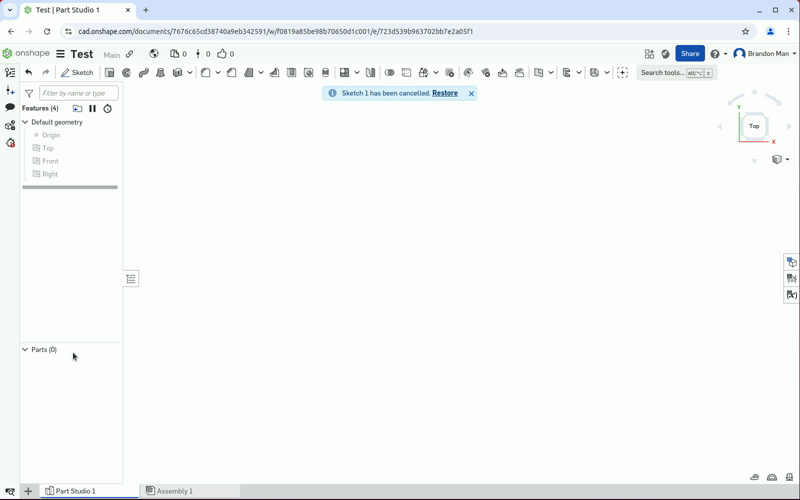
key(up)
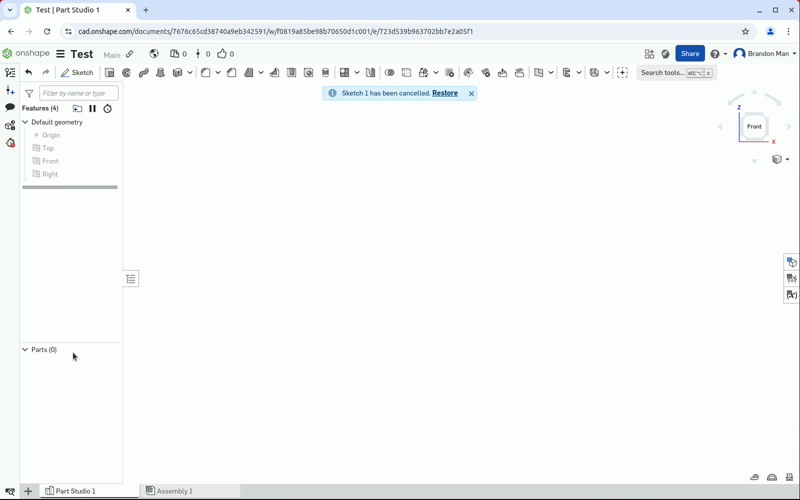
key_up(shift)
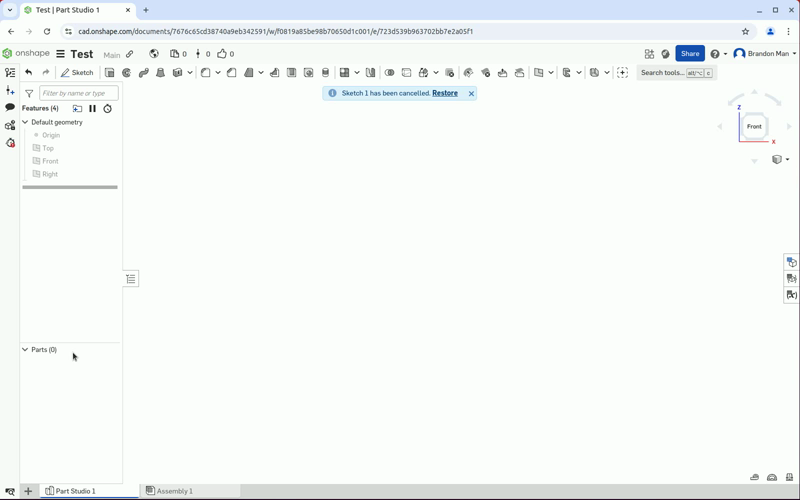
mouse_move(73, 352)
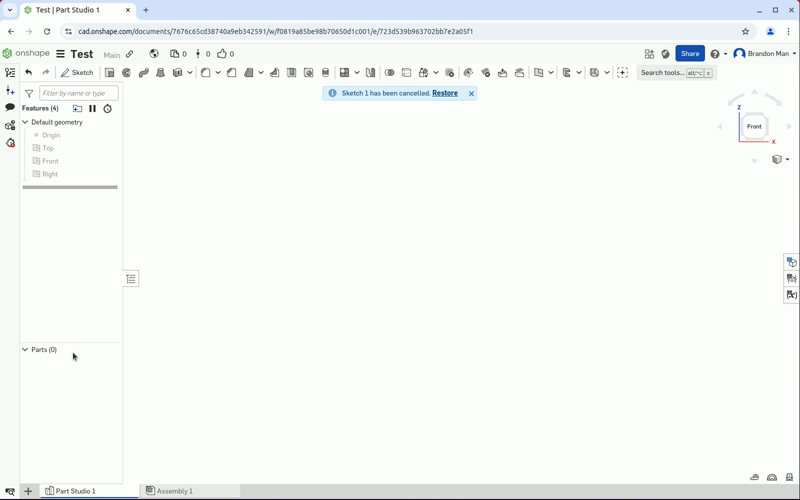
key(shift+y)
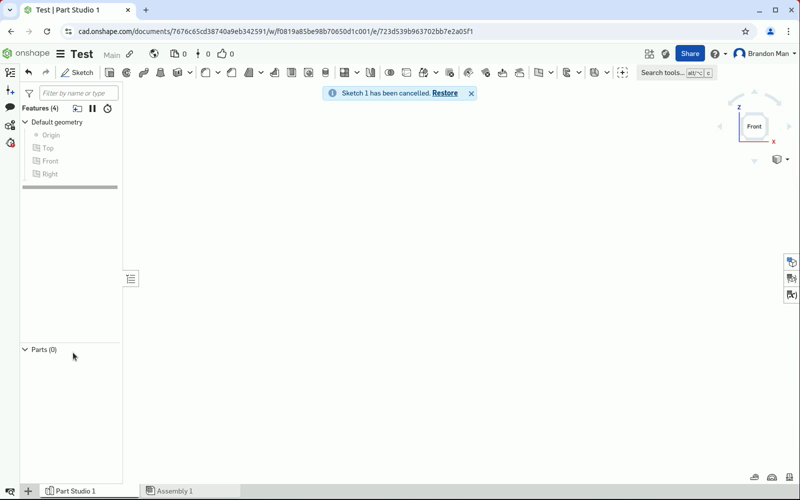
key(shift+s)
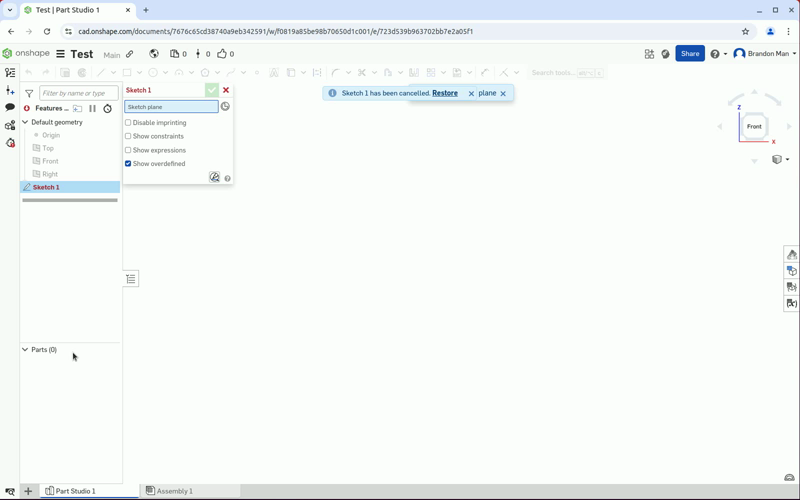
mouse_move(73, 163)
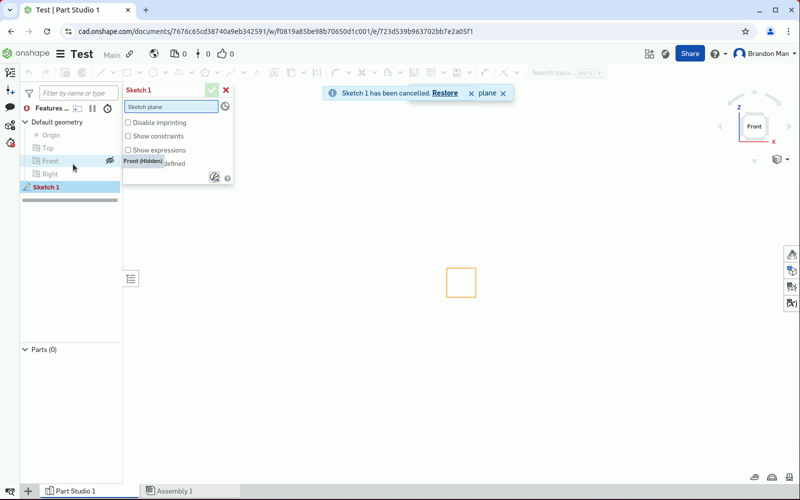
click(73, 163)
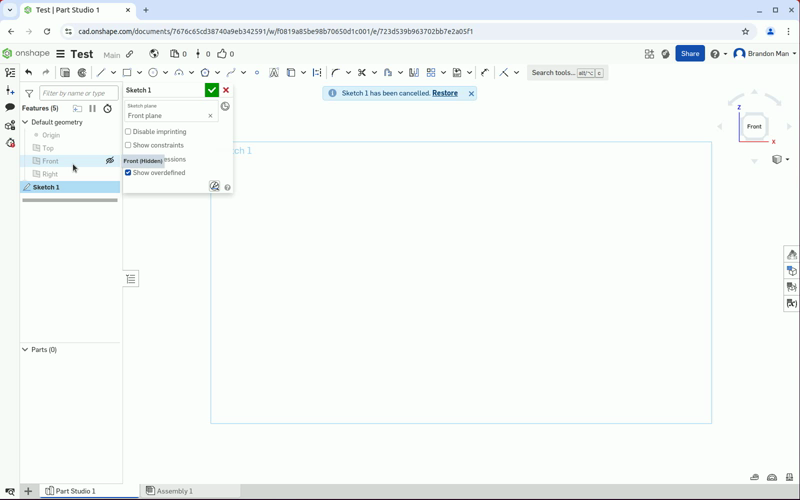
mouse_move(73, 352)
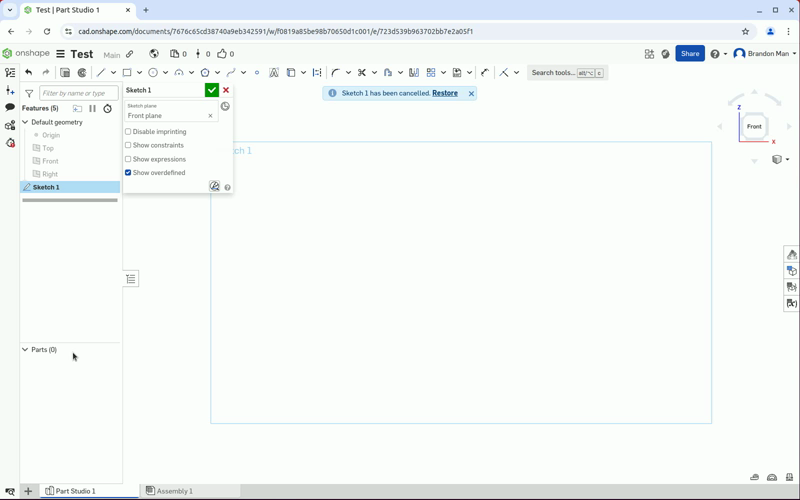
key(y)
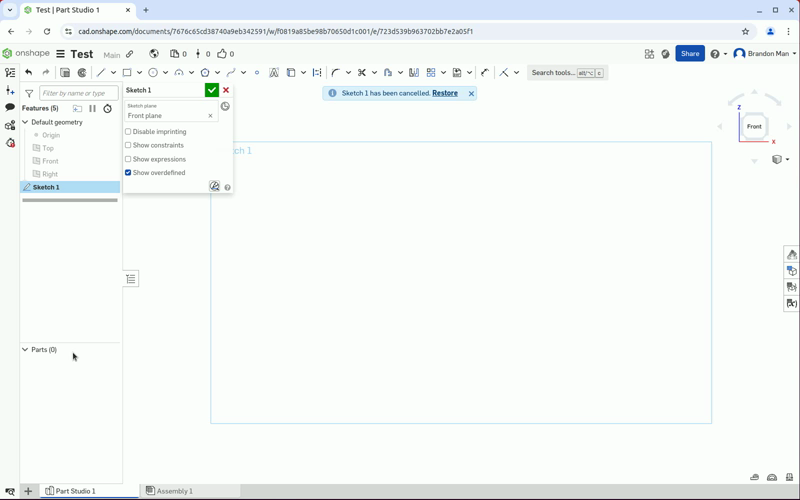
key(l)
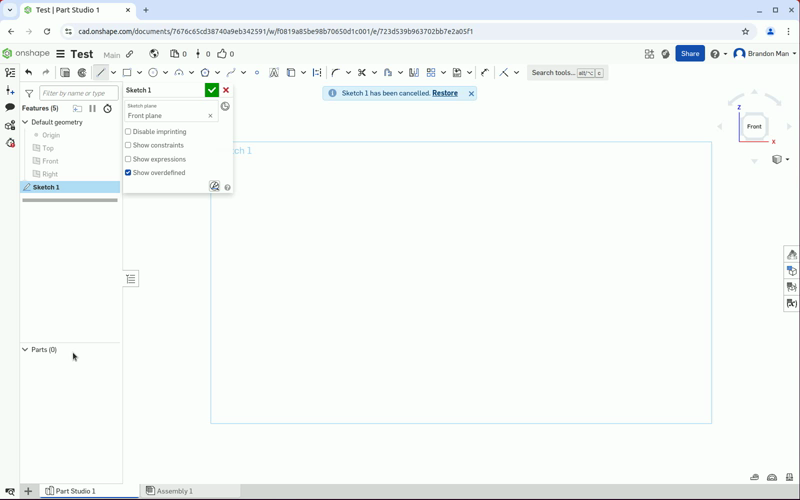
key_down(shift)
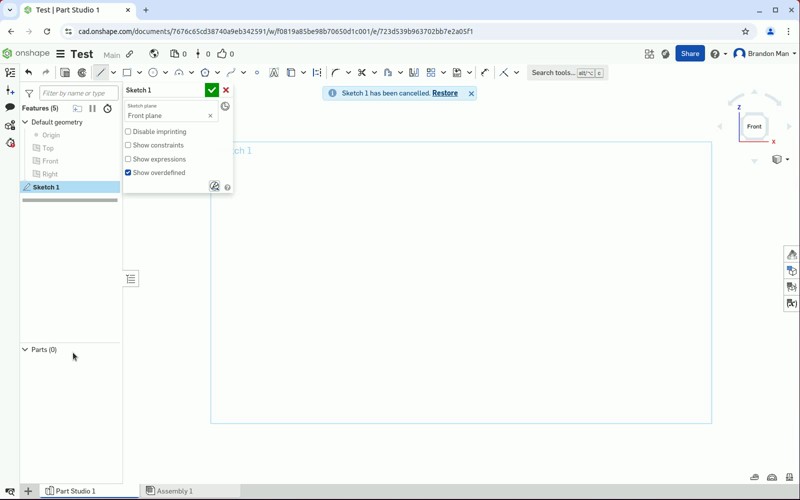
mouse_move(407, 282)
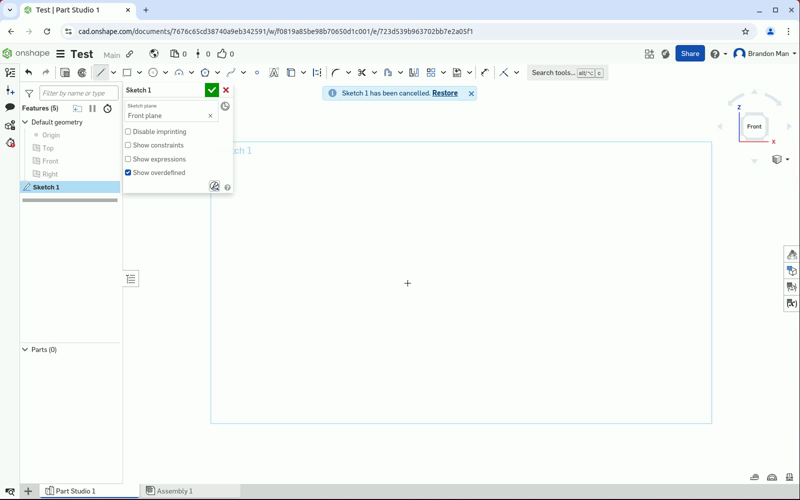
click(407, 282)
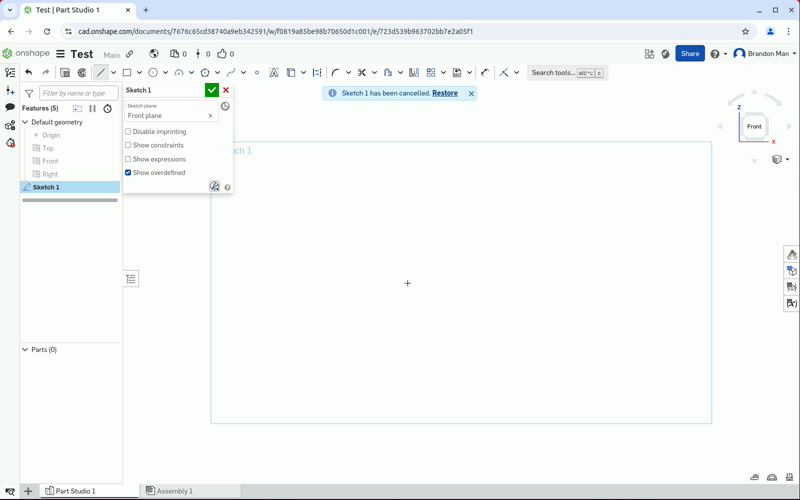
key_up(shift)
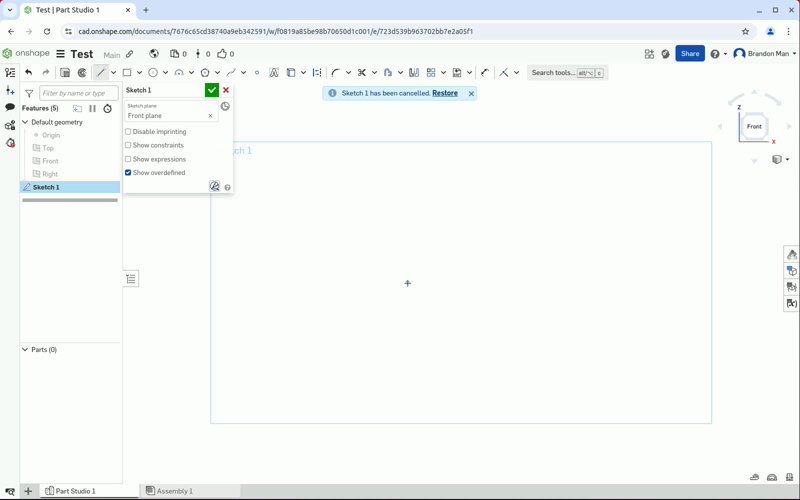
key_down(shift)
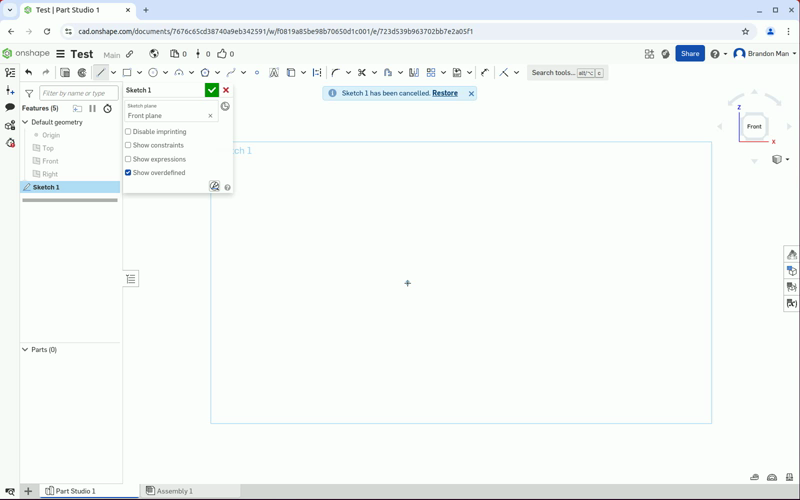
mouse_move(437, 282)
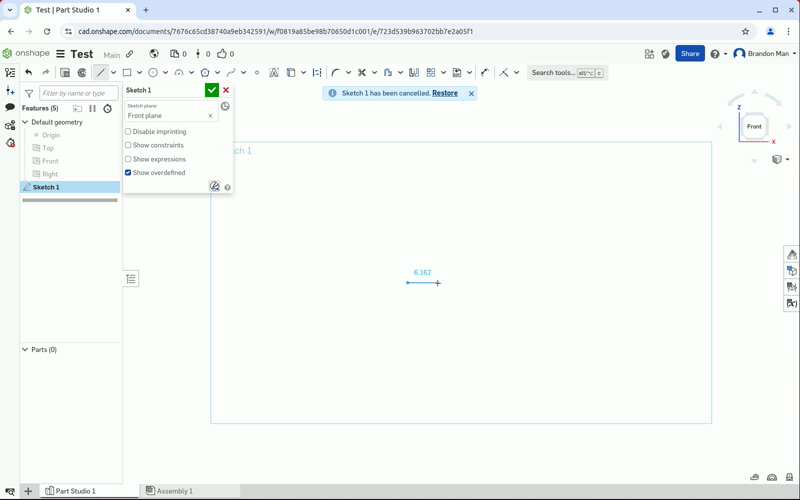
mouse_move(411, 282)
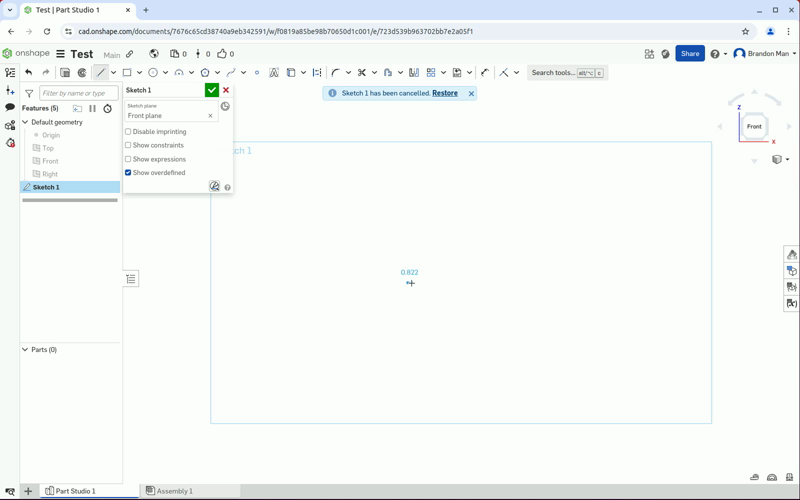
scroll(6)
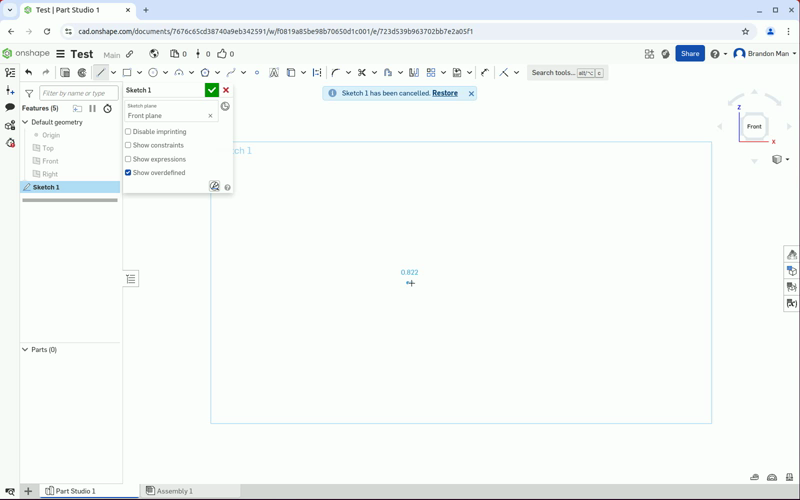
scroll(6)
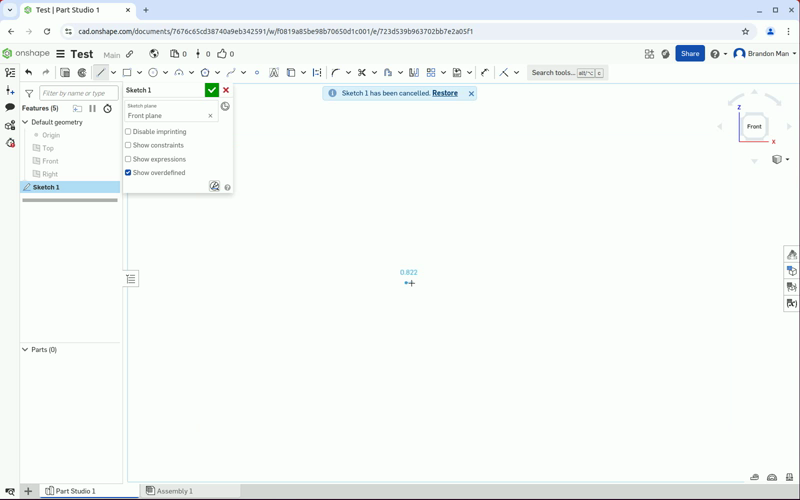
scroll(6)
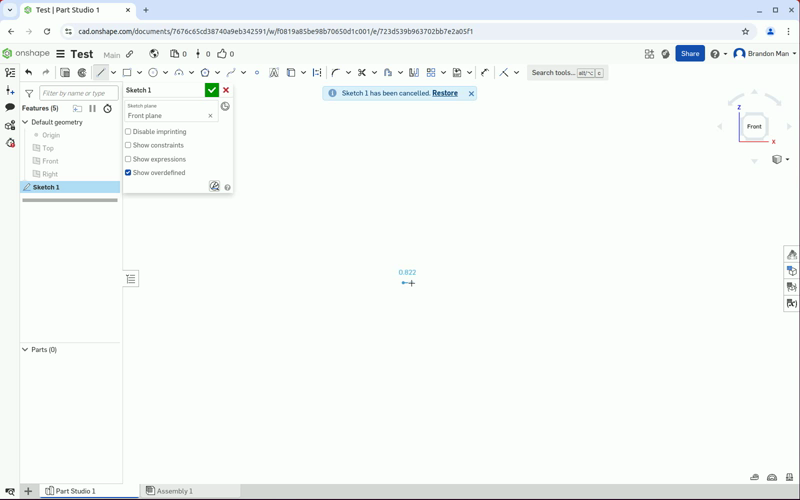
scroll(6)
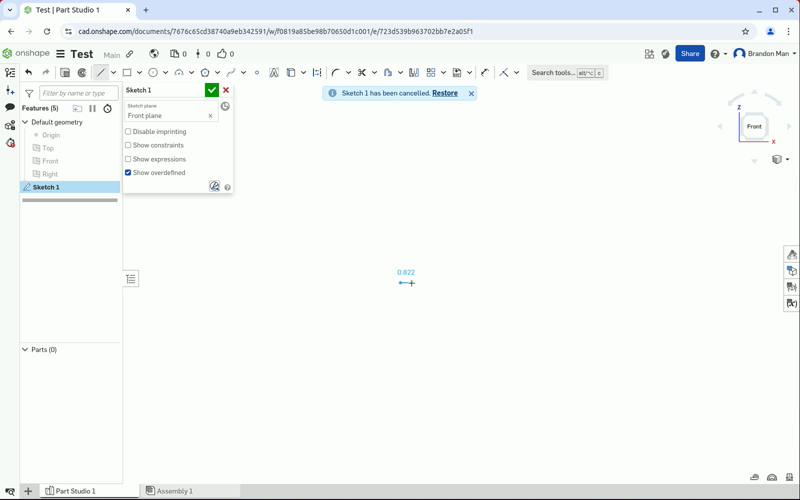
scroll(6)
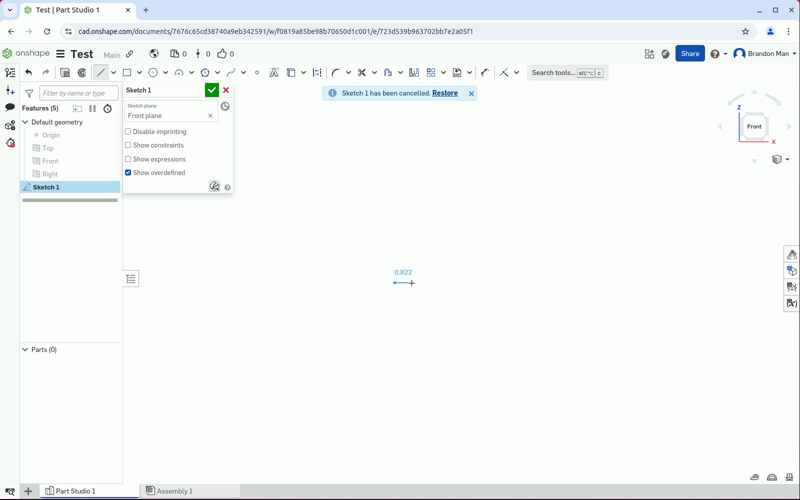
scroll(6)
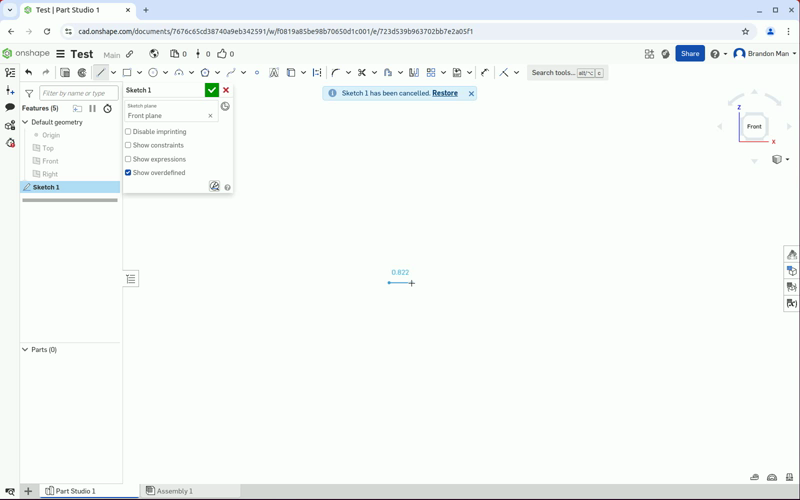
scroll(6)
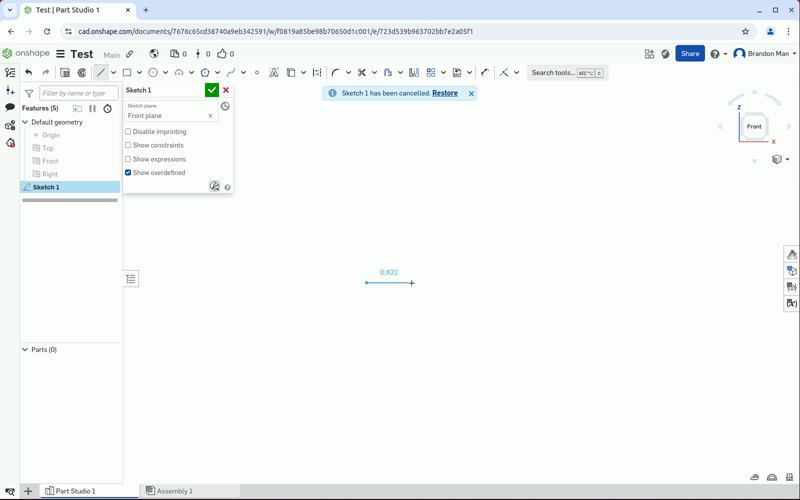
click(411, 282)
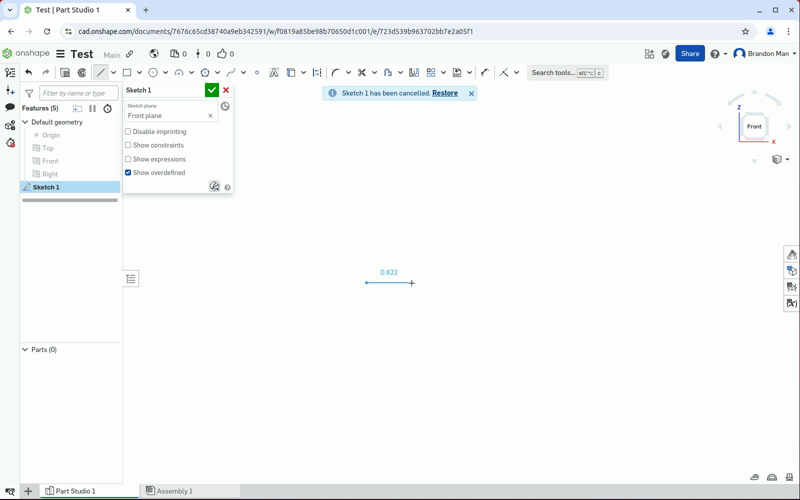
scroll(-6)
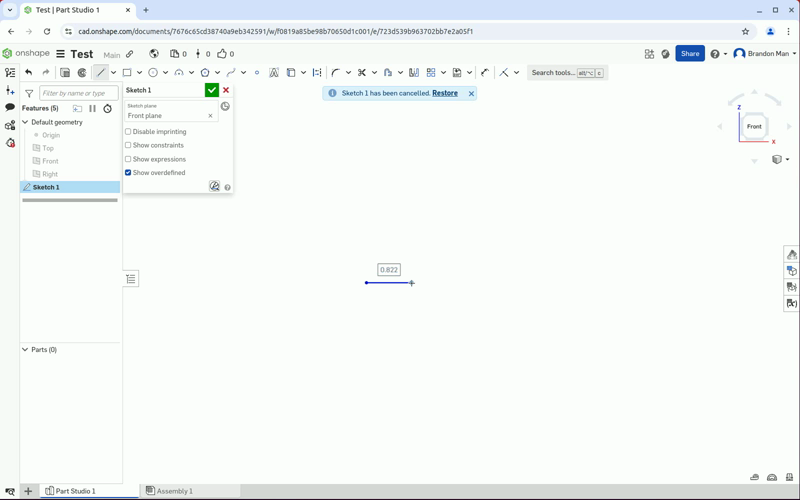
scroll(-6)
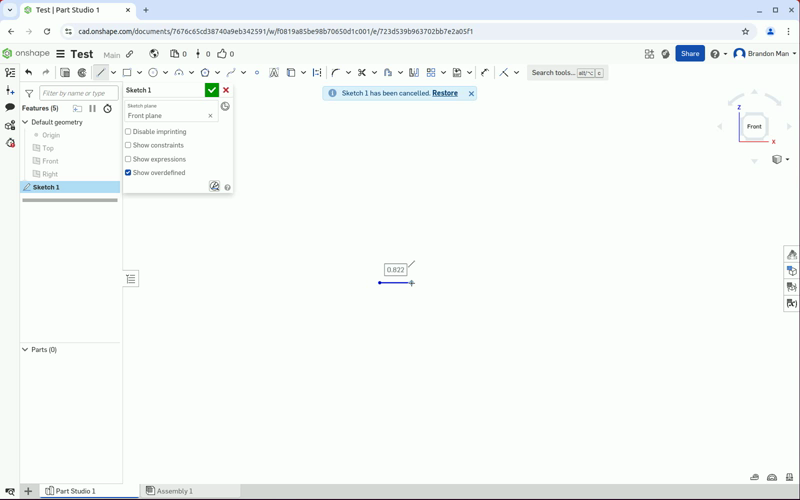
scroll(-6)
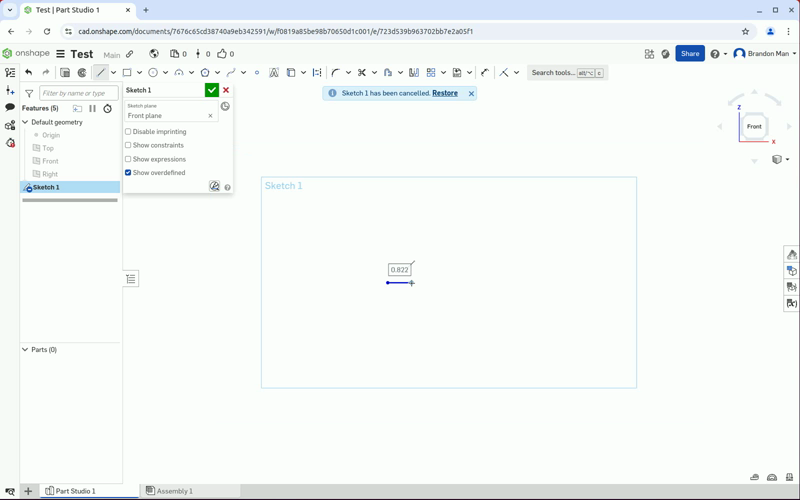
scroll(-6)
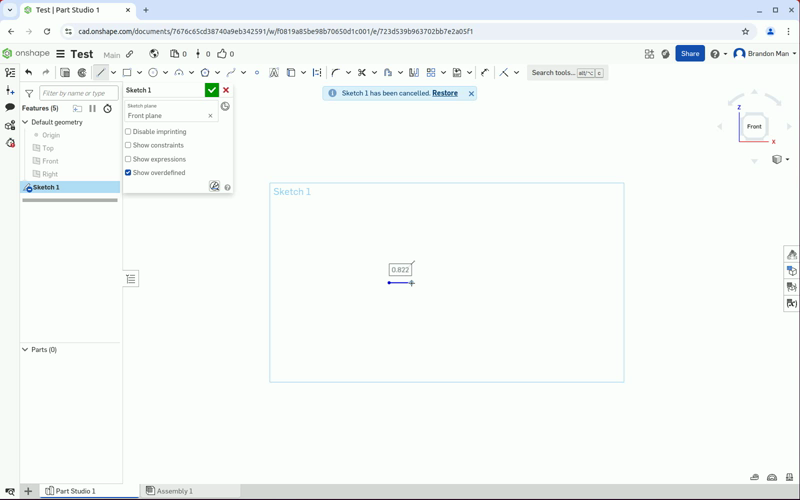
scroll(-6)
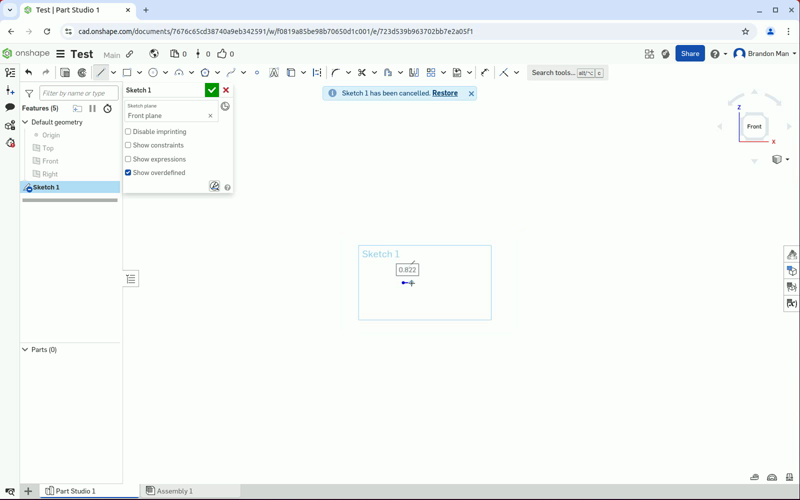
scroll(-6)
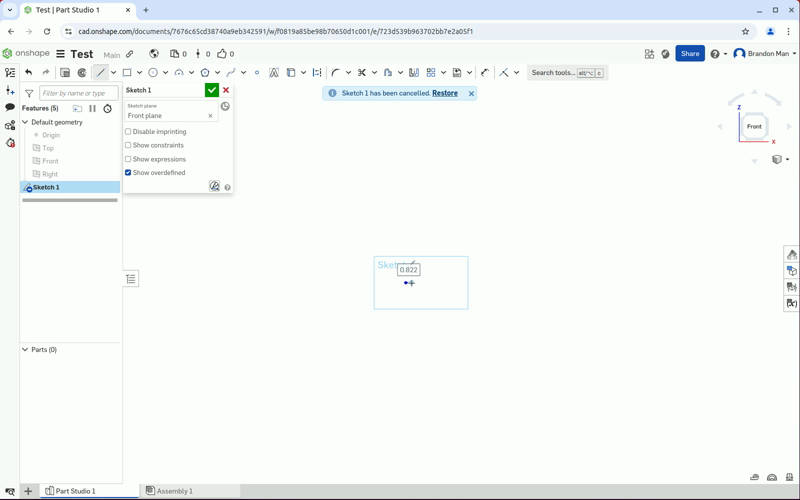
scroll(-6)
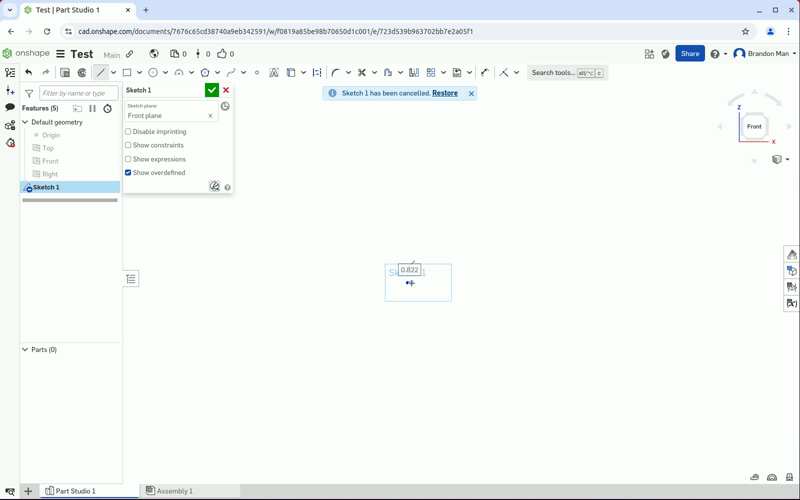
key_up(shift)
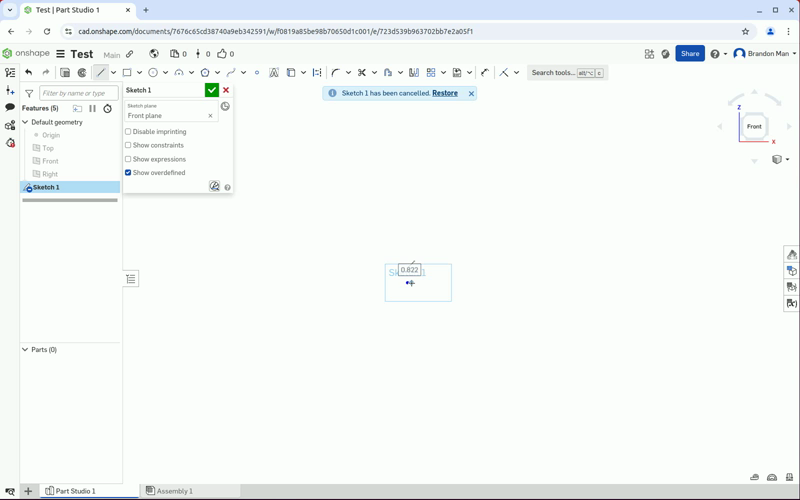
key_down(shift)
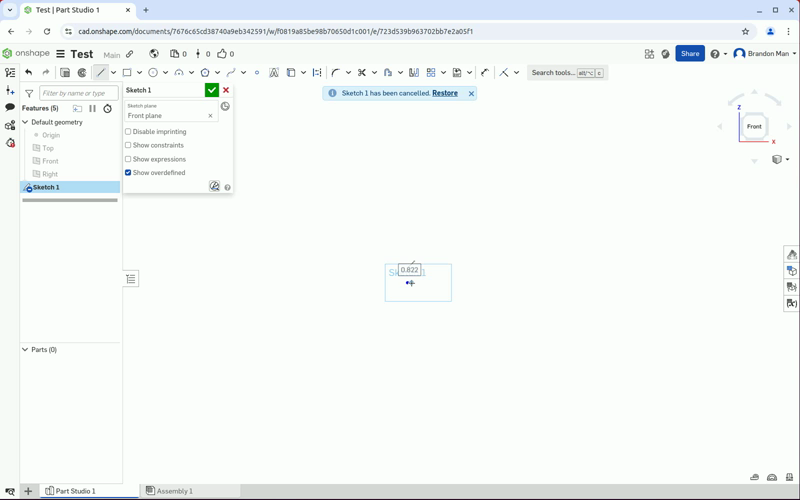
mouse_move(429, 182)
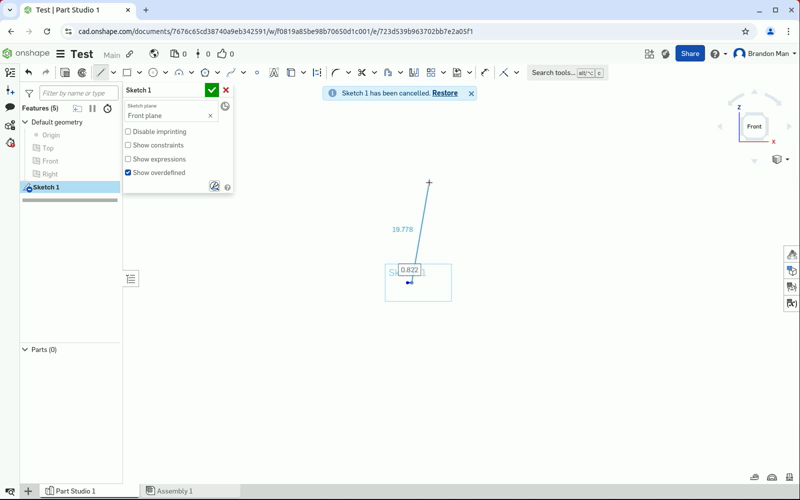
click(429, 182)
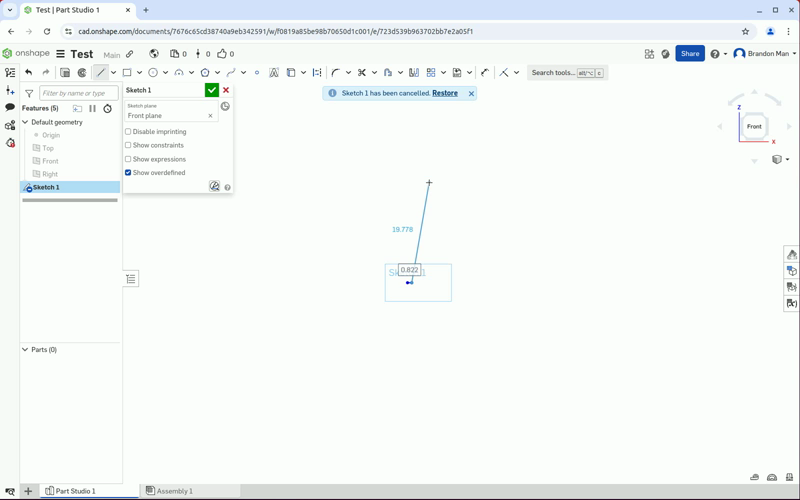
key_up(shift)
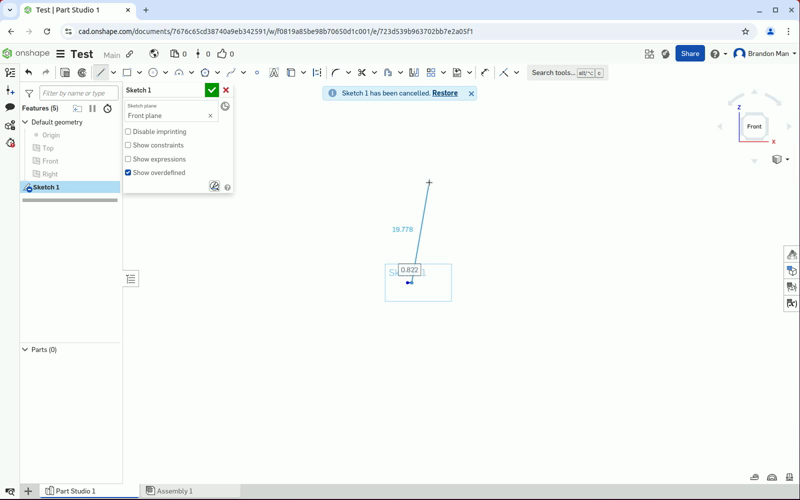
key_down(shift)
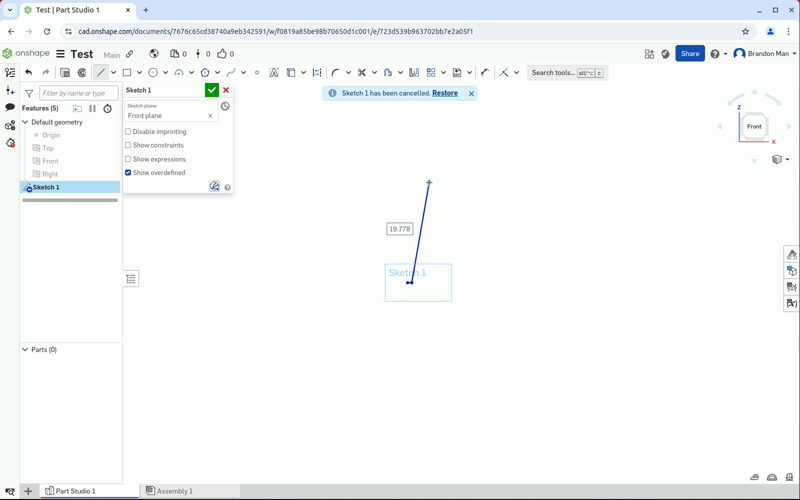
mouse_move(459, 182)
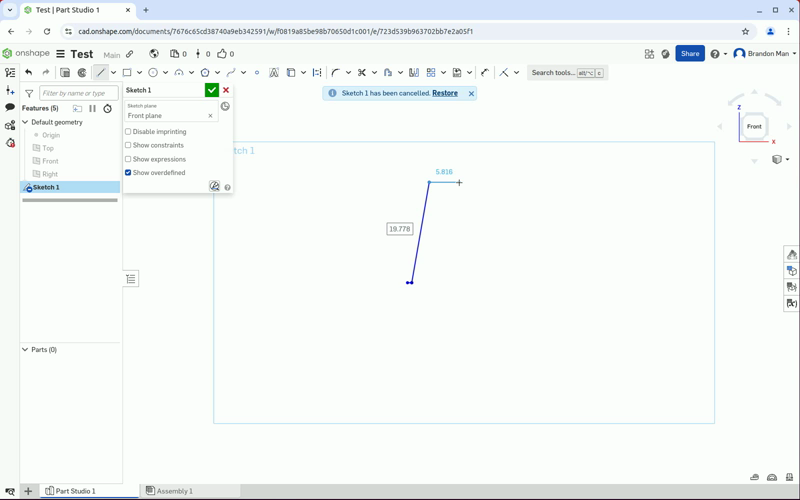
mouse_move(460, 182)
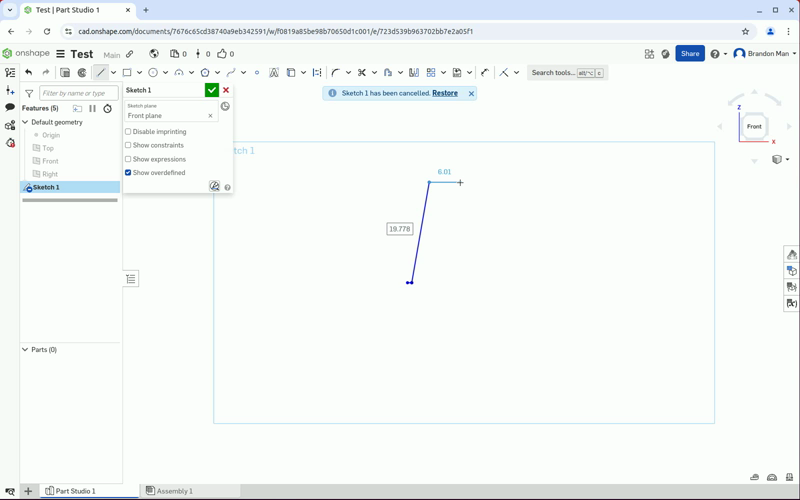
click(460, 182)
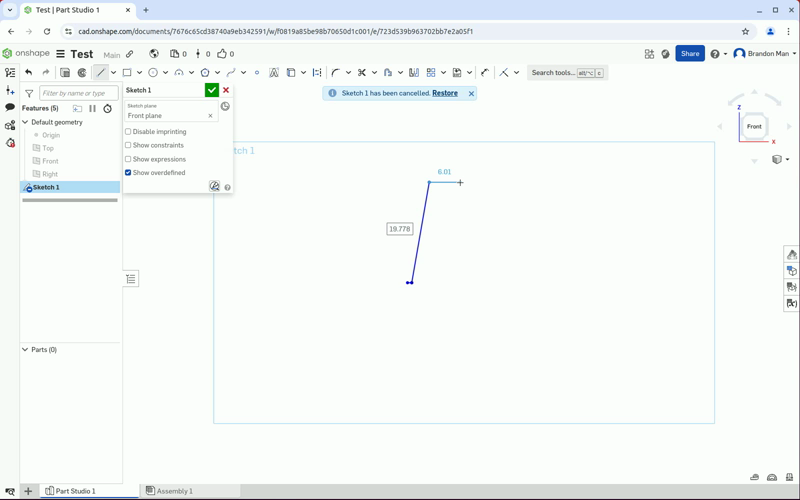
key_up(shift)
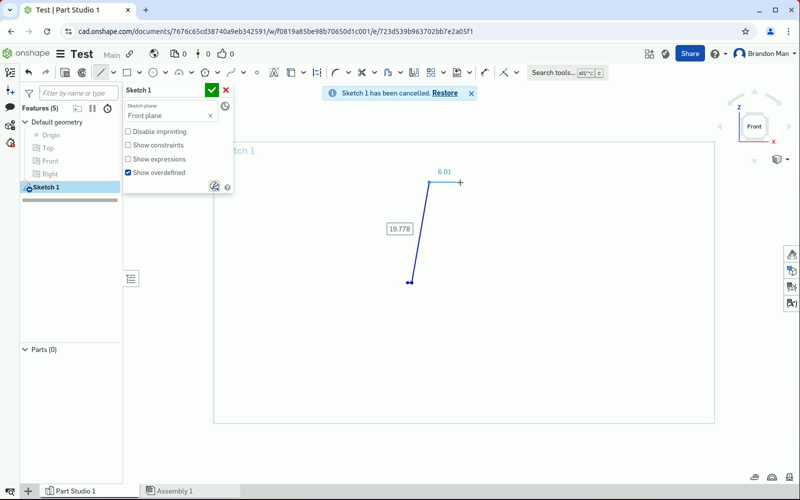
key_down(shift)
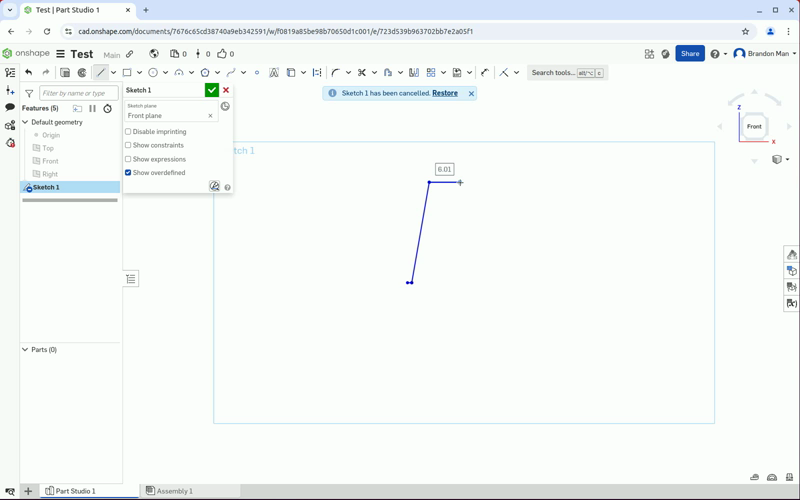
mouse_move(490, 182)
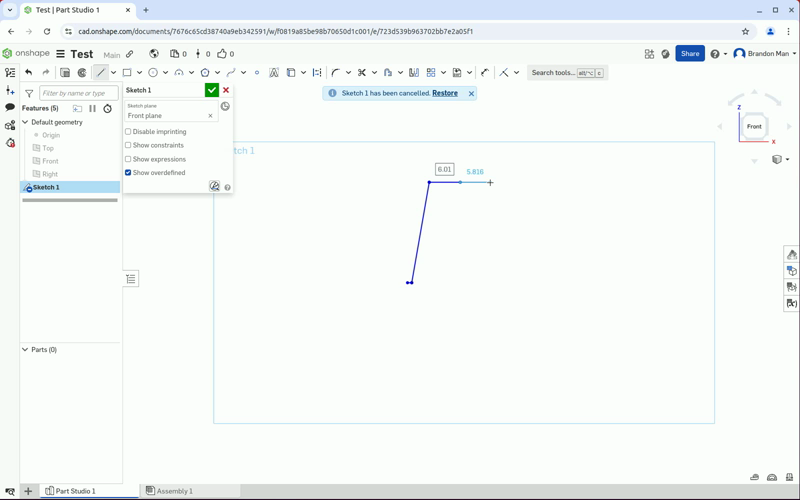
mouse_move(460, 178)
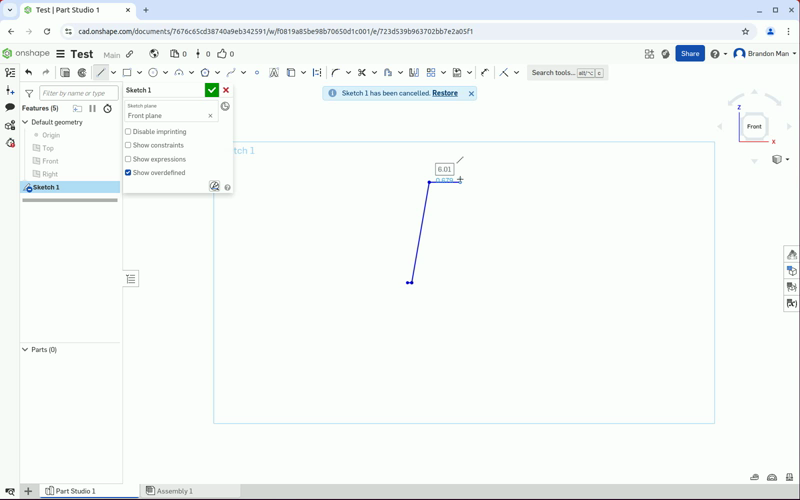
scroll(6)
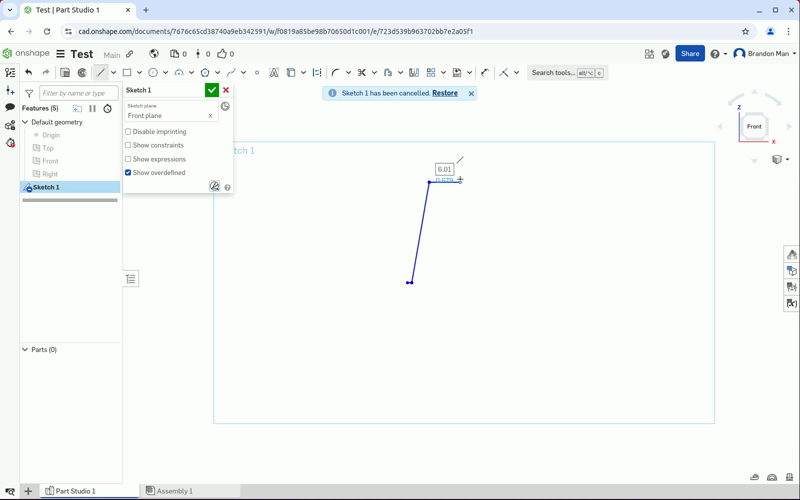
scroll(6)
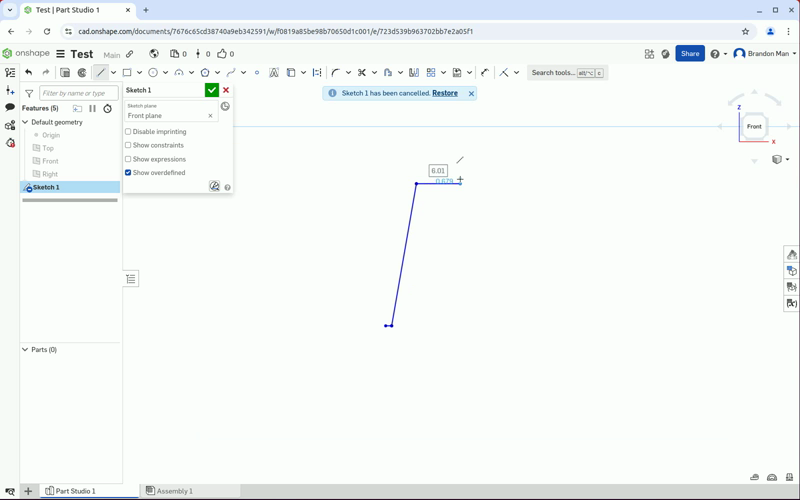
scroll(6)
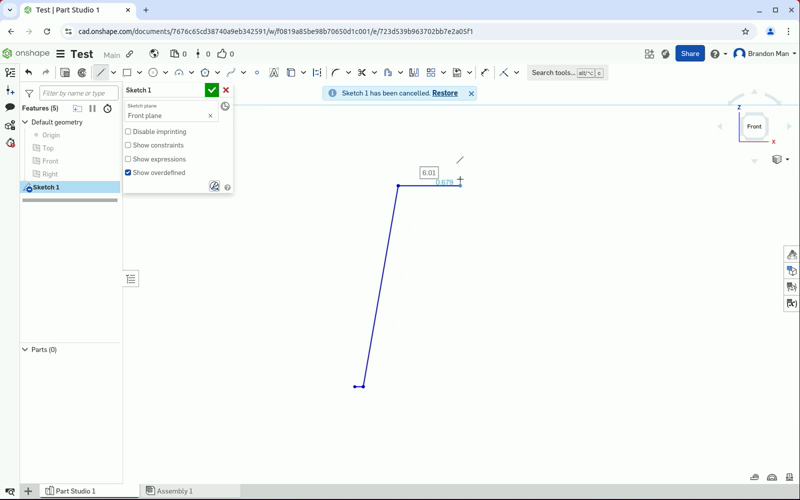
scroll(6)
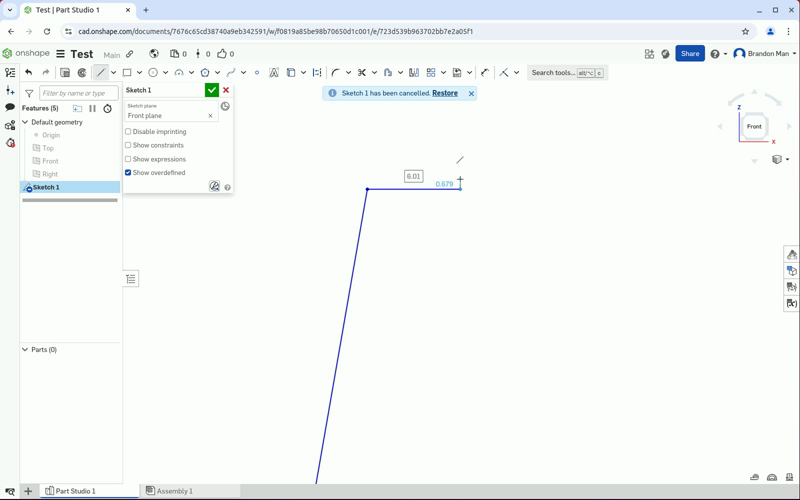
scroll(6)
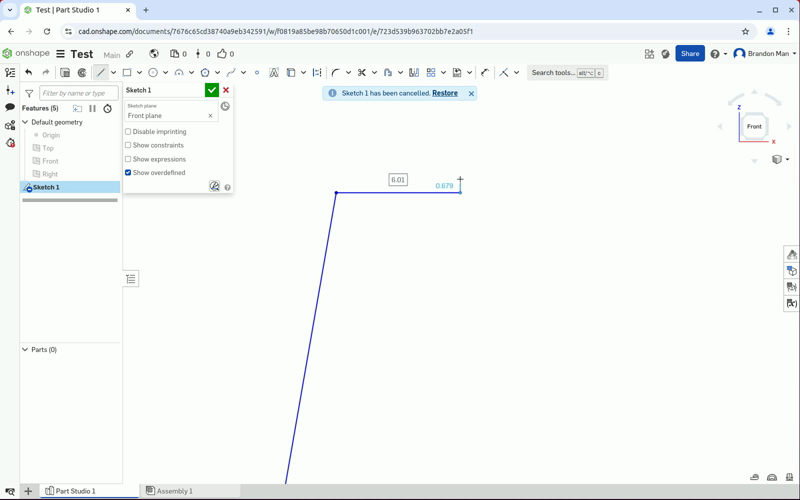
scroll(6)
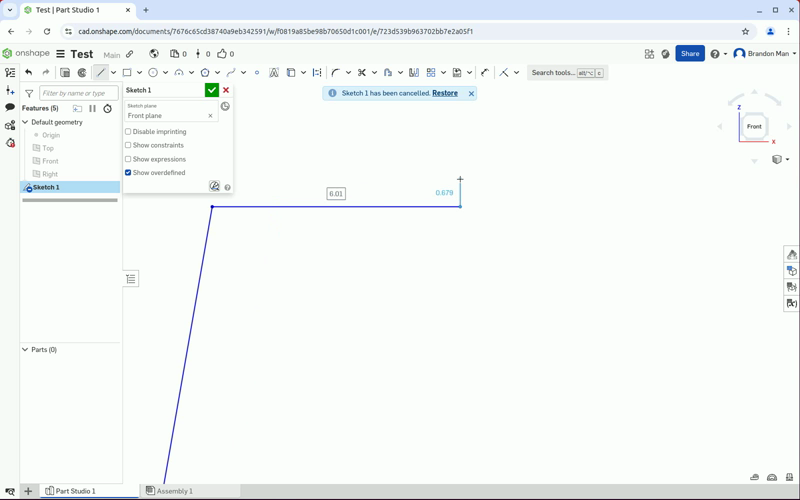
scroll(6)
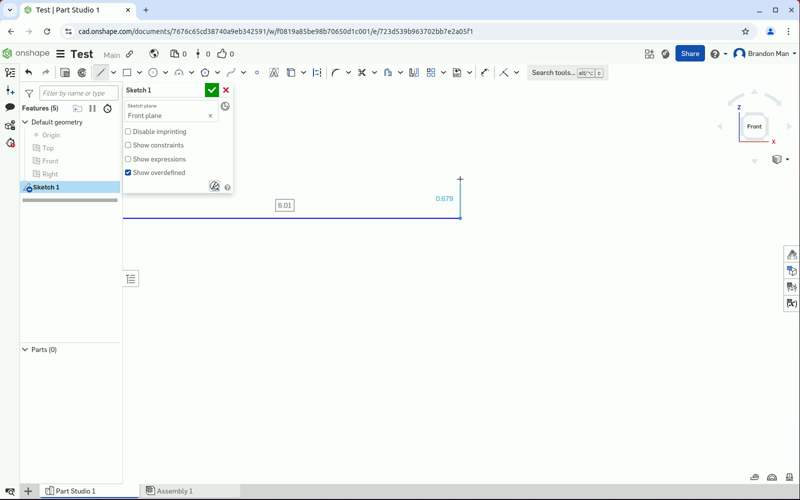
click(460, 178)
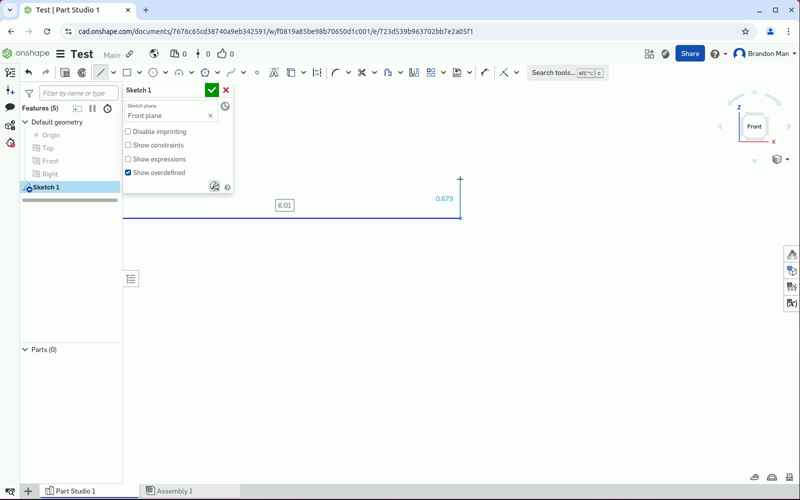
scroll(-6)
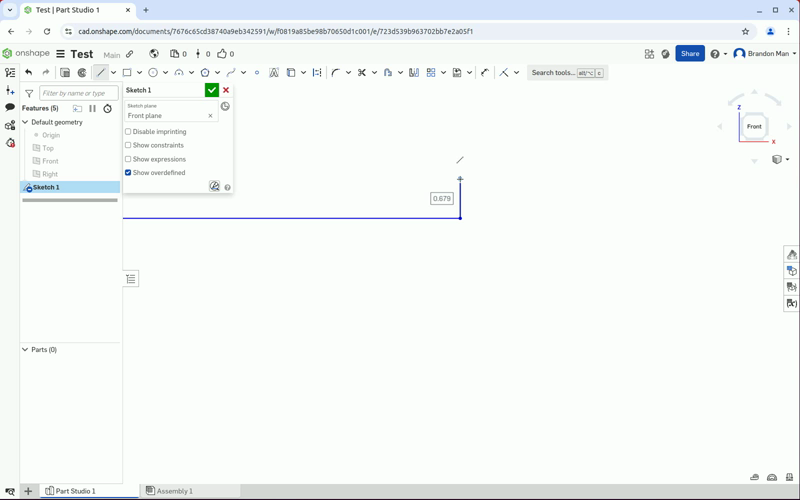
scroll(-6)
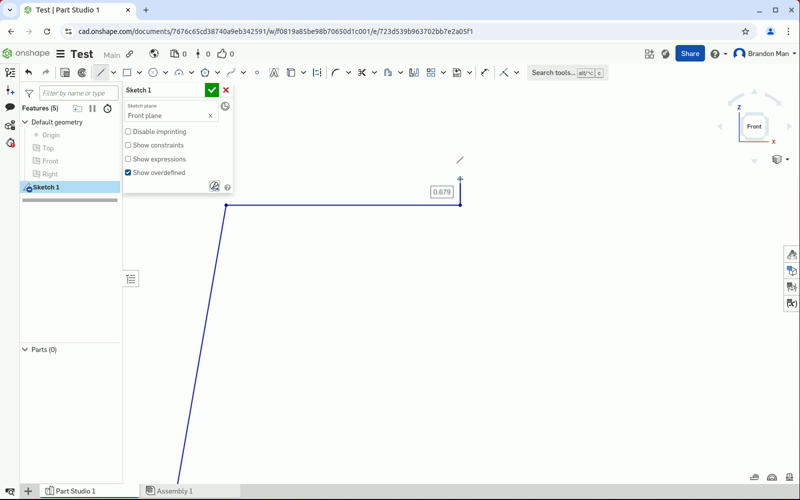
scroll(-6)
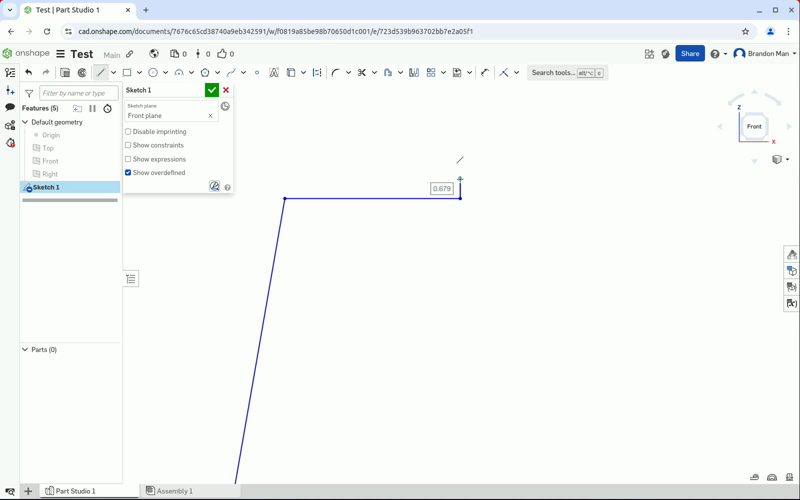
scroll(-6)
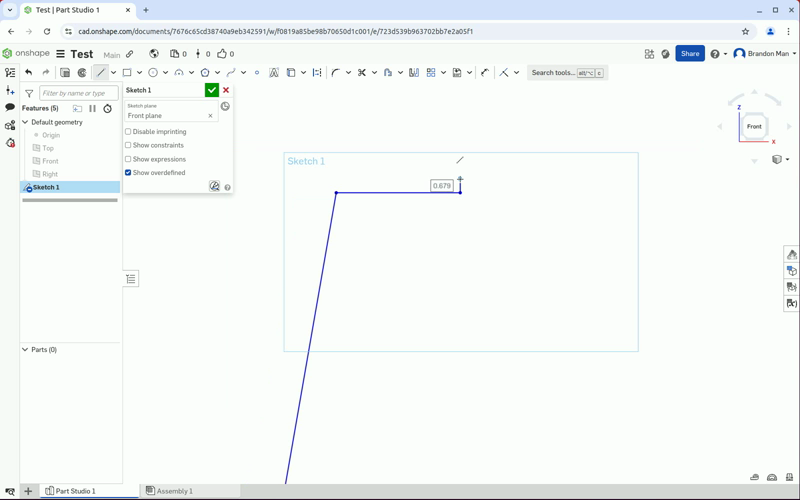
scroll(-6)
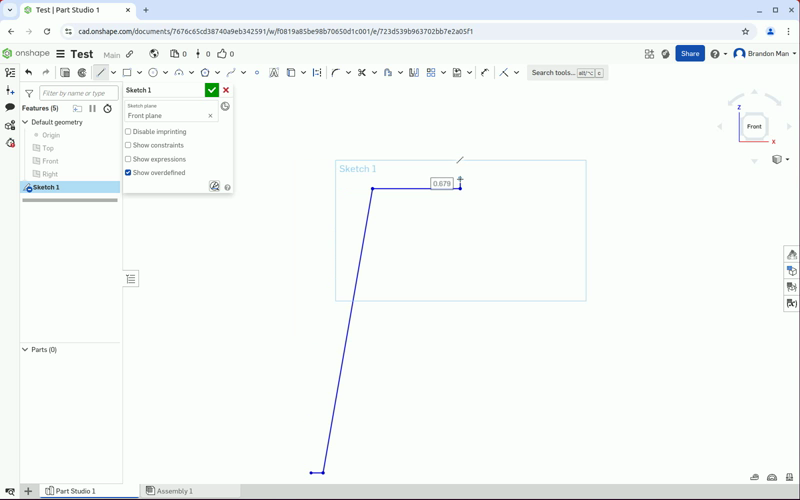
scroll(-6)
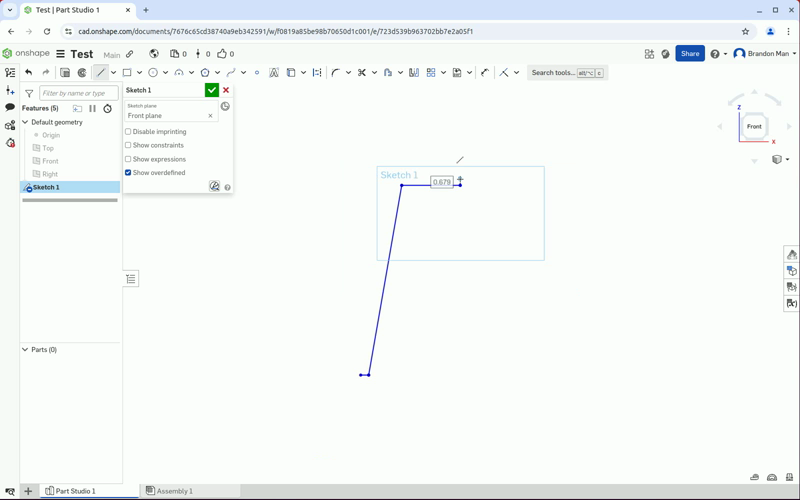
scroll(-6)
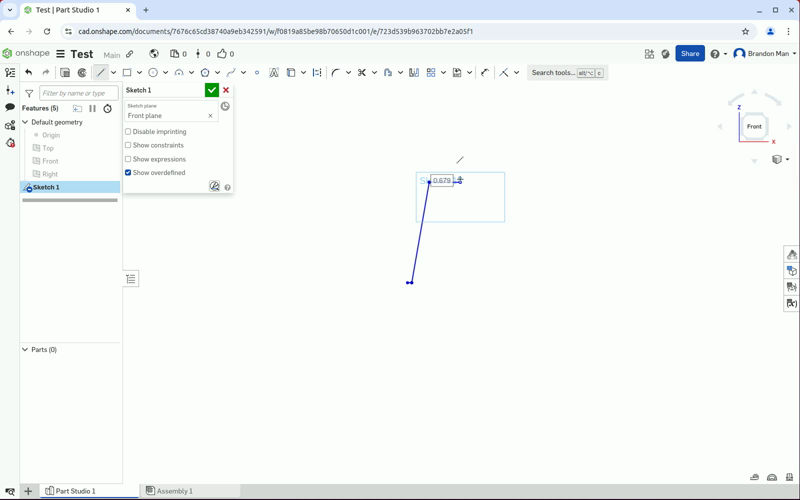
key_up(shift)
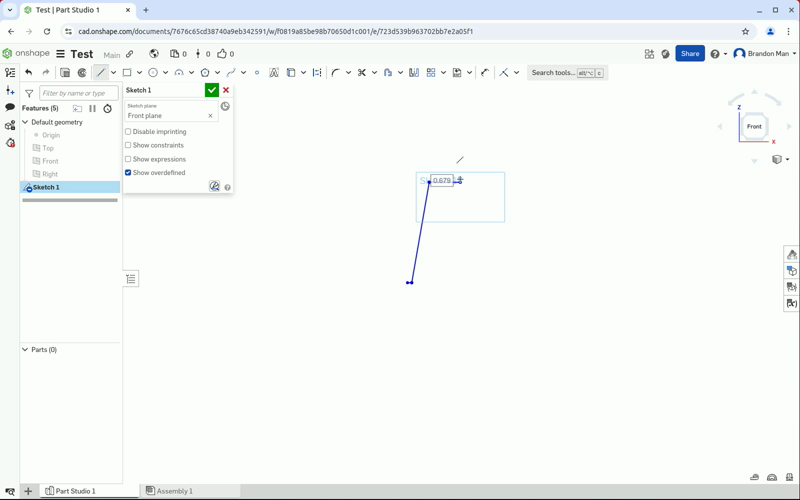
key_down(shift)
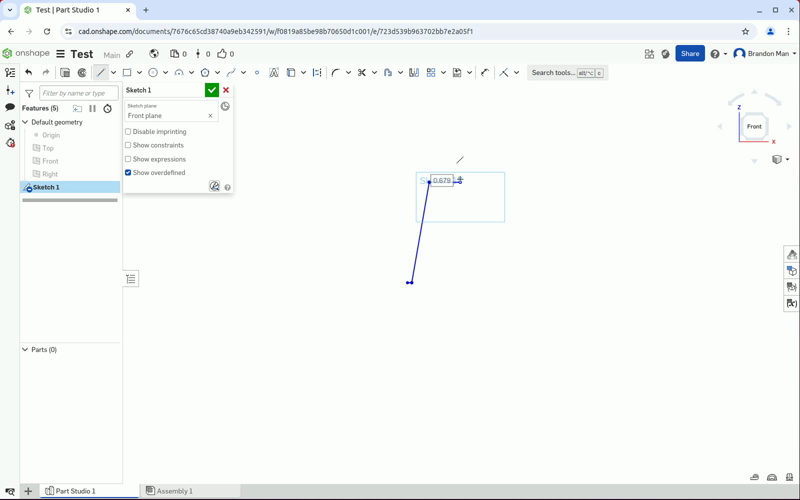
mouse_move(490, 178)
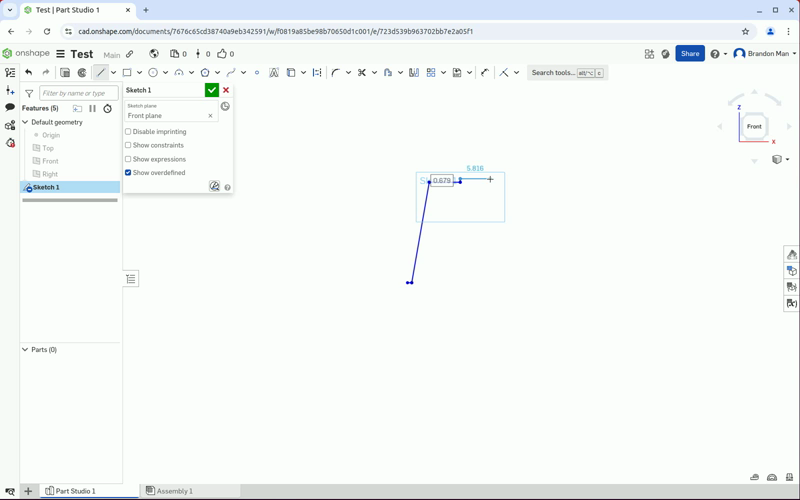
mouse_move(430, 178)
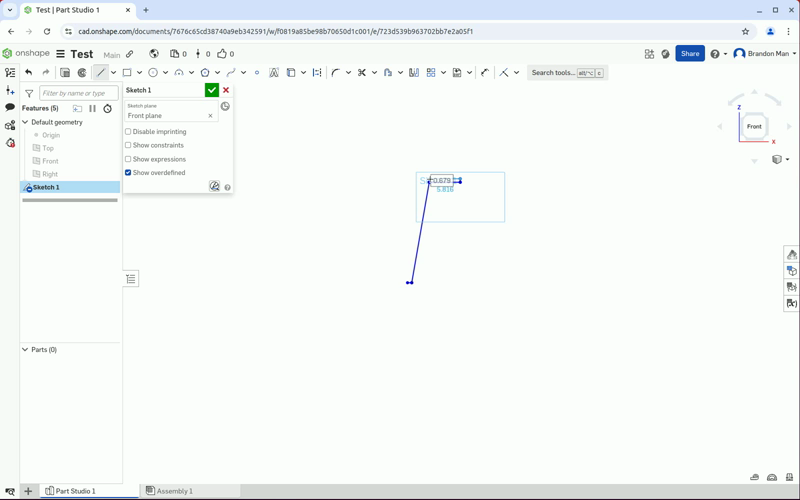
scroll(6)
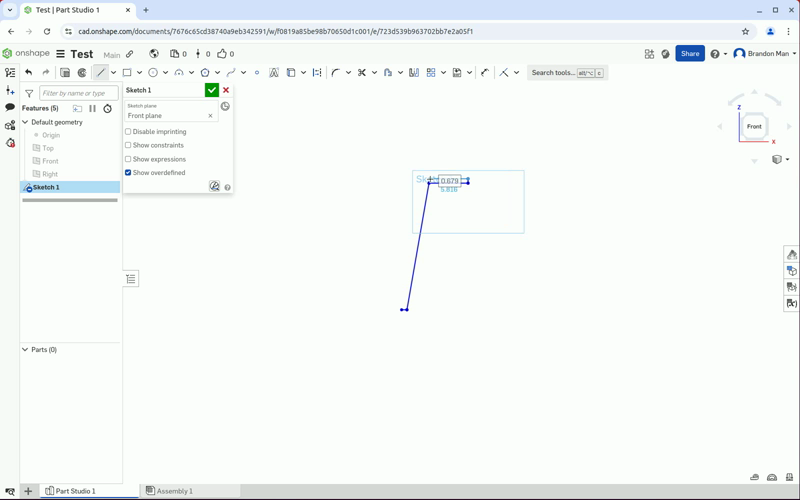
scroll(6)
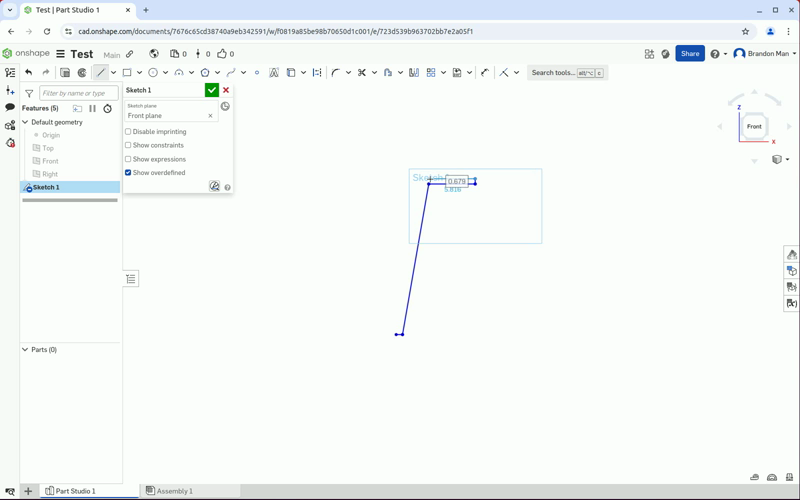
scroll(6)
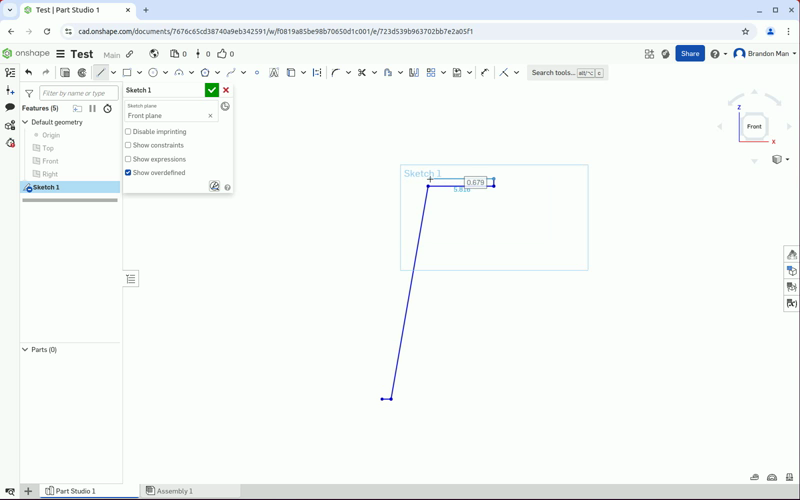
scroll(6)
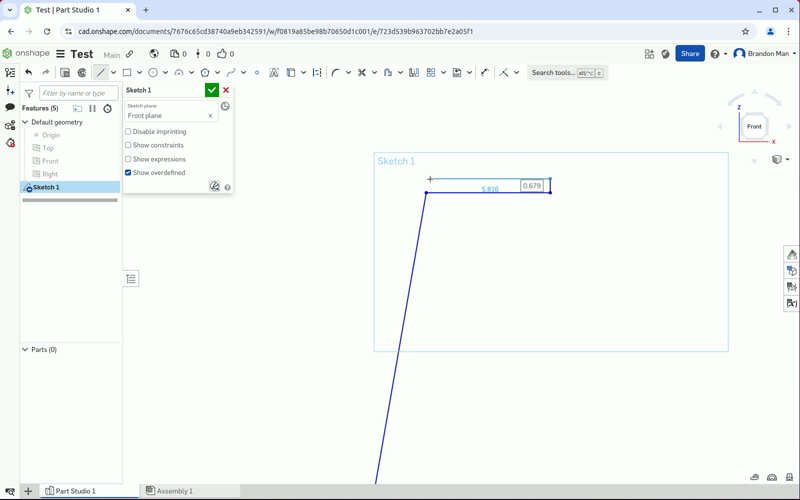
scroll(6)
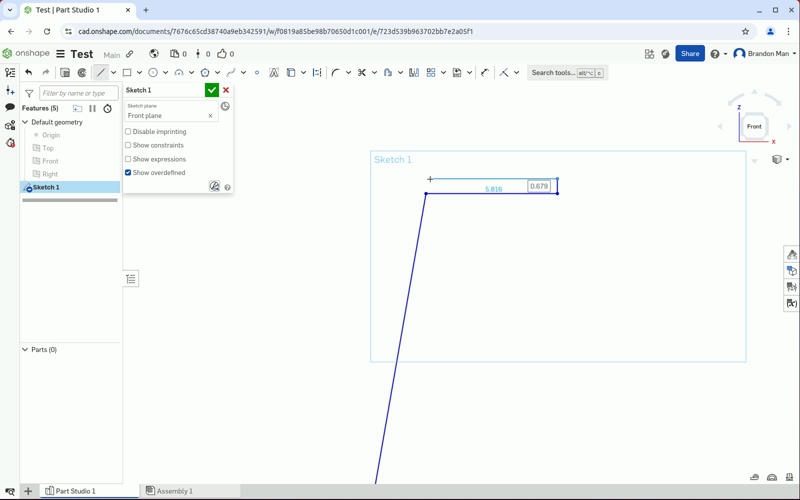
scroll(6)
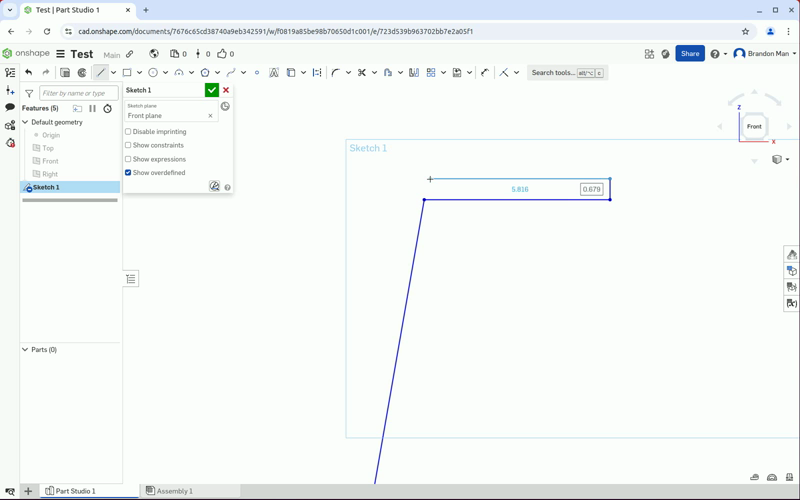
scroll(6)
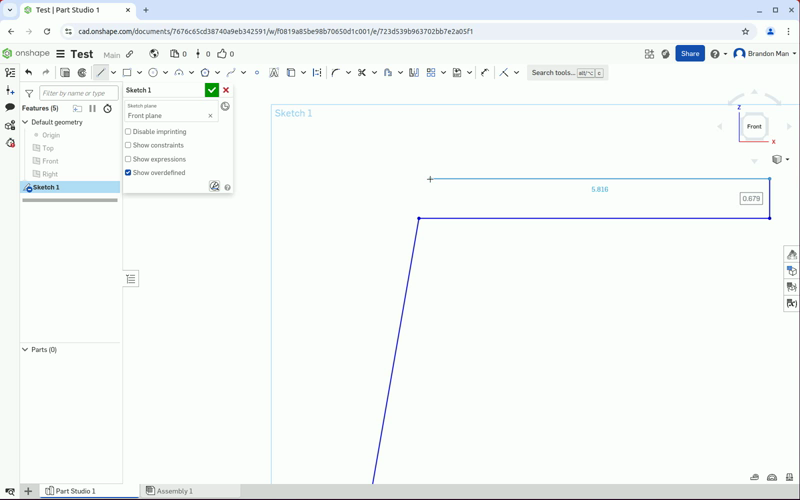
click(430, 178)
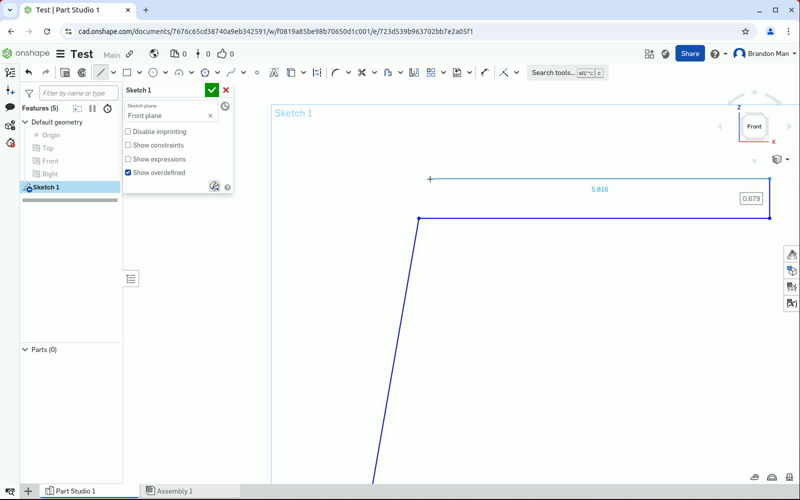
scroll(-6)
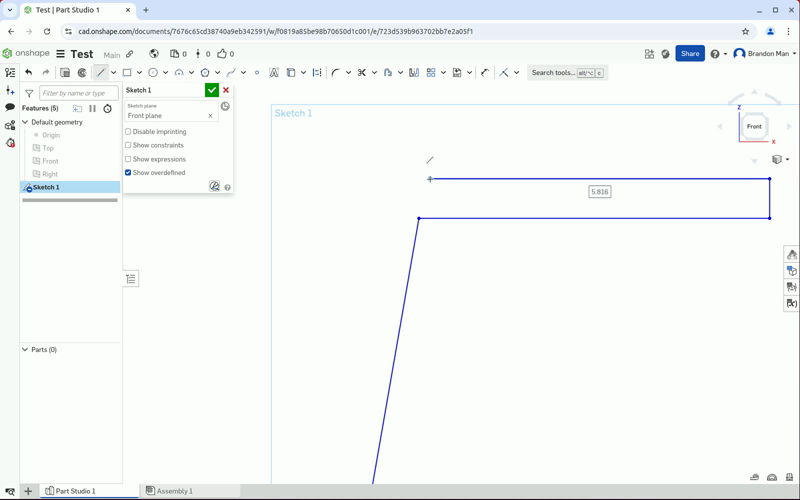
scroll(-6)
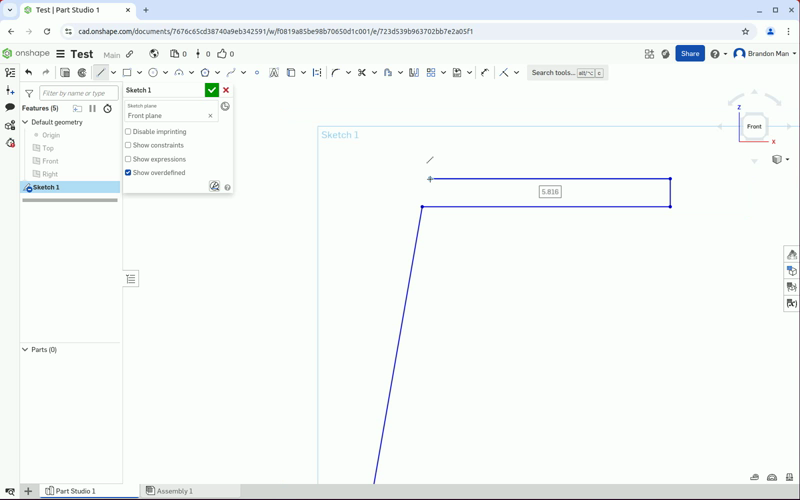
scroll(-6)
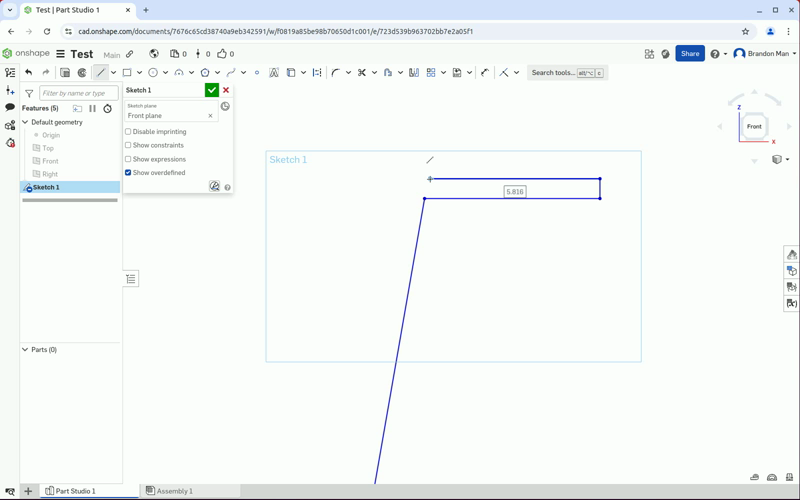
scroll(-6)
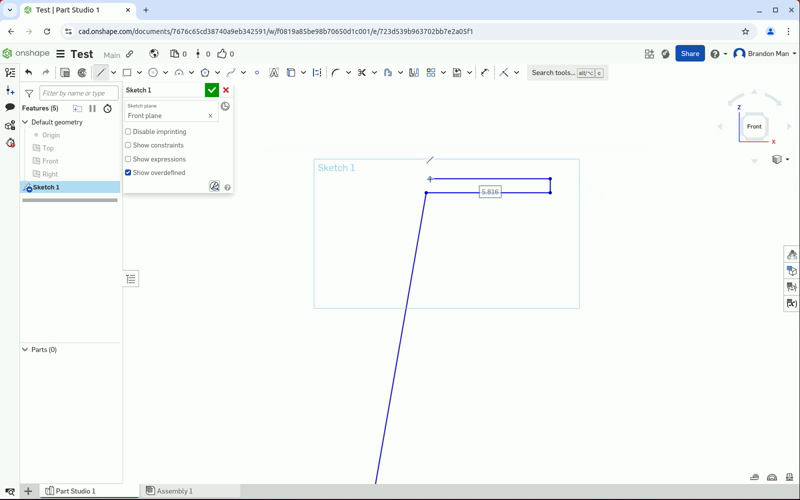
scroll(-6)
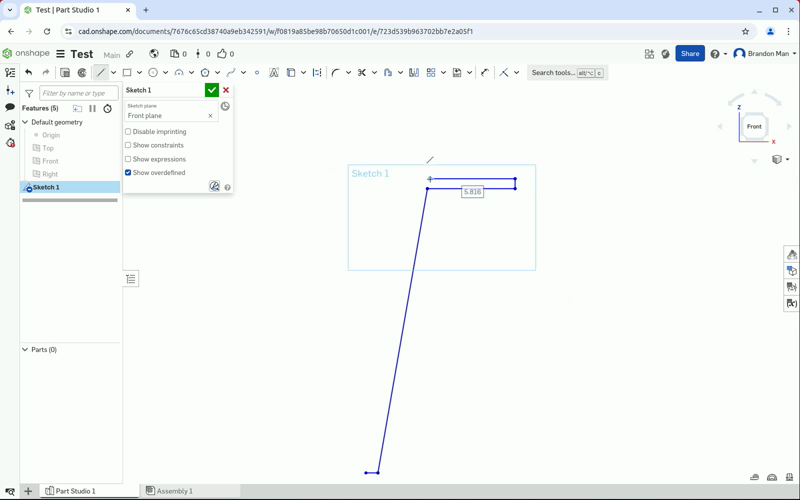
scroll(-6)
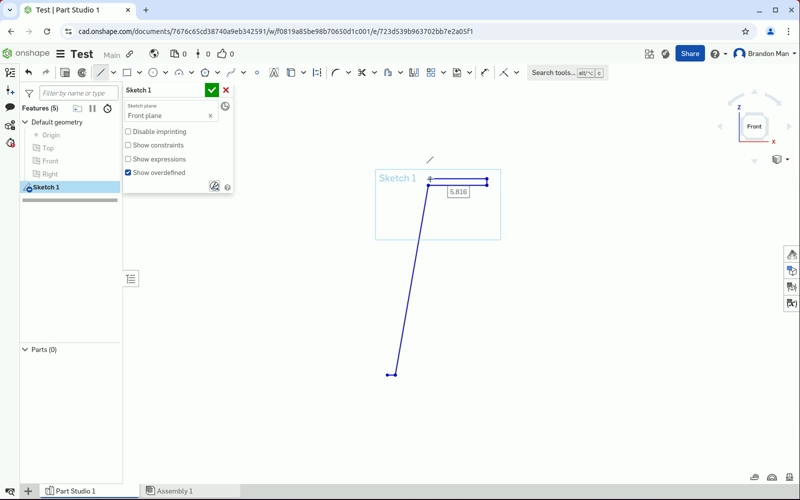
scroll(-6)
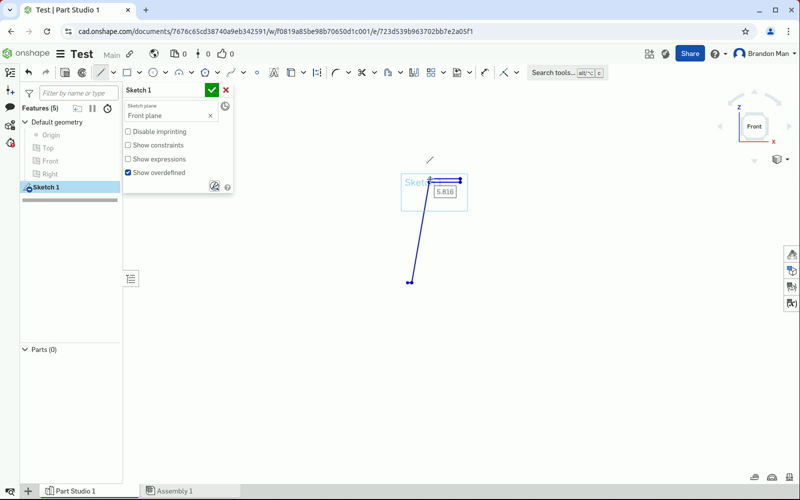
key_up(shift)
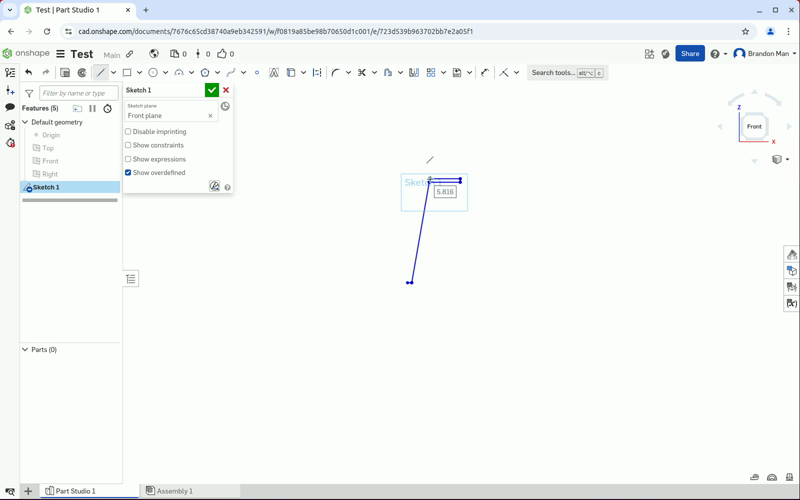
key_down(shift)
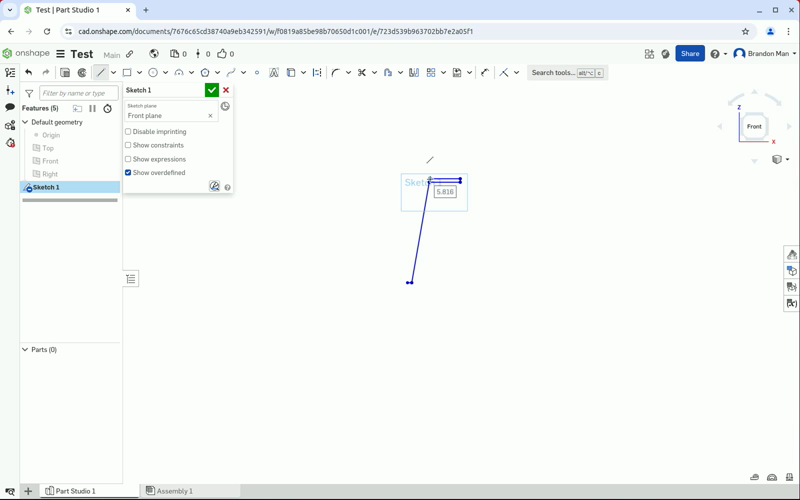
mouse_move(460, 178)
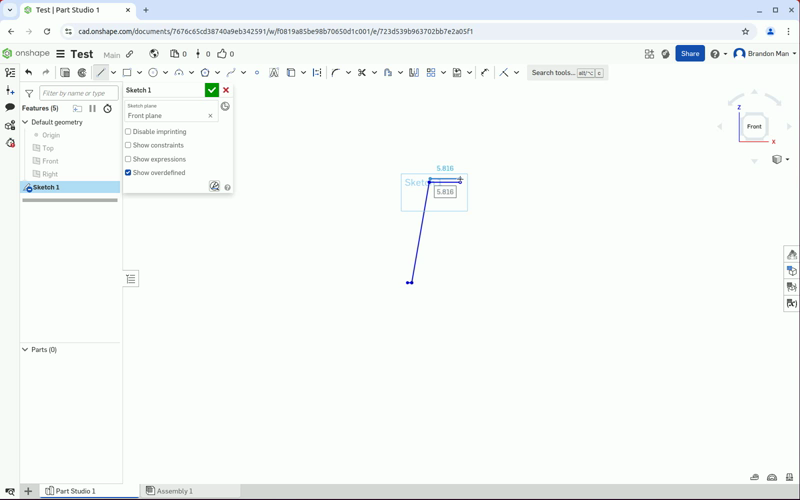
mouse_move(431, 170)
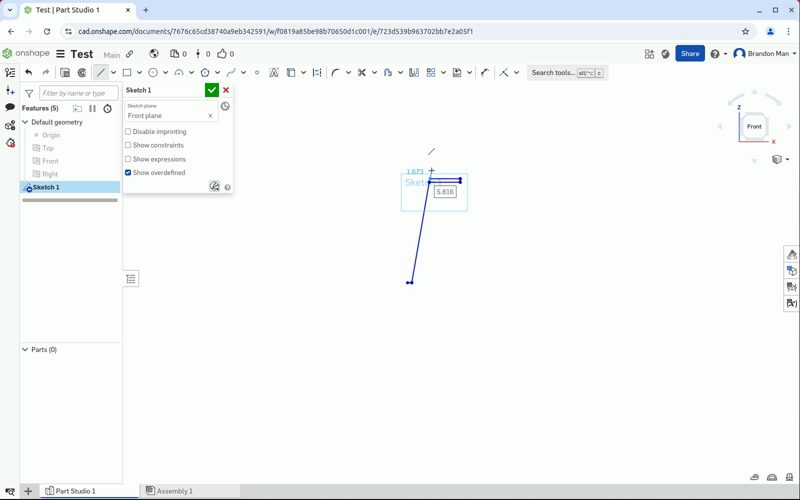
click(431, 170)
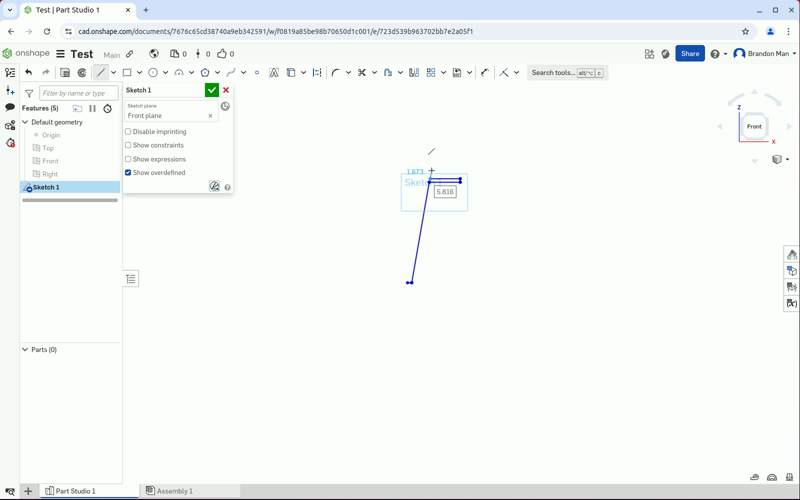
key_up(shift)
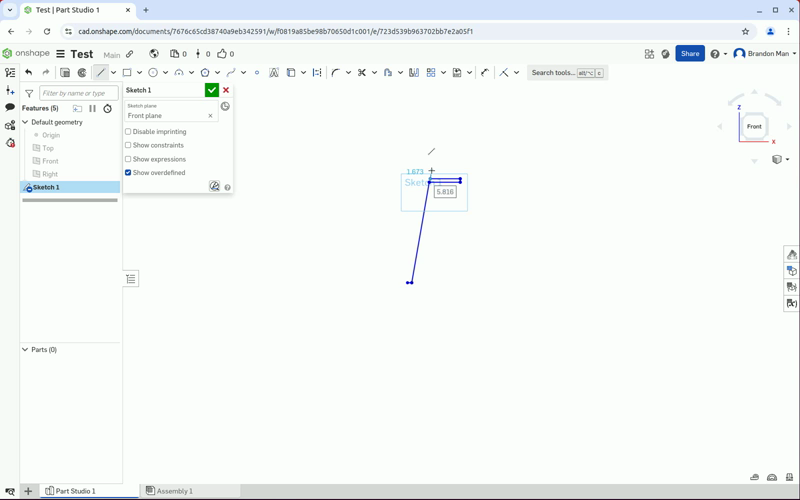
key_down(shift)
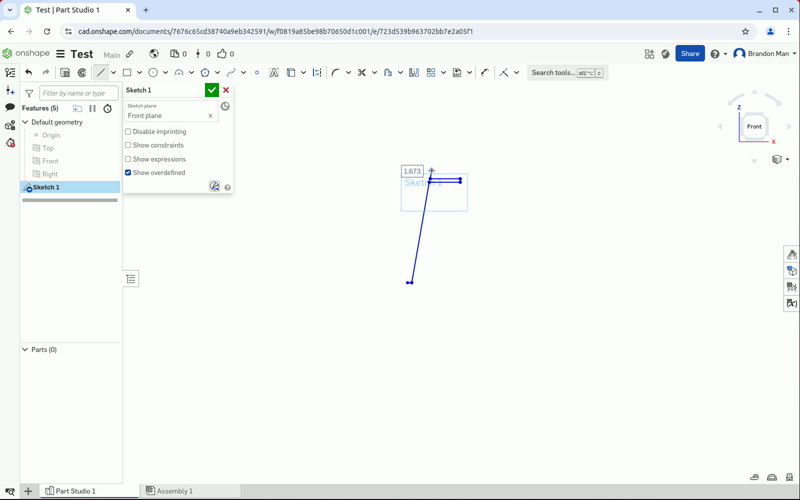
mouse_move(461, 170)
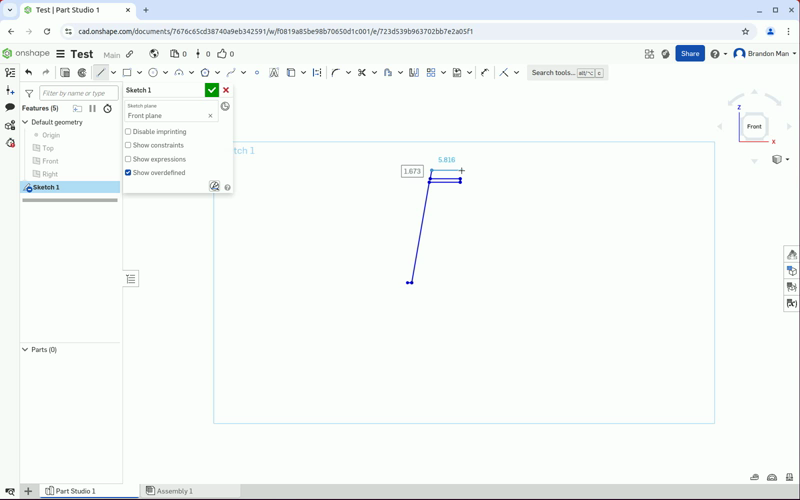
mouse_move(428, 170)
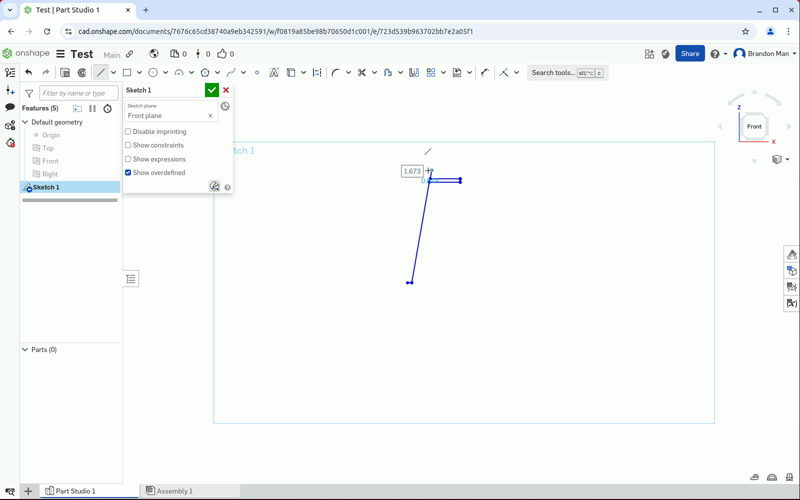
scroll(6)
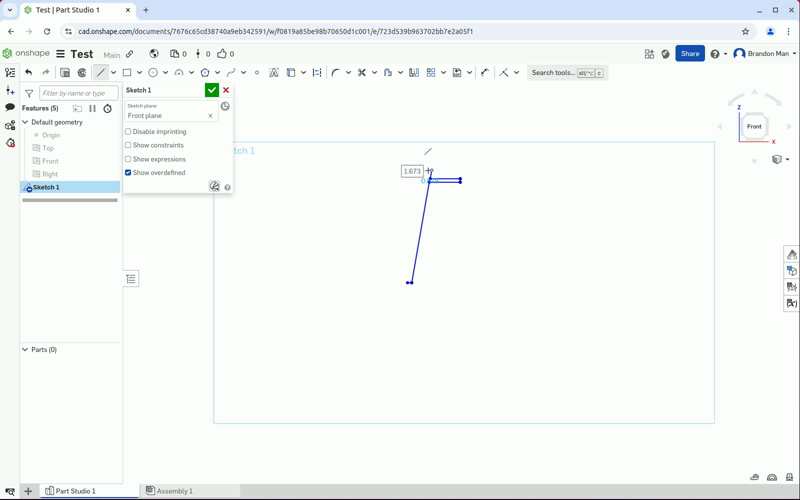
scroll(6)
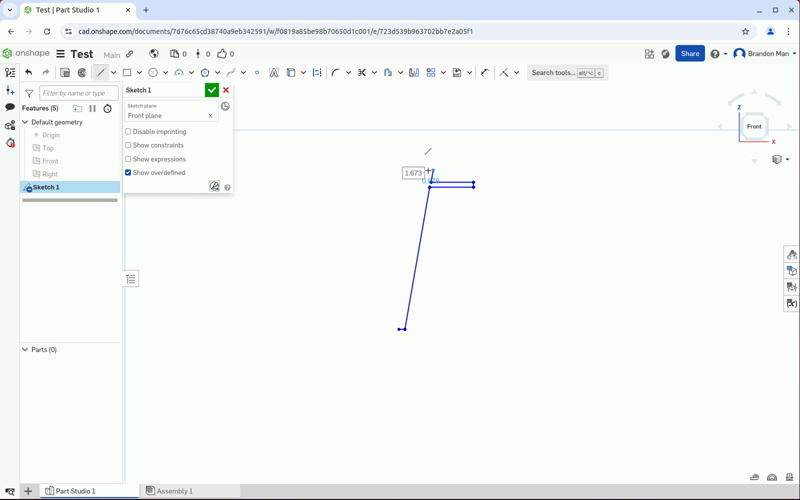
scroll(6)
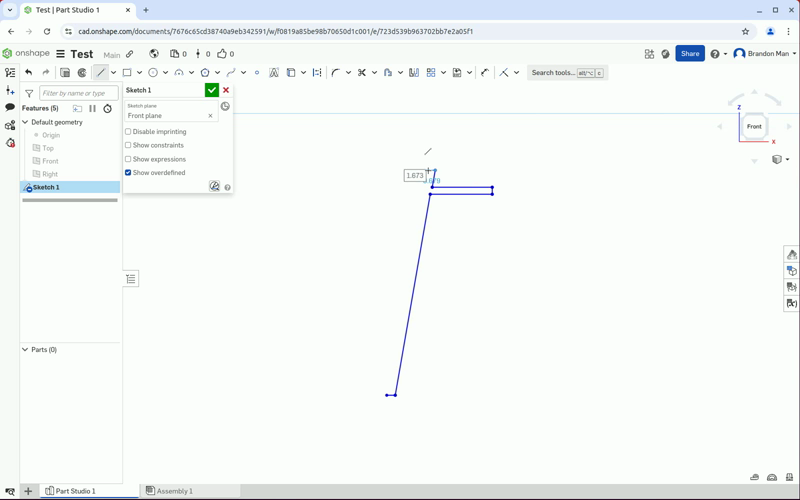
scroll(6)
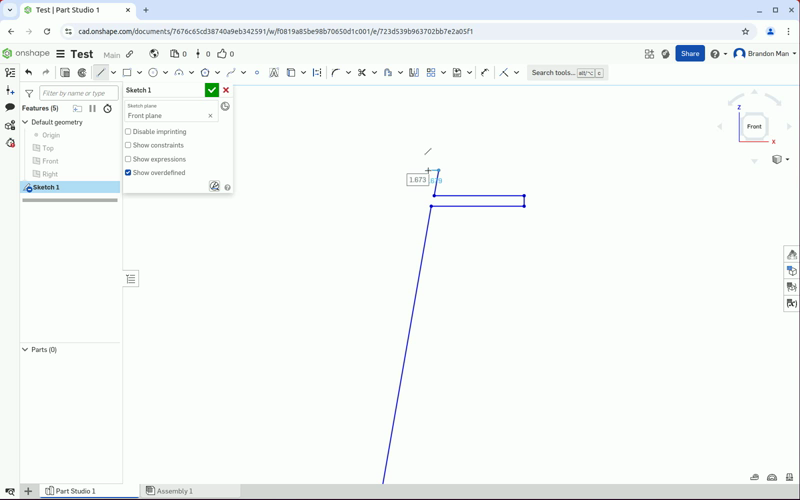
scroll(6)
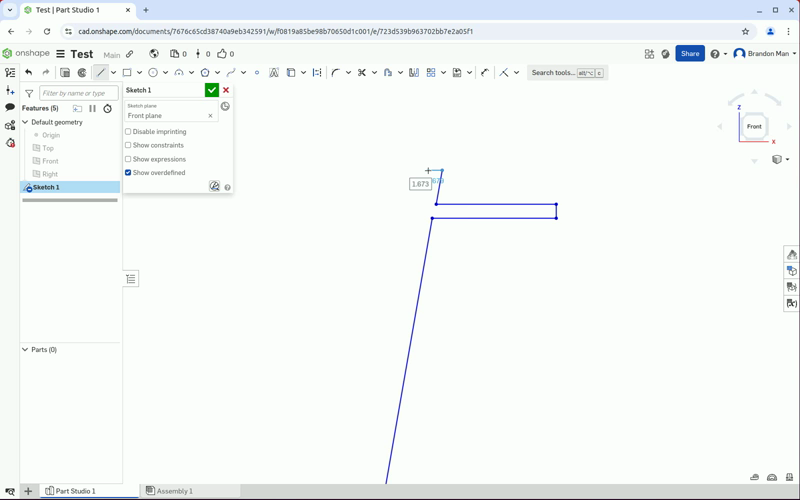
scroll(6)
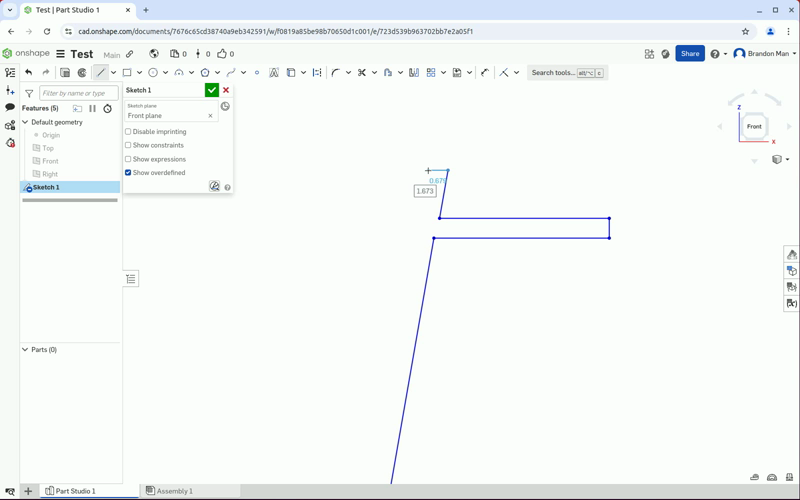
scroll(6)
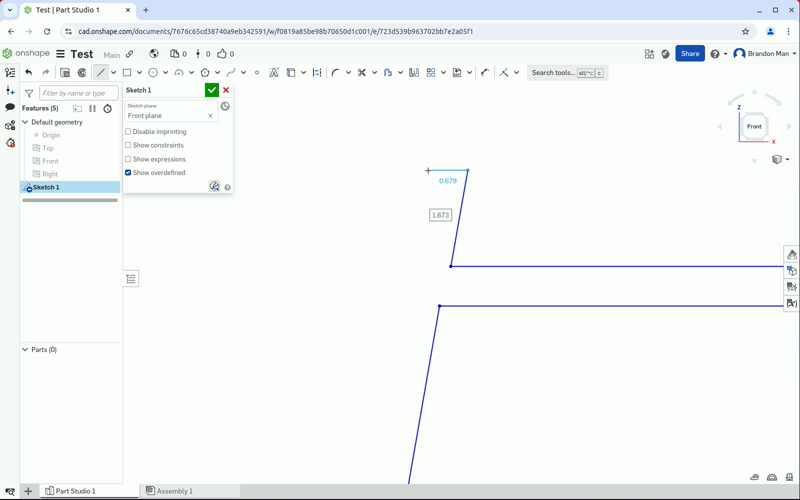
click(428, 170)
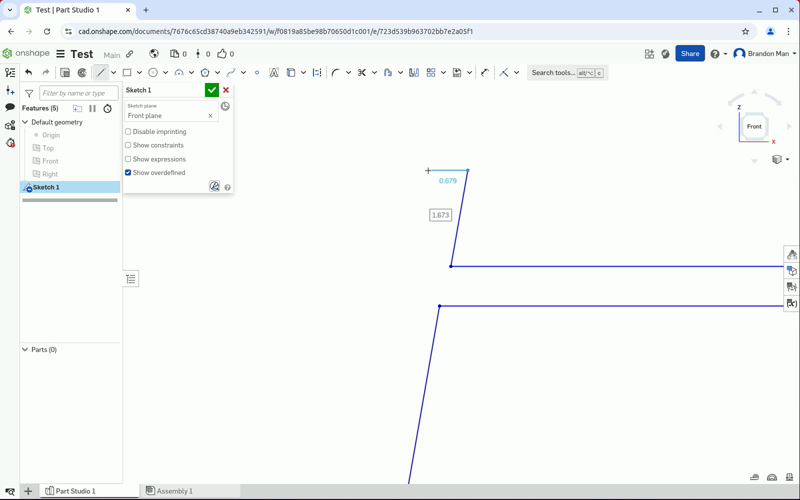
scroll(-6)
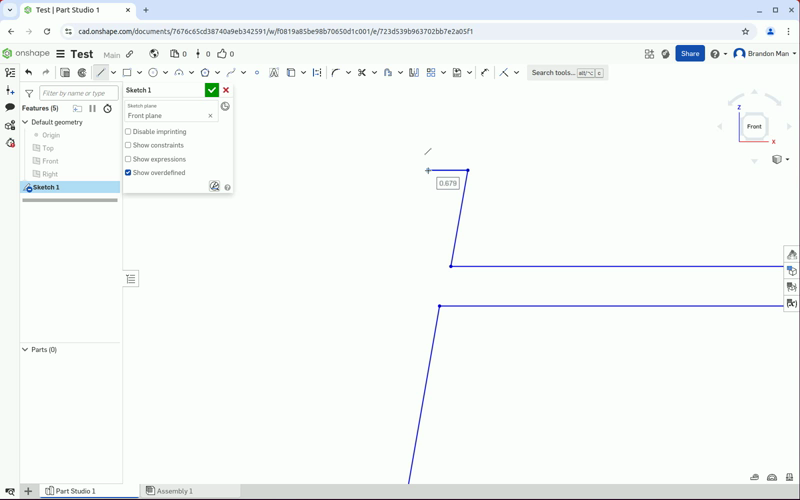
scroll(-6)
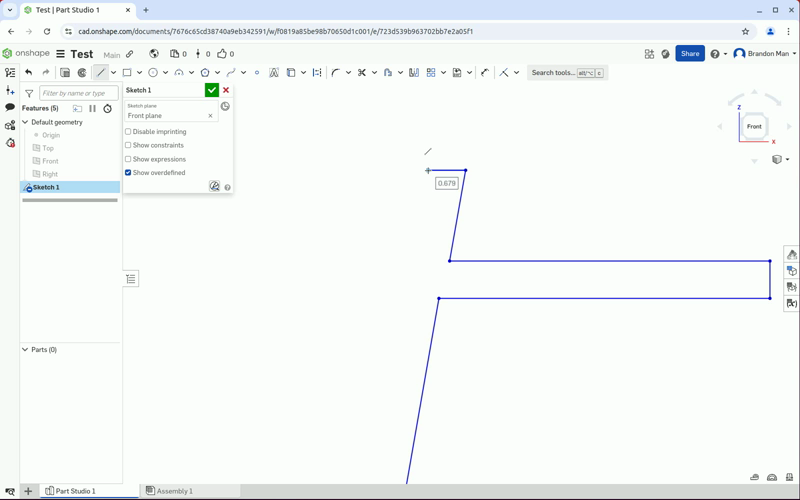
scroll(-6)
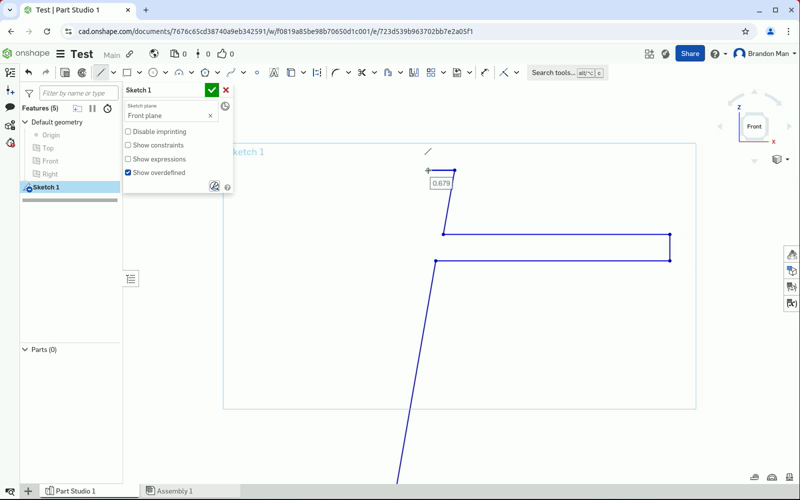
scroll(-6)
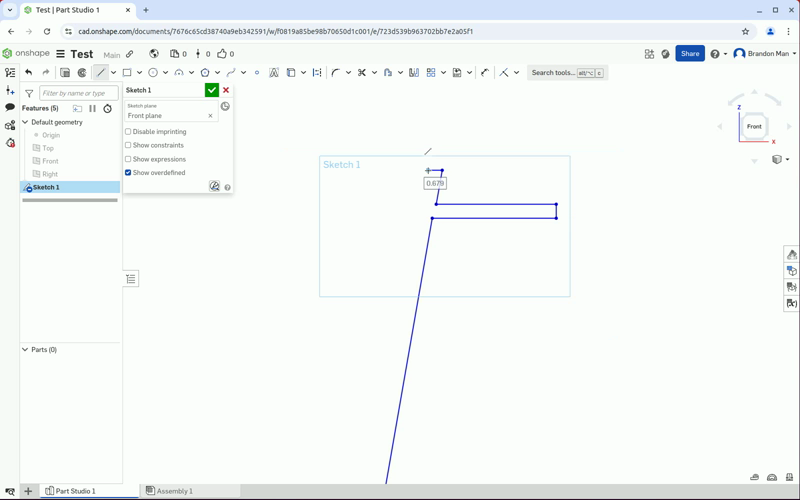
scroll(-6)
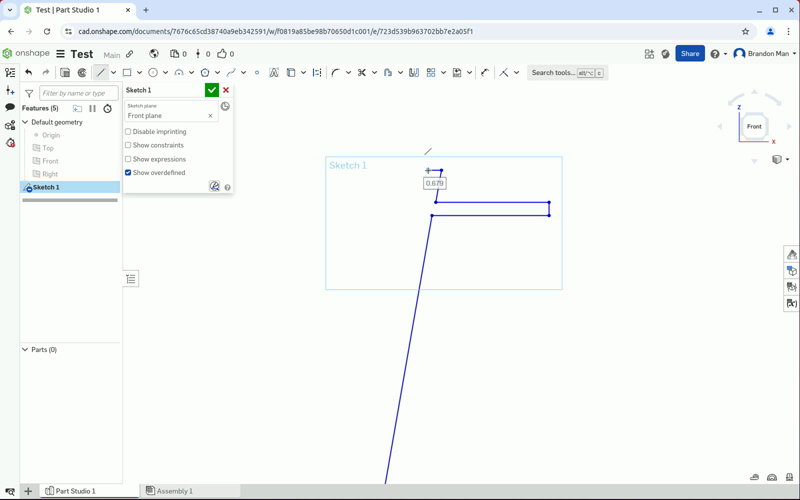
scroll(-6)
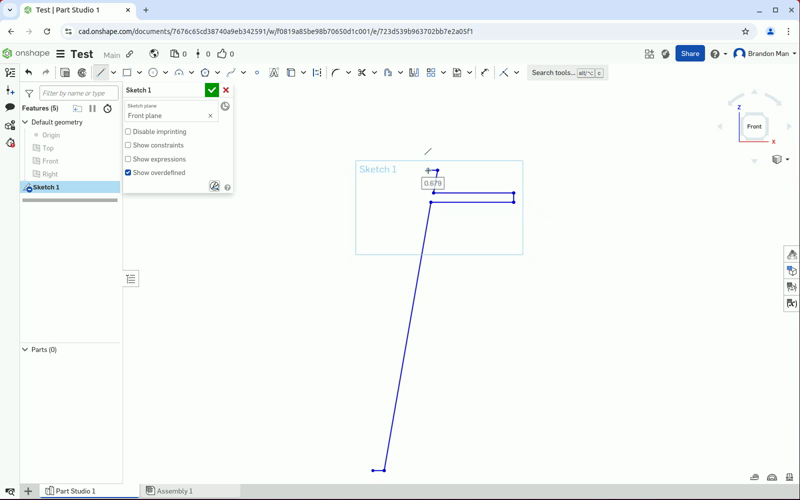
scroll(-6)
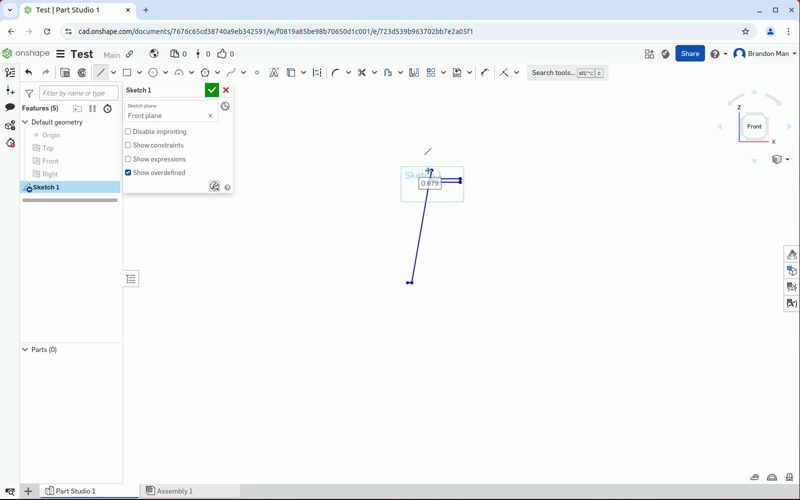
key_up(shift)
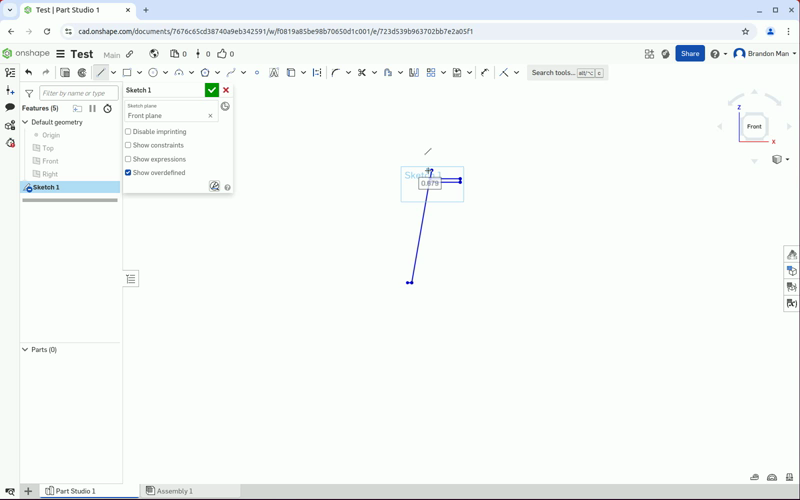
key_down(shift)
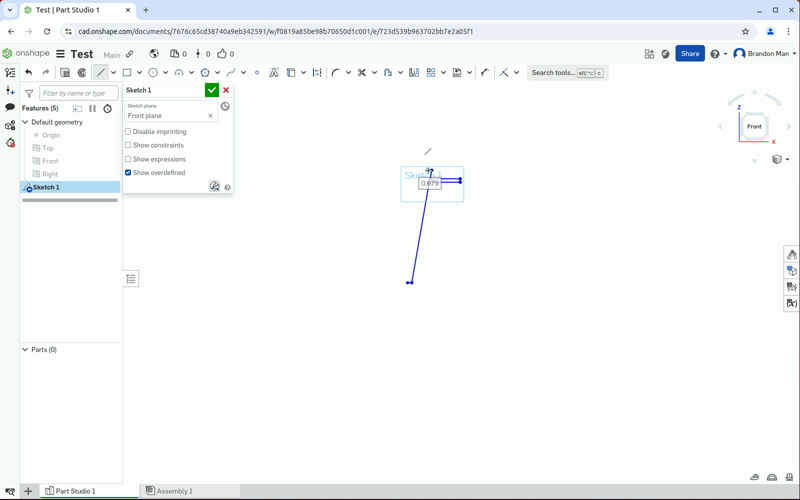
mouse_move(407, 282)
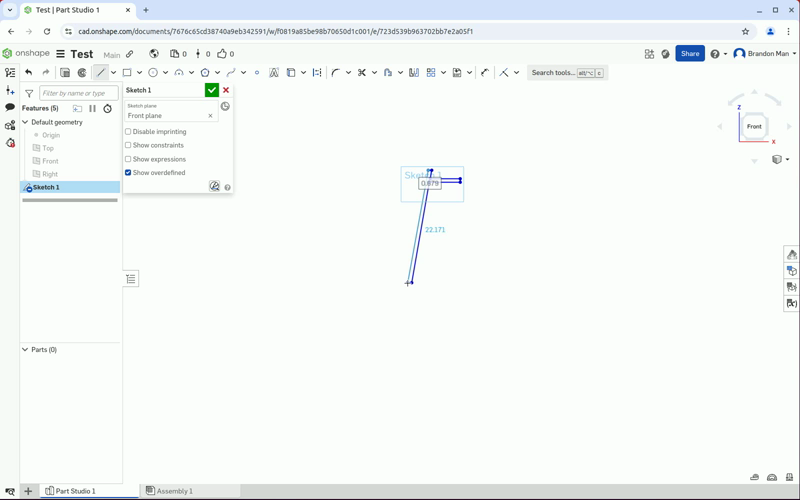
scroll(6)
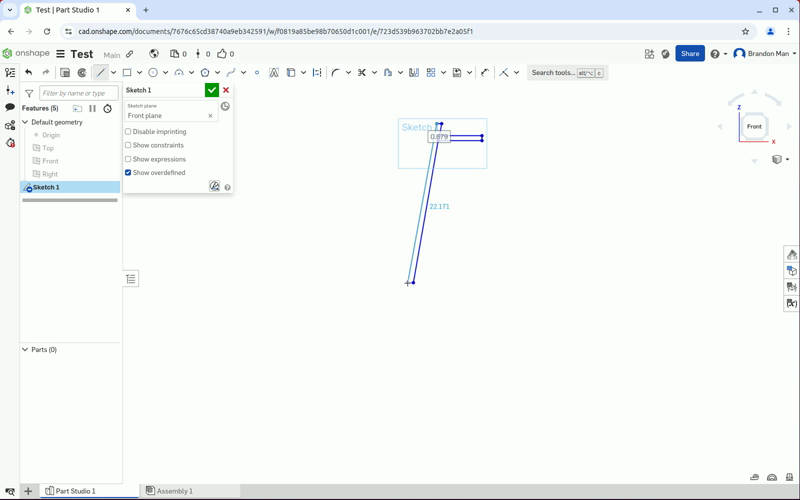
scroll(6)
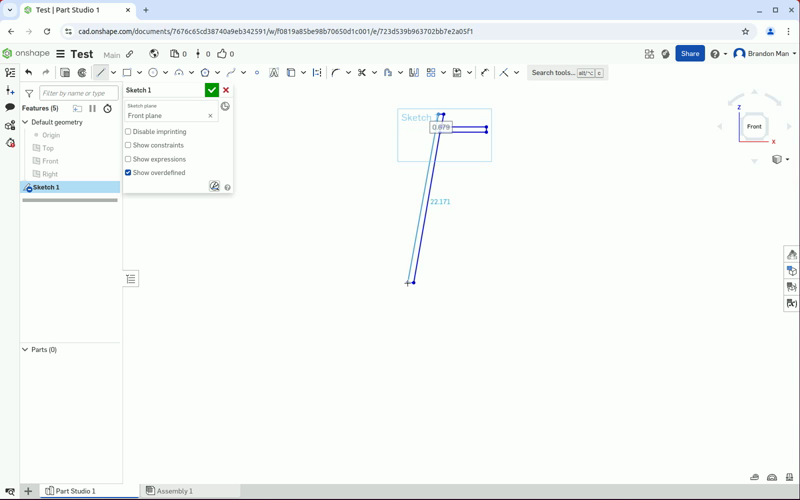
scroll(6)
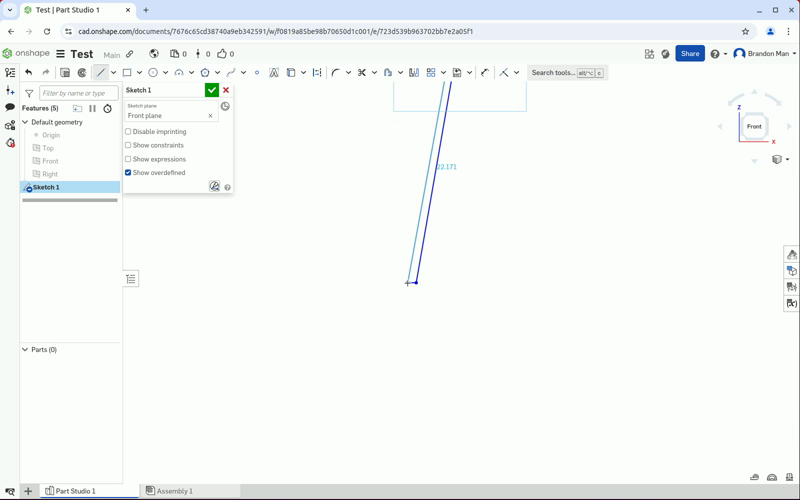
scroll(6)
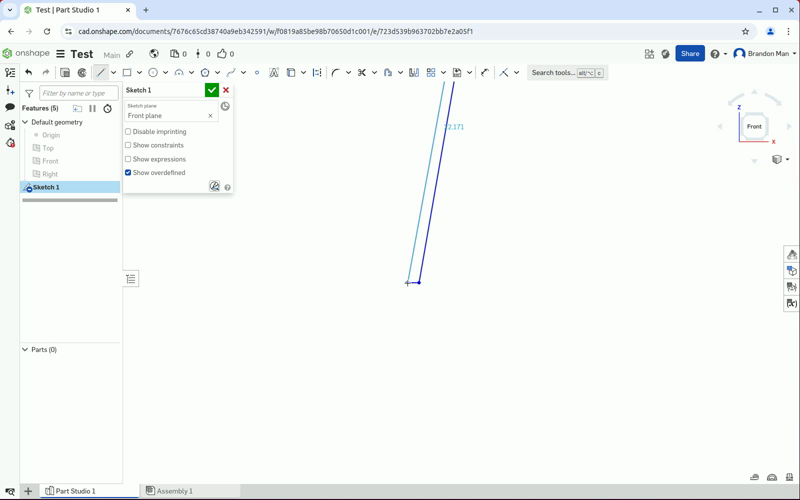
scroll(6)
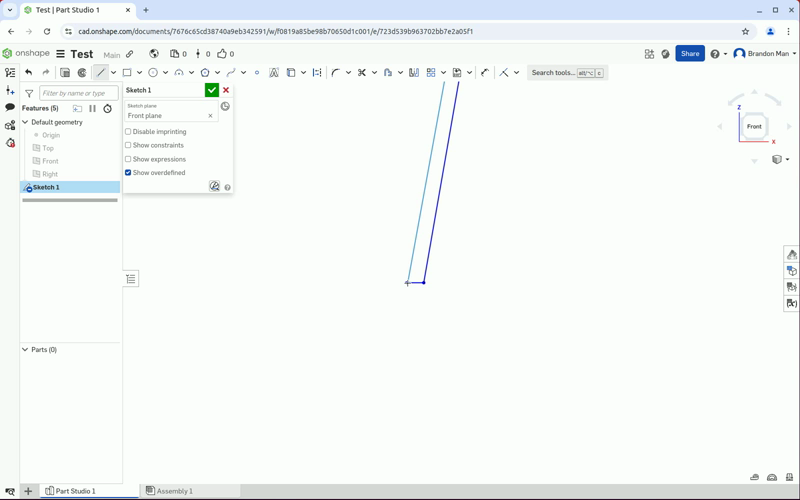
scroll(6)
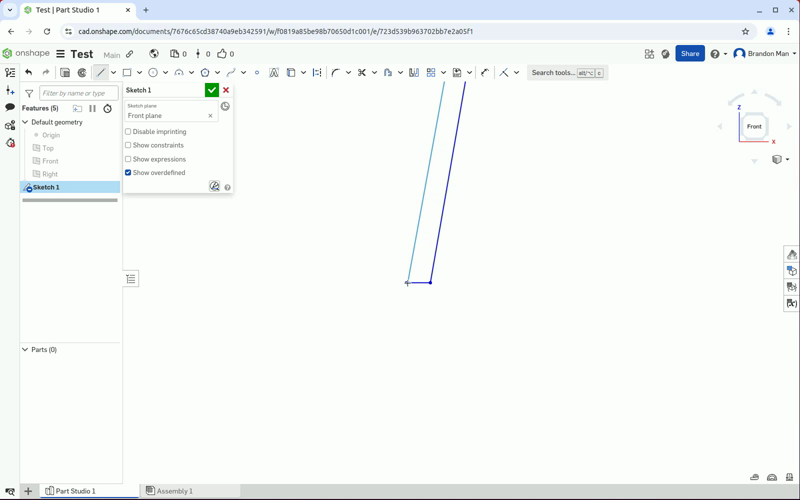
scroll(6)
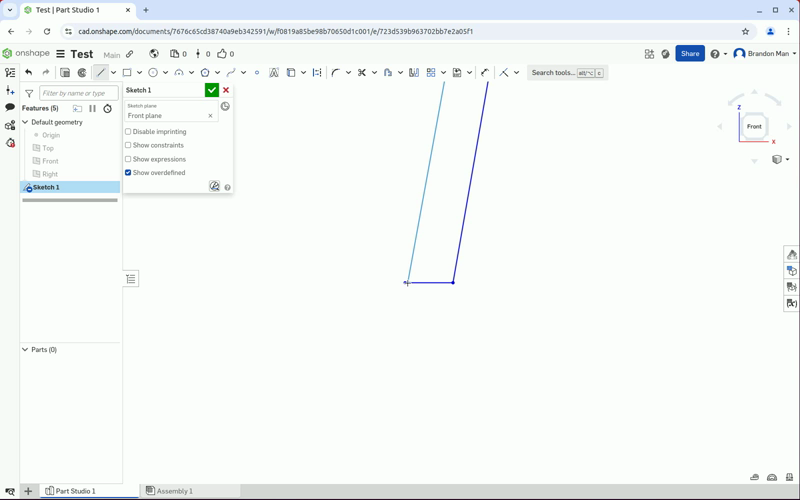
key_up(shift)
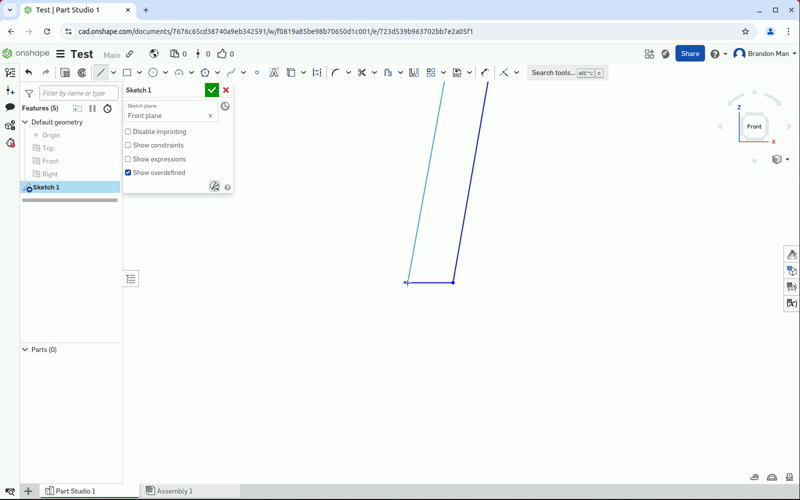
click(407, 282)
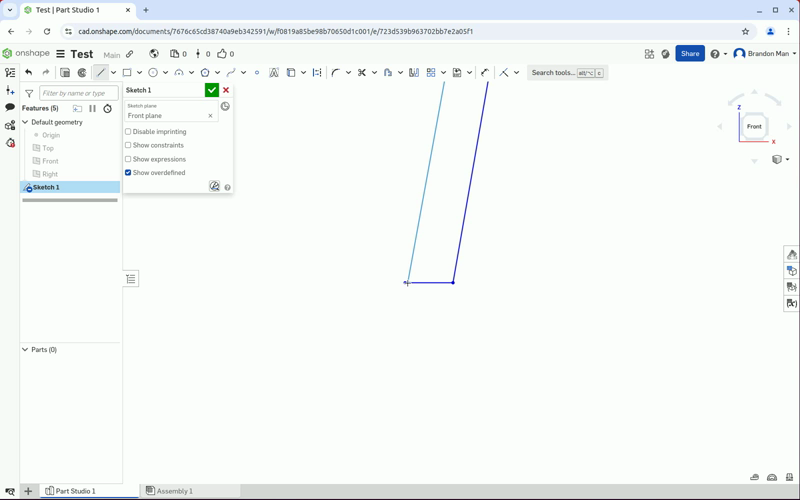
scroll(-6)
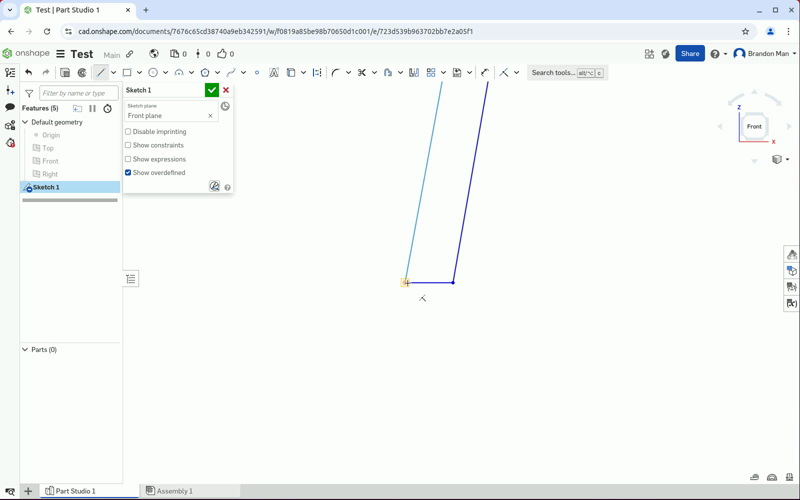
scroll(-6)
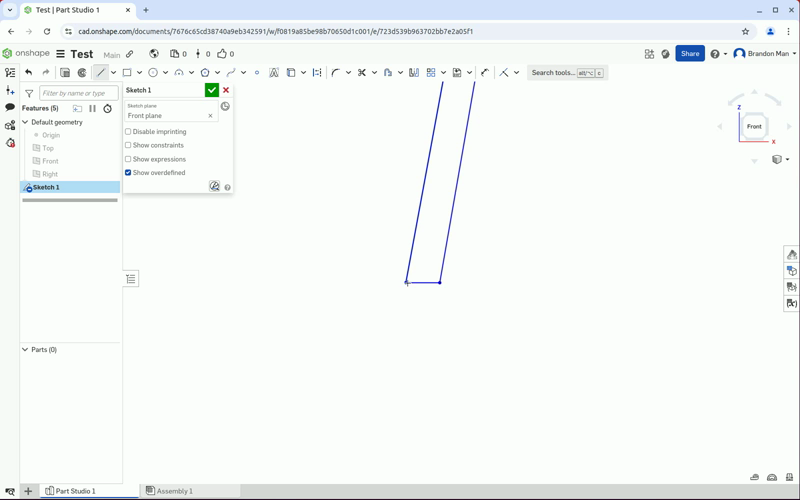
scroll(-6)
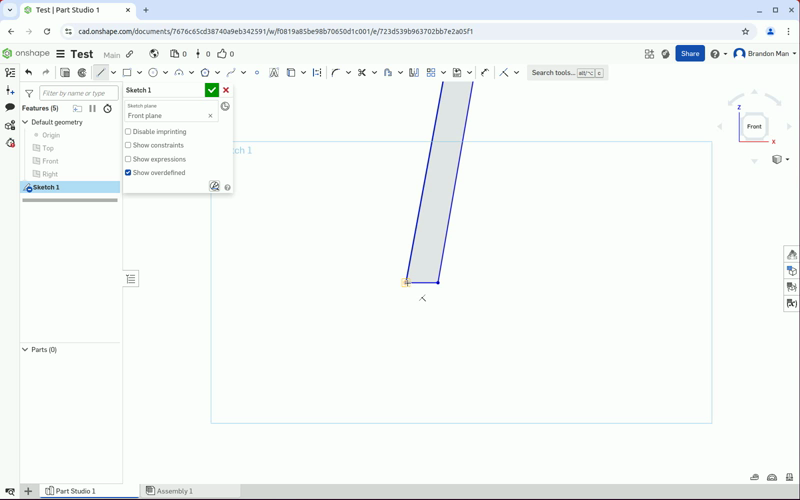
scroll(-6)
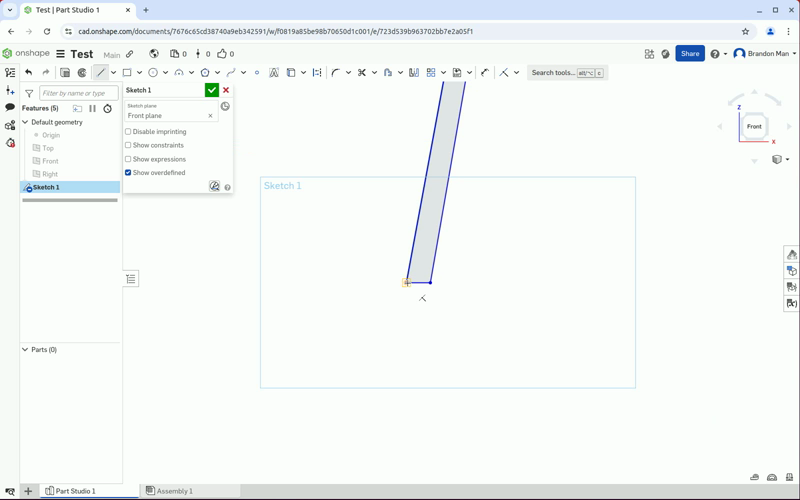
scroll(-6)
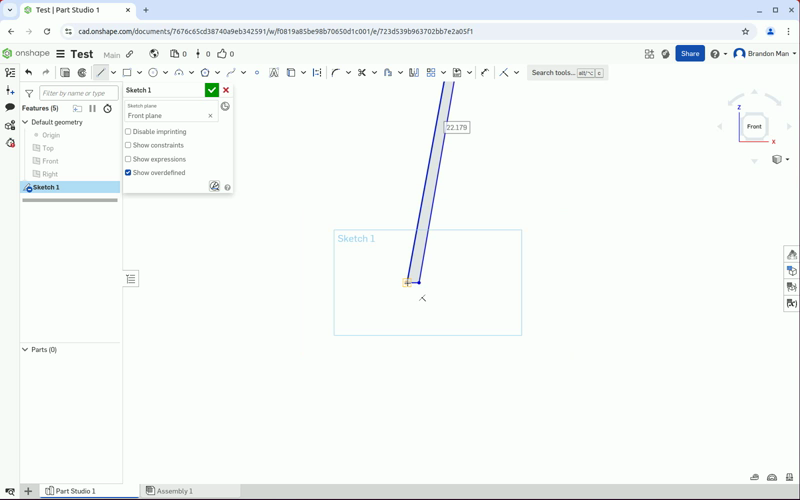
scroll(-6)
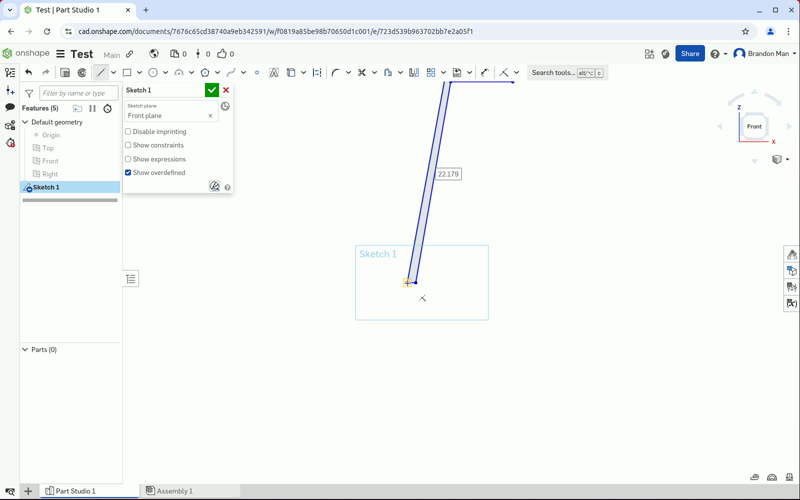
scroll(-6)
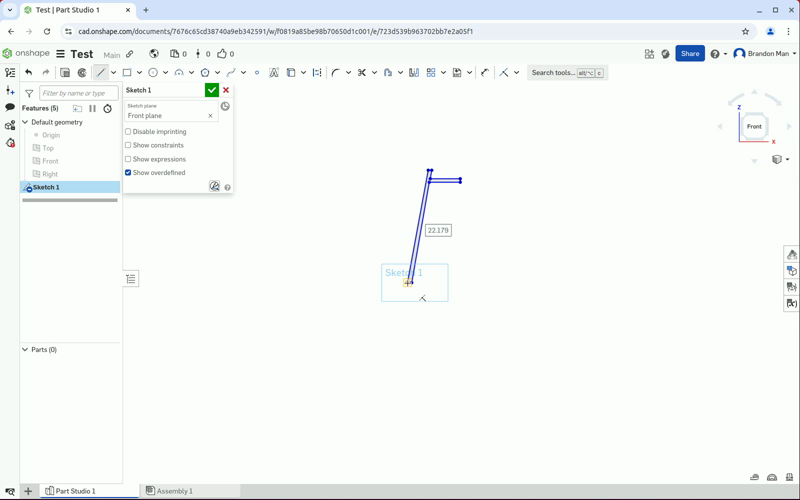
key(esc)
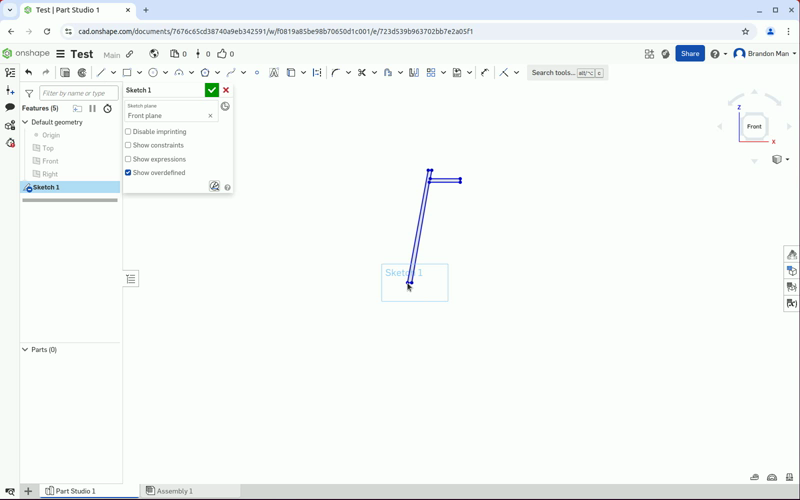
mouse_move(417, 230)
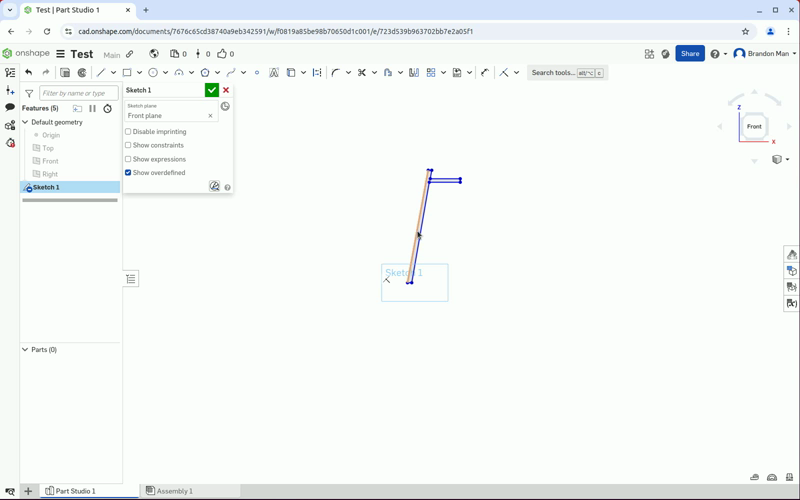
scroll(6)
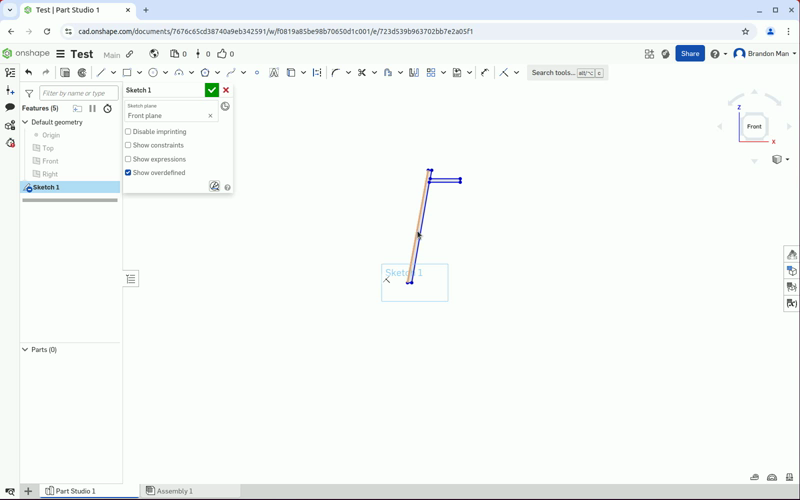
scroll(6)
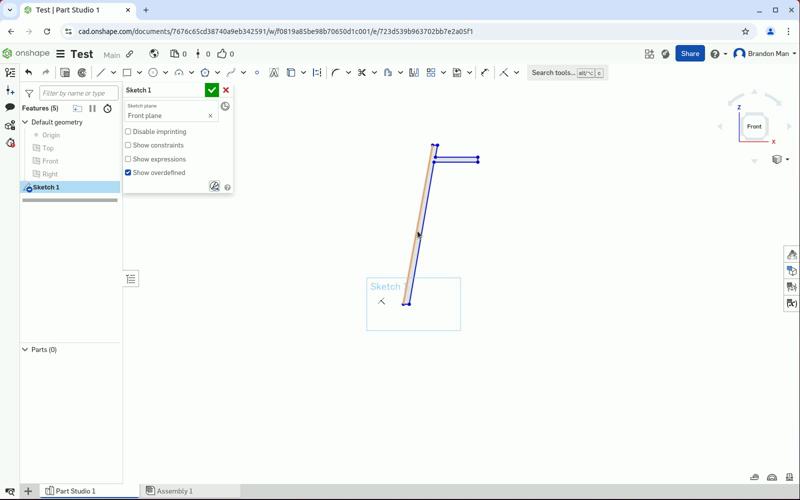
scroll(6)
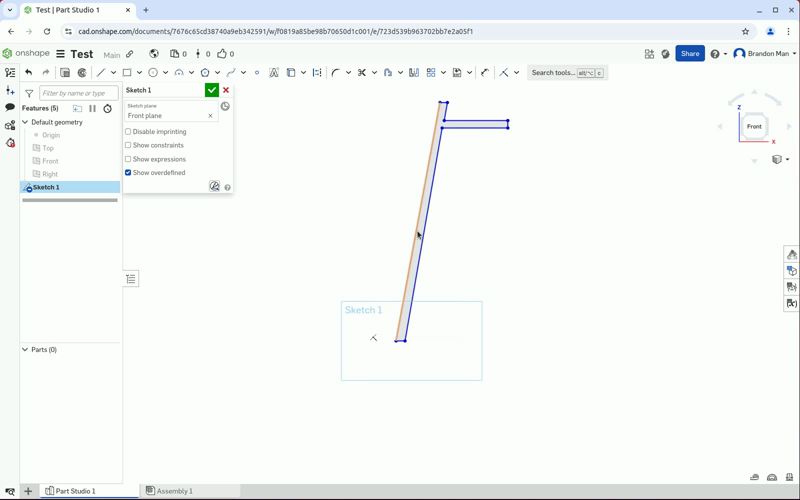
scroll(6)
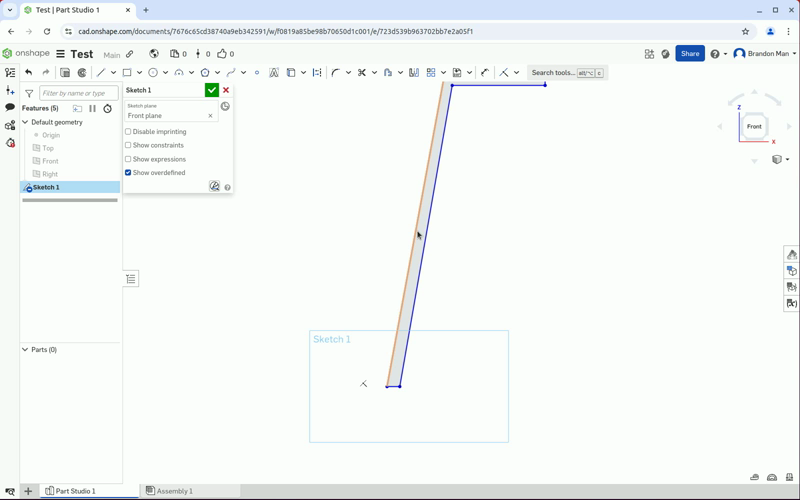
scroll(6)
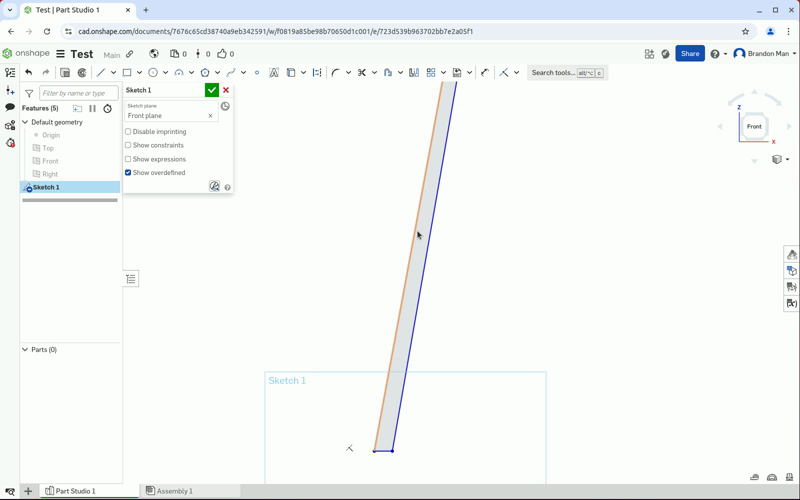
scroll(6)
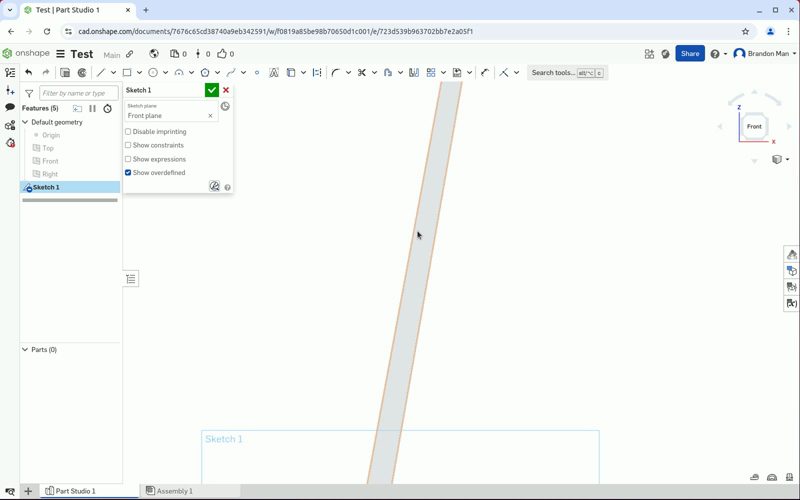
scroll(6)
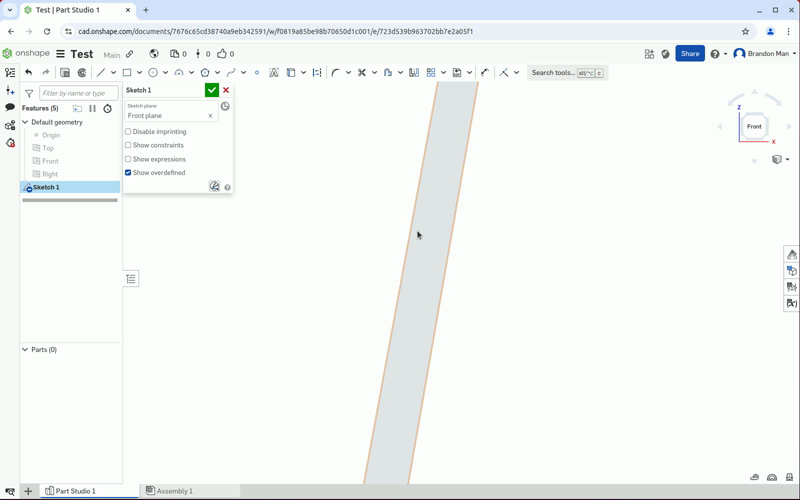
click(417, 230)
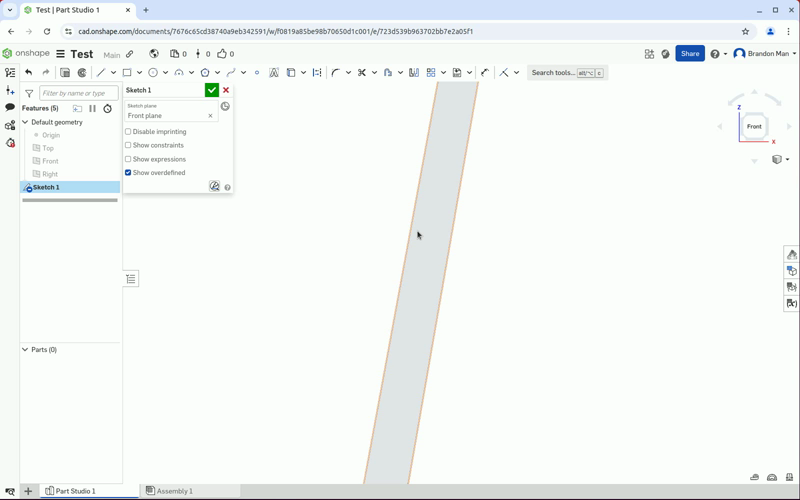
scroll(-6)
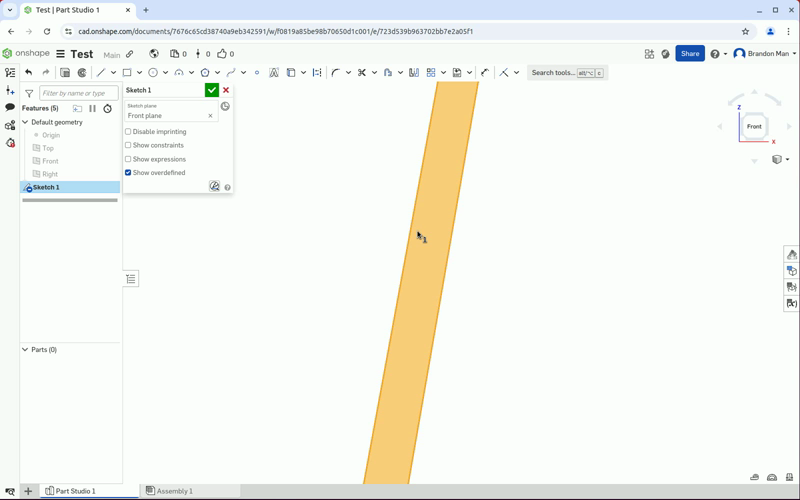
scroll(-6)
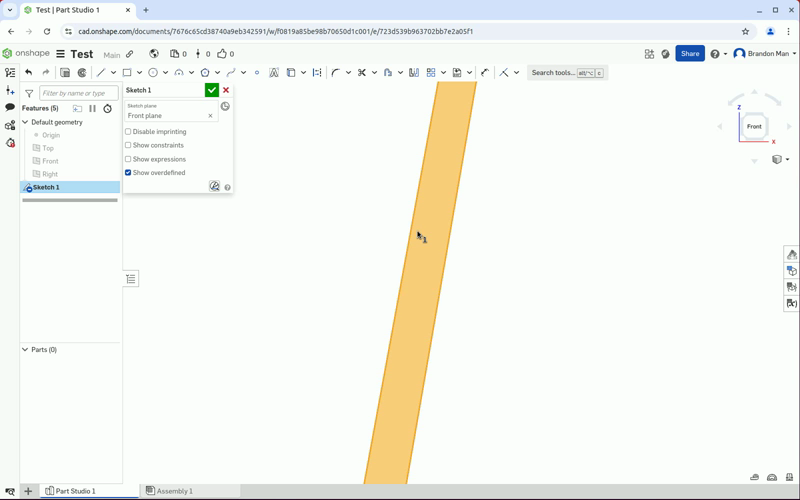
scroll(-6)
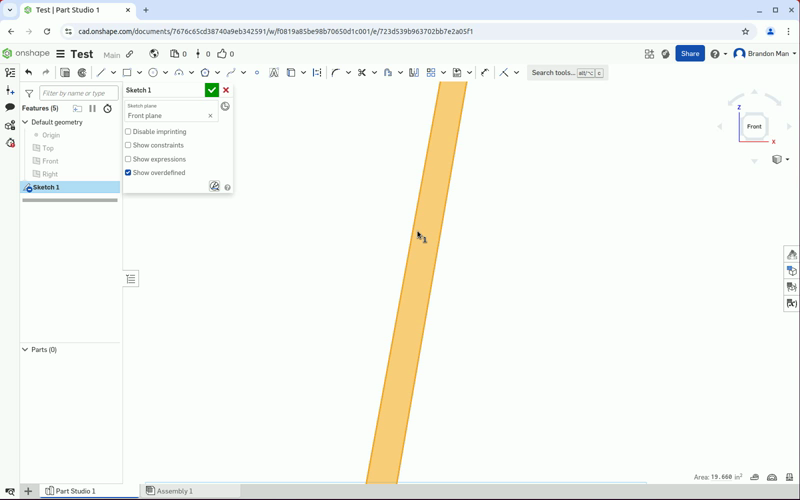
scroll(-6)
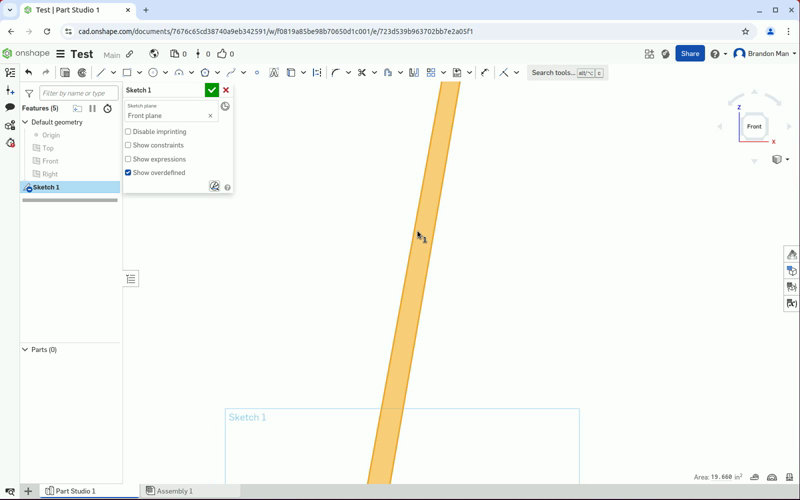
scroll(-6)
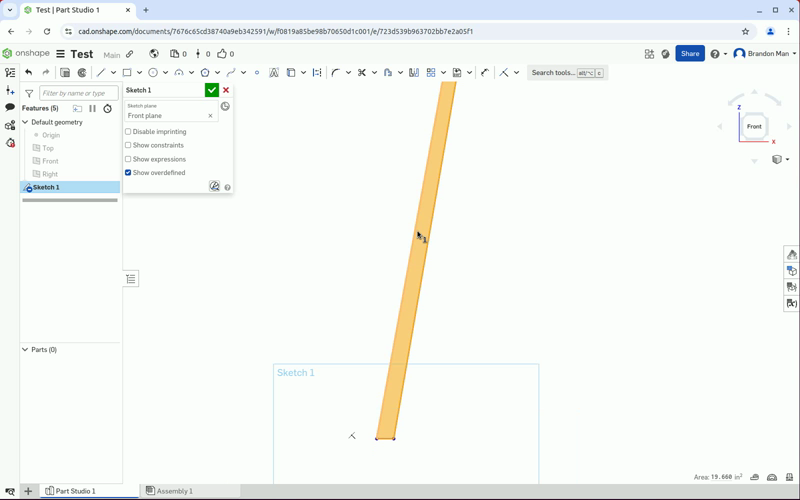
scroll(-6)
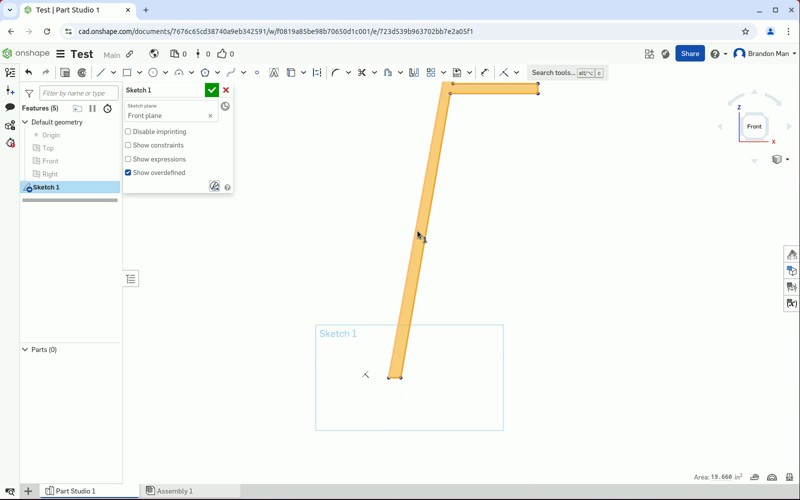
scroll(-6)
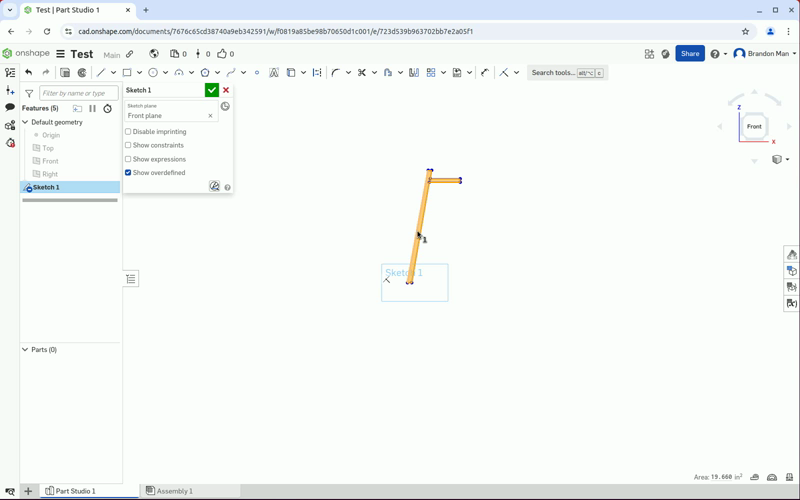
mouse_move(73, 352)
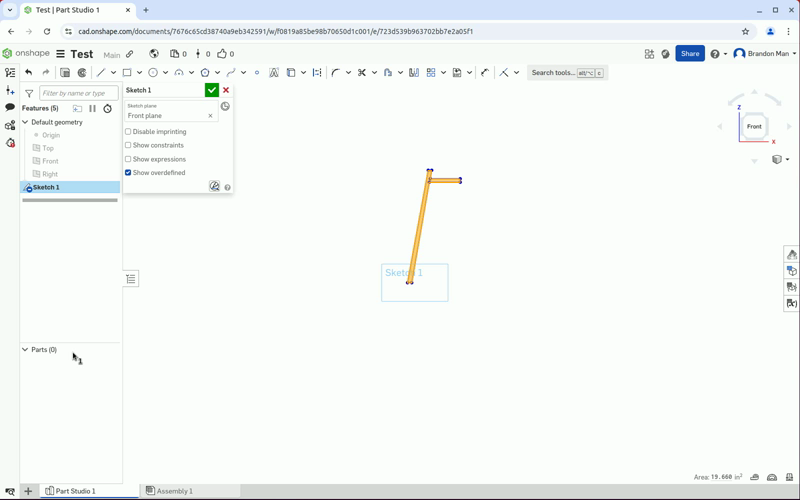
key(shift+y)
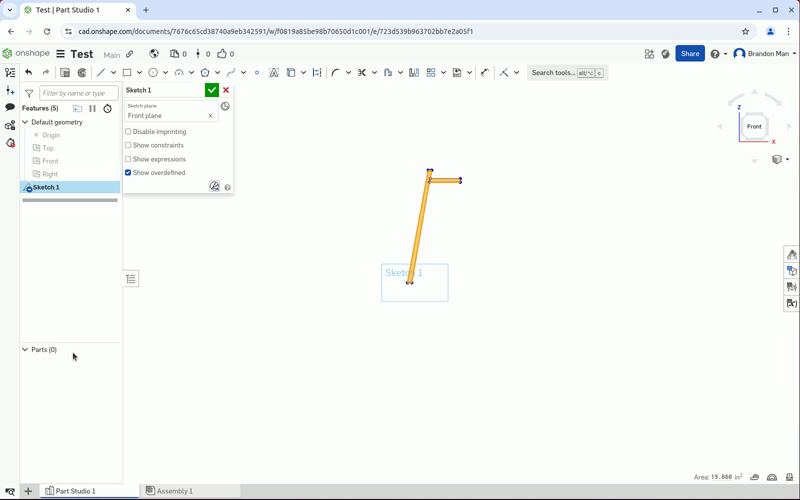
key(shift+e)
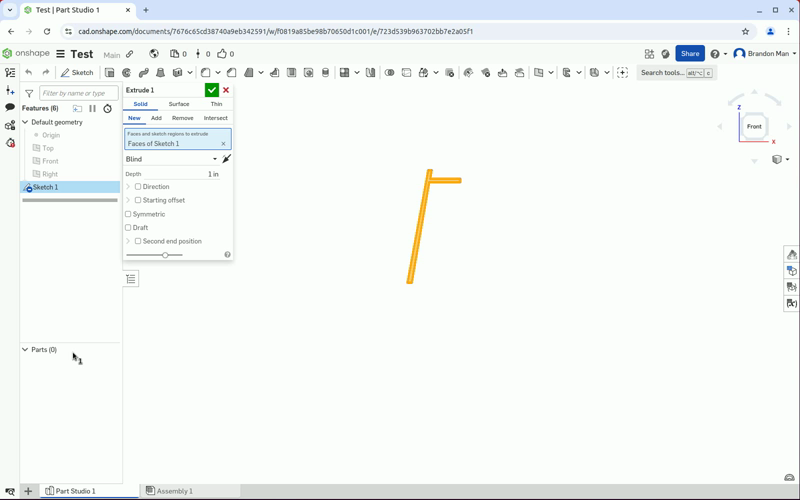
mouse_move(143, 106)
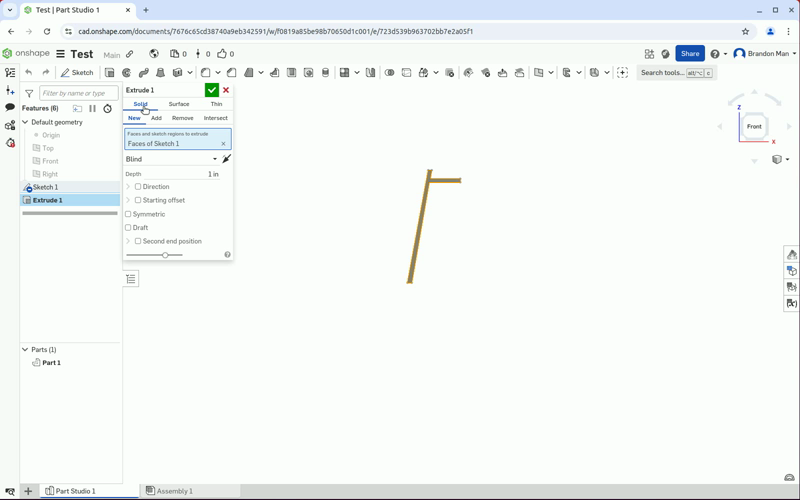
click(143, 106)
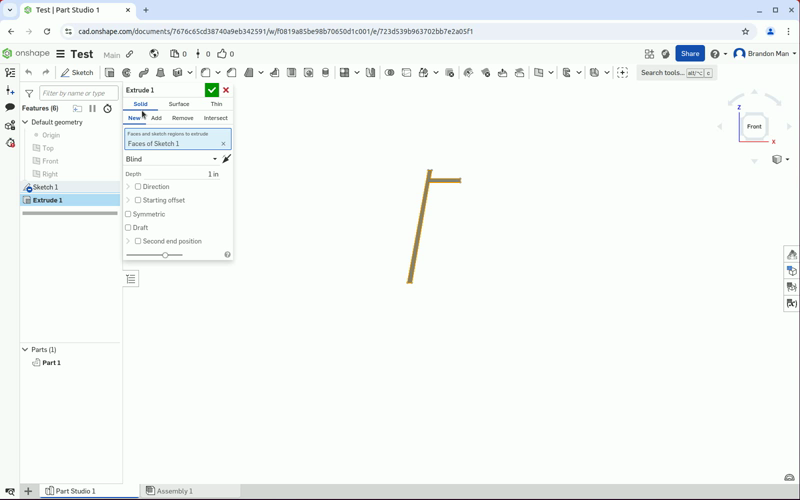
mouse_move(137, 120)
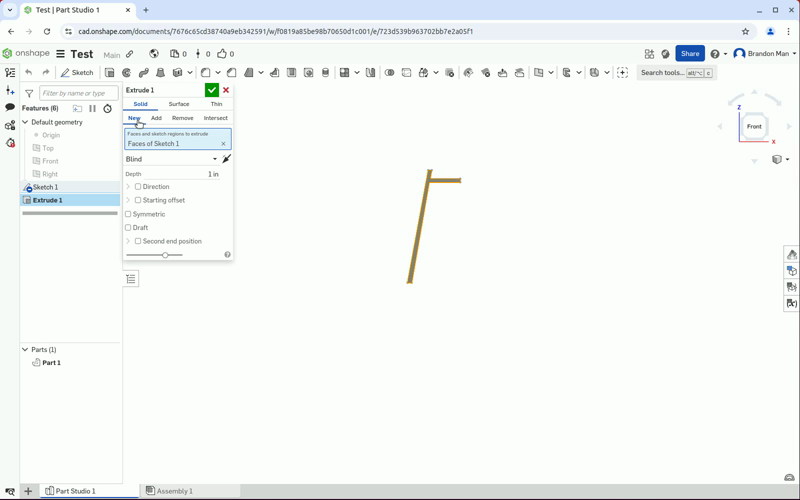
click(137, 120)
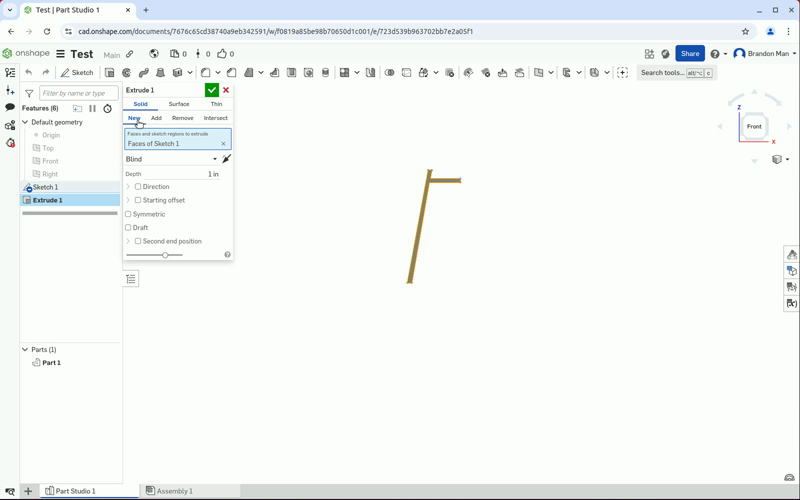
key(tab, 4)
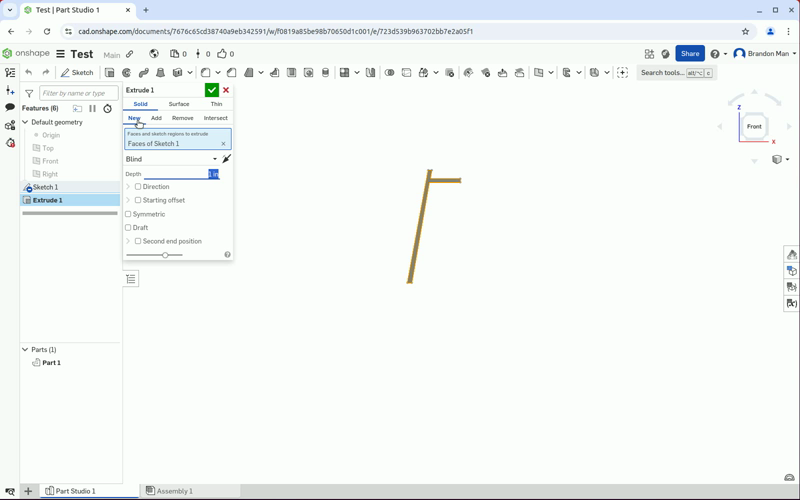
text(1.444)
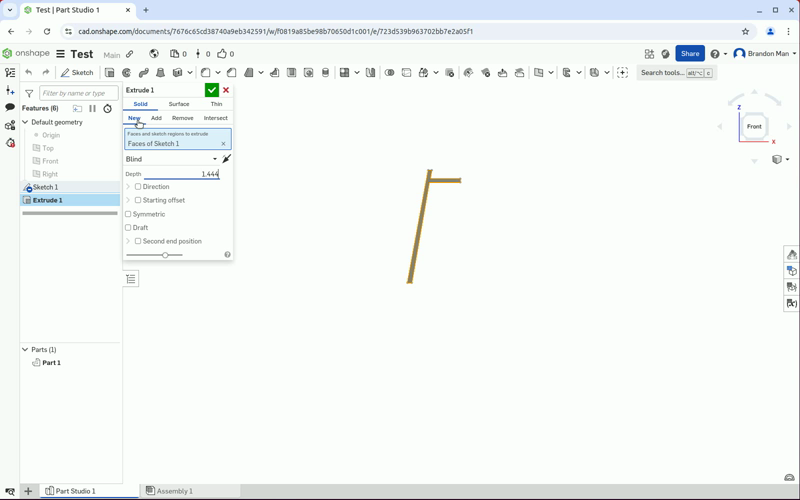
key(tab, 3)
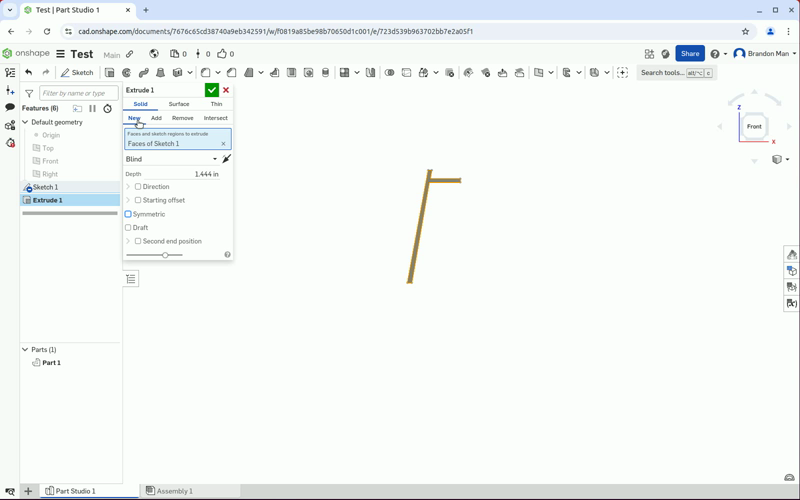
key(space)
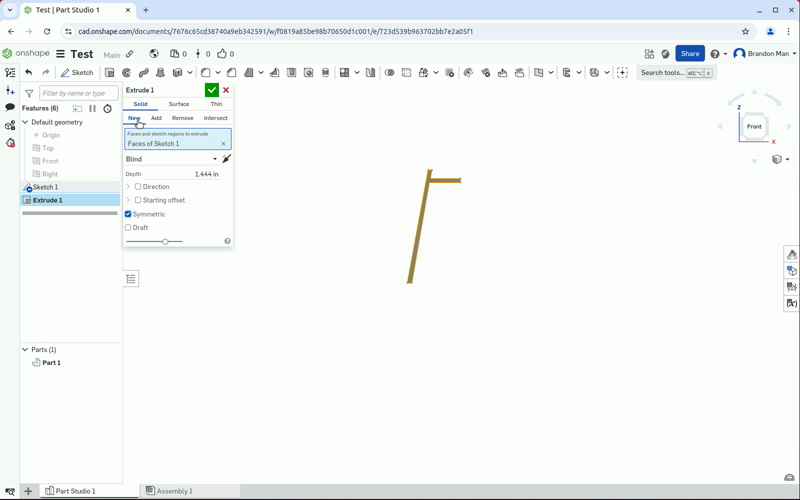
key(enter)
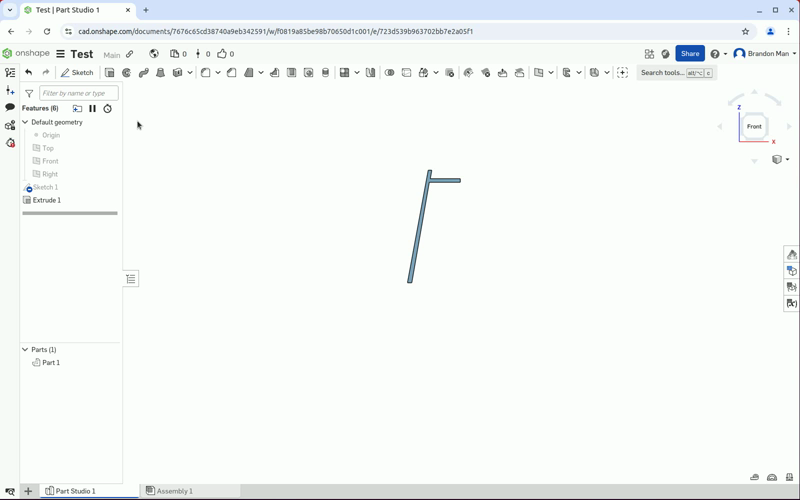
key(shift+h)
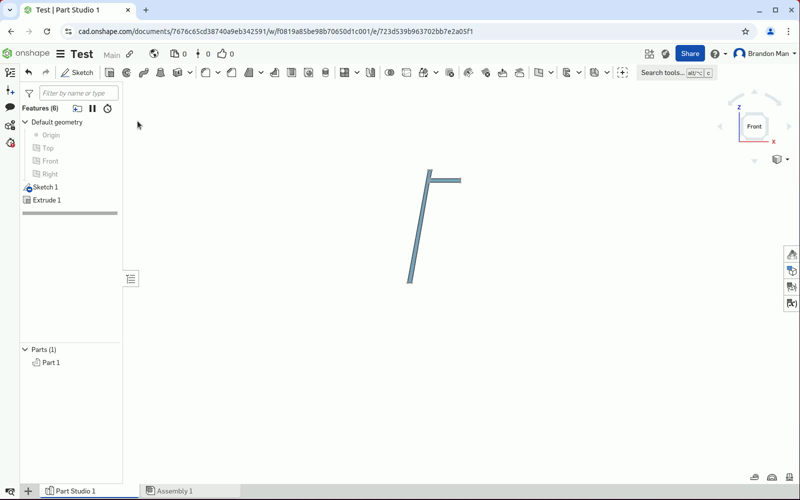
key(shift+h)
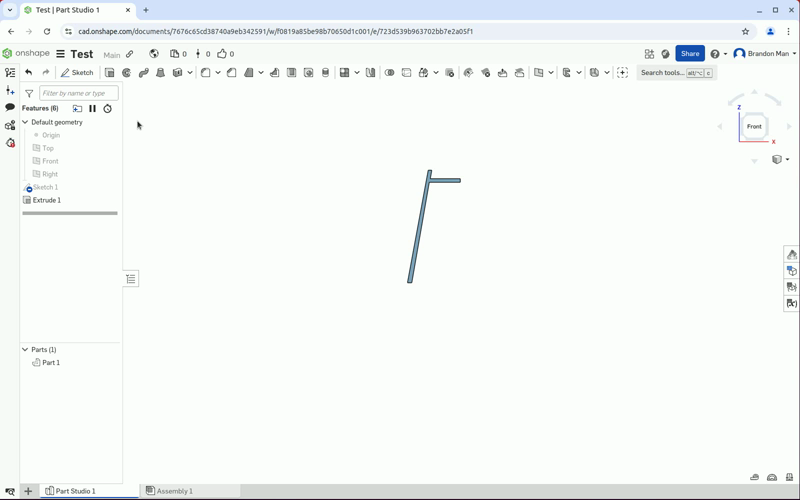
mouse_move(73, 189)
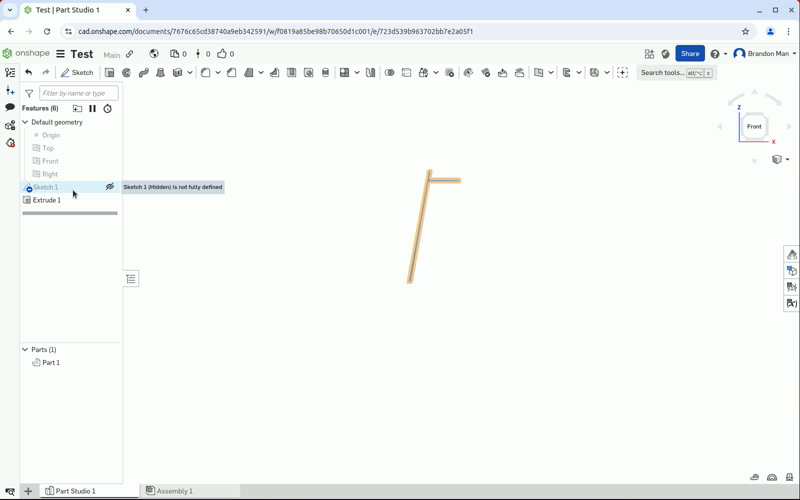
click(73, 189)
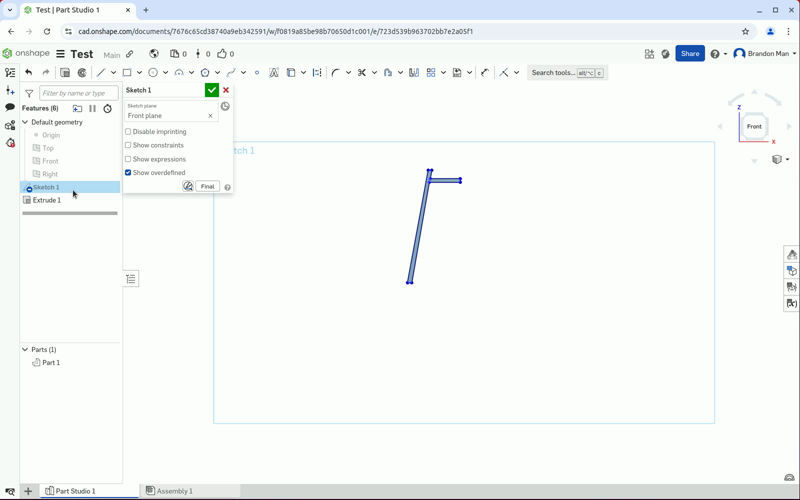
mouse_move(229, 92)
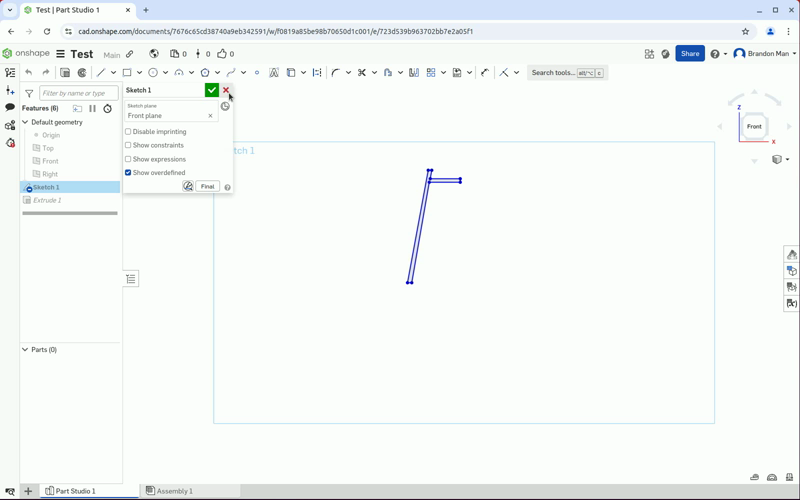
click(229, 92)
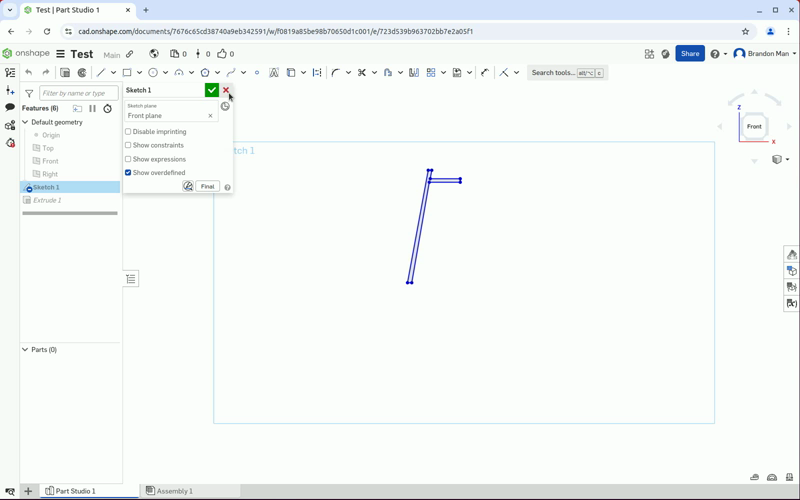
key(shift+s)
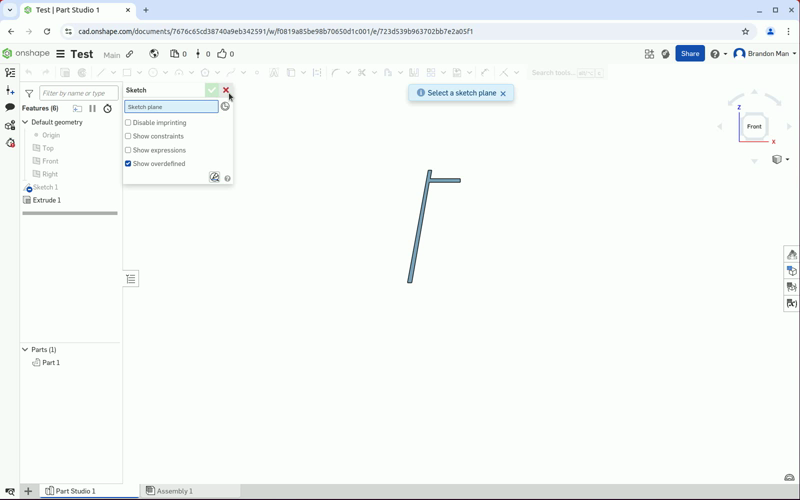
mouse_move(73, 163)
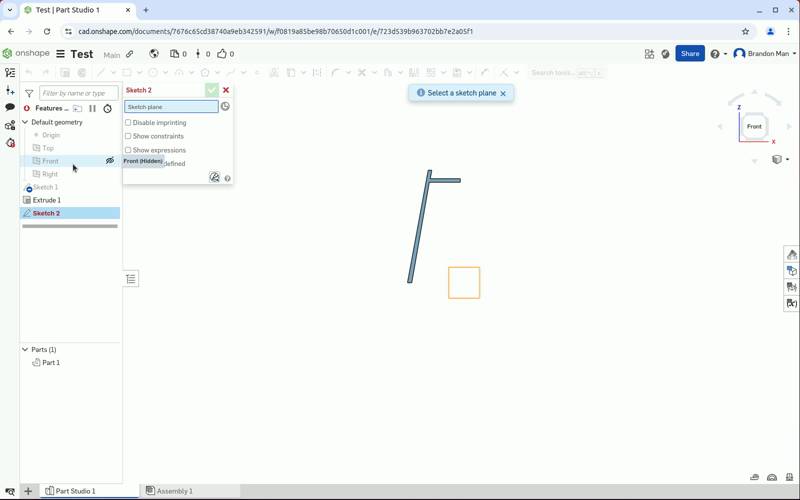
click(73, 163)
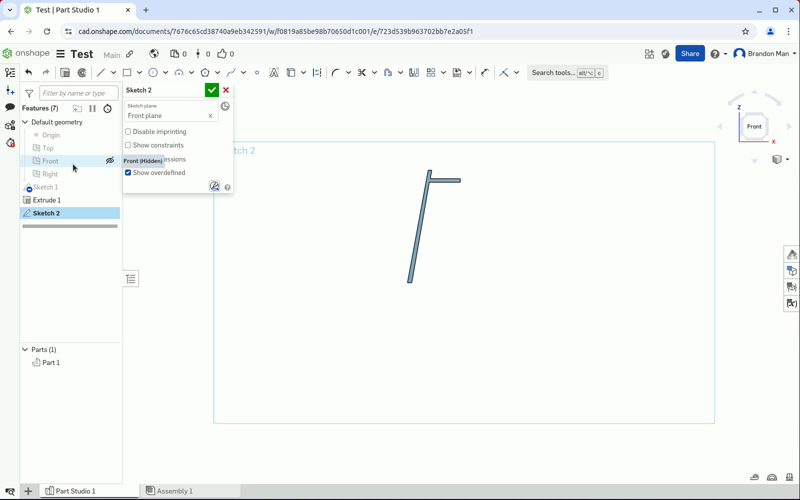
mouse_move(73, 352)
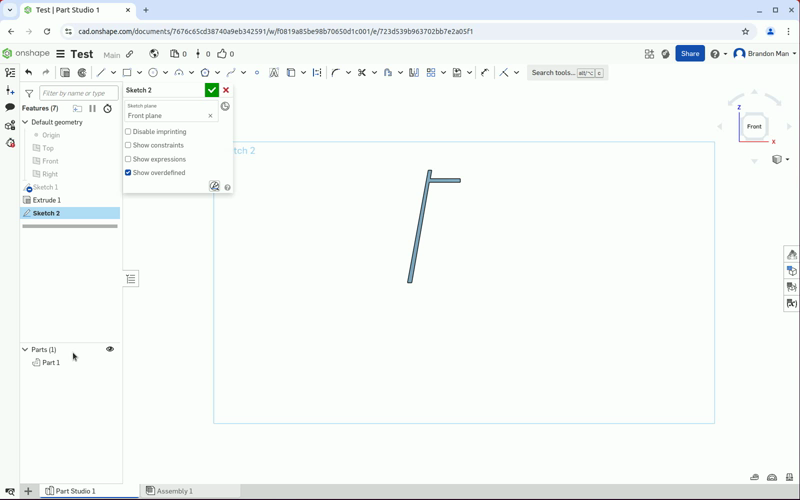
key(y)
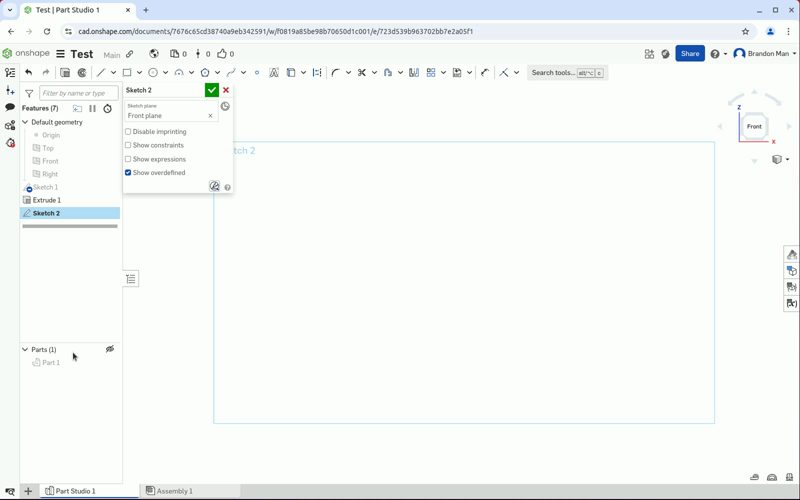
key(l)
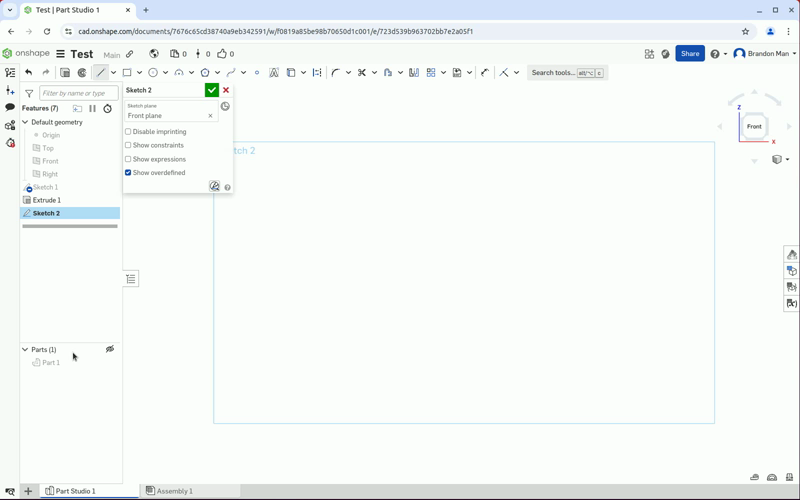
key_down(shift)
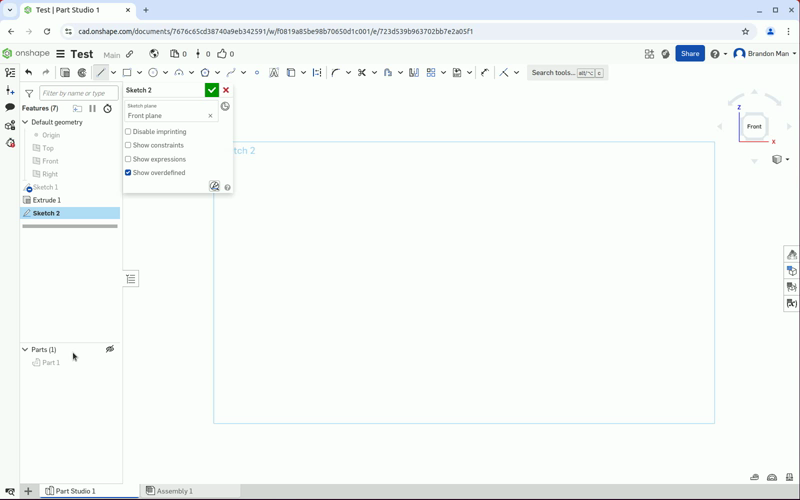
mouse_move(460, 182)
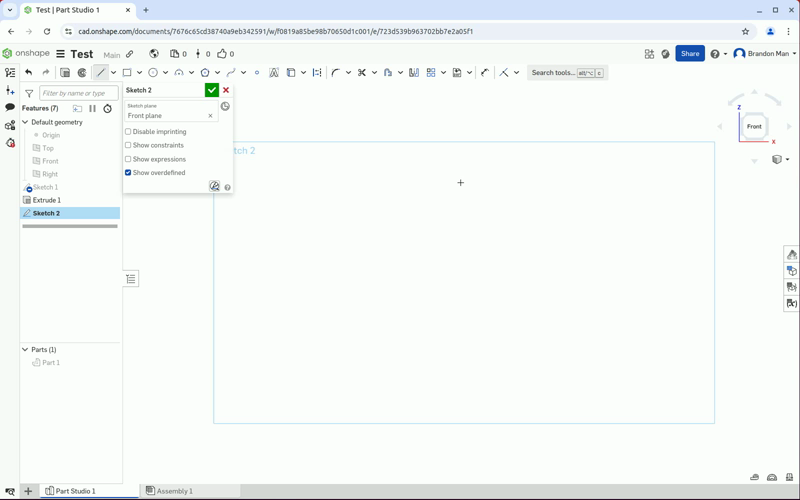
click(460, 182)
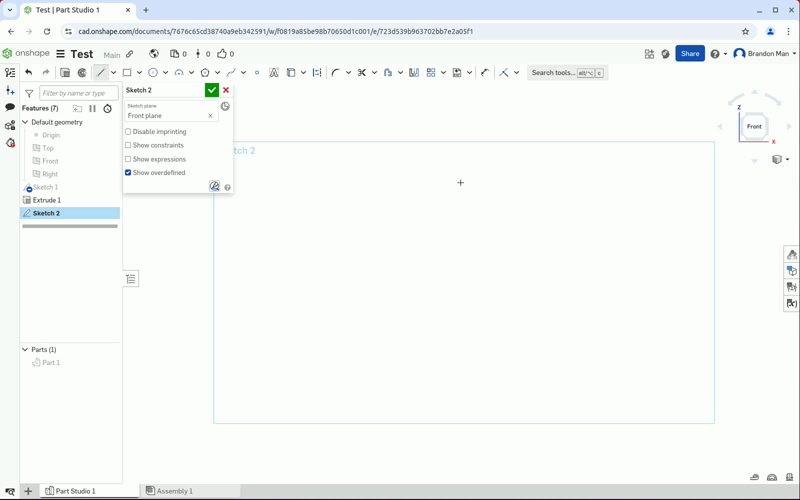
key_up(shift)
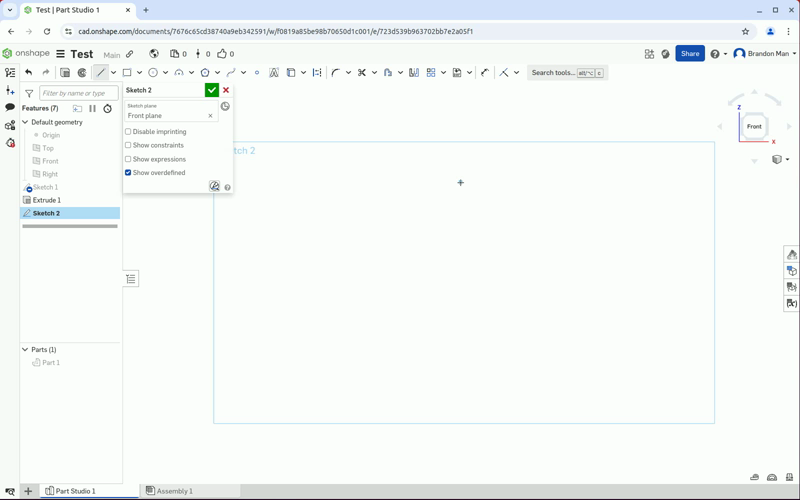
key_down(shift)
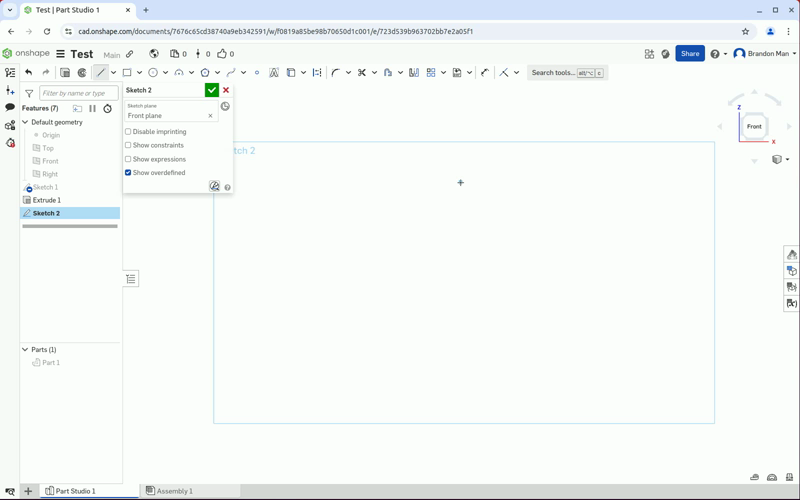
mouse_move(490, 182)
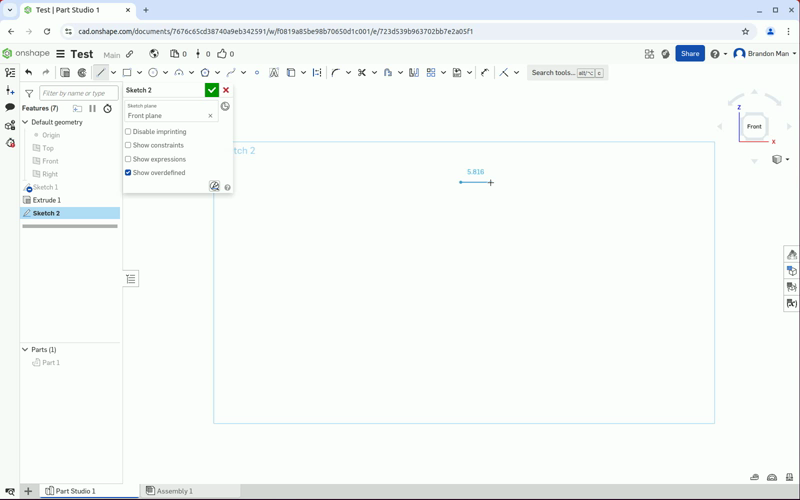
mouse_move(491, 182)
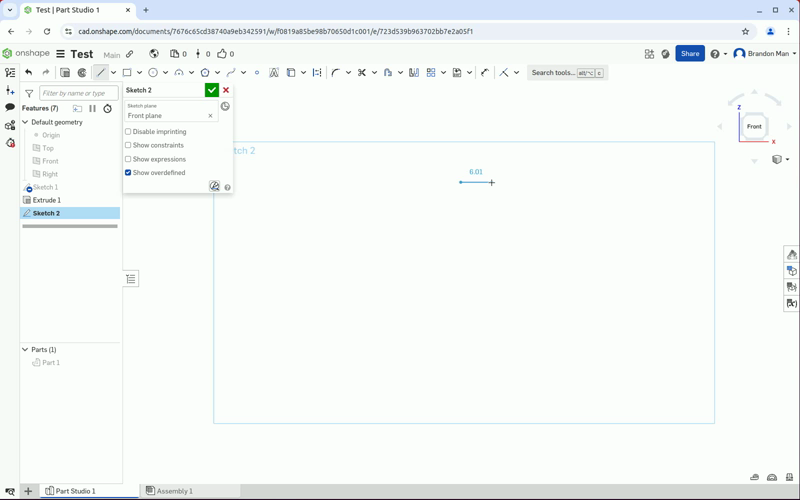
click(491, 182)
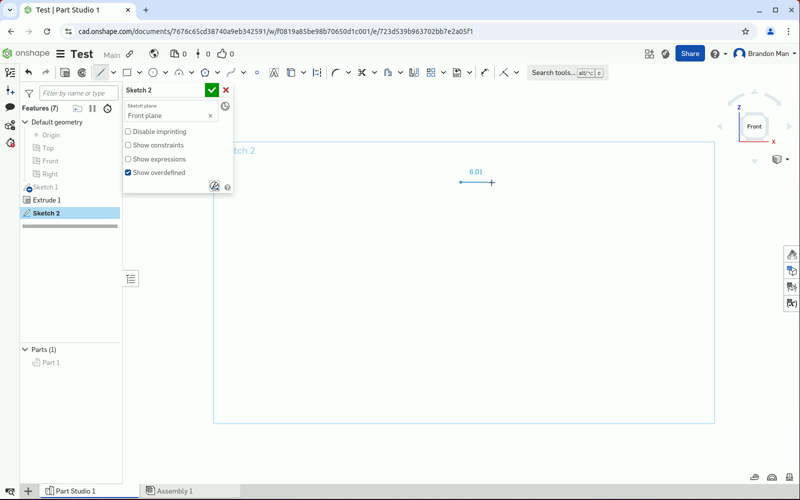
key_up(shift)
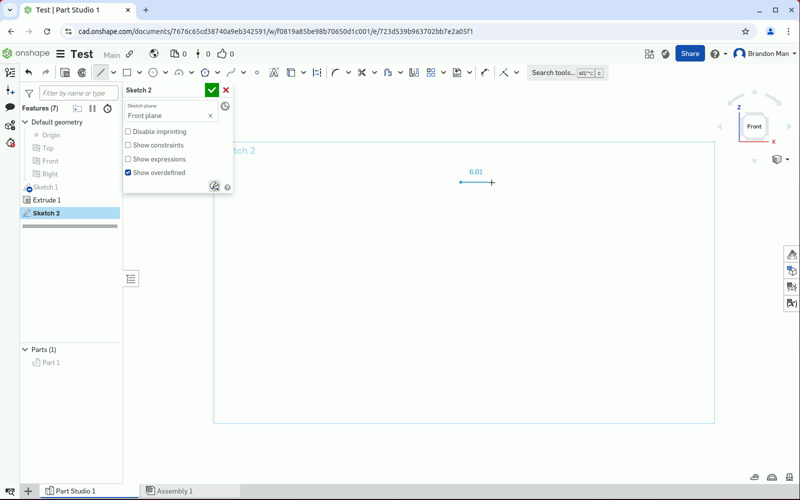
key_down(shift)
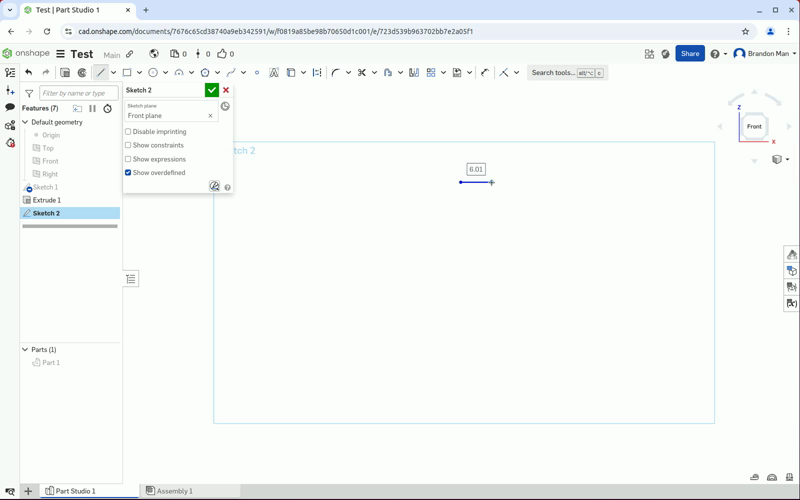
mouse_move(509, 282)
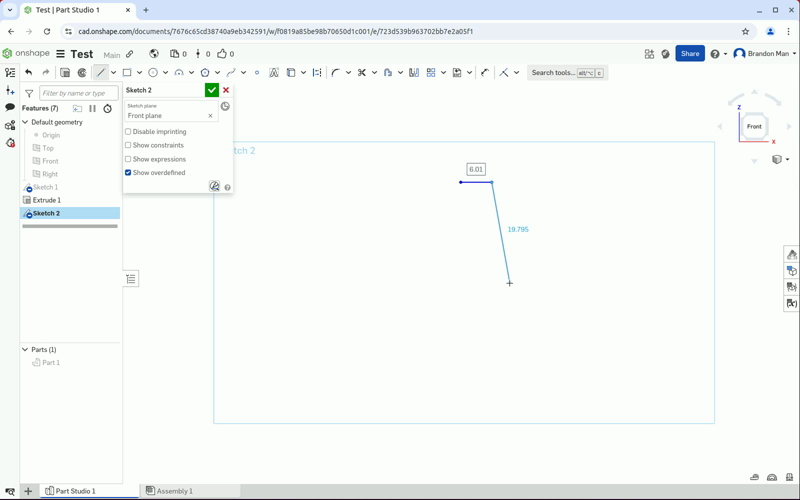
click(509, 282)
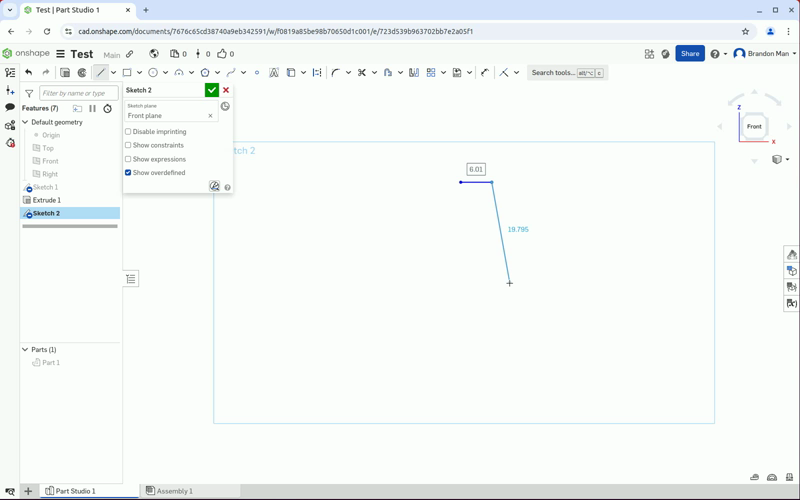
key_up(shift)
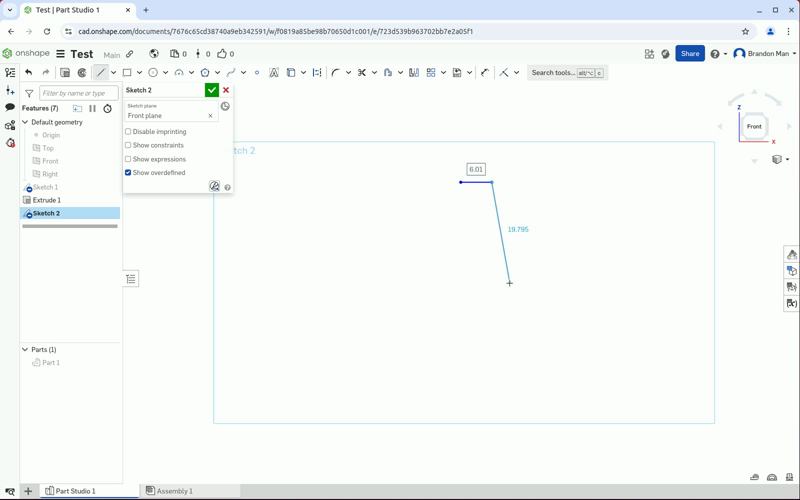
key_down(shift)
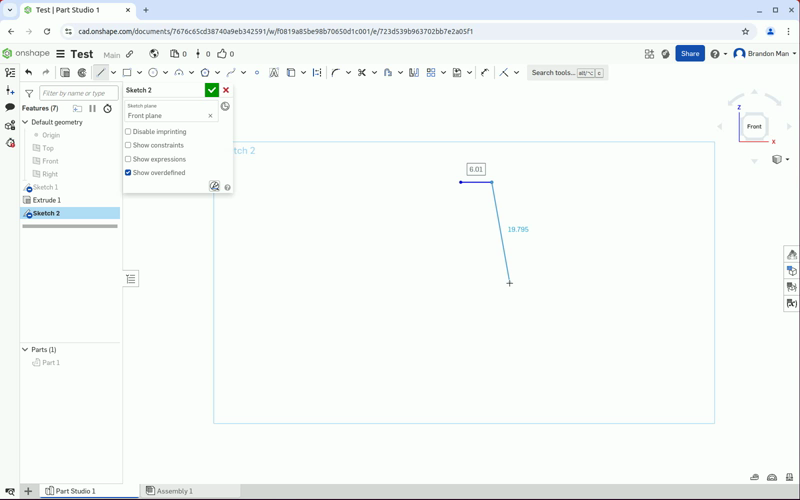
mouse_move(539, 282)
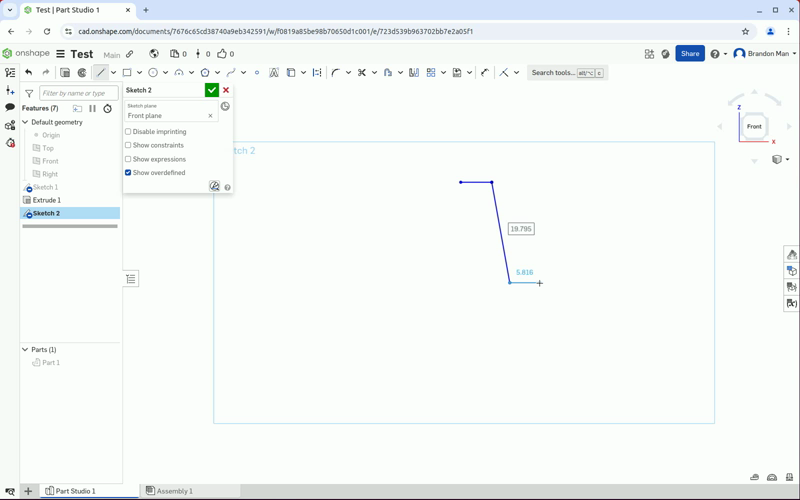
mouse_move(512, 282)
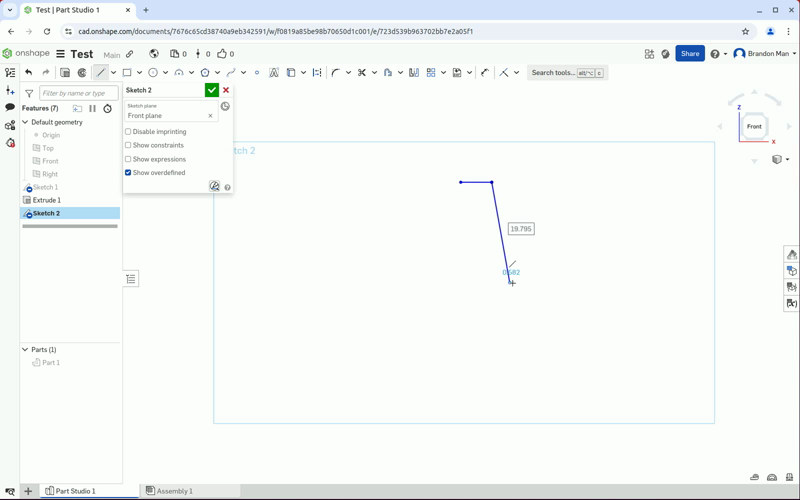
scroll(6)
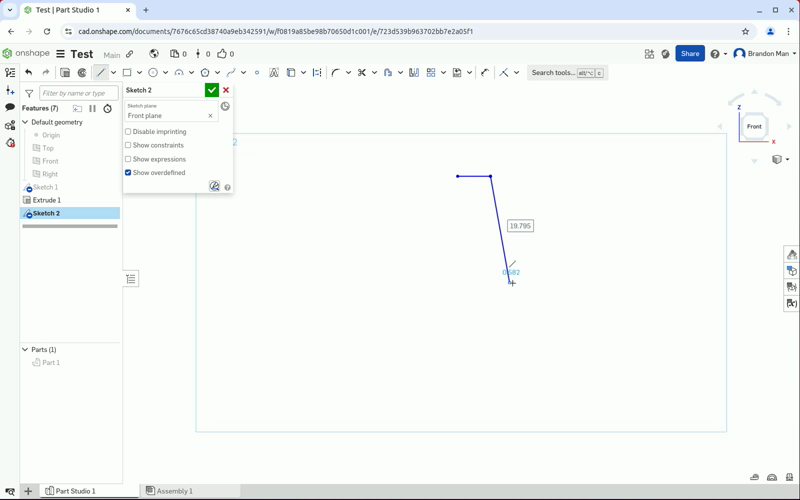
scroll(6)
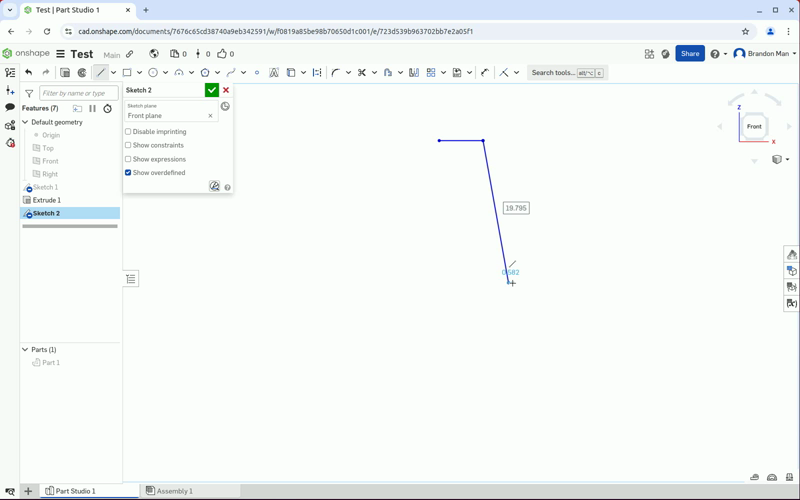
scroll(6)
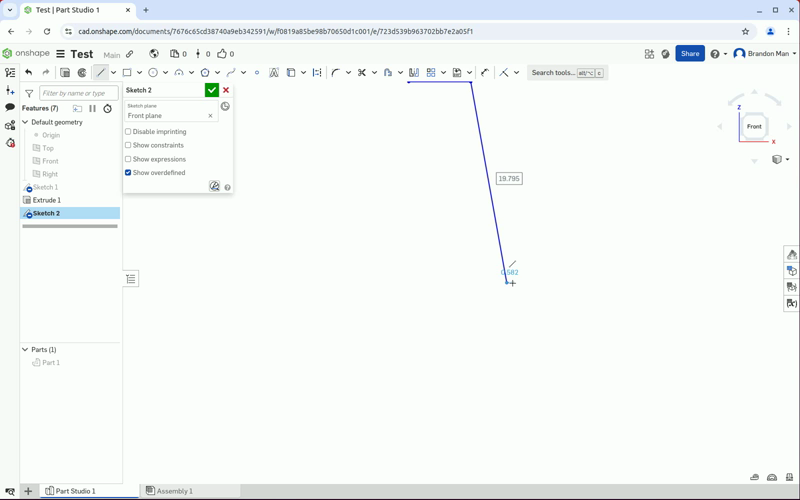
scroll(6)
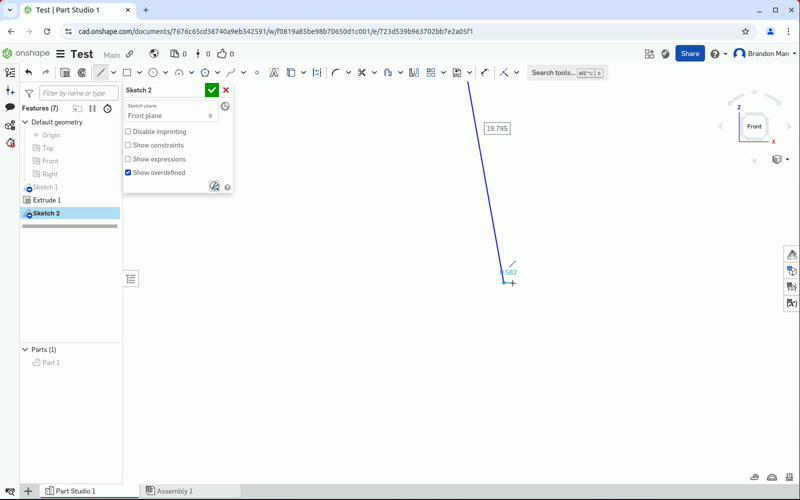
scroll(6)
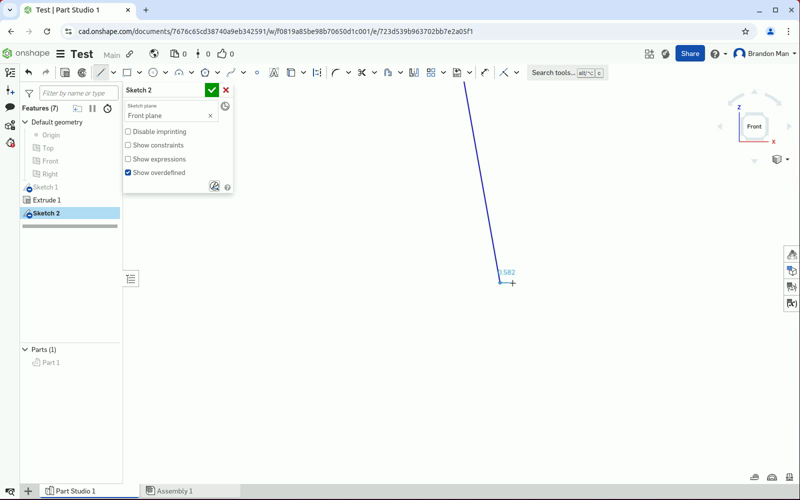
scroll(6)
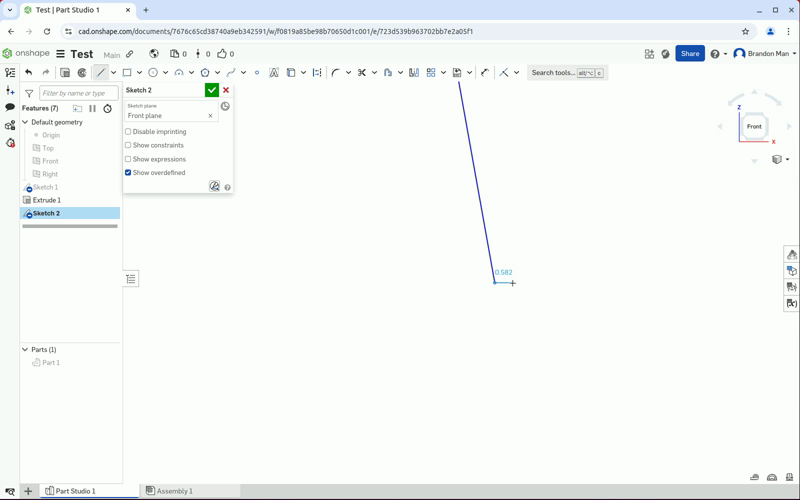
scroll(6)
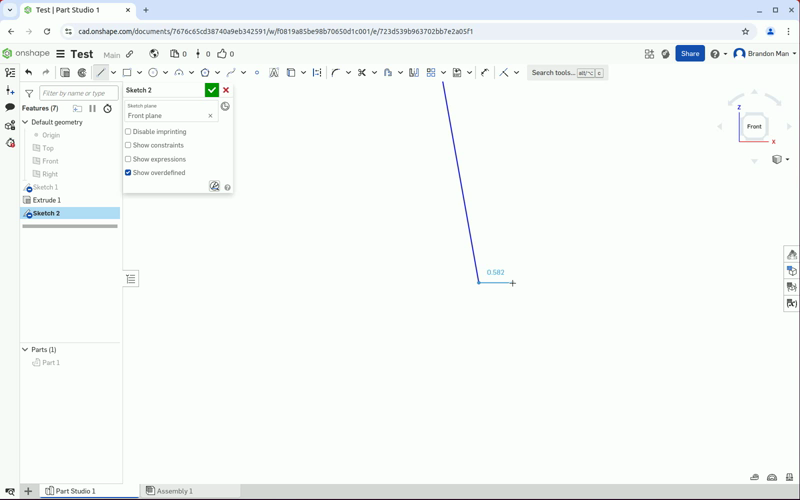
click(512, 282)
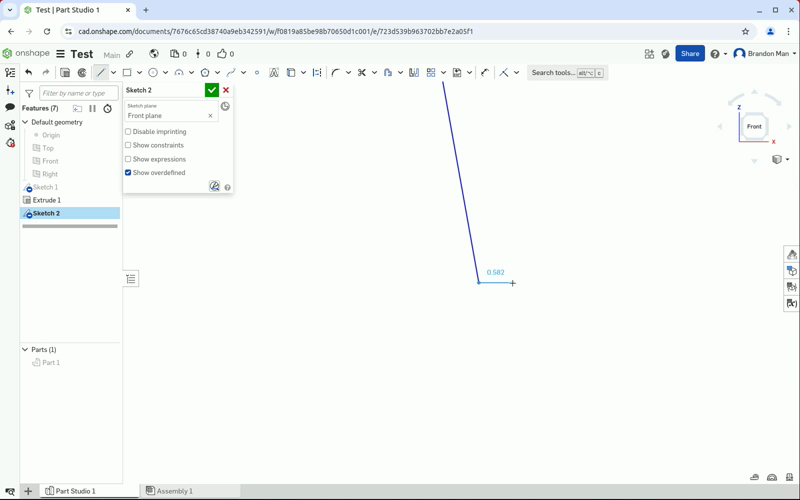
scroll(-6)
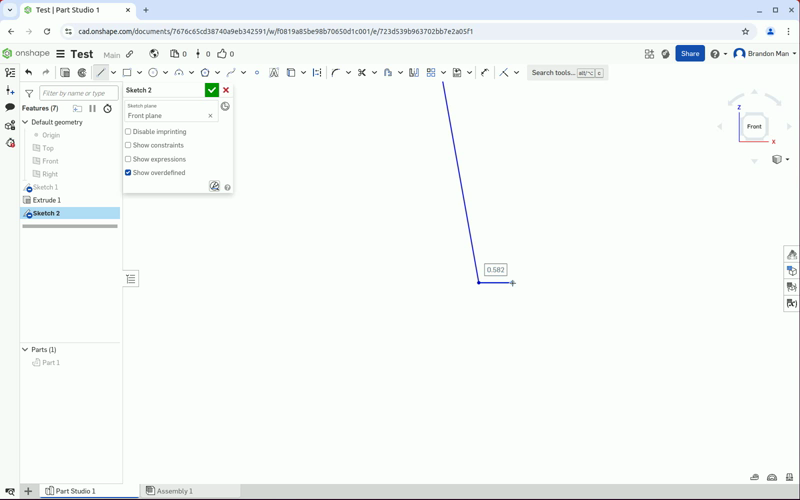
scroll(-6)
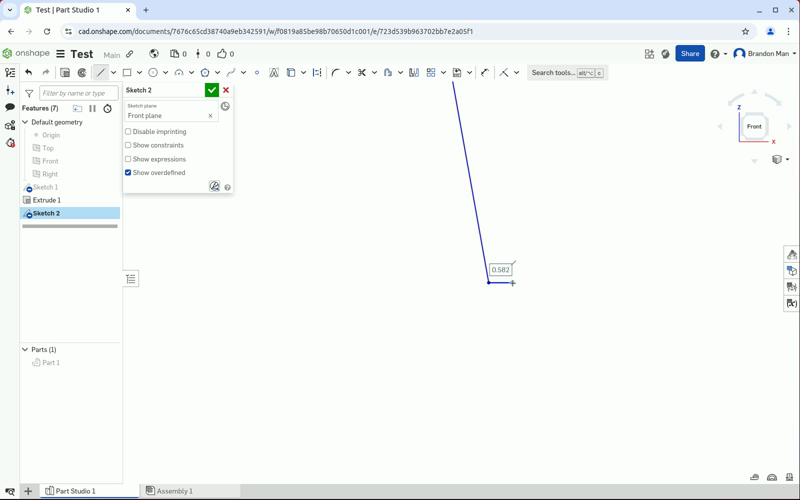
scroll(-6)
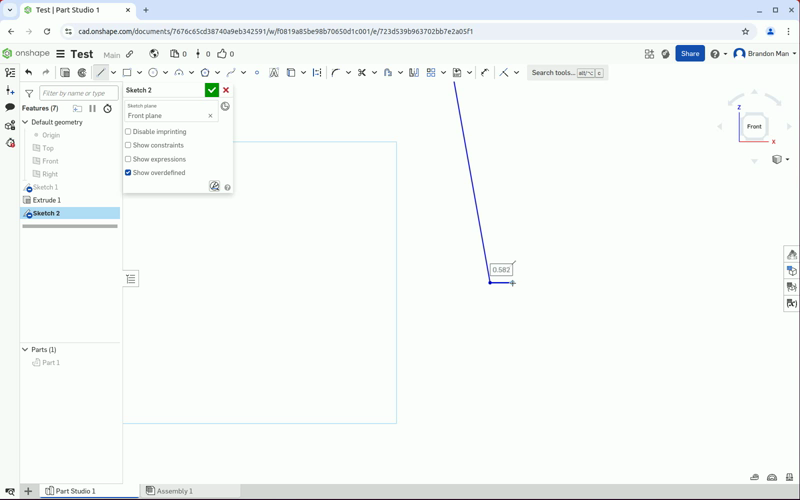
scroll(-6)
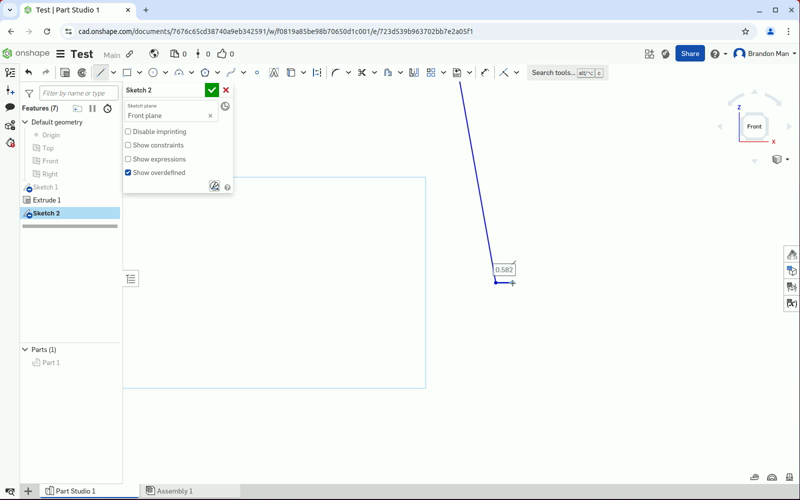
scroll(-6)
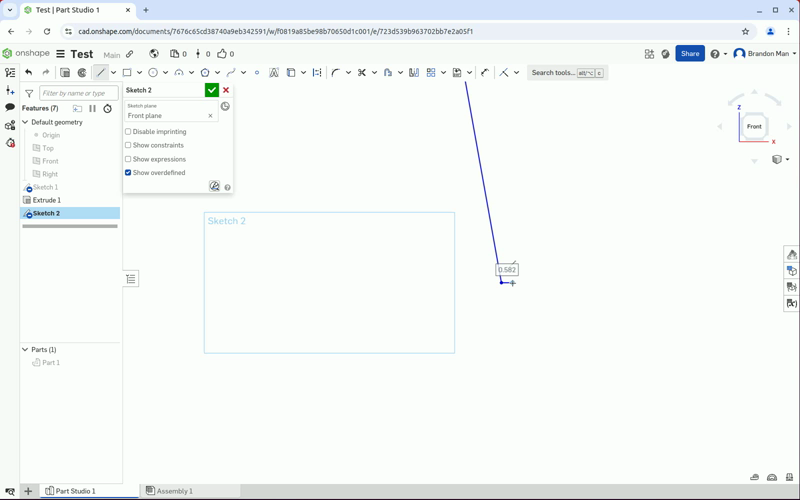
scroll(-6)
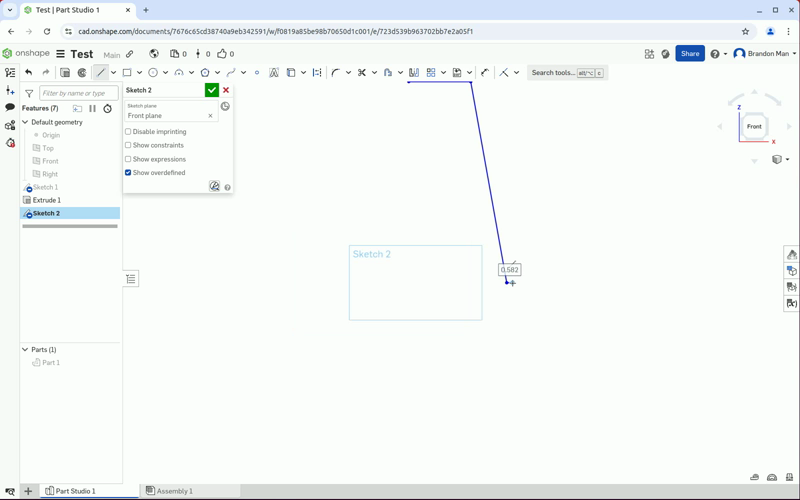
scroll(-6)
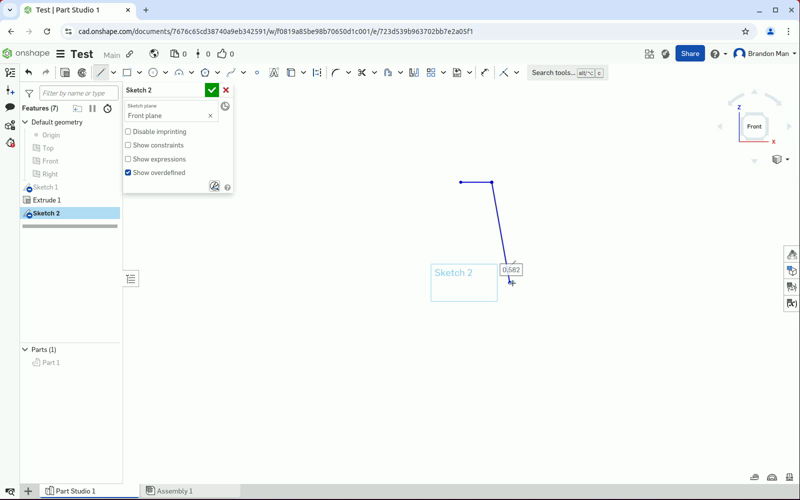
key_up(shift)
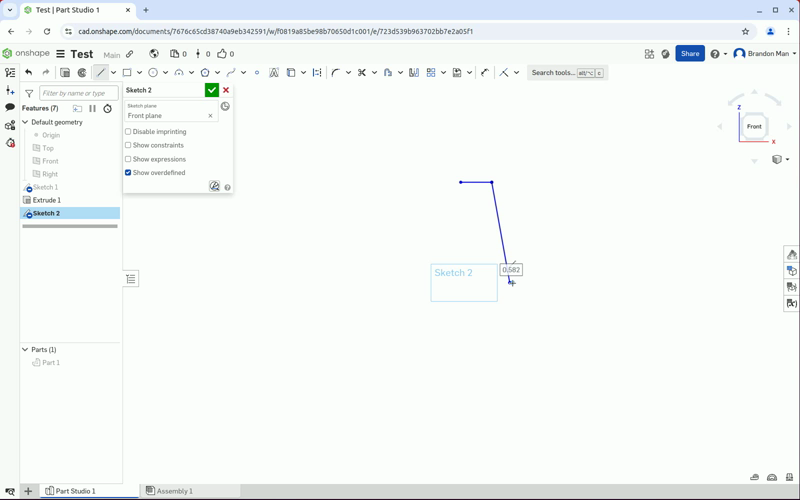
key_down(shift)
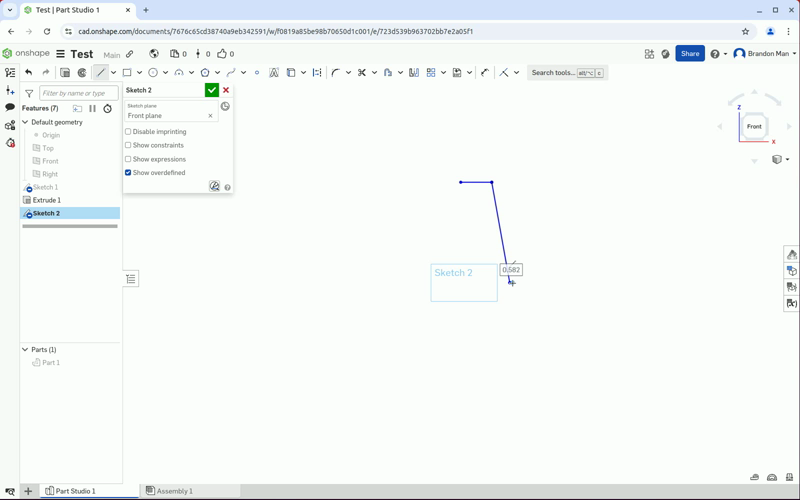
mouse_move(493, 170)
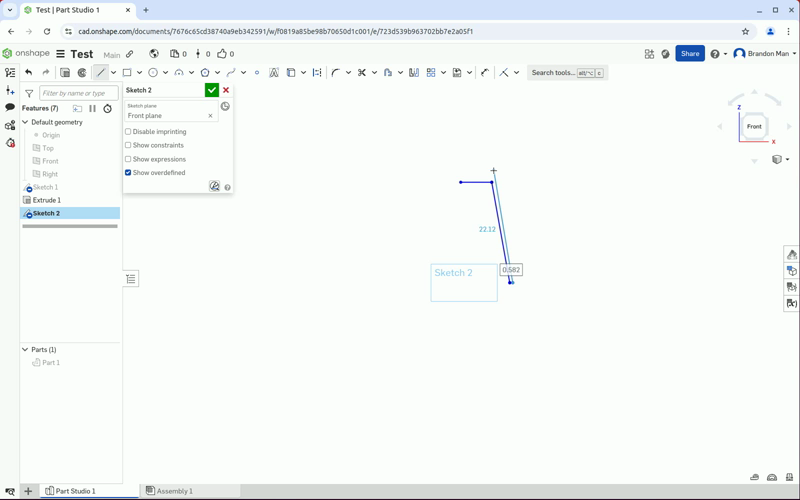
click(493, 170)
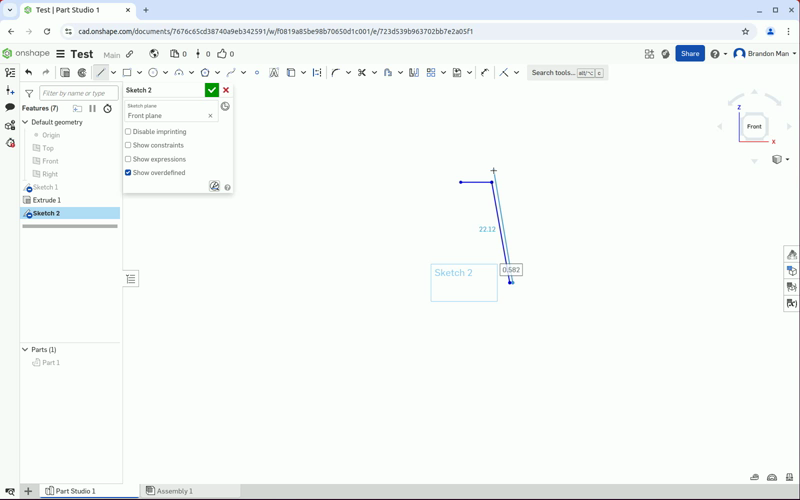
key_up(shift)
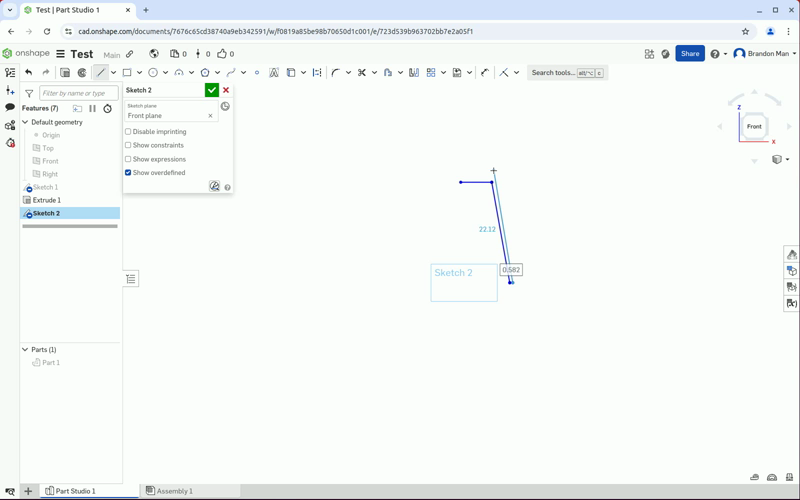
key_down(shift)
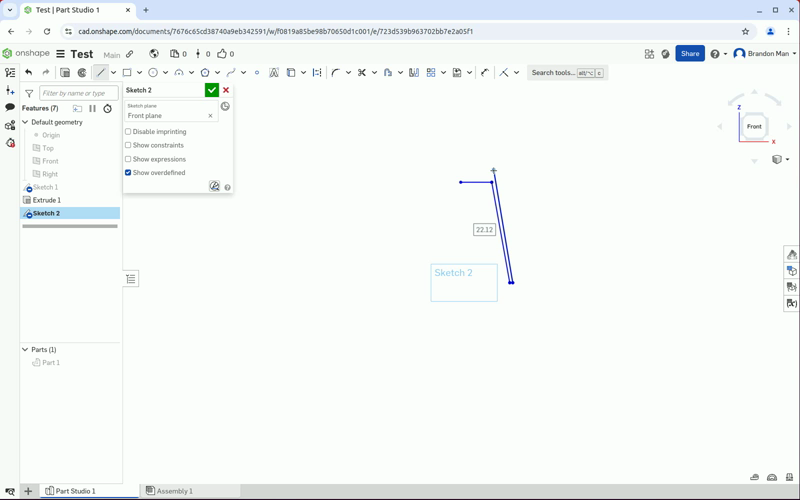
mouse_move(523, 170)
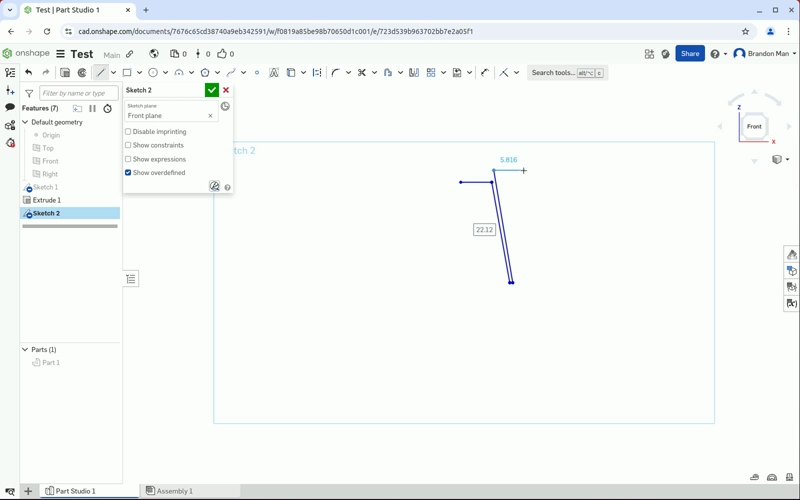
mouse_move(489, 170)
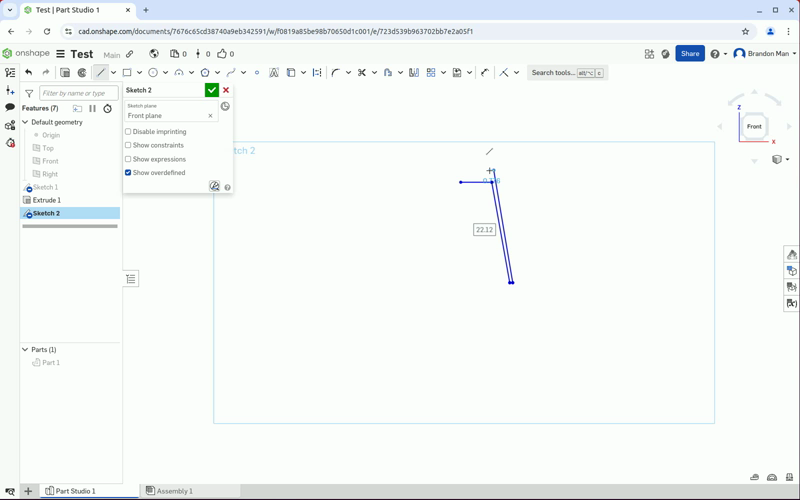
scroll(6)
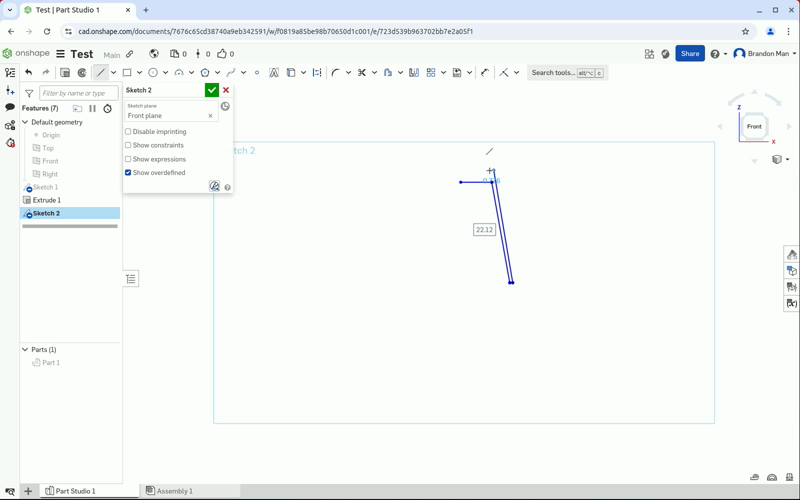
scroll(6)
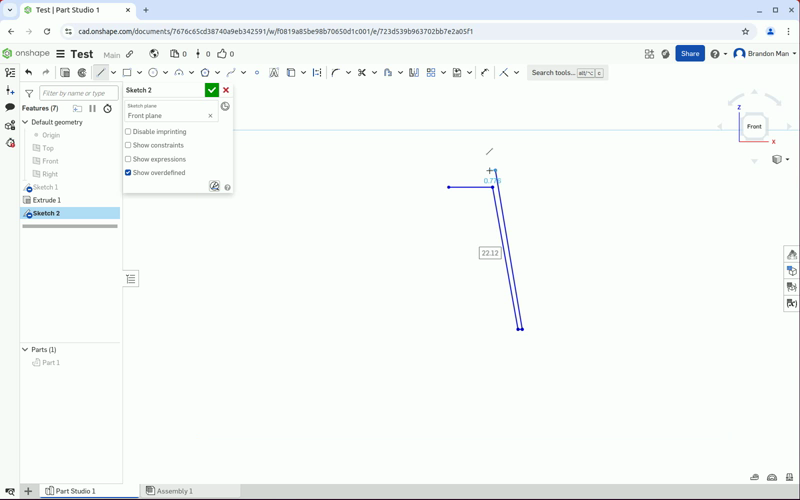
scroll(6)
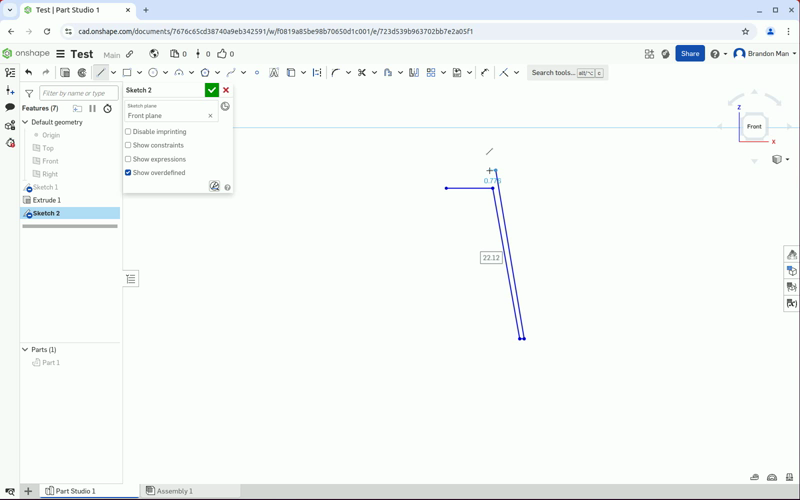
scroll(6)
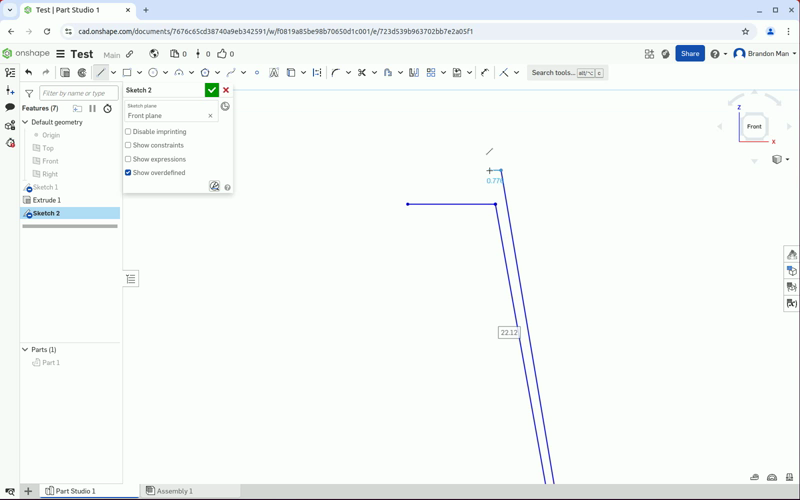
scroll(6)
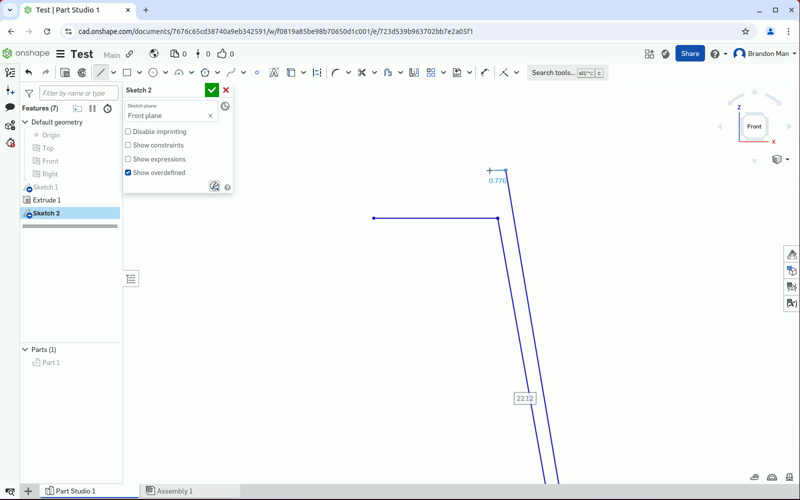
scroll(6)
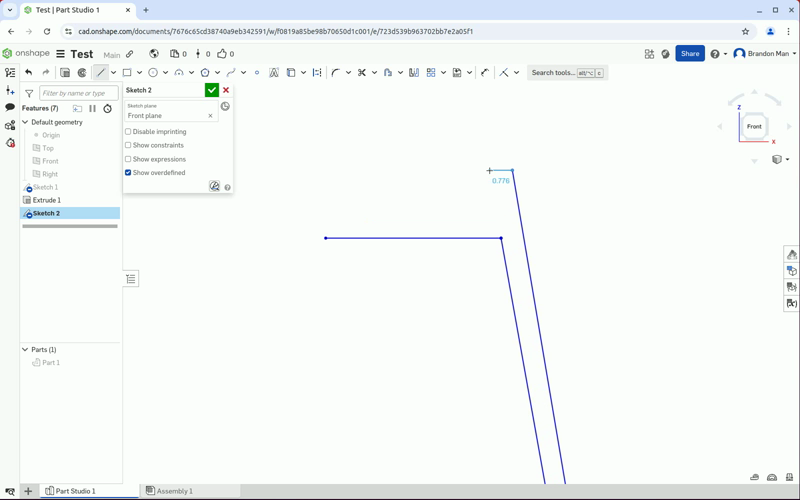
scroll(6)
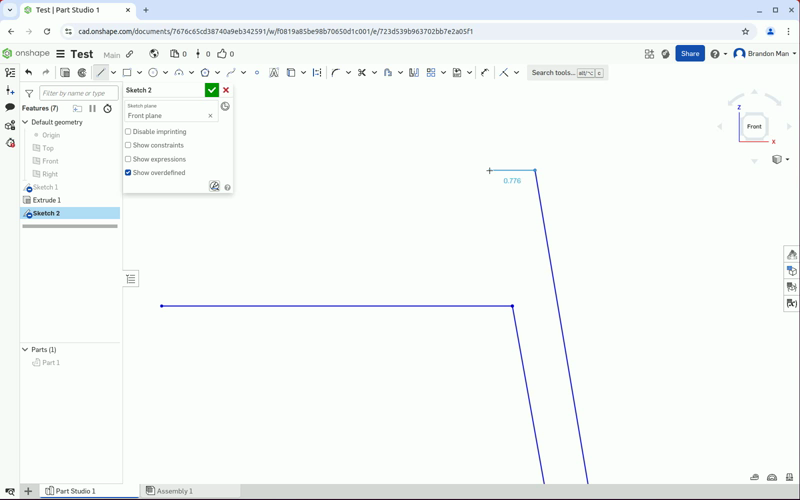
click(489, 170)
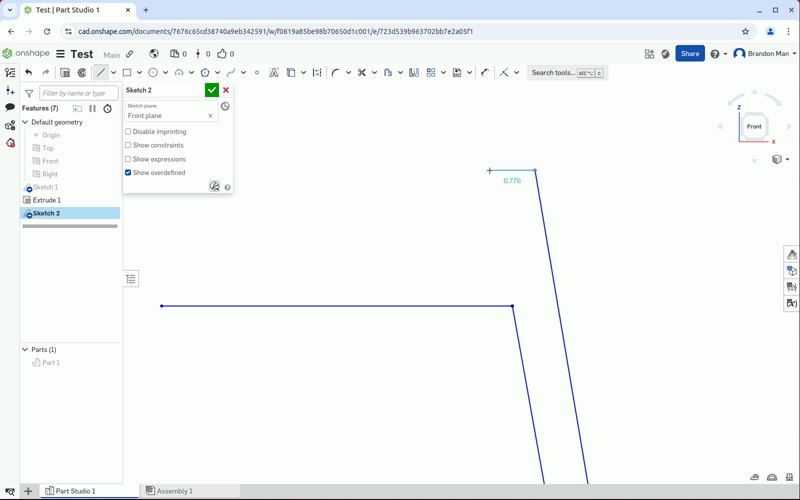
scroll(-6)
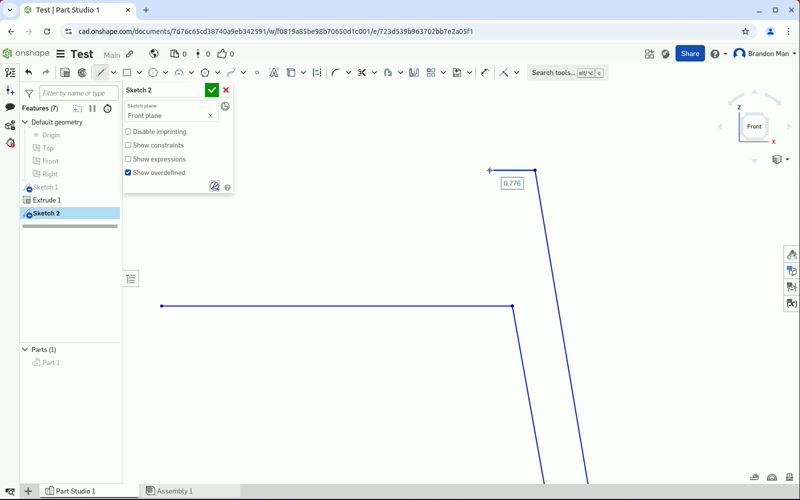
scroll(-6)
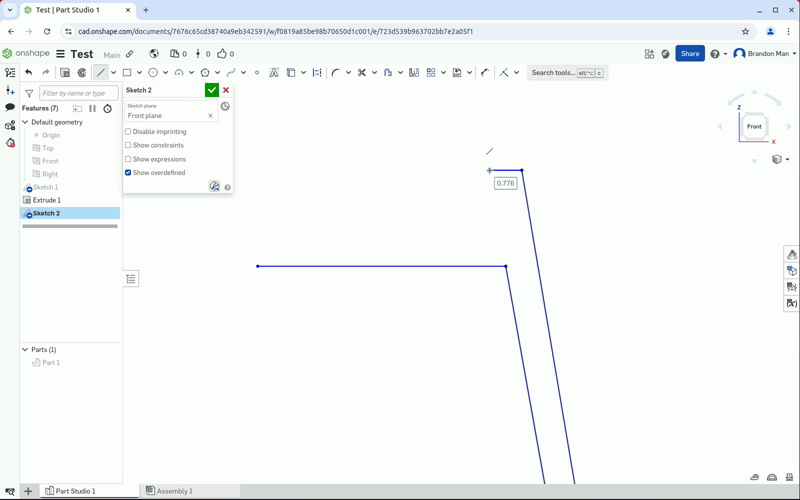
scroll(-6)
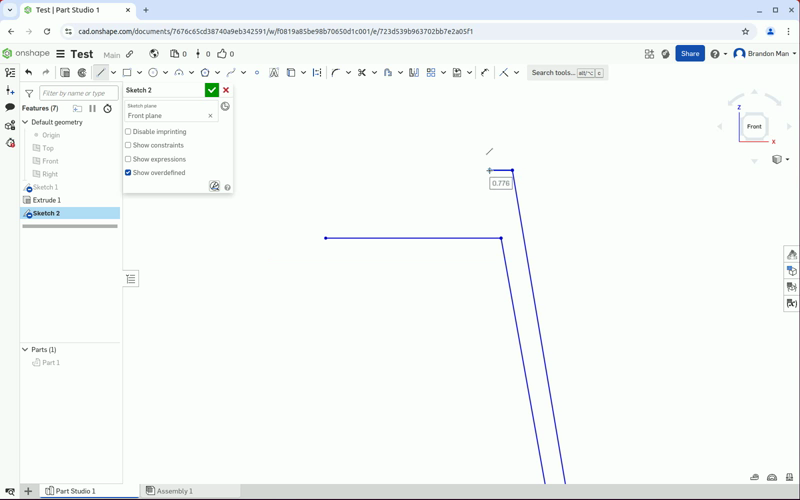
scroll(-6)
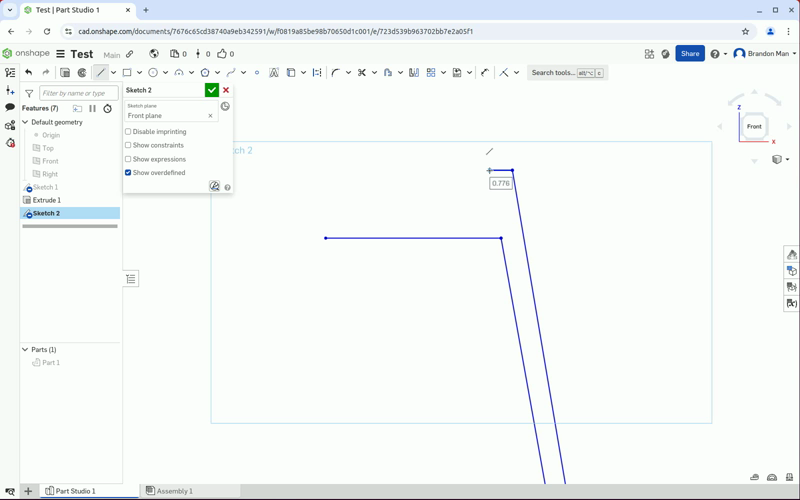
scroll(-6)
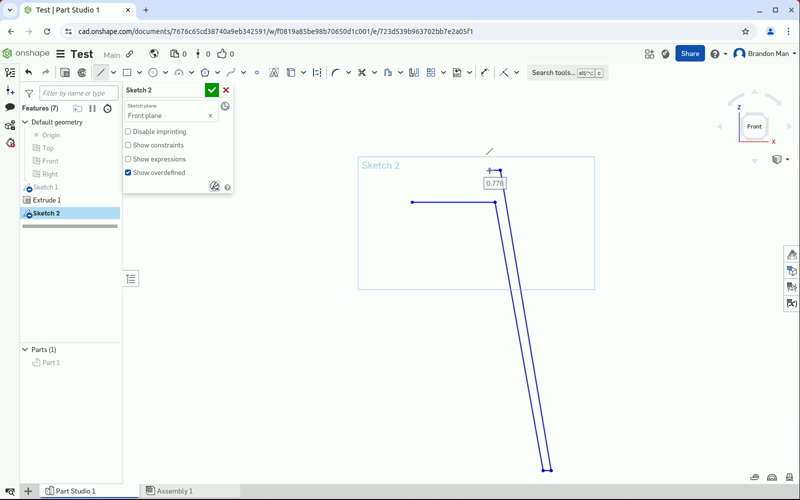
scroll(-6)
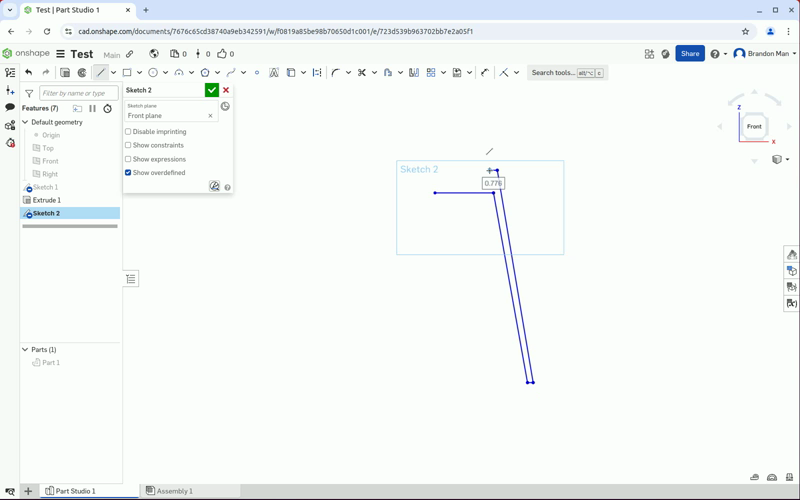
scroll(-6)
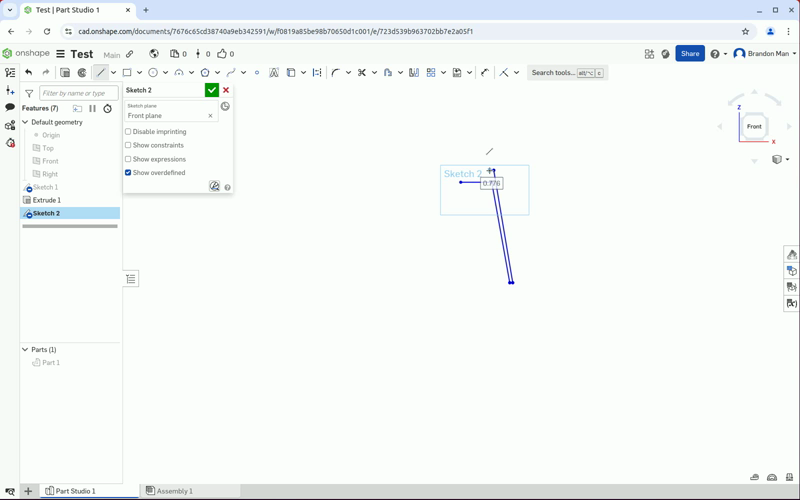
key_up(shift)
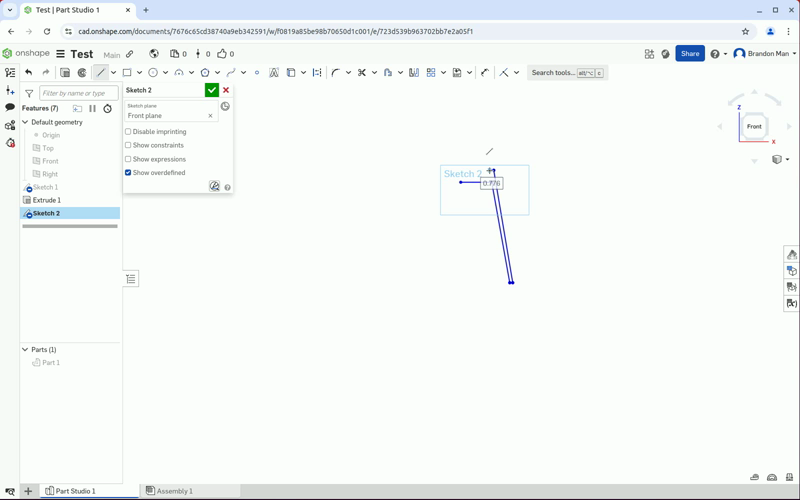
key_down(shift)
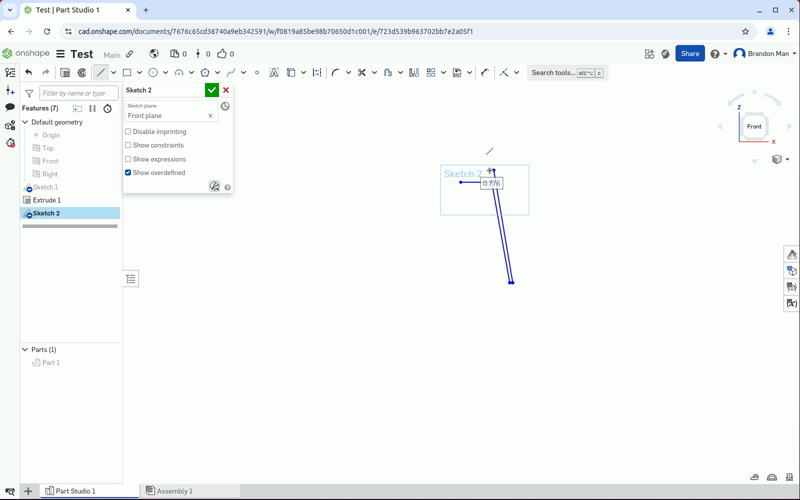
mouse_move(519, 170)
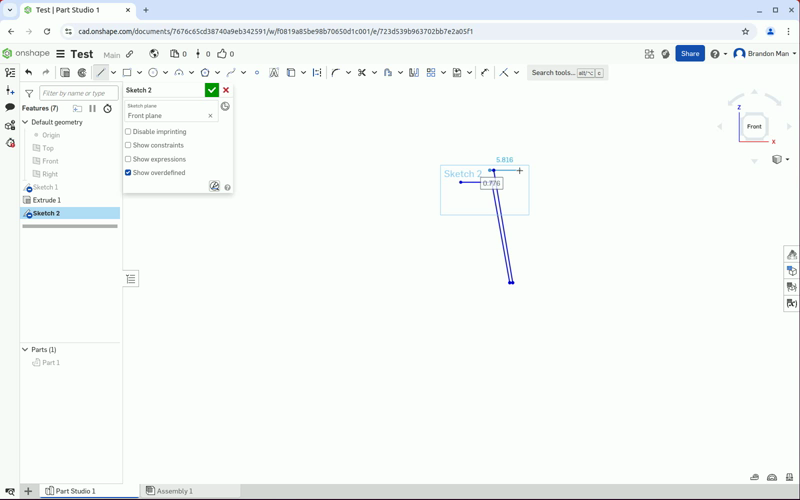
mouse_move(490, 177)
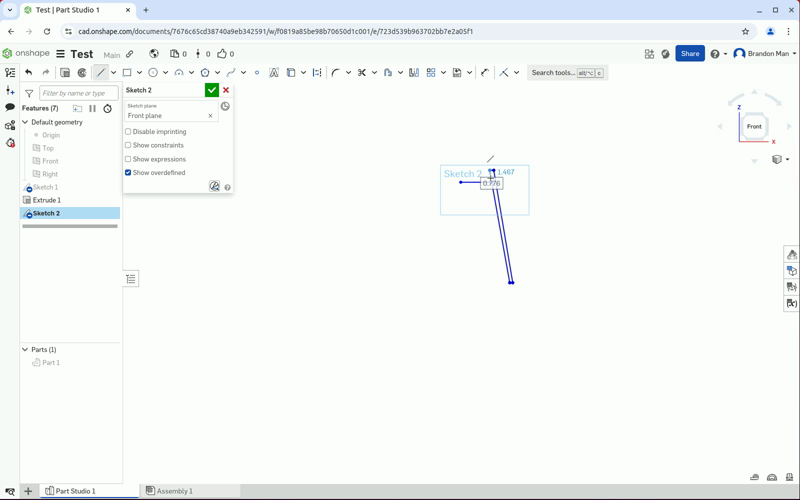
scroll(6)
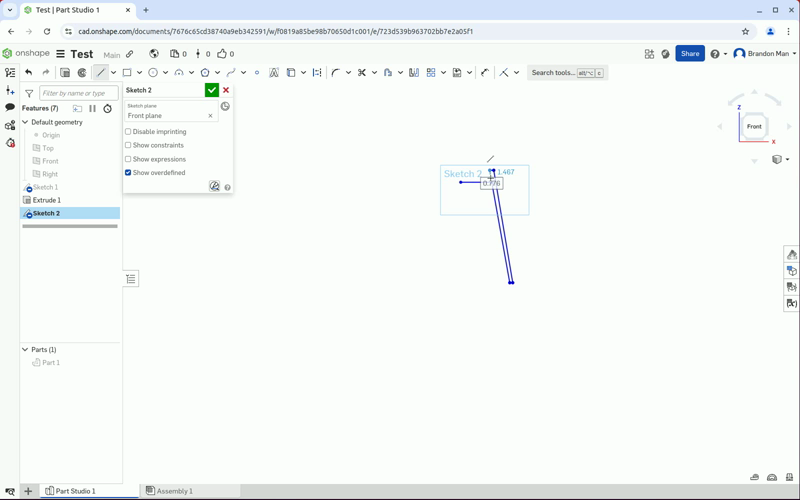
scroll(6)
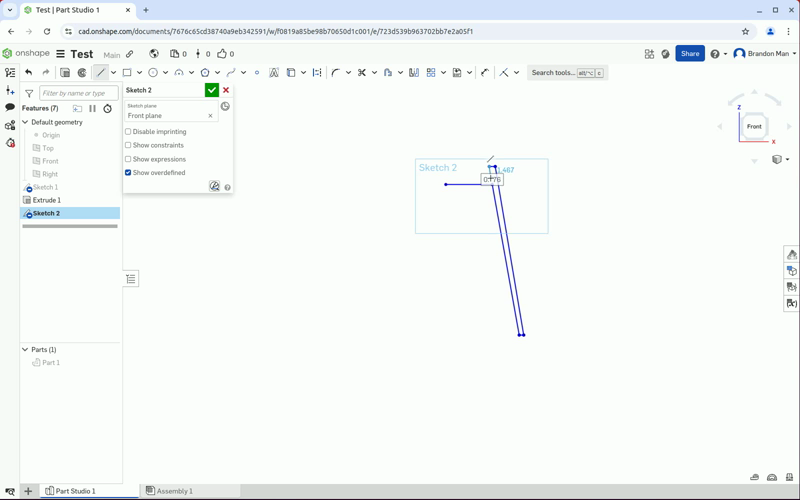
scroll(6)
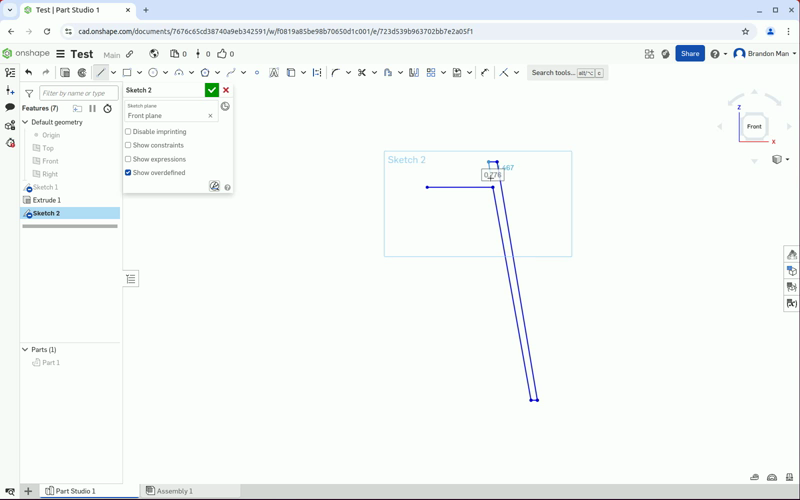
scroll(6)
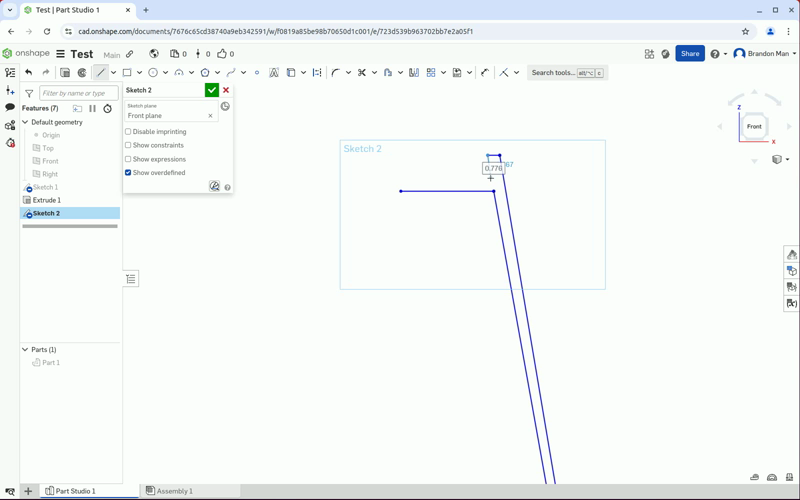
scroll(6)
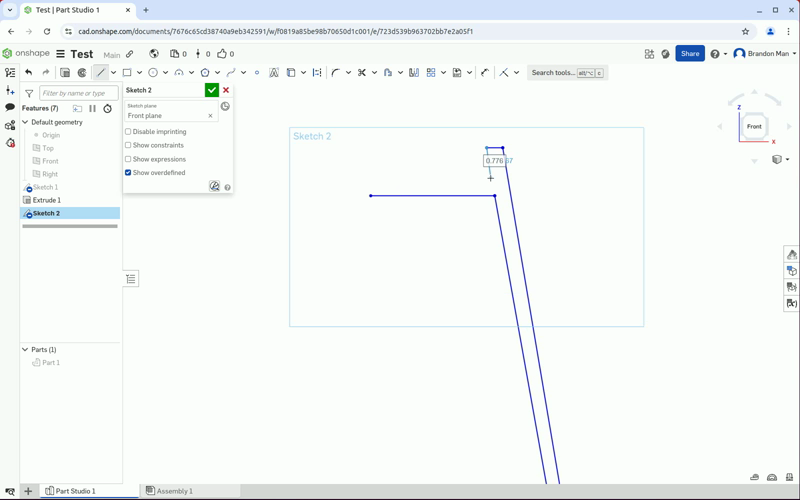
scroll(6)
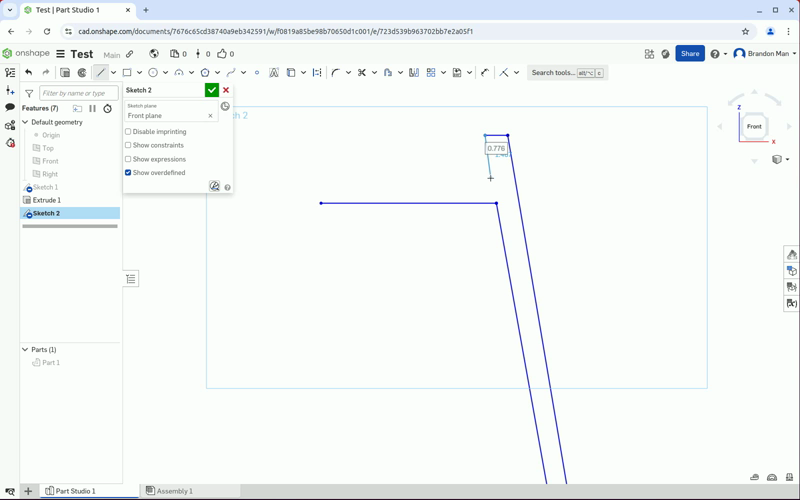
scroll(6)
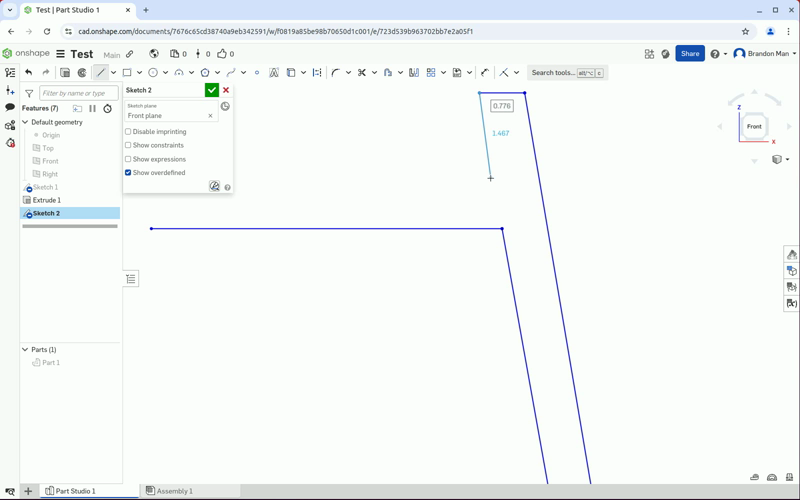
click(490, 177)
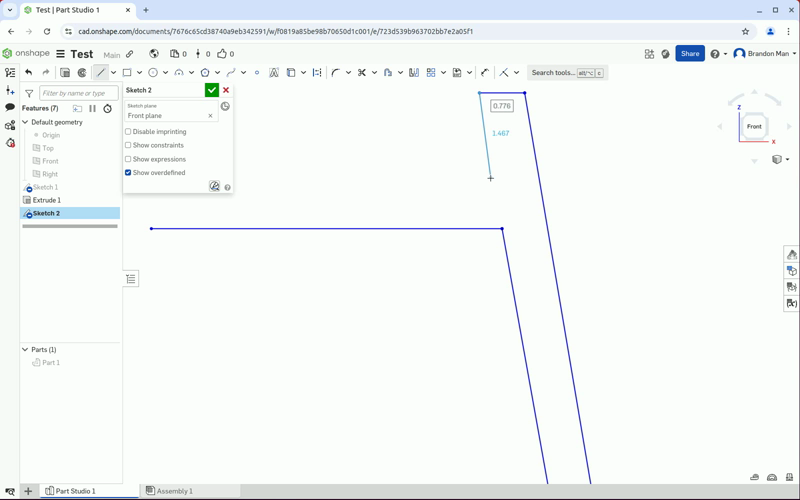
scroll(-6)
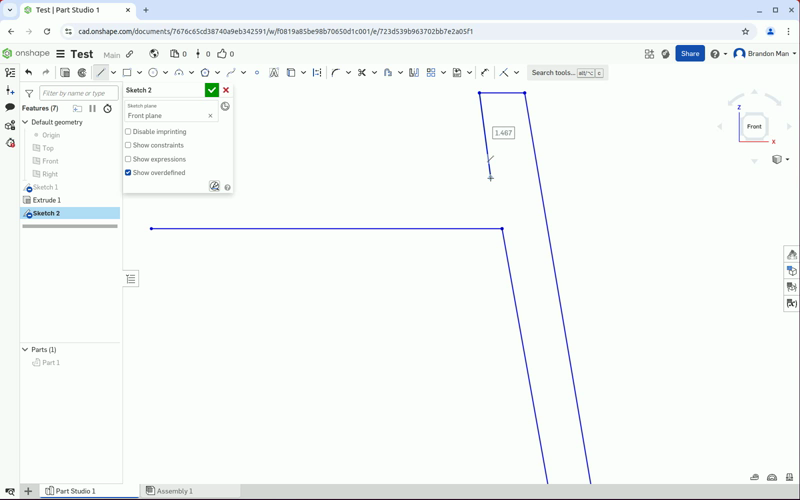
scroll(-6)
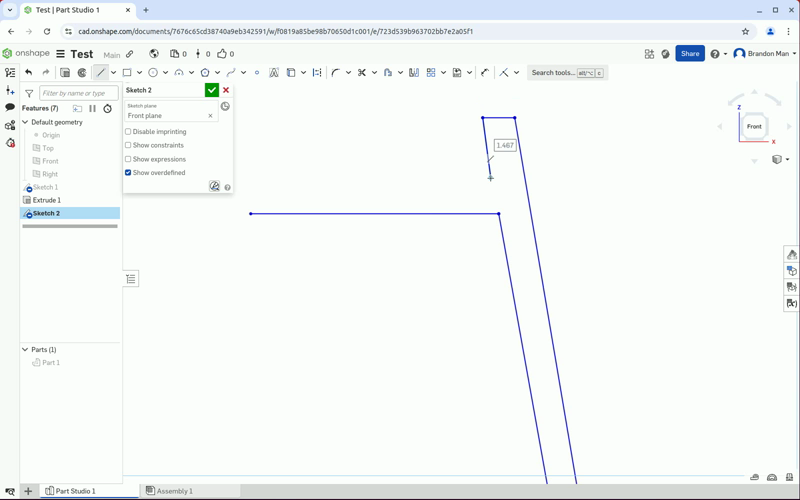
scroll(-6)
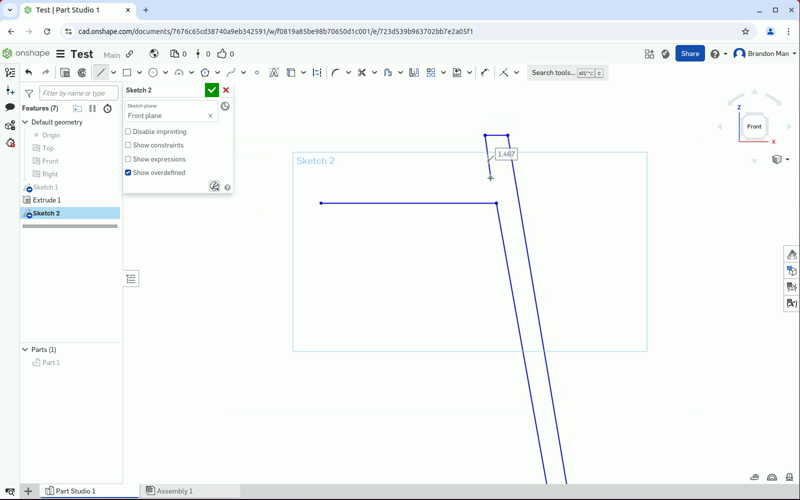
scroll(-6)
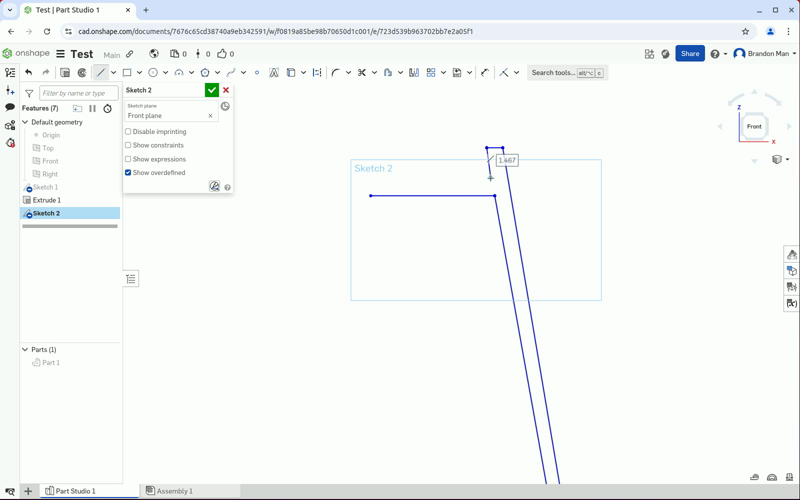
scroll(-6)
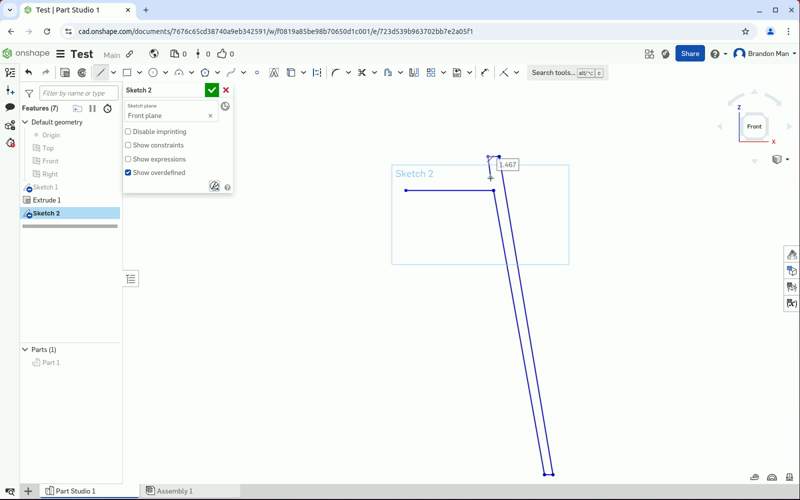
scroll(-6)
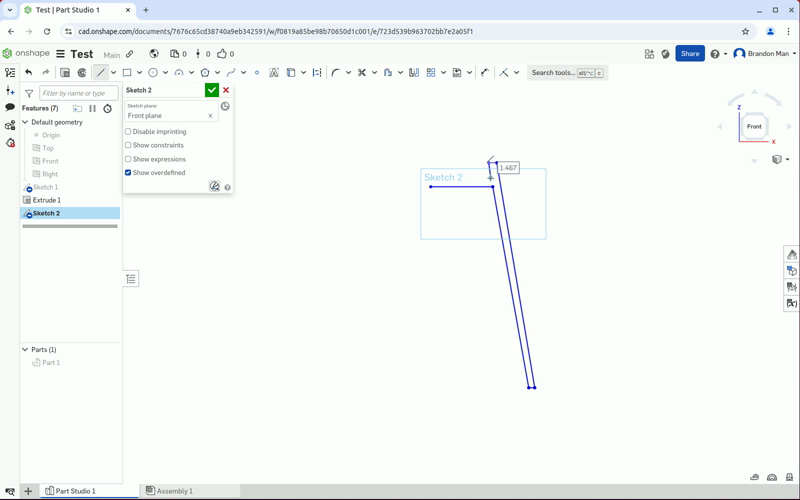
scroll(-6)
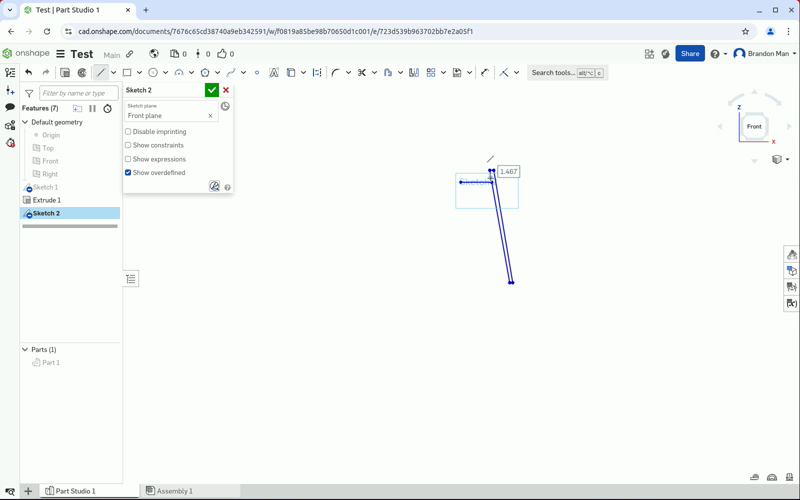
key_up(shift)
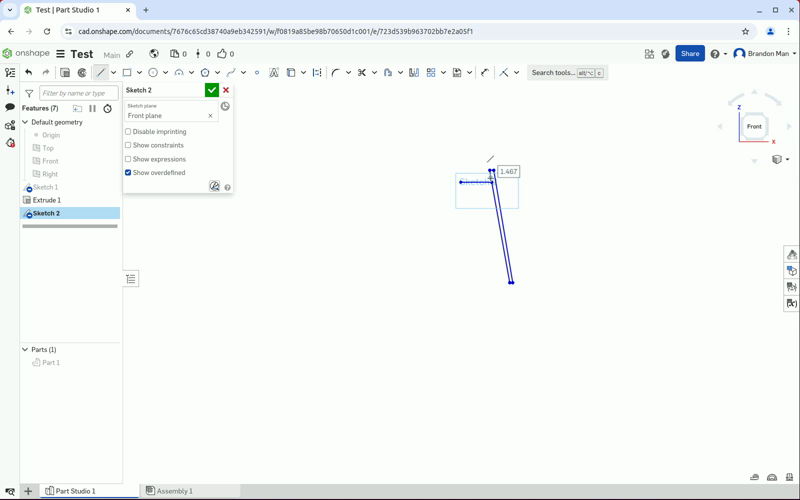
key_down(shift)
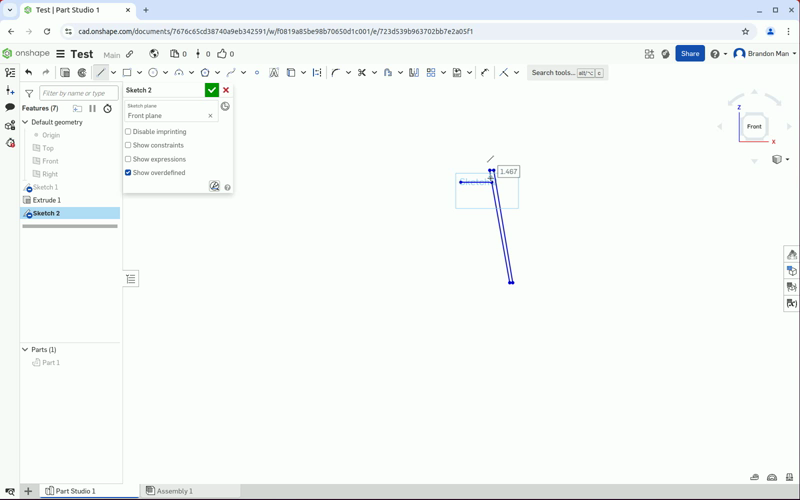
mouse_move(520, 177)
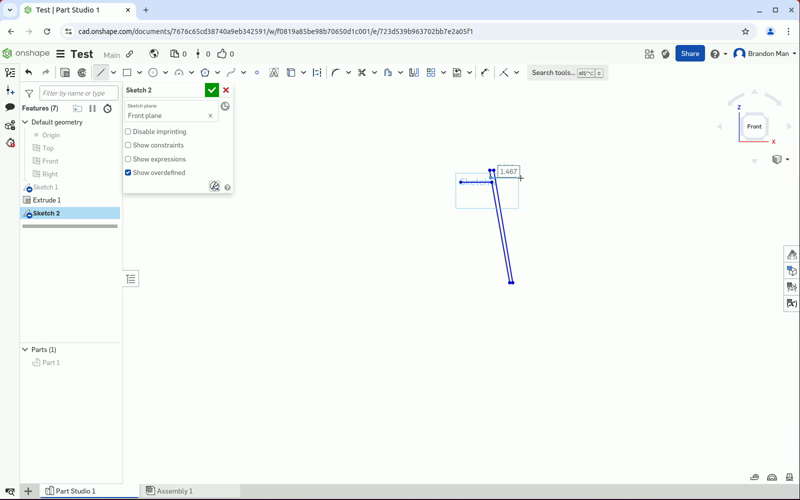
mouse_move(460, 177)
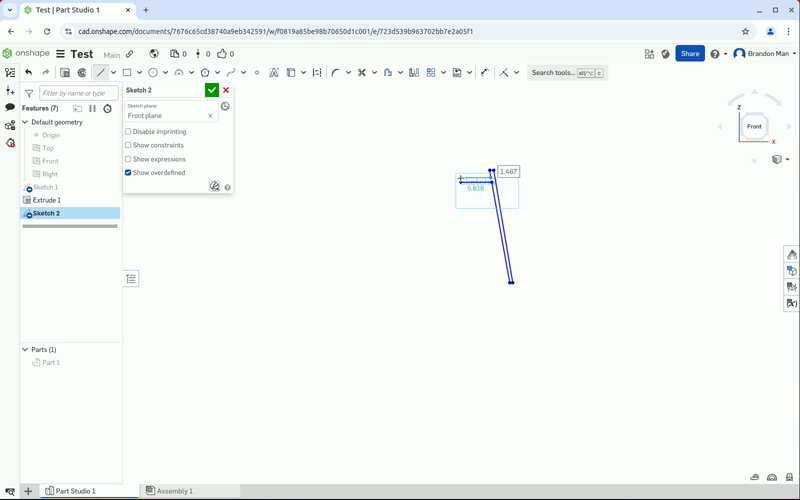
scroll(6)
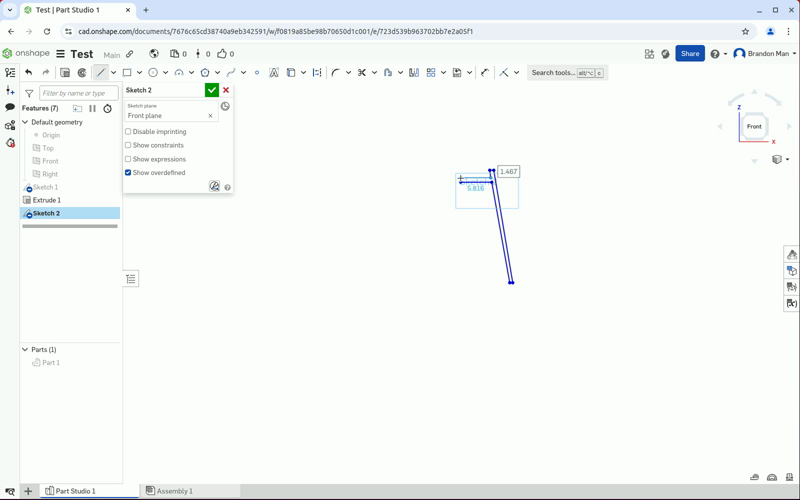
scroll(6)
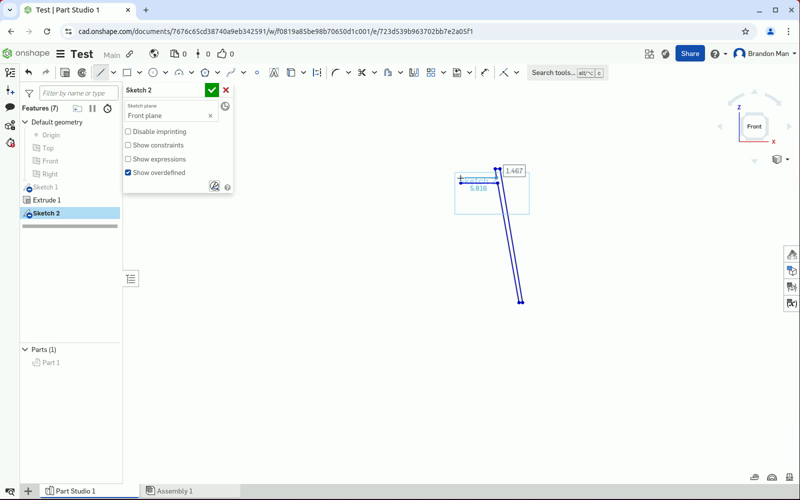
scroll(6)
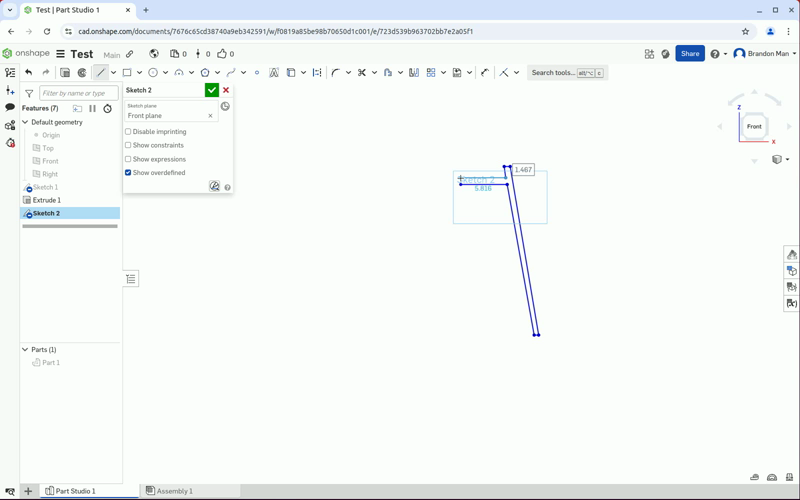
scroll(6)
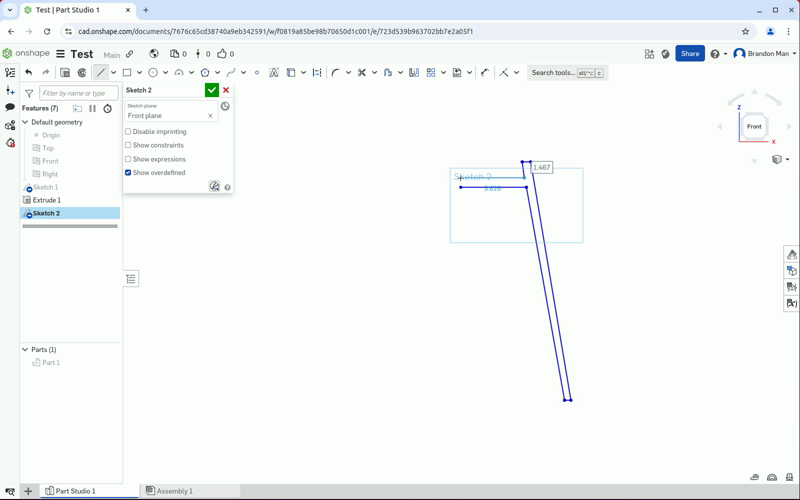
scroll(6)
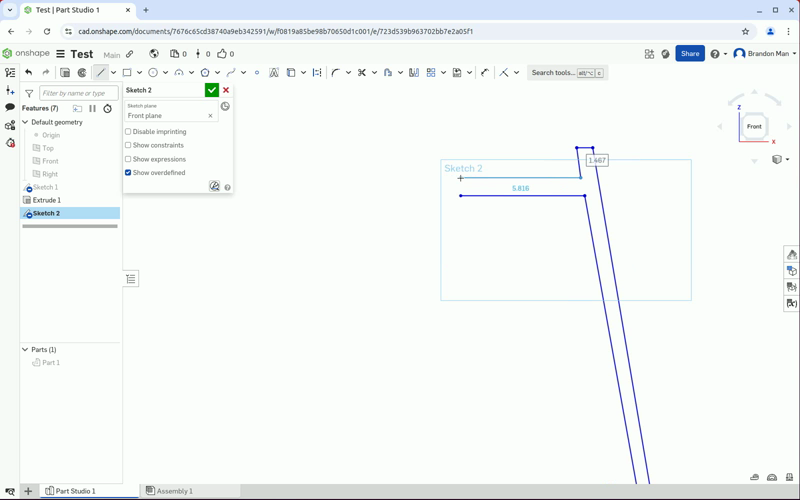
scroll(6)
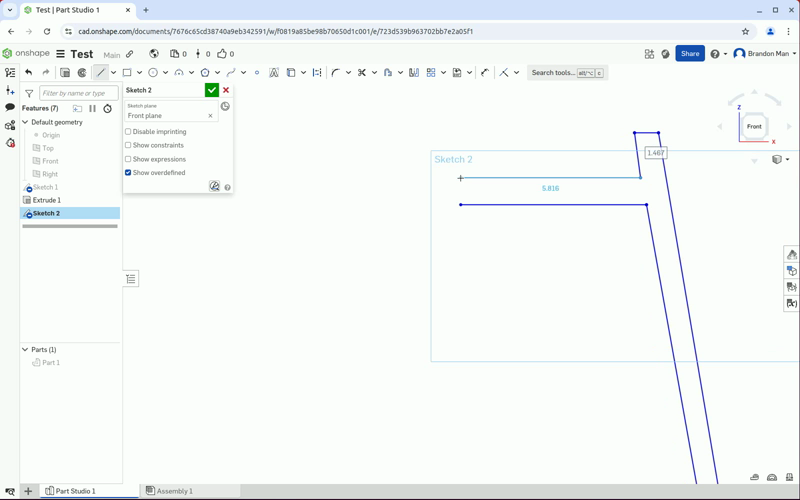
scroll(6)
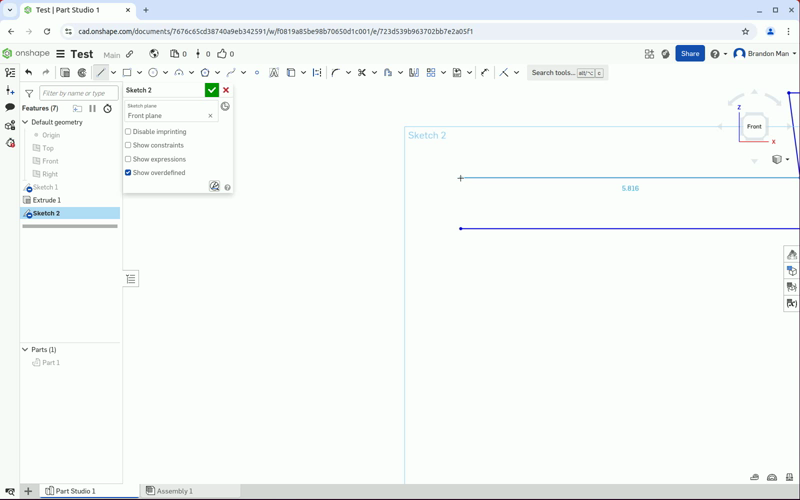
click(460, 177)
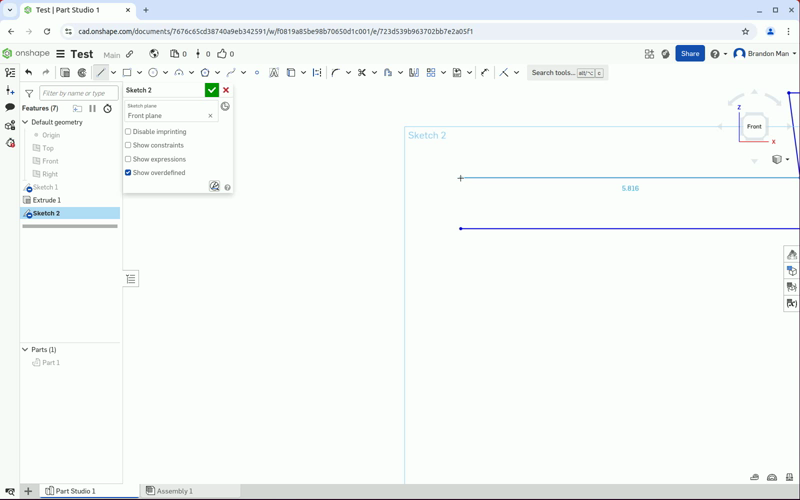
scroll(-6)
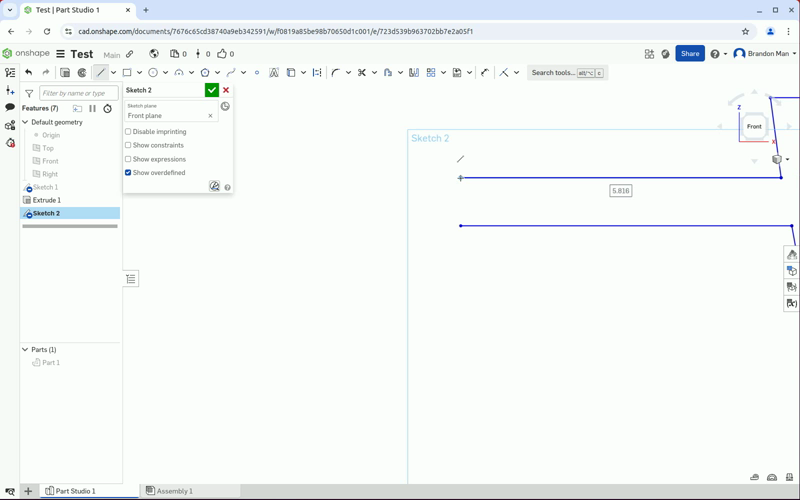
scroll(-6)
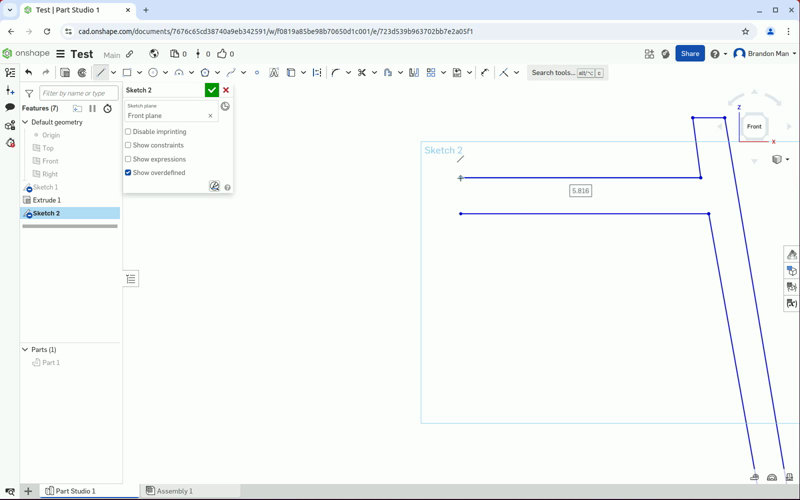
scroll(-6)
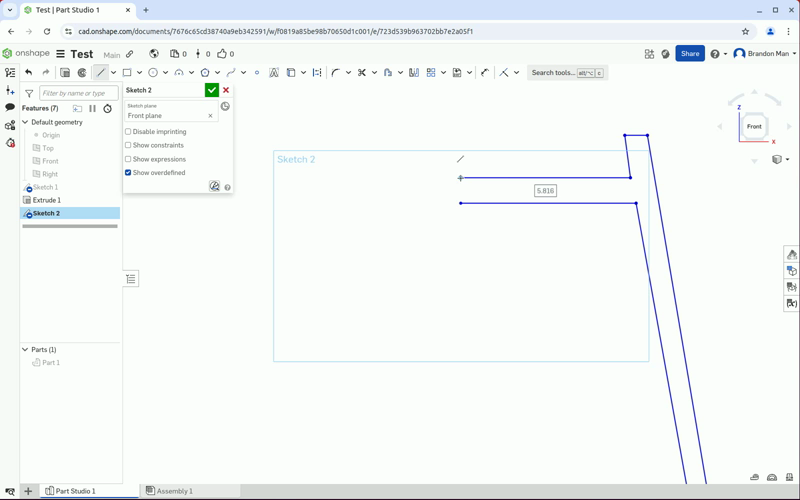
scroll(-6)
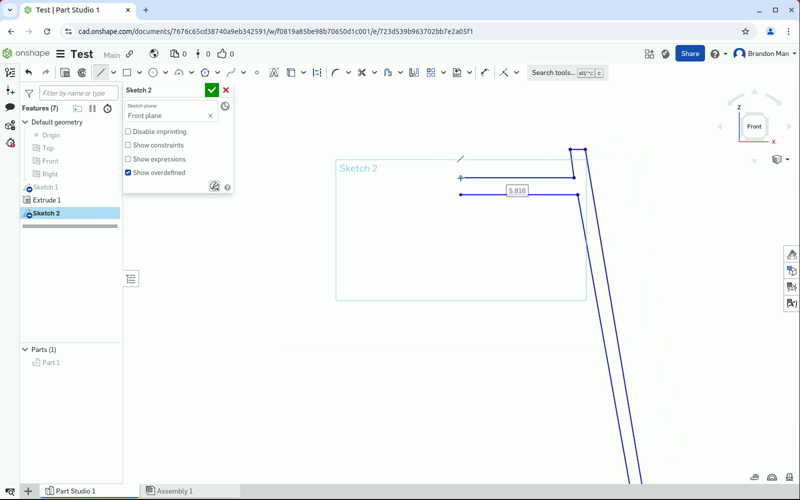
scroll(-6)
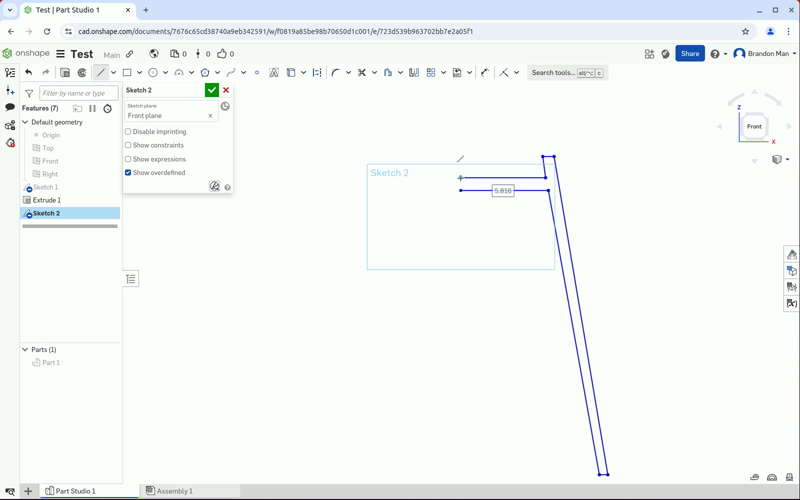
scroll(-6)
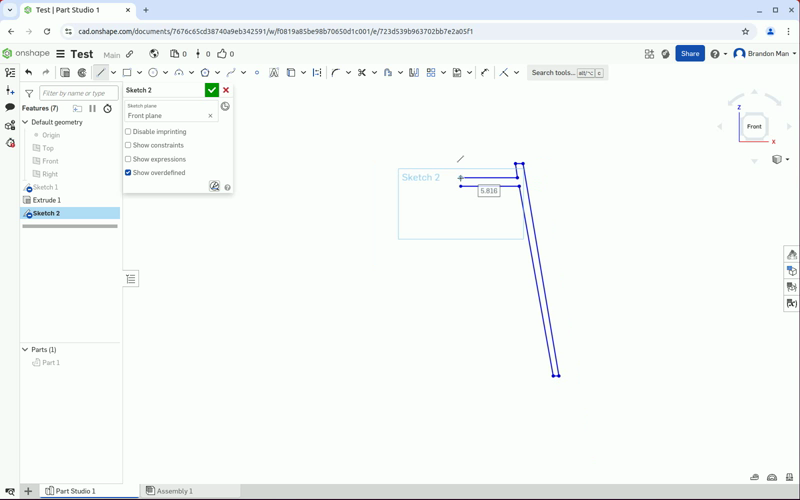
scroll(-6)
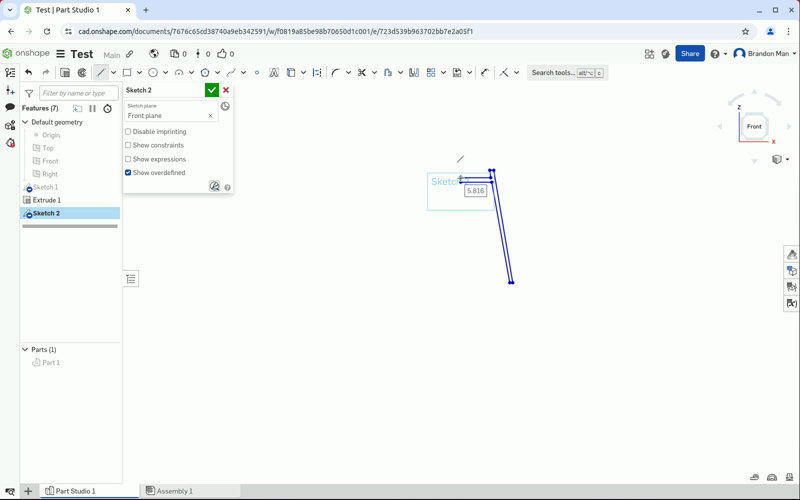
key_up(shift)
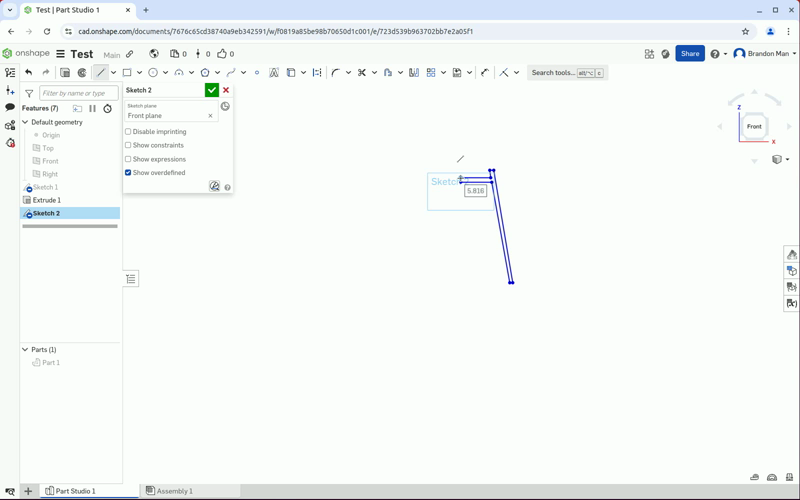
mouse_move(490, 177)
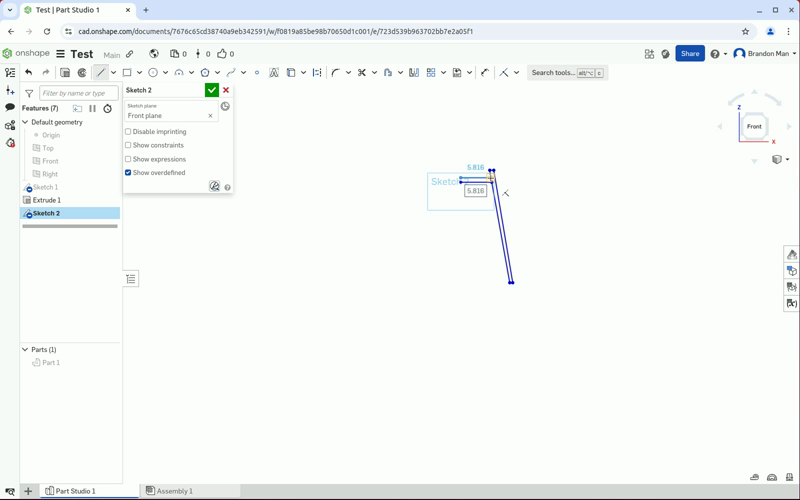
key_down(shift)
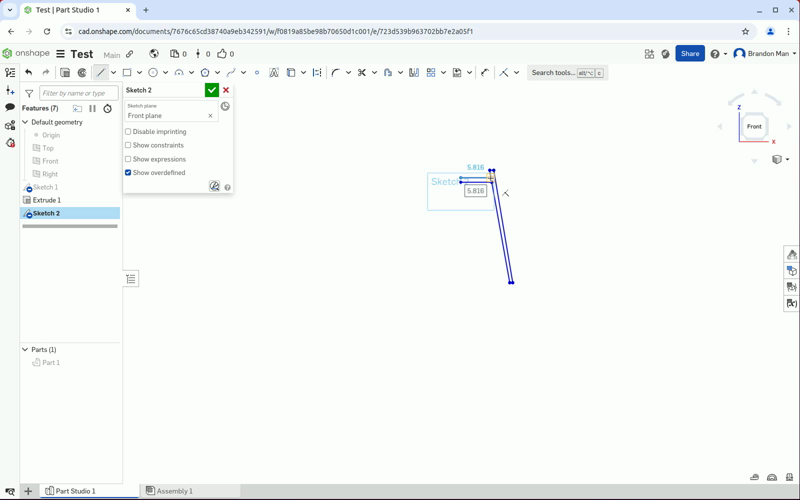
mouse_move(460, 182)
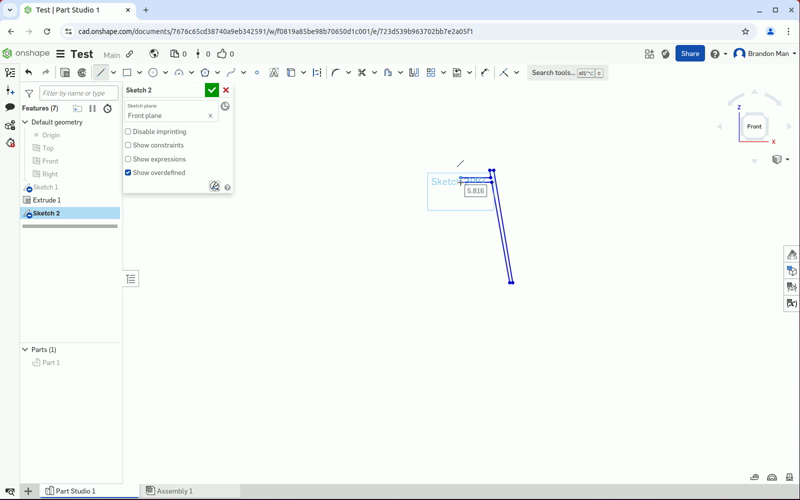
scroll(6)
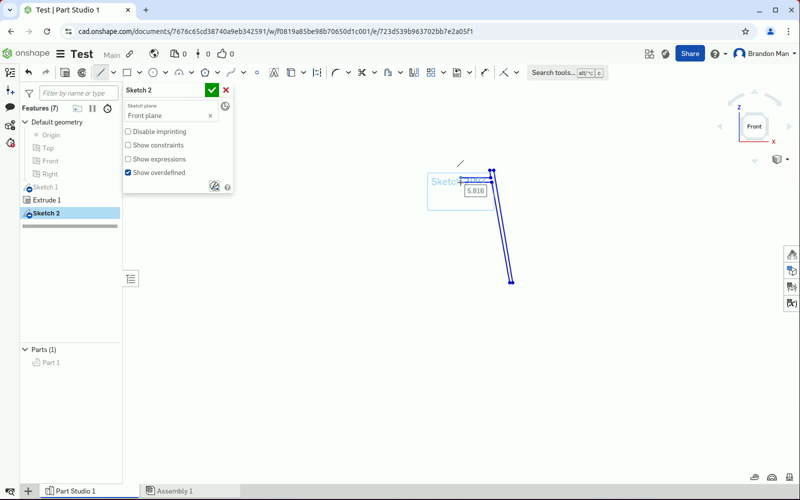
scroll(6)
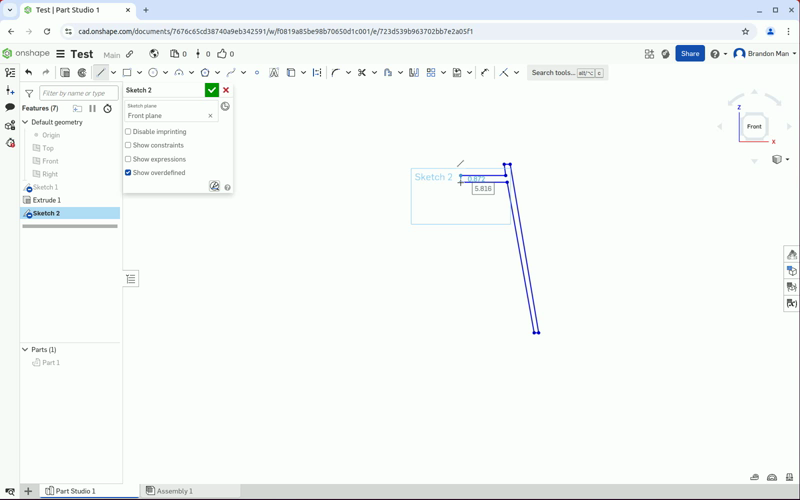
scroll(6)
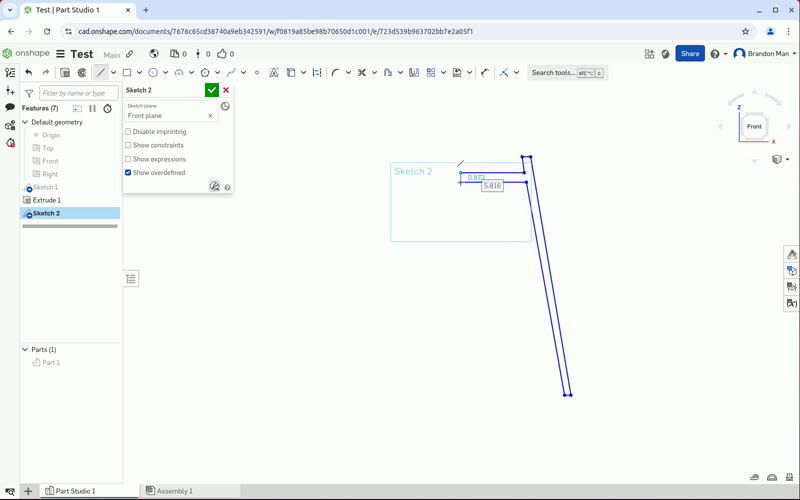
scroll(6)
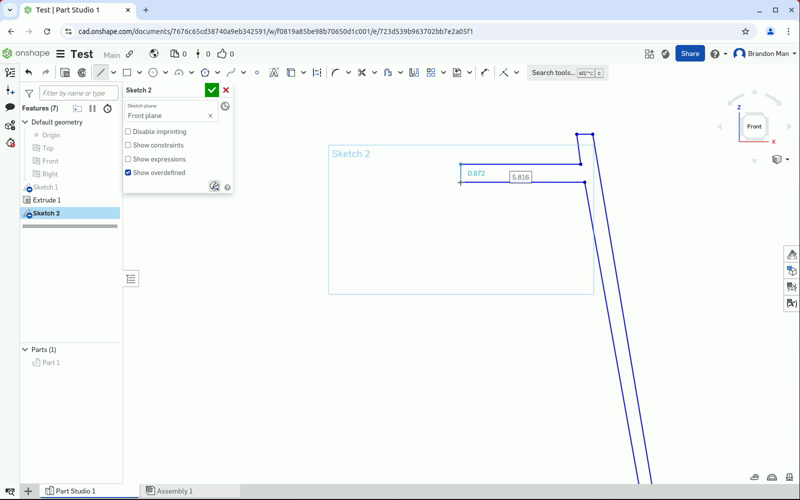
scroll(6)
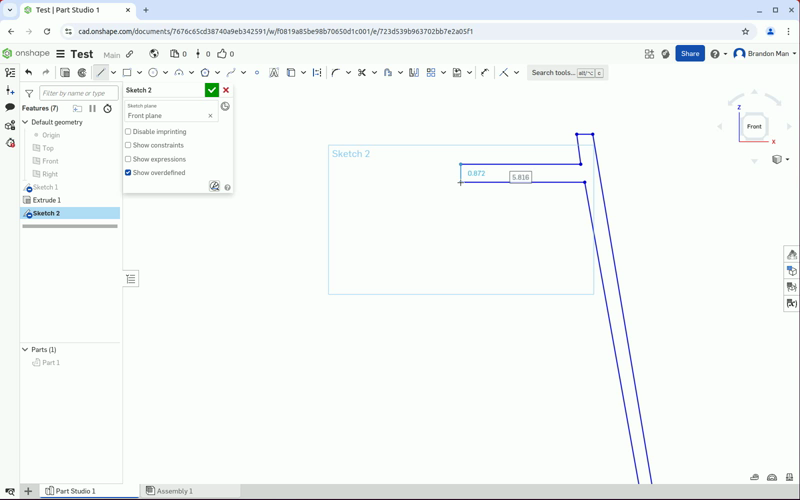
scroll(6)
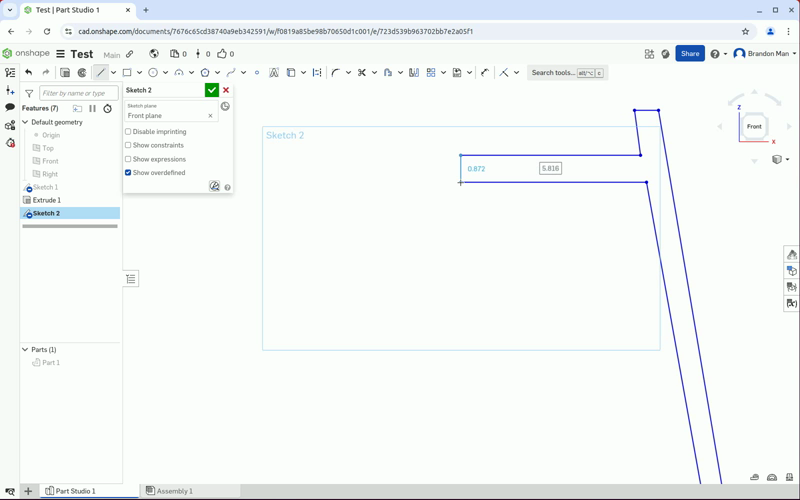
scroll(6)
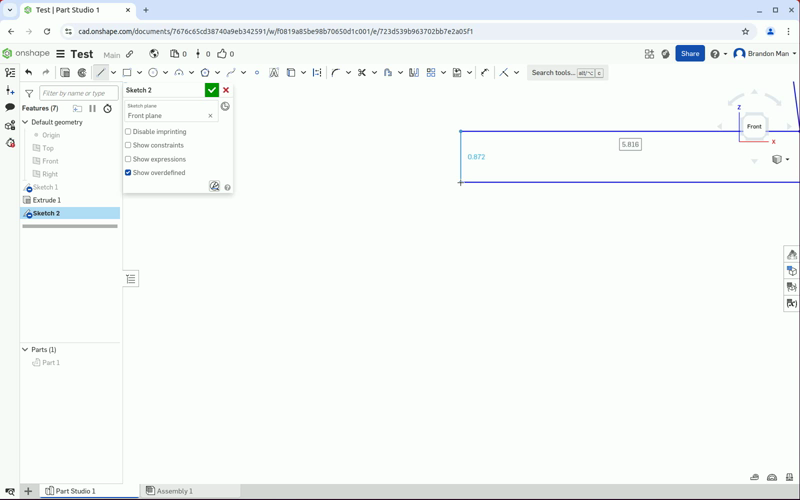
key_up(shift)
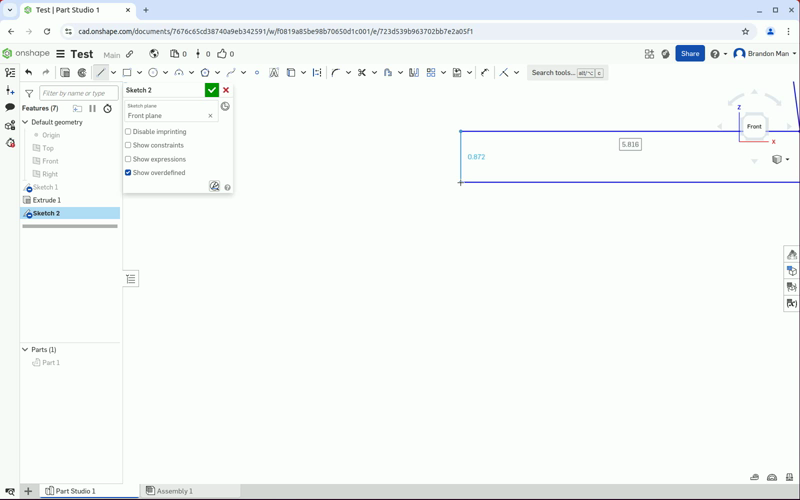
click(460, 182)
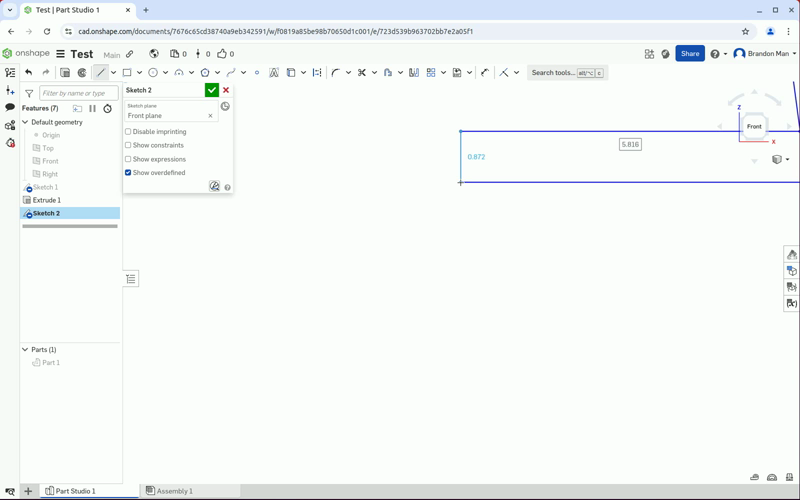
scroll(-6)
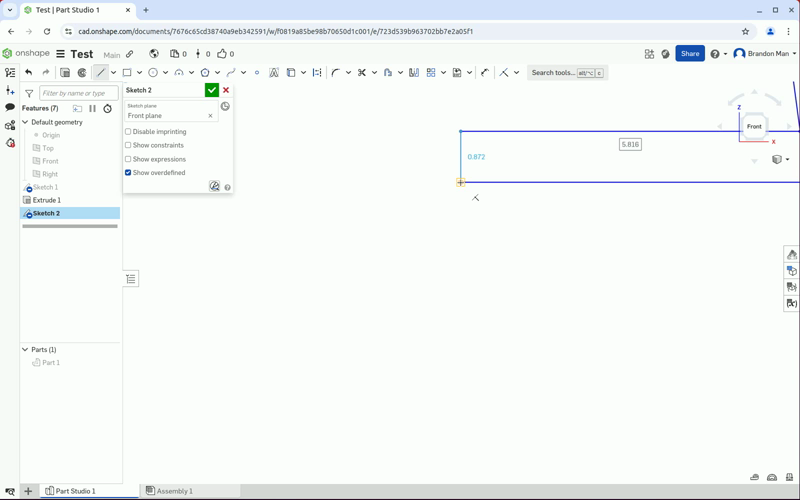
scroll(-6)
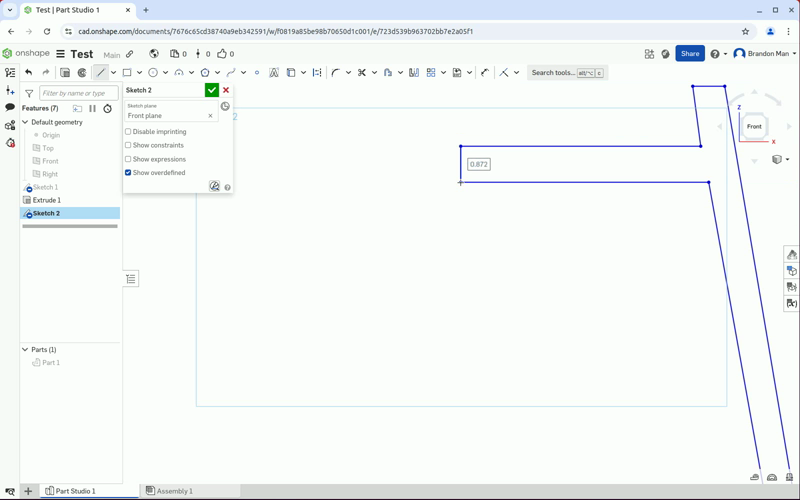
scroll(-6)
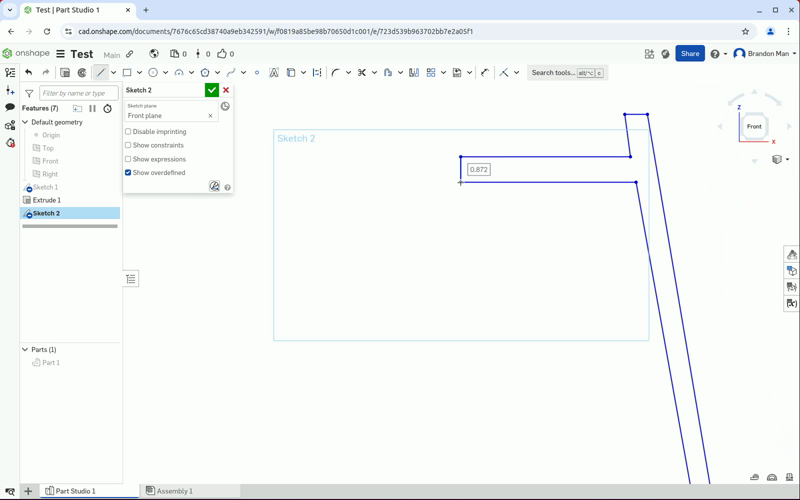
scroll(-6)
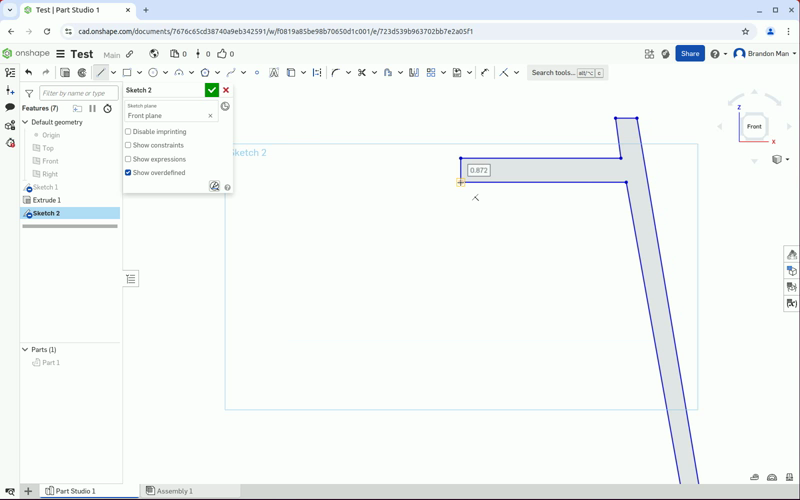
scroll(-6)
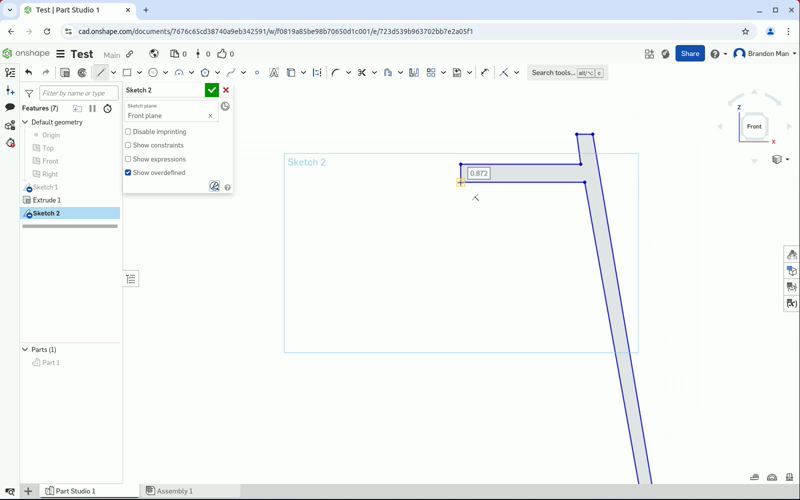
scroll(-6)
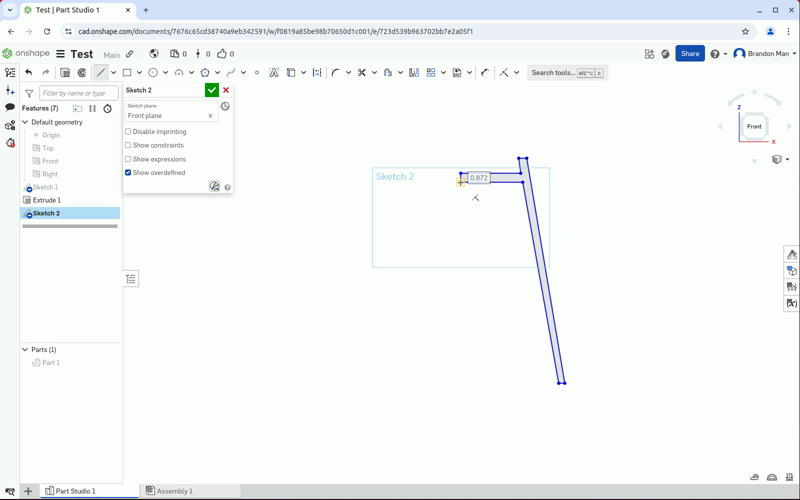
scroll(-6)
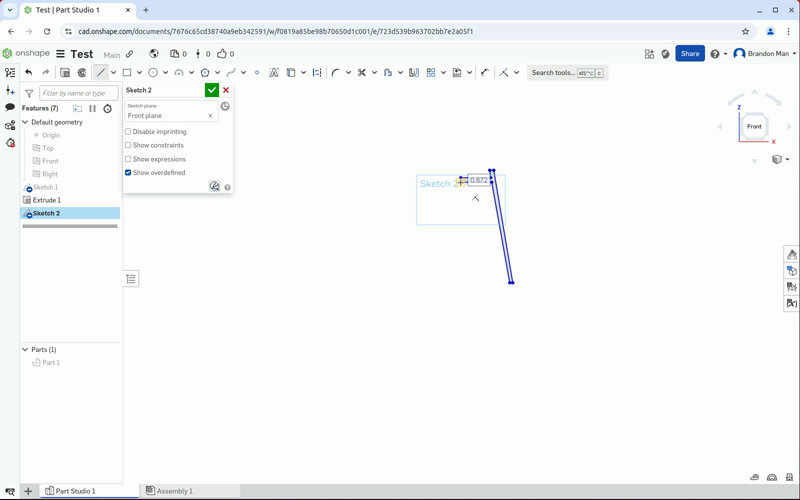
key(esc)
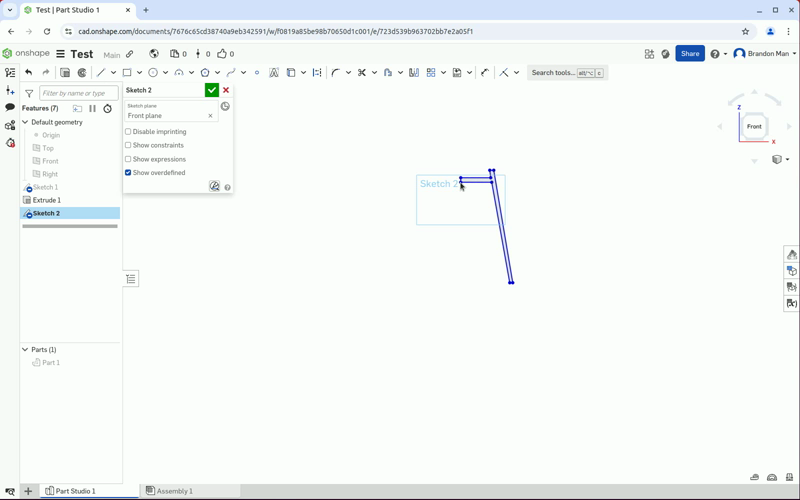
mouse_move(500, 215)
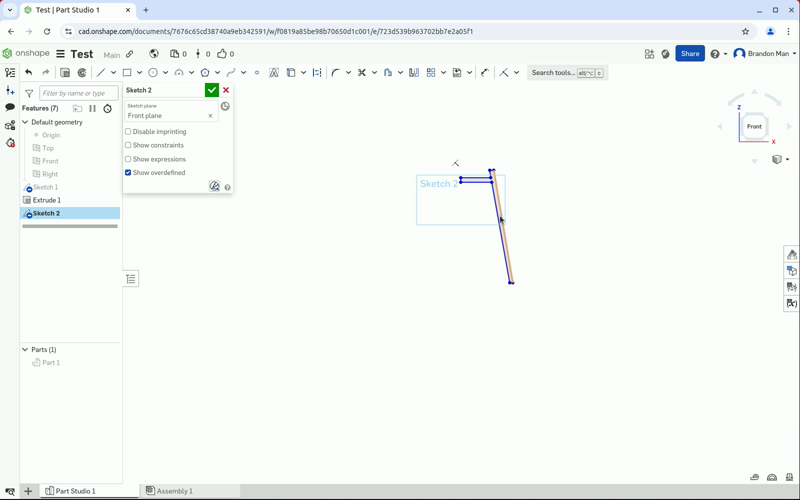
scroll(6)
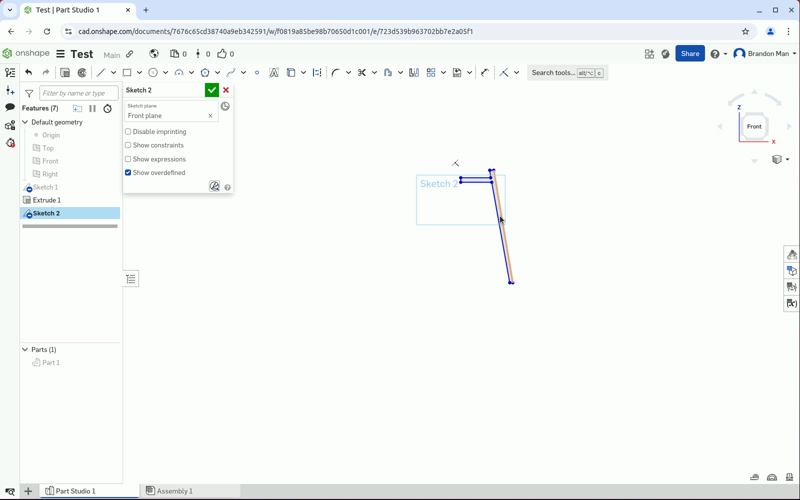
scroll(6)
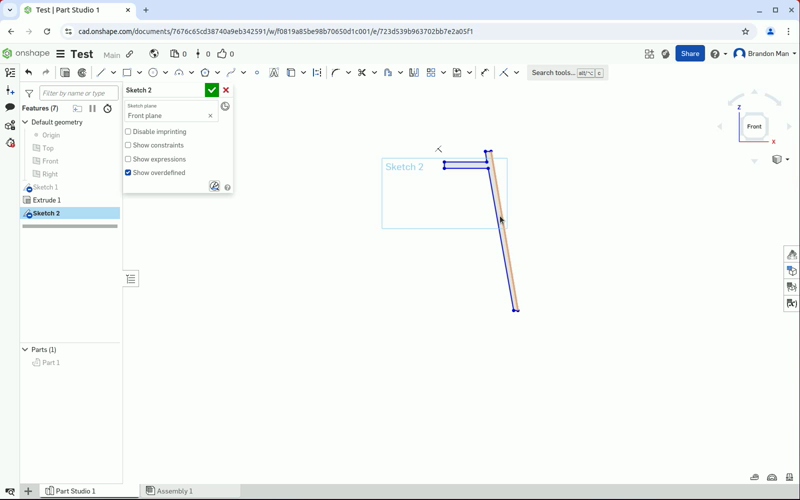
scroll(6)
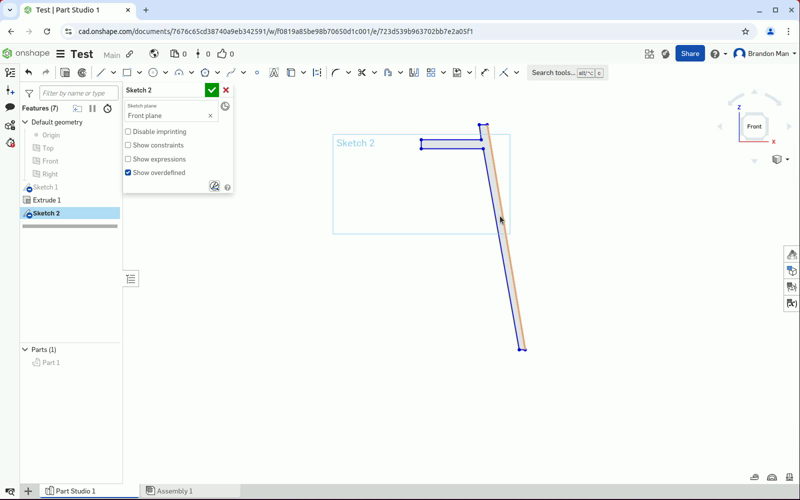
scroll(6)
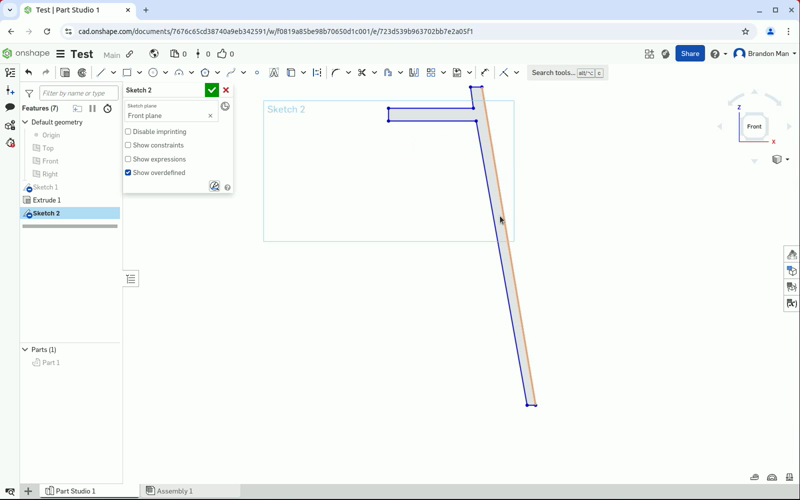
scroll(6)
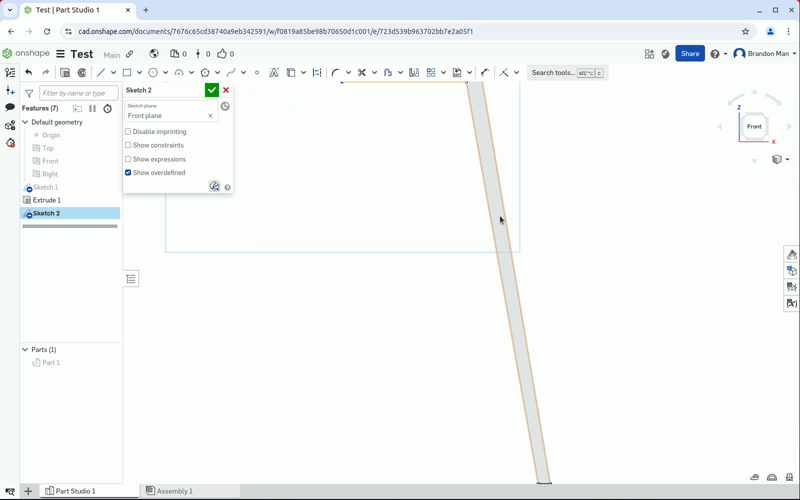
scroll(6)
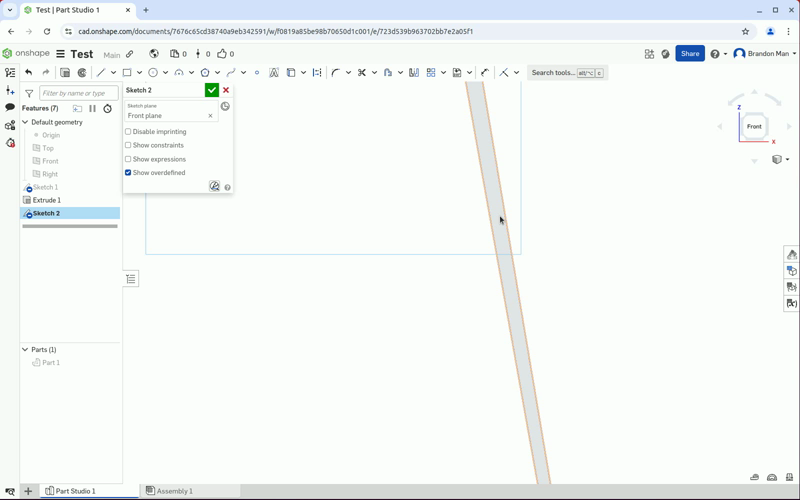
scroll(6)
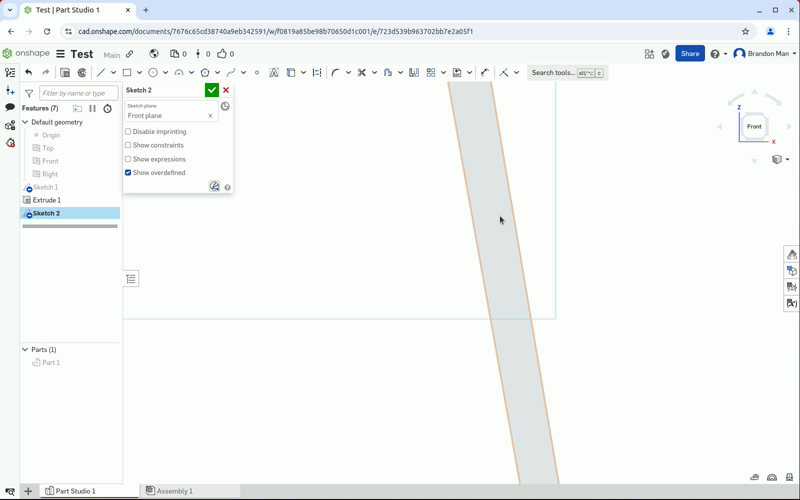
click(500, 215)
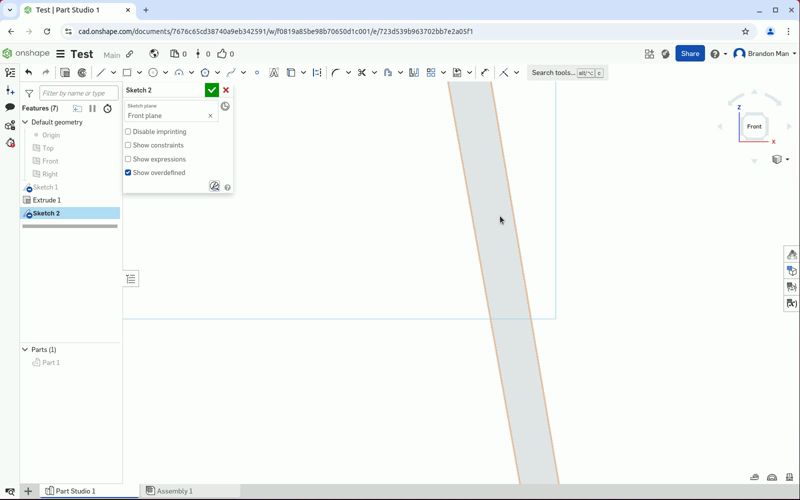
scroll(-6)
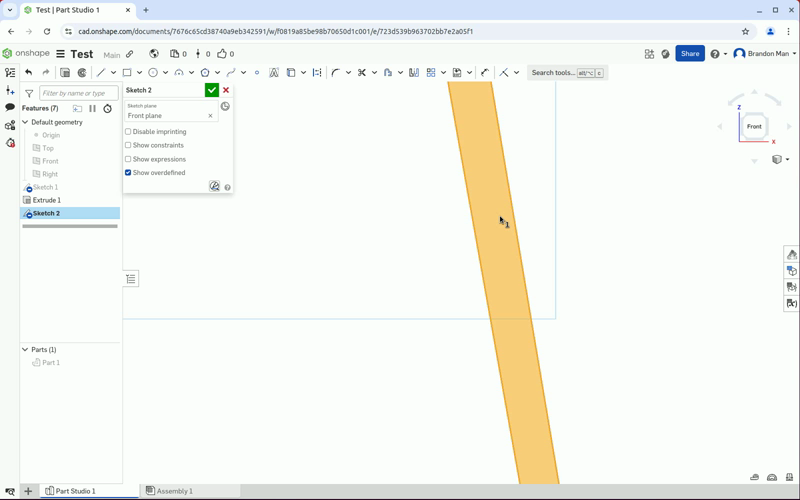
scroll(-6)
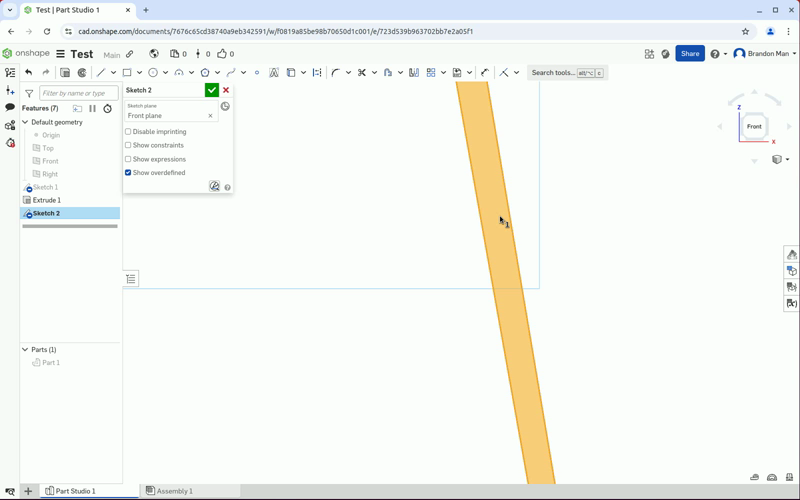
scroll(-6)
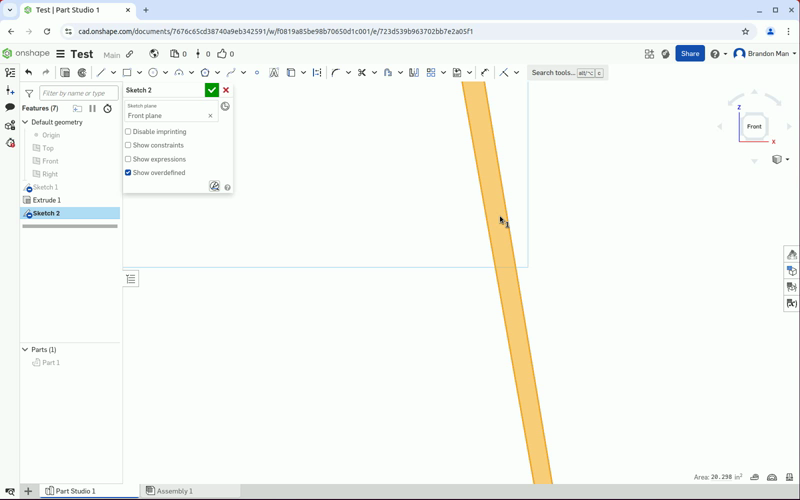
scroll(-6)
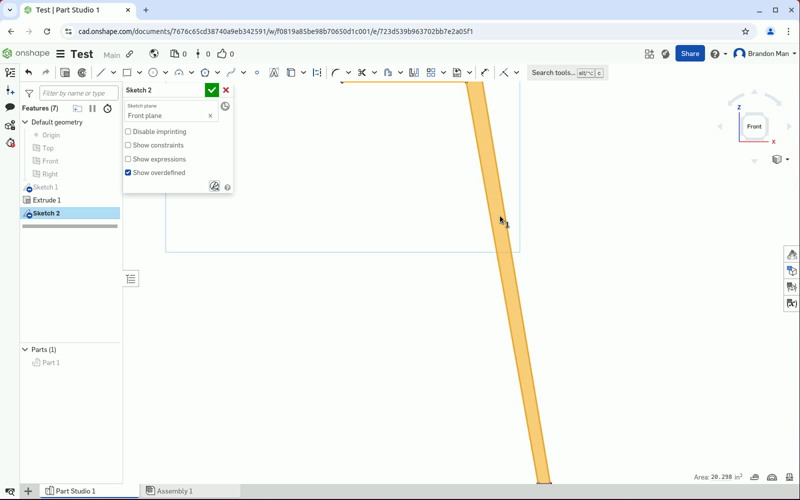
scroll(-6)
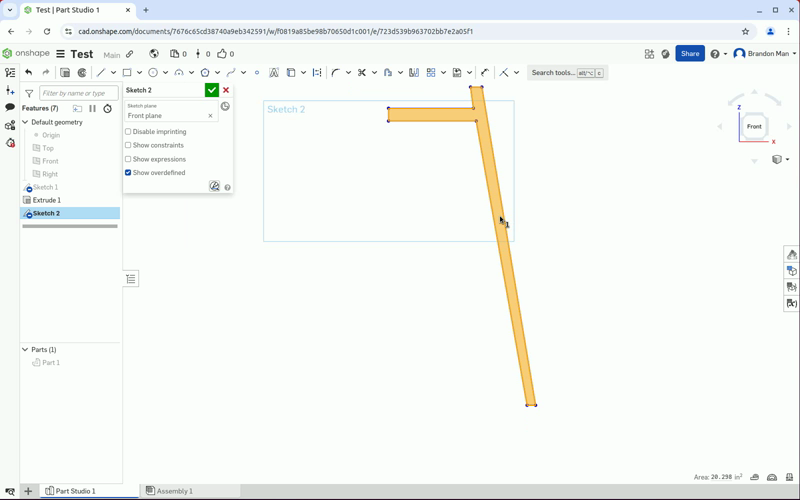
scroll(-6)
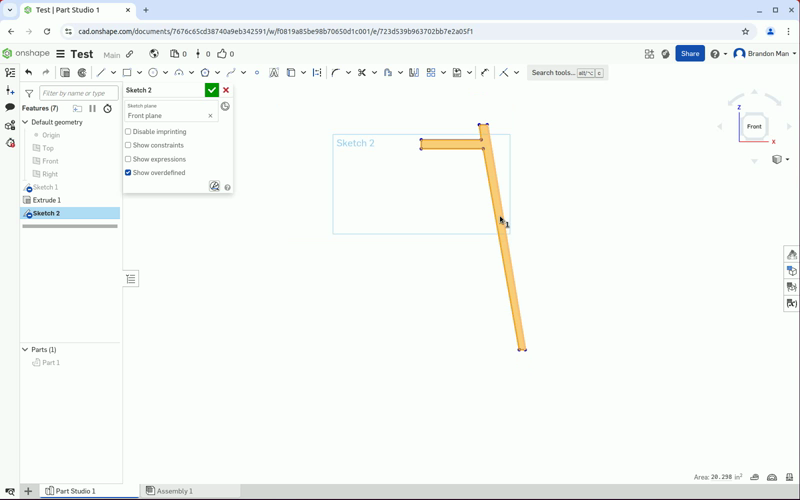
scroll(-6)
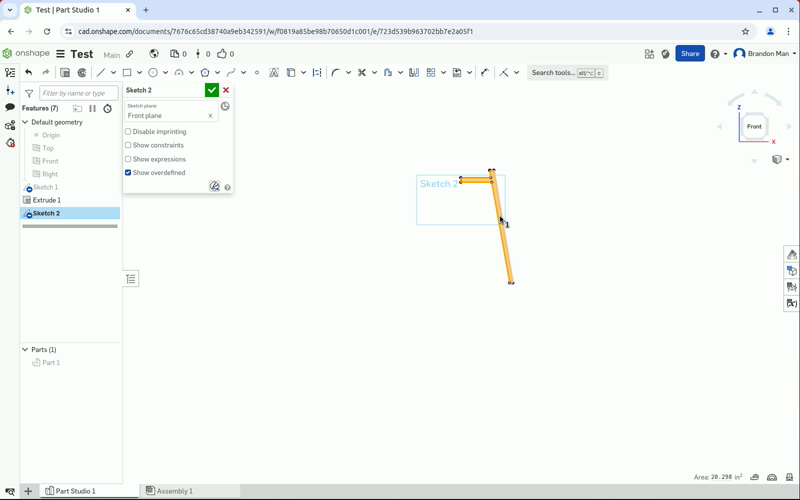
mouse_move(73, 352)
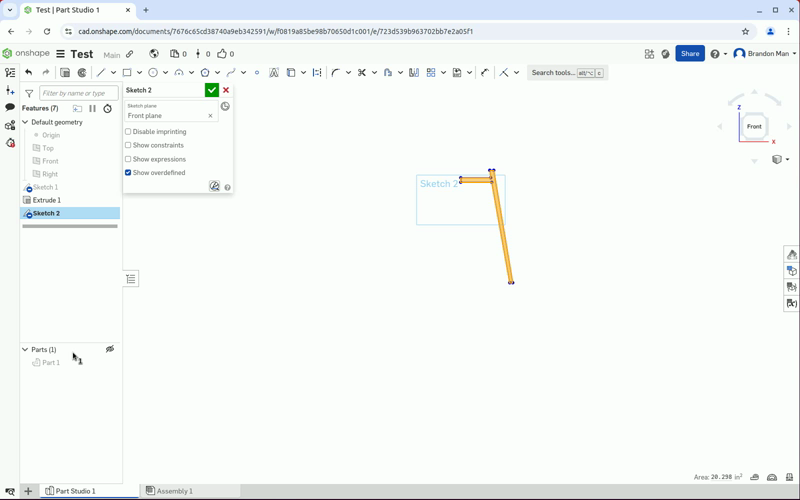
key(shift+y)
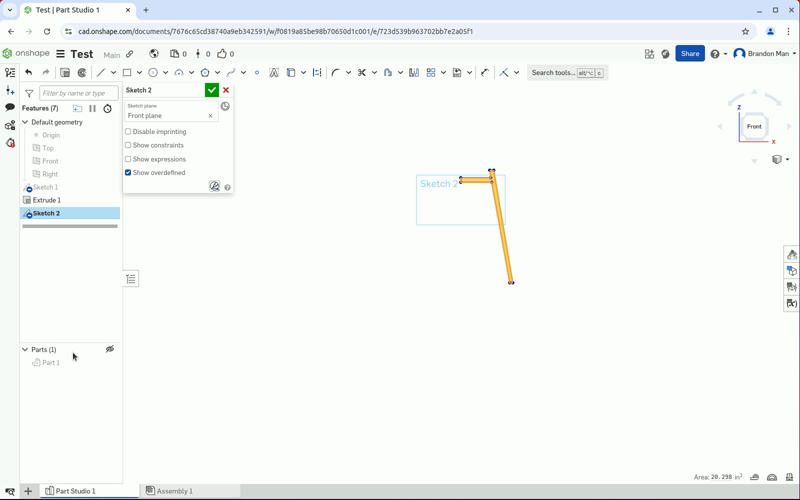
key(shift+e)
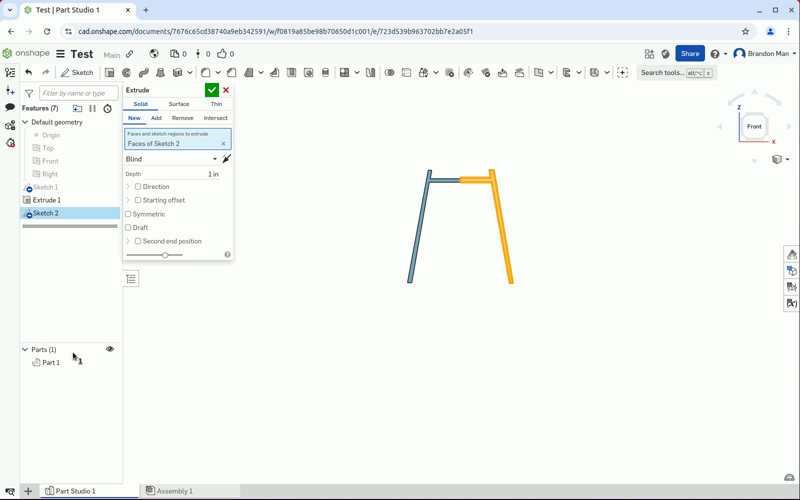
mouse_move(143, 106)
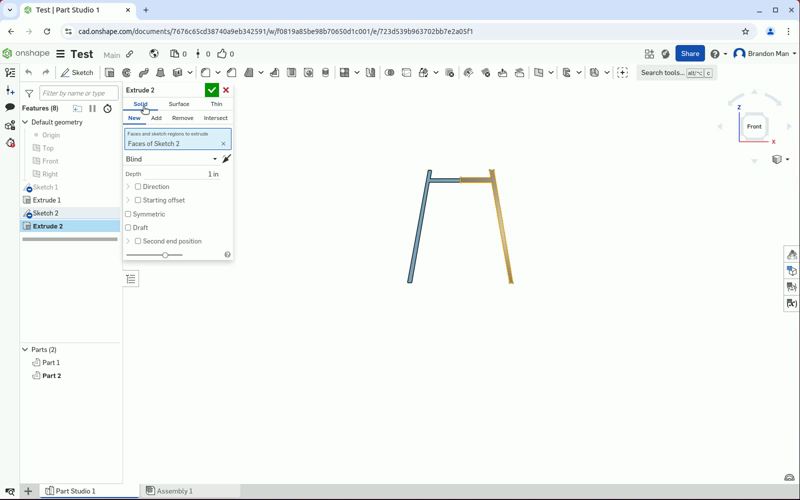
click(143, 106)
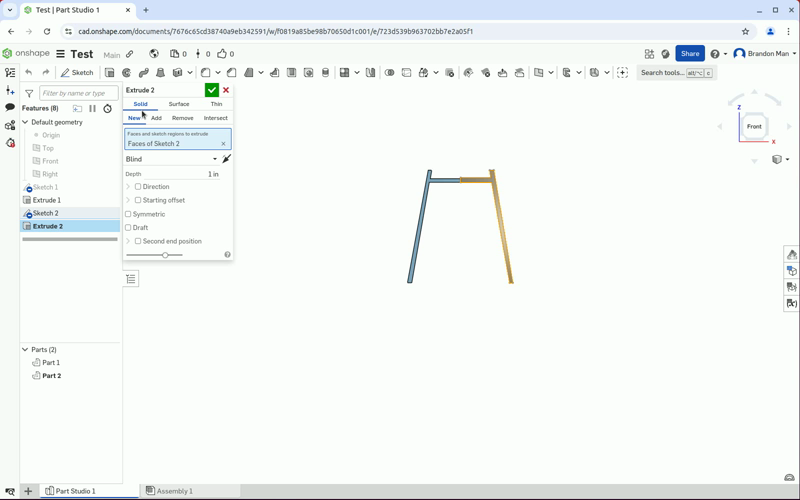
mouse_move(137, 120)
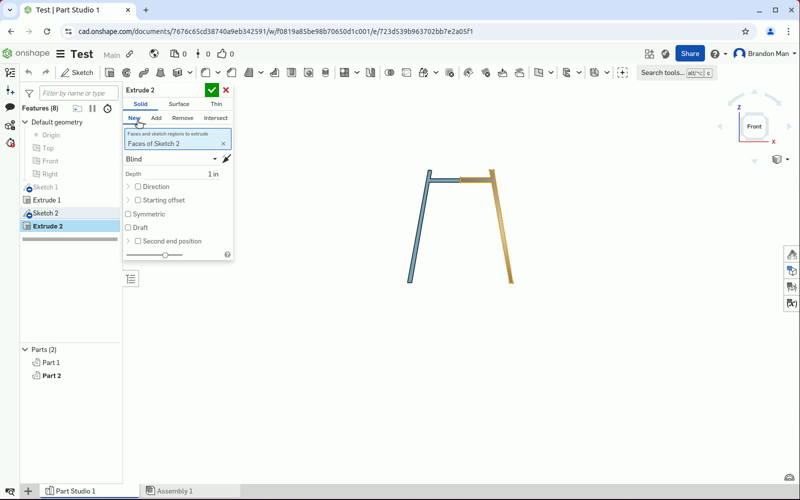
click(137, 120)
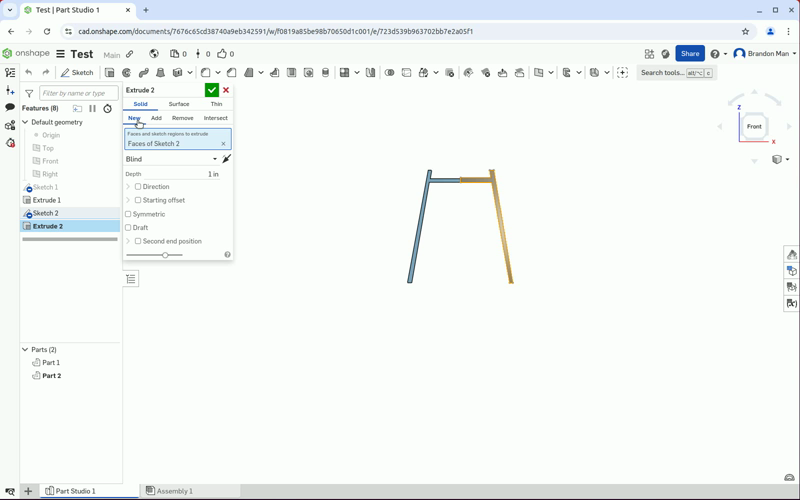
key(tab, 4)
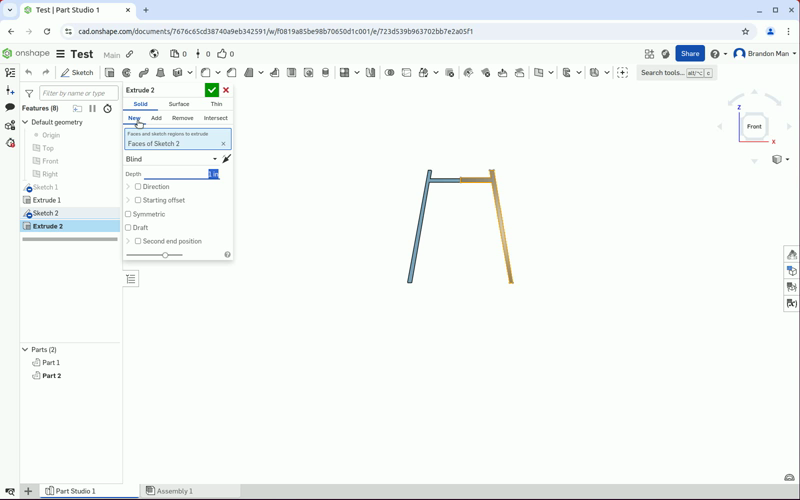
text(1.444)
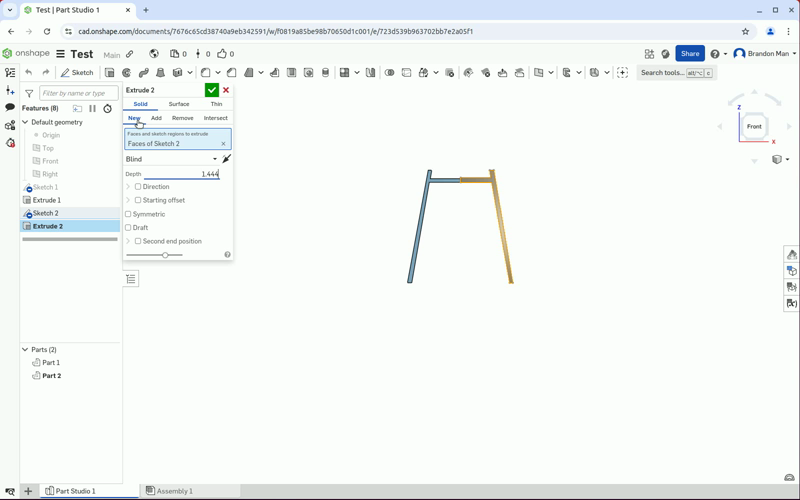
key(tab, 3)
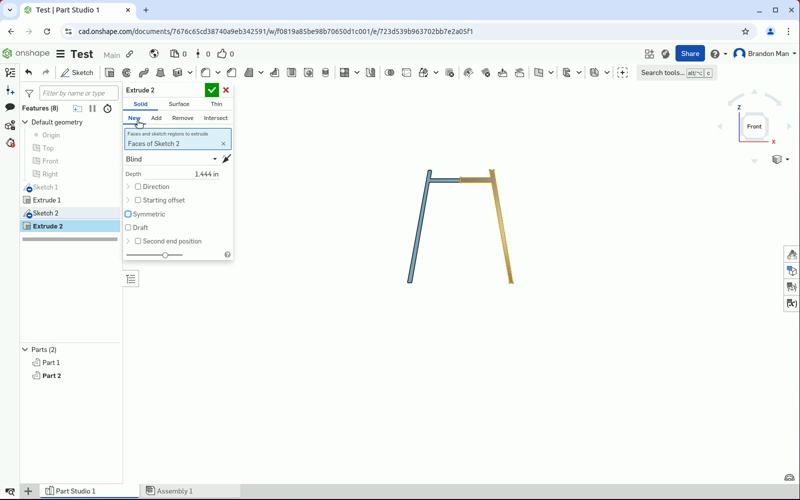
key(space)
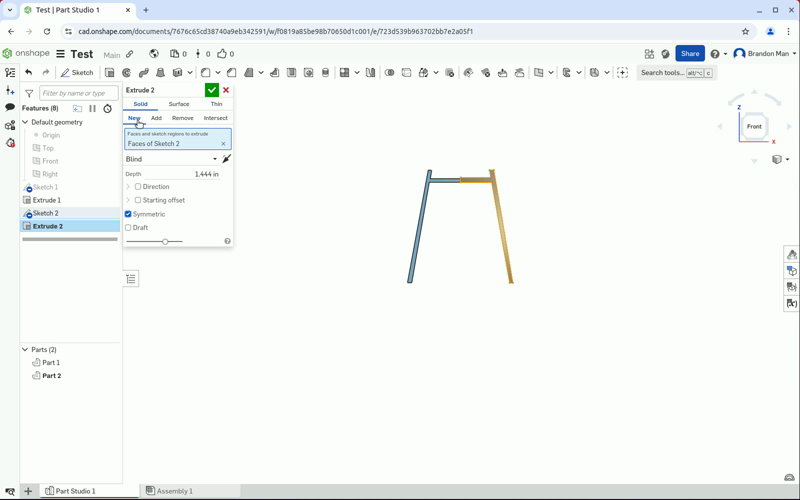
key(enter)
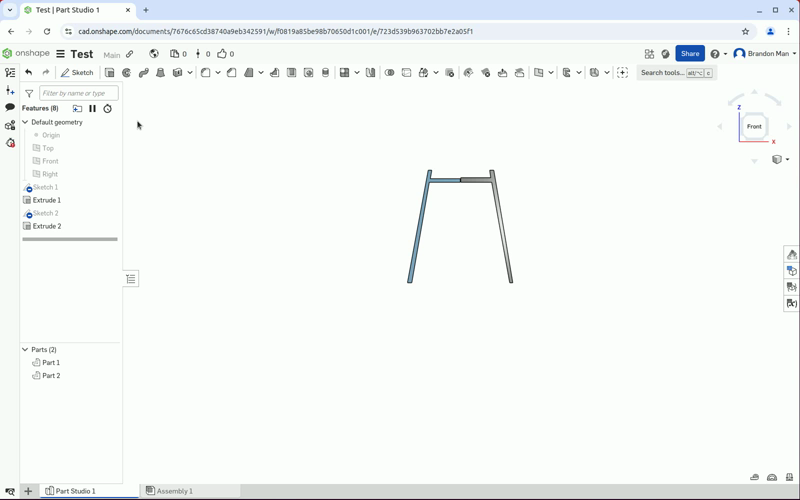
key(shift+h)
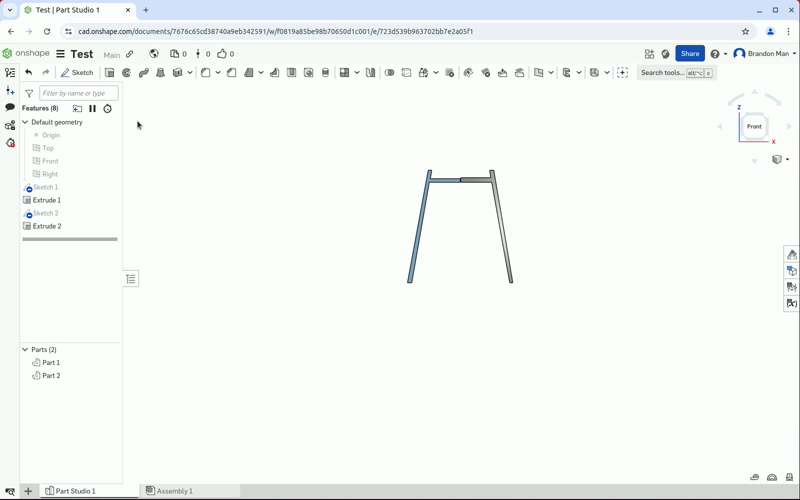
key(shift+h)
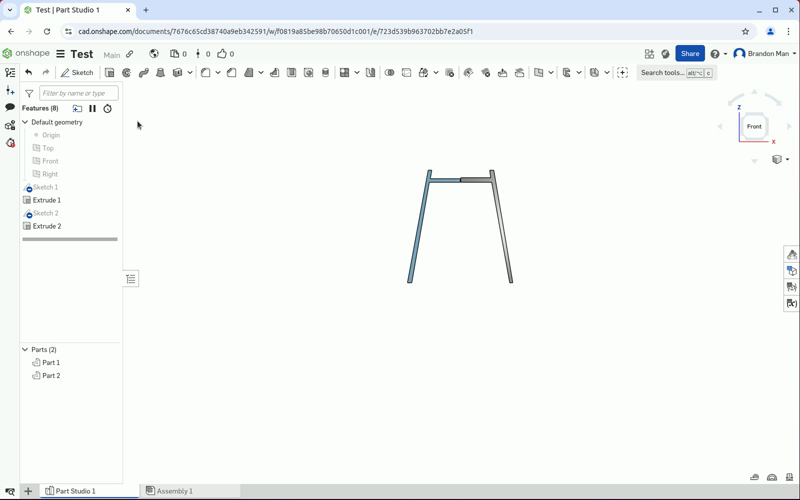
mouse_move(73, 189)
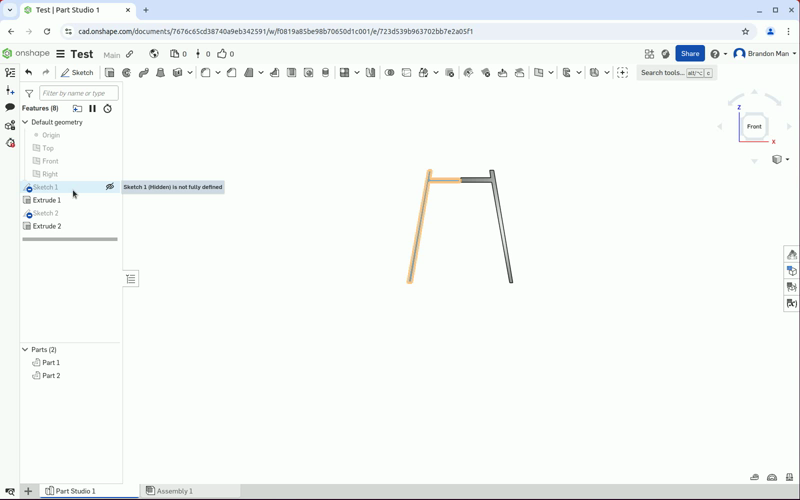
click(73, 189)
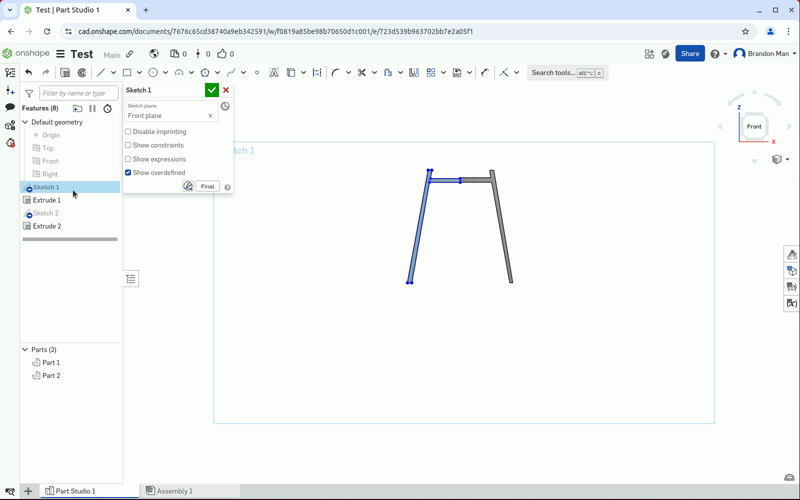
mouse_move(229, 92)
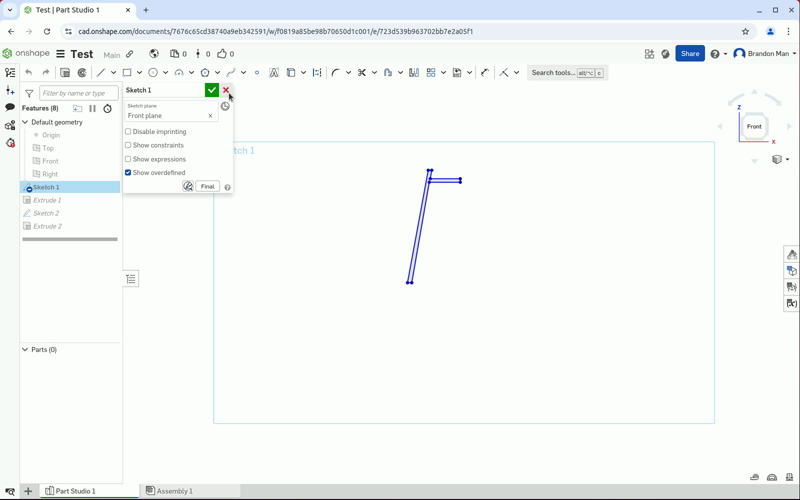
click(229, 92)
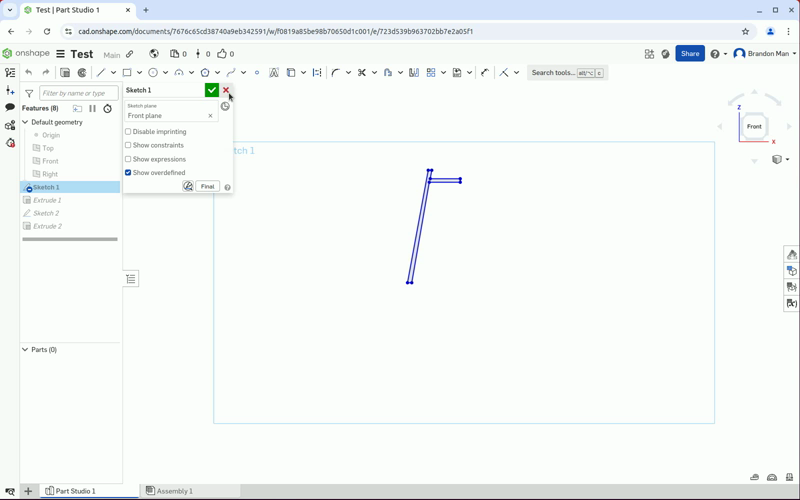
key(shift+s)
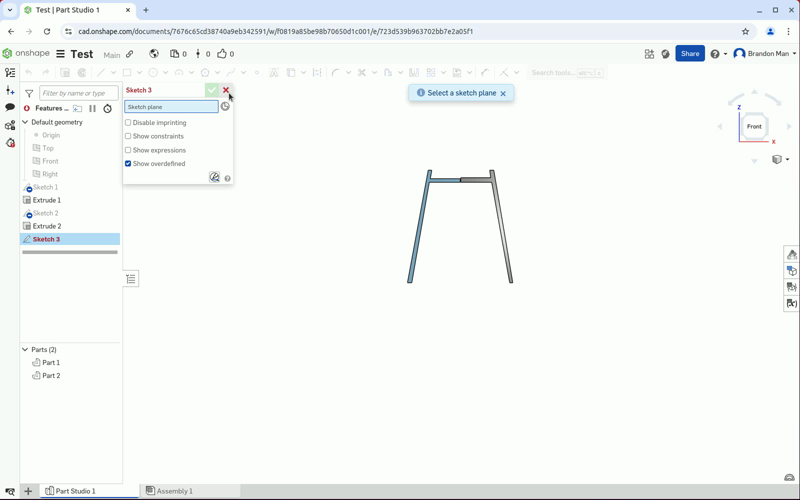
mouse_move(73, 163)
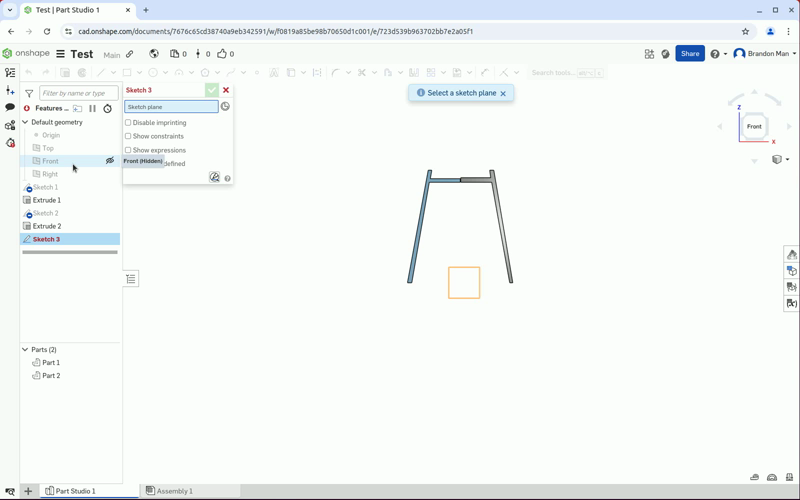
click(73, 163)
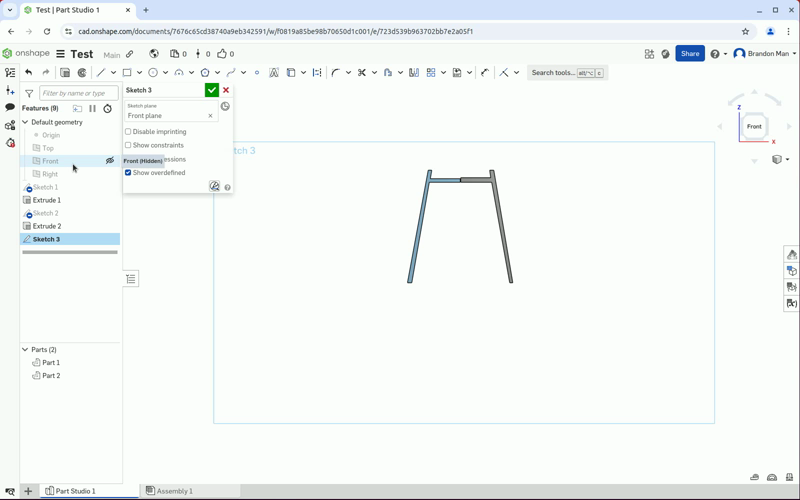
mouse_move(73, 352)
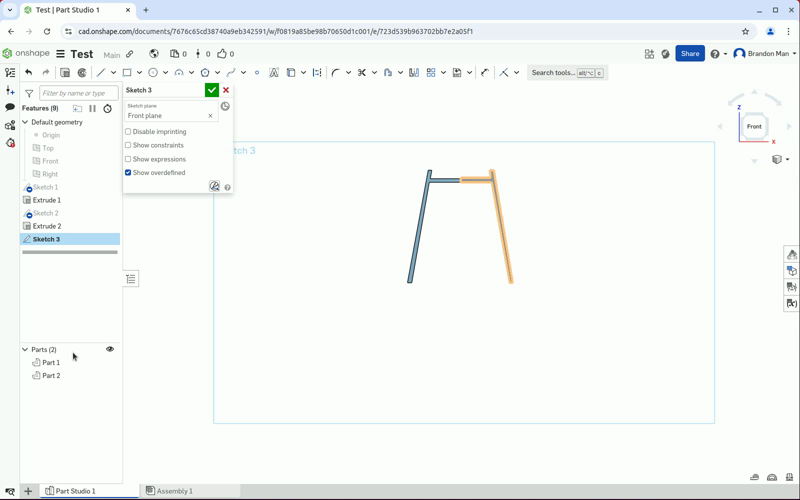
key(y)
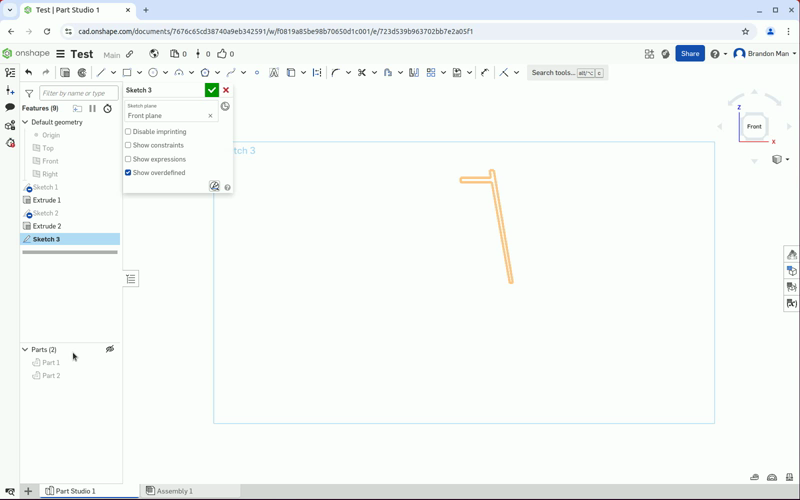
key(l)
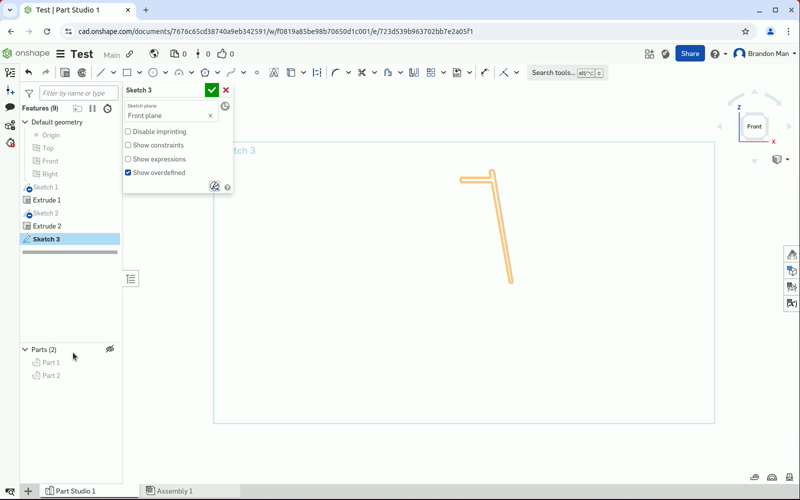
key_down(shift)
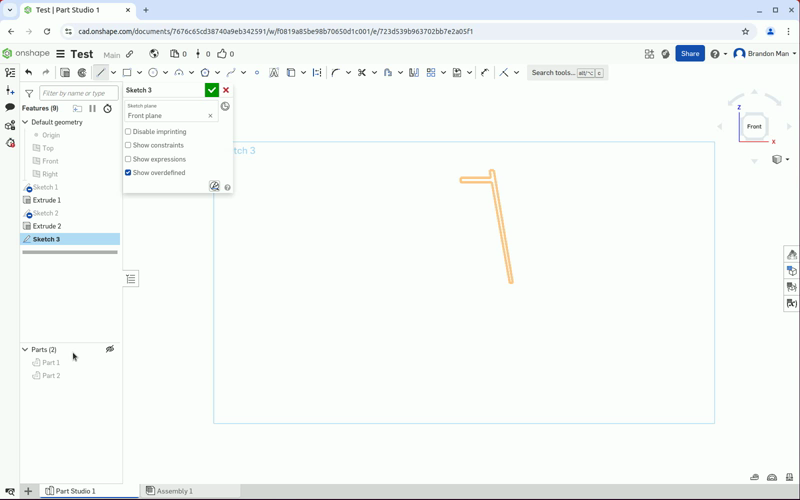
mouse_move(457, 179)
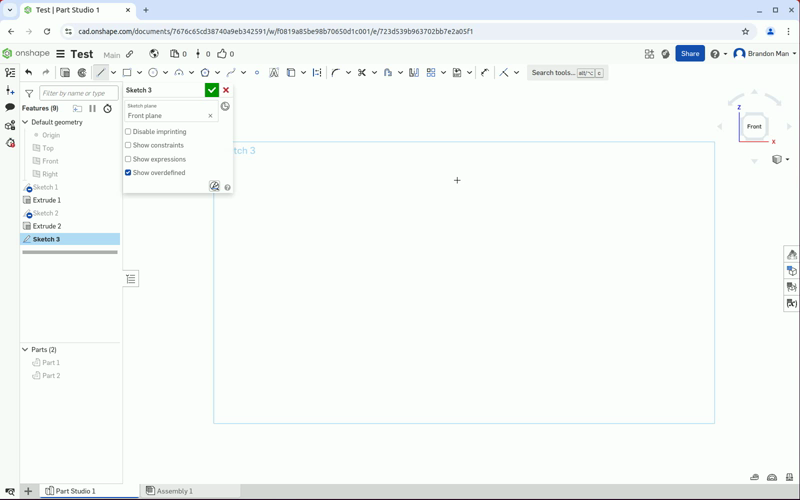
click(457, 179)
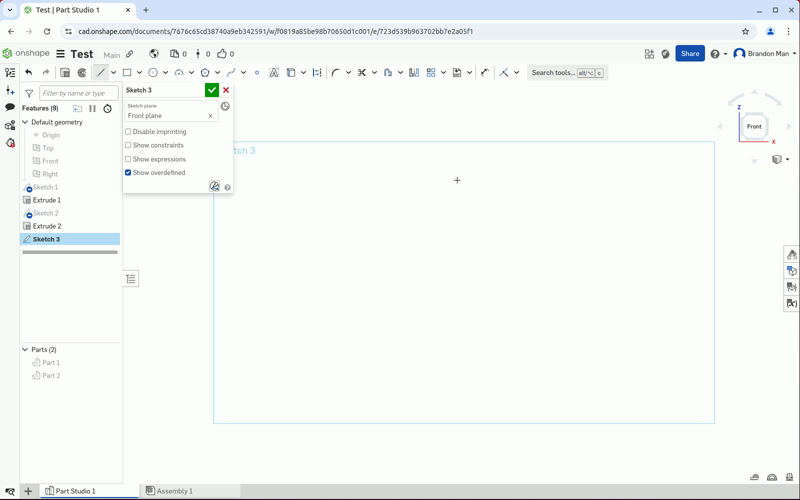
key_up(shift)
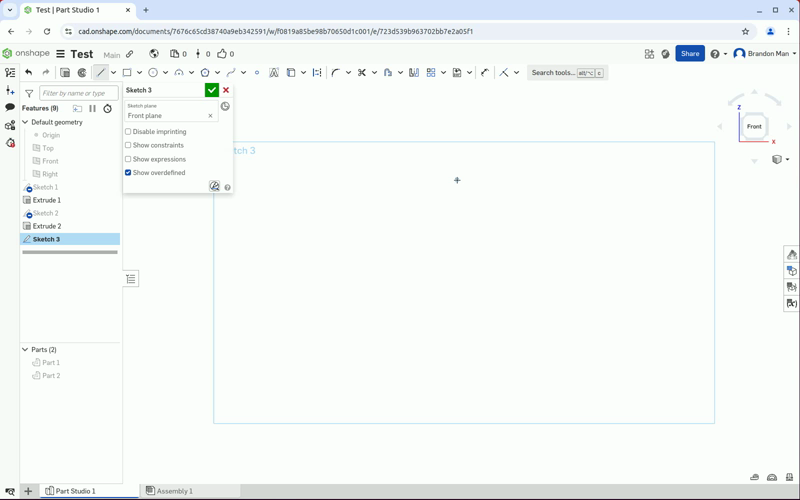
key_down(shift)
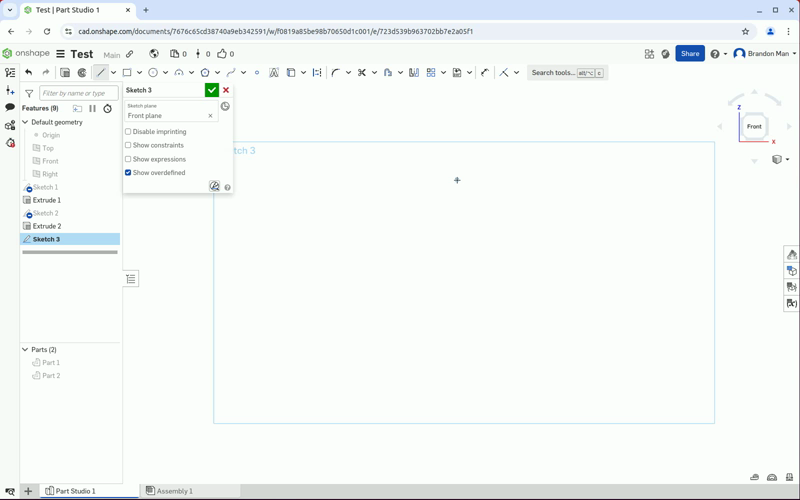
mouse_move(487, 179)
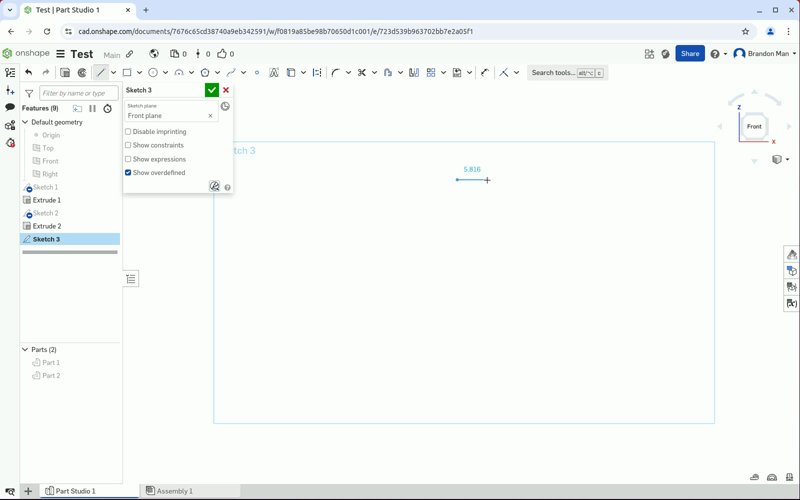
mouse_move(465, 179)
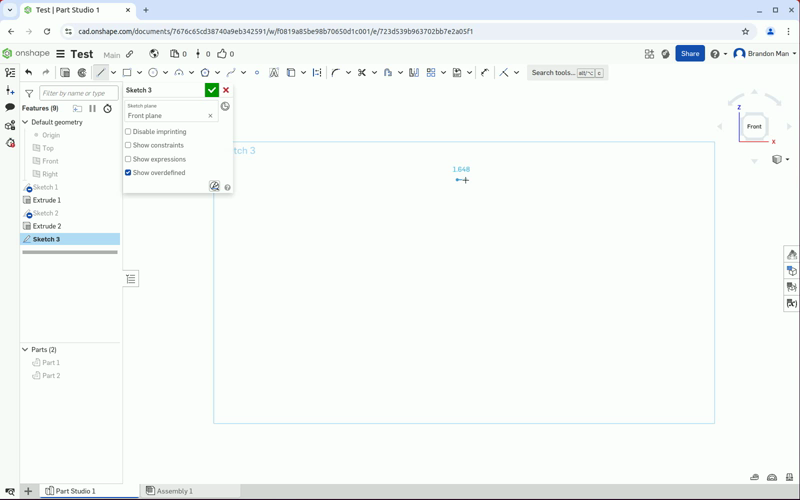
click(465, 179)
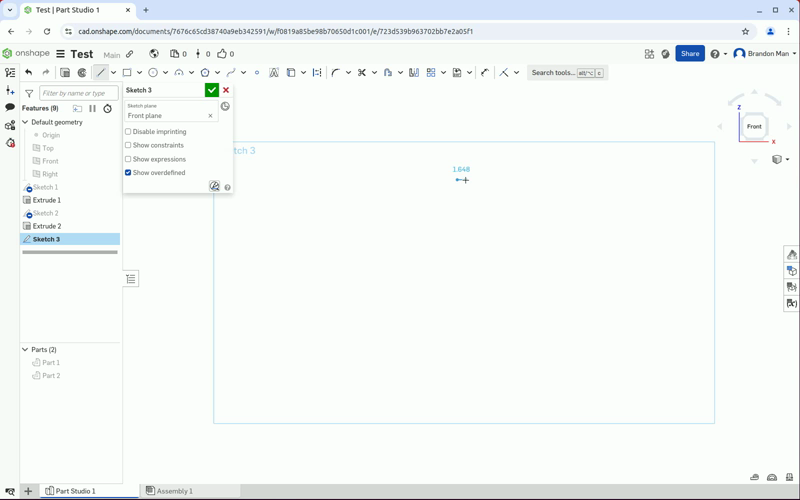
key_up(shift)
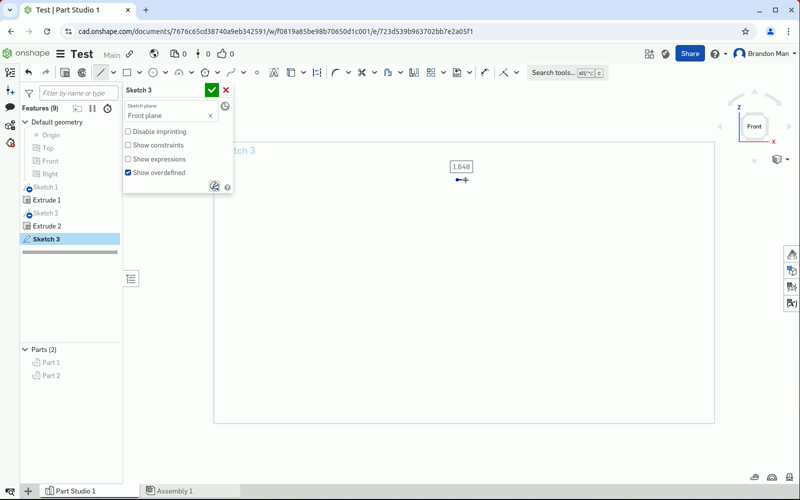
key_down(shift)
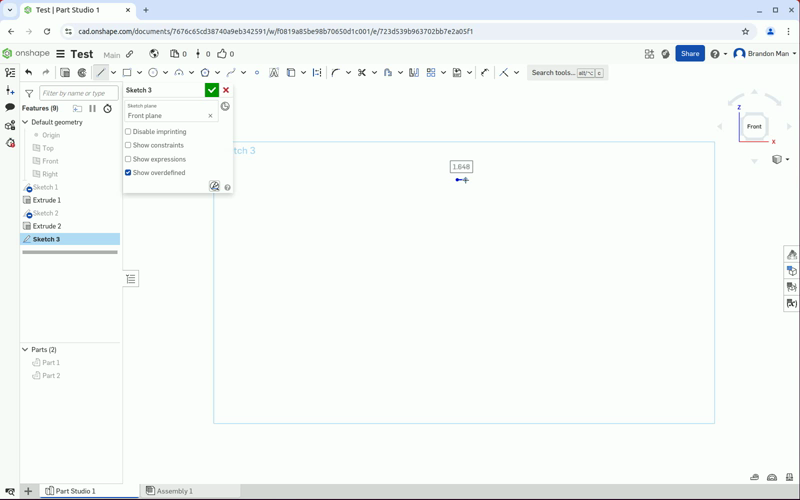
mouse_move(495, 179)
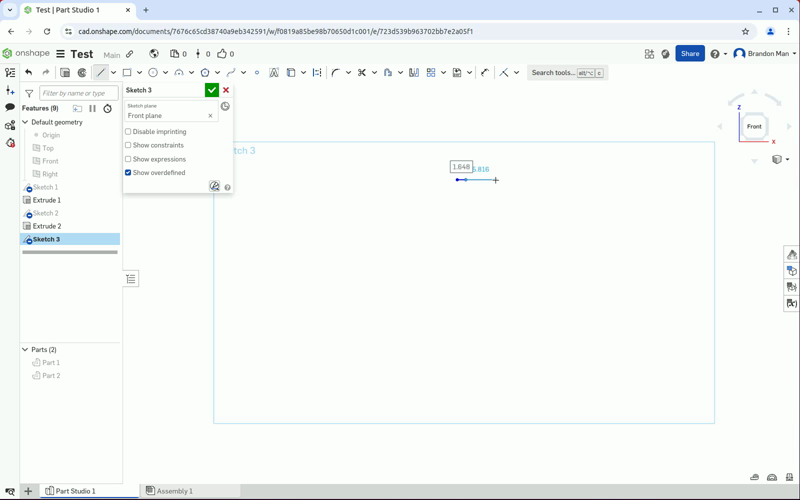
mouse_move(465, 177)
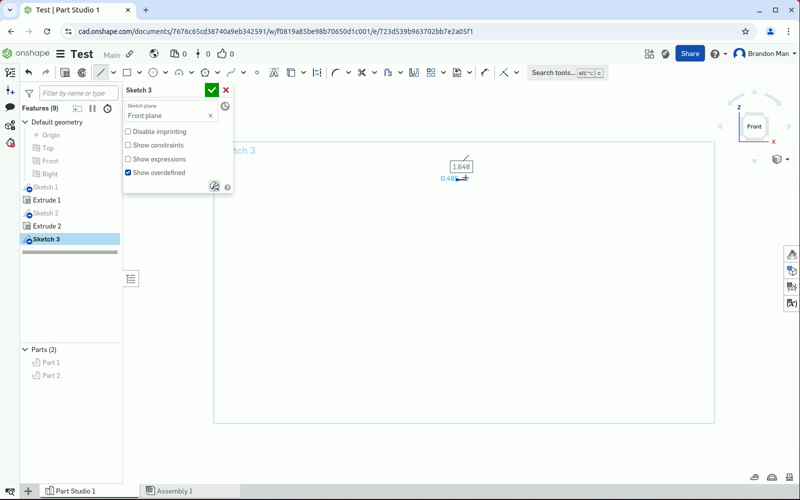
scroll(6)
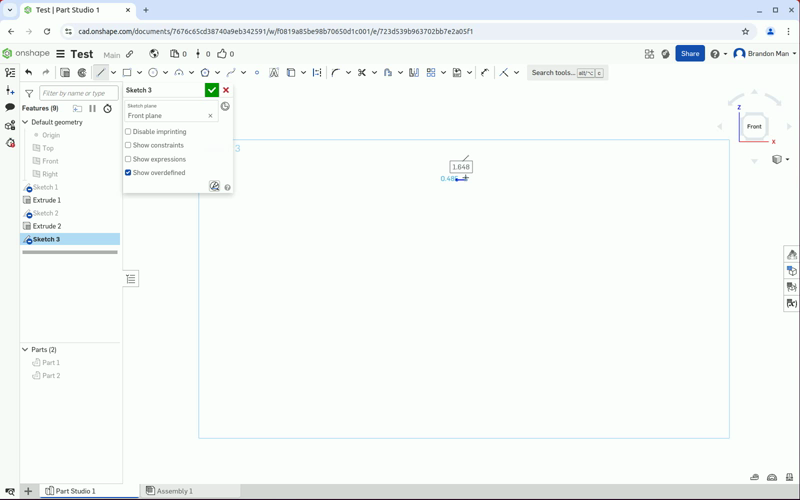
scroll(6)
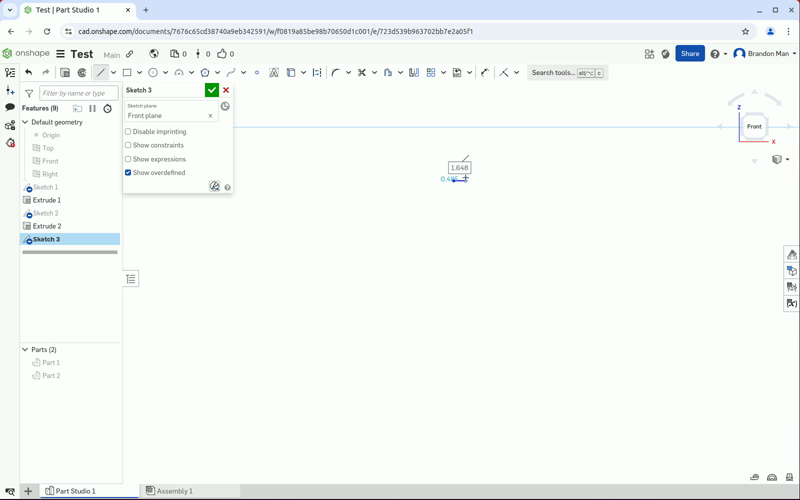
scroll(6)
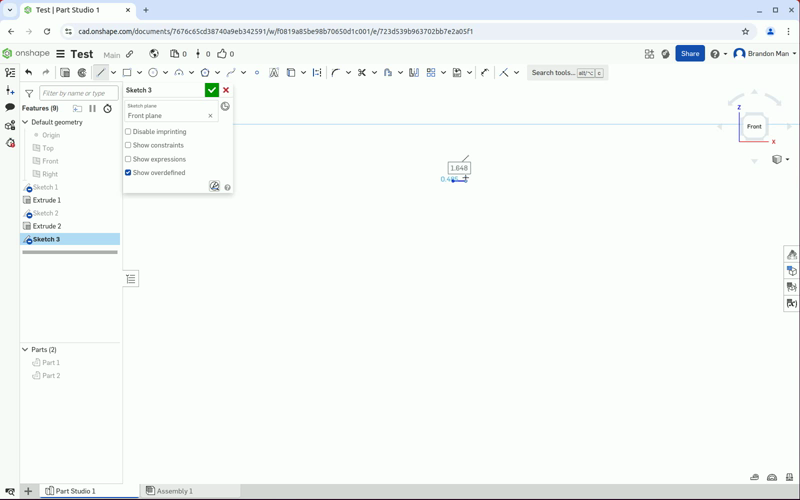
scroll(6)
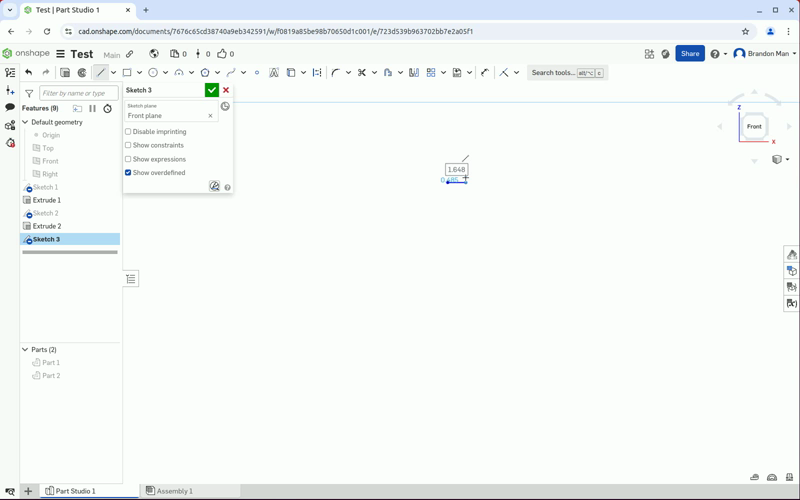
scroll(6)
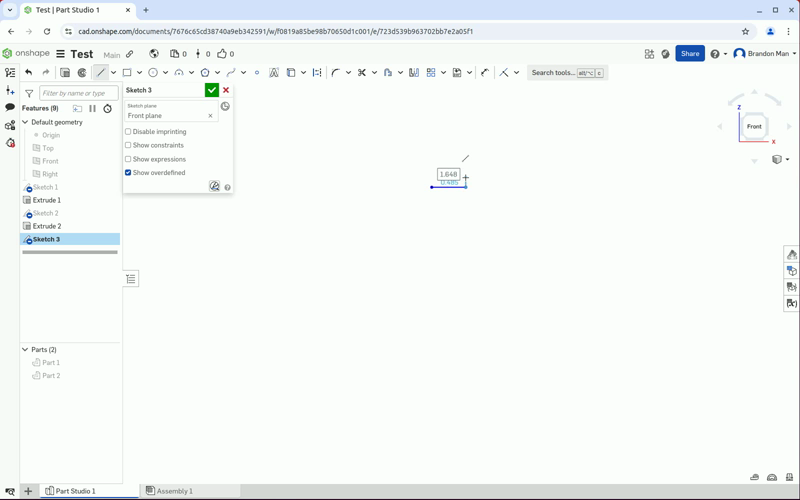
scroll(6)
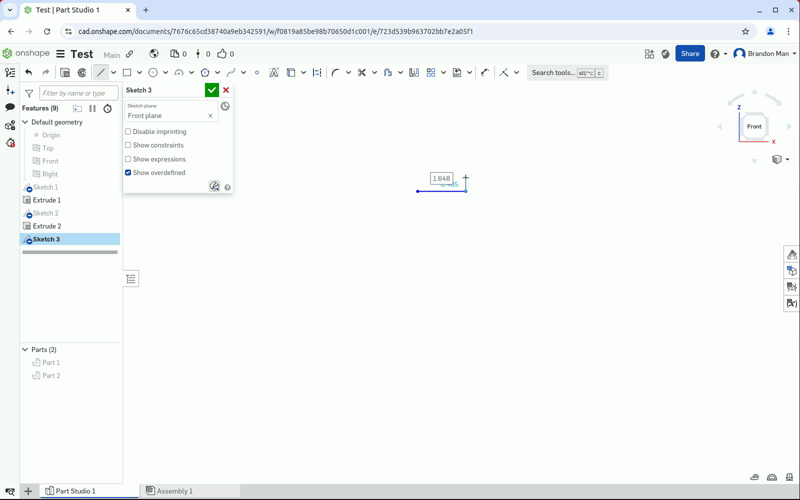
scroll(6)
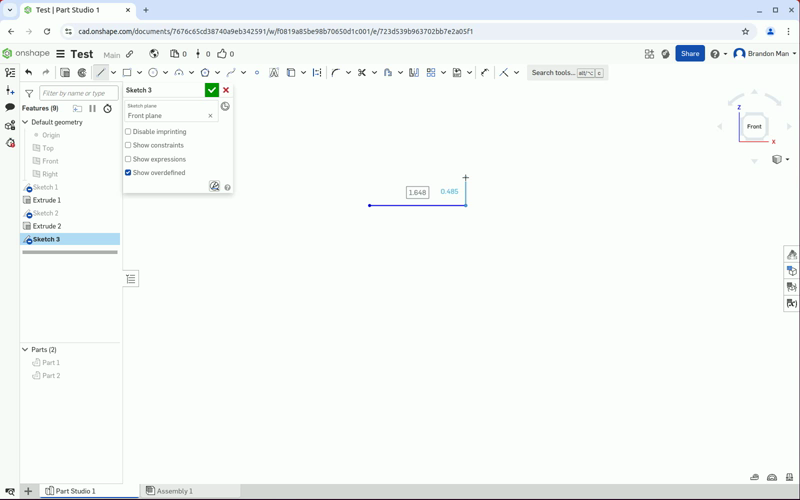
click(465, 177)
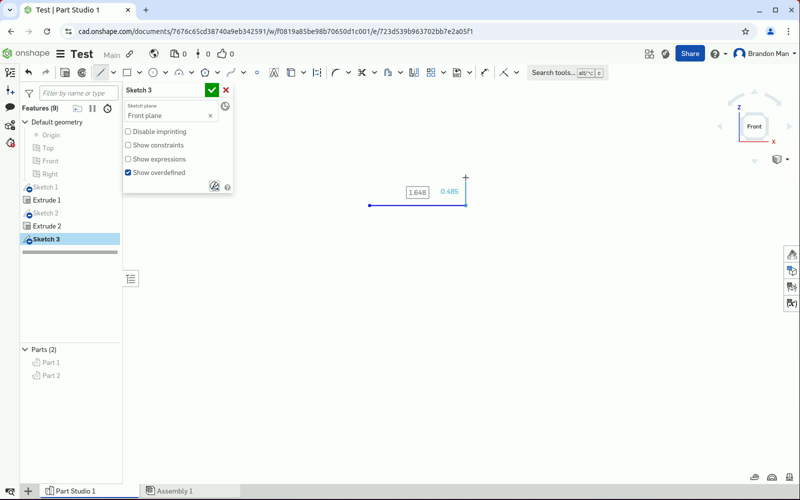
scroll(-6)
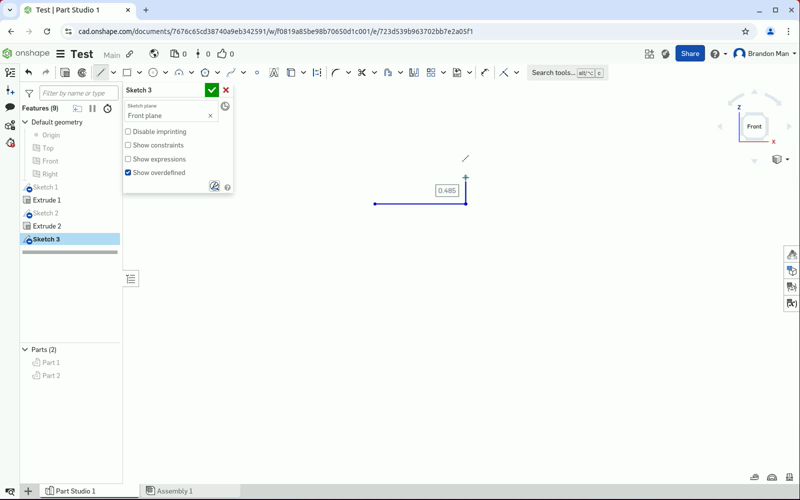
scroll(-6)
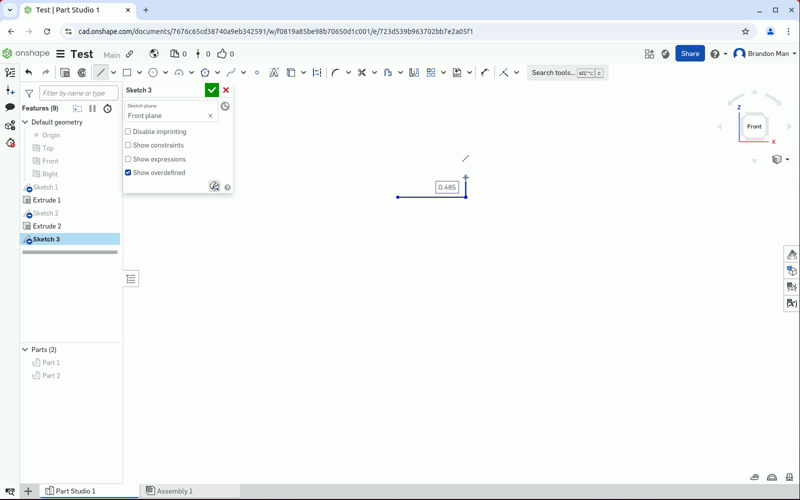
scroll(-6)
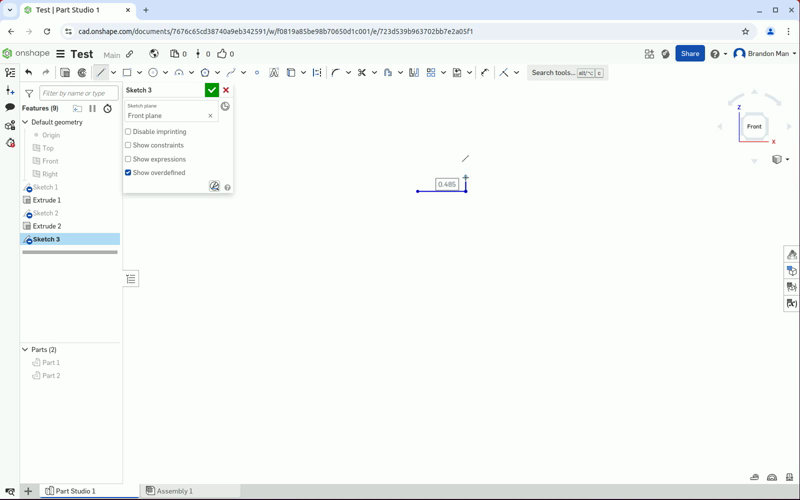
scroll(-6)
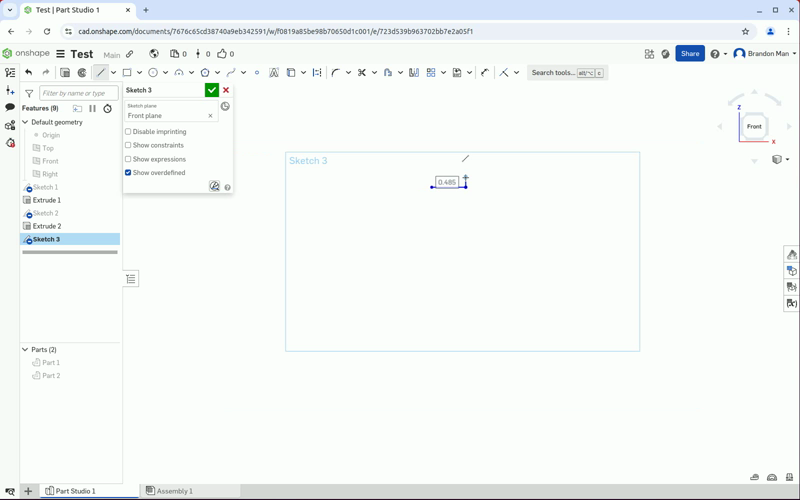
scroll(-6)
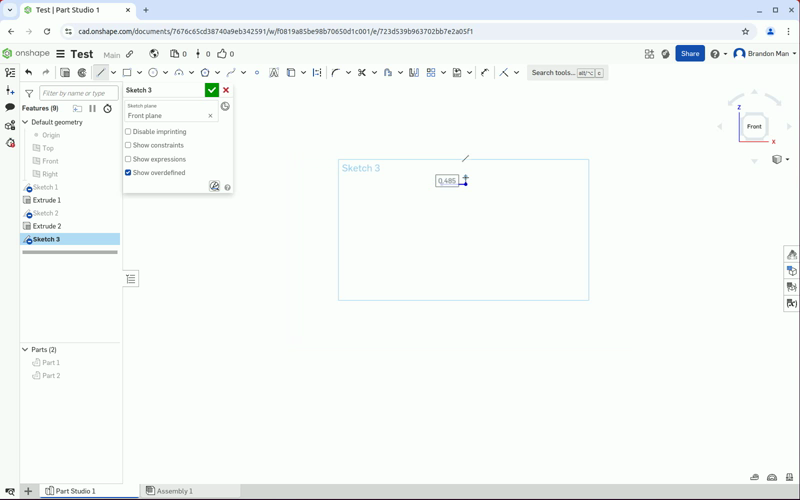
scroll(-6)
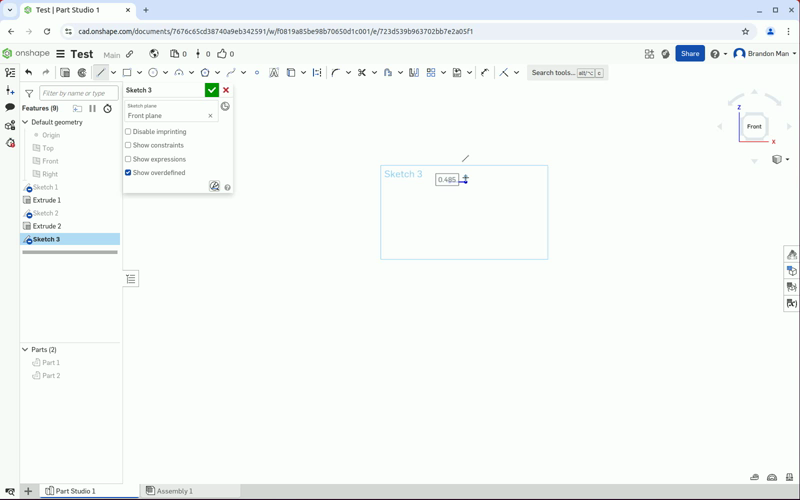
scroll(-6)
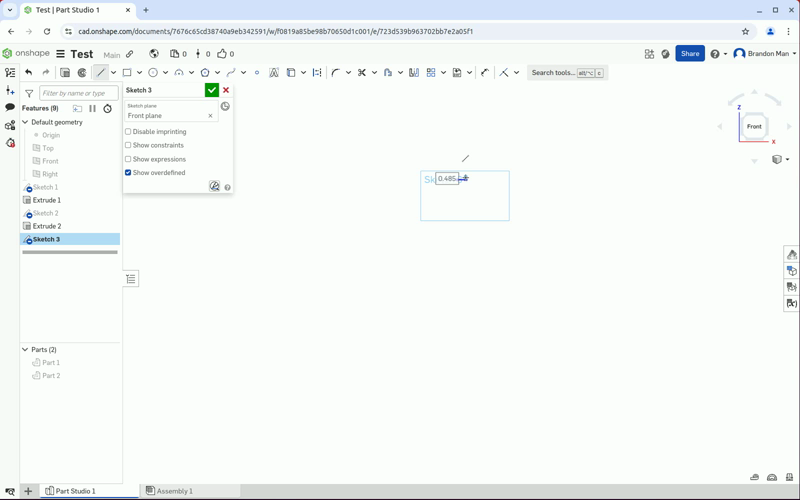
key_up(shift)
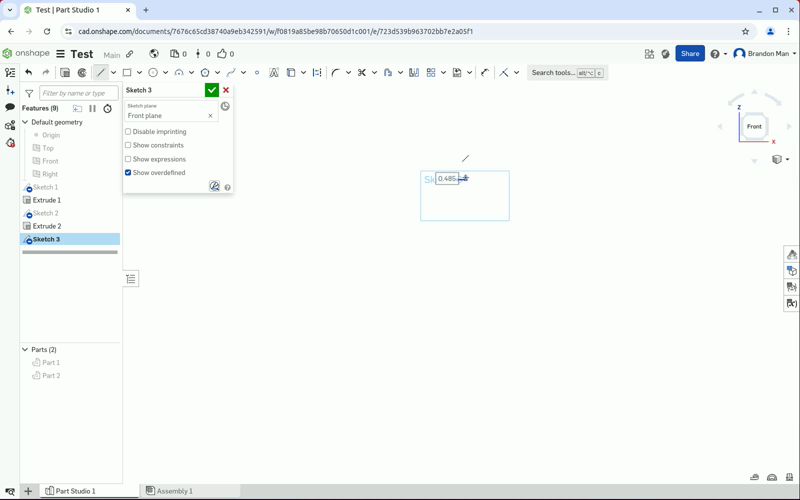
key_down(shift)
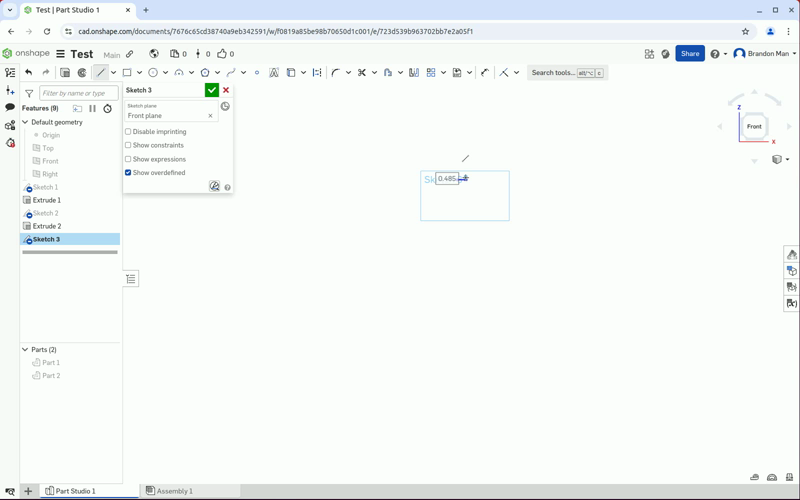
mouse_move(495, 177)
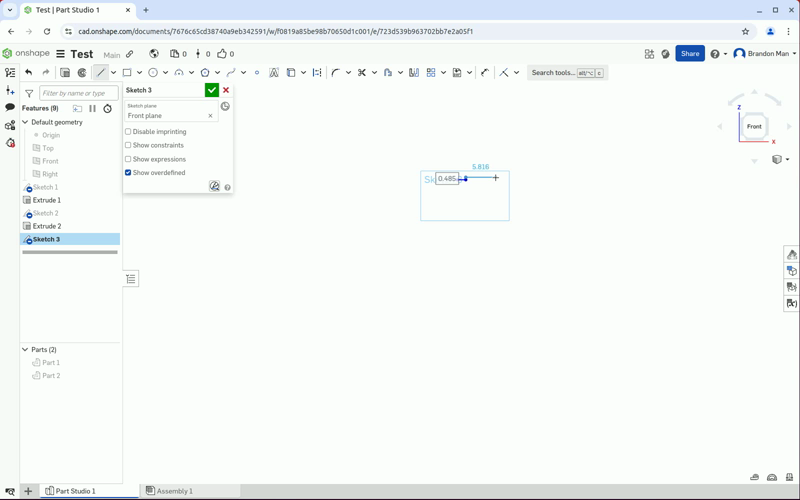
mouse_move(457, 177)
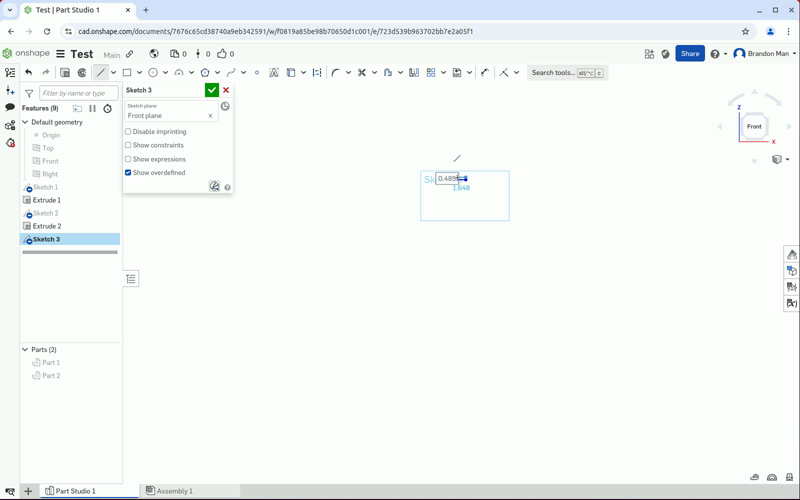
scroll(6)
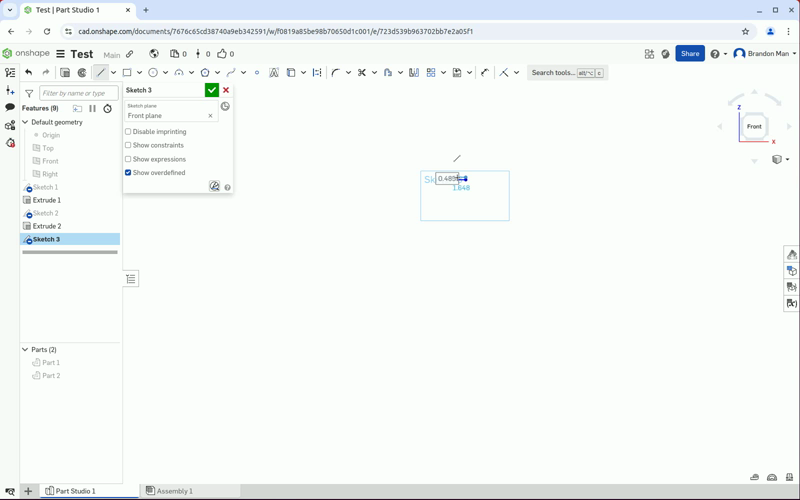
scroll(6)
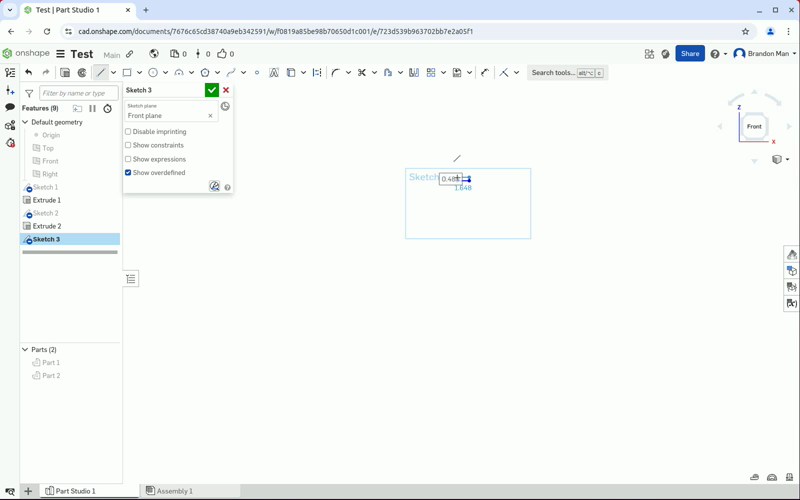
scroll(6)
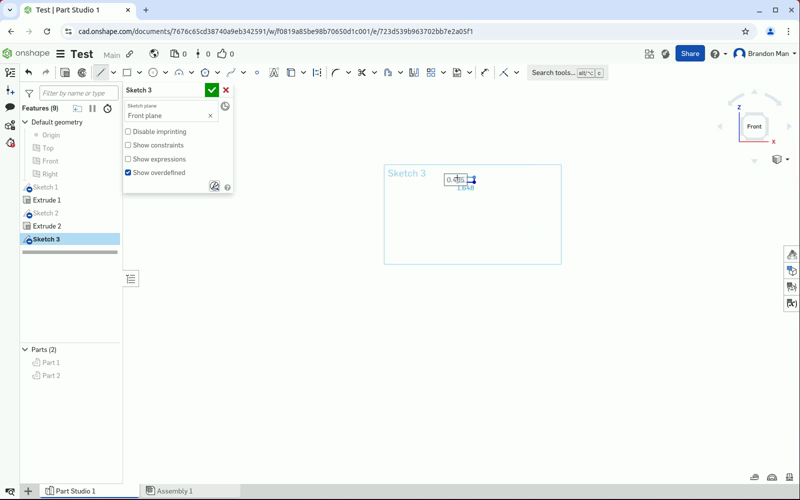
scroll(6)
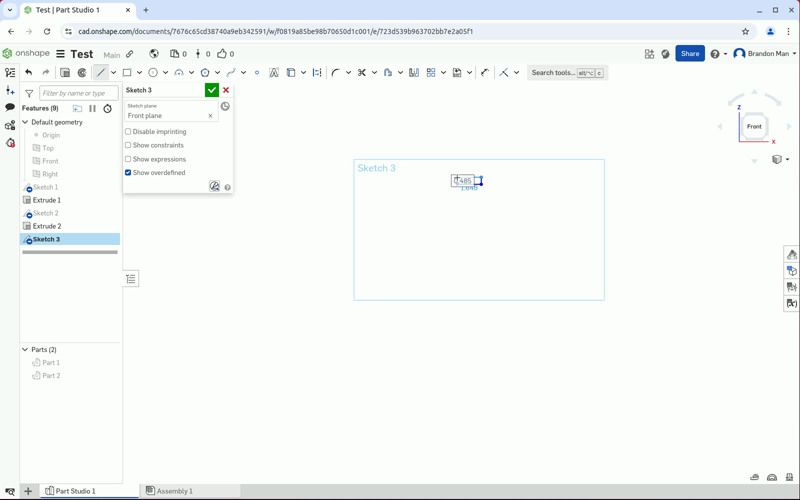
scroll(6)
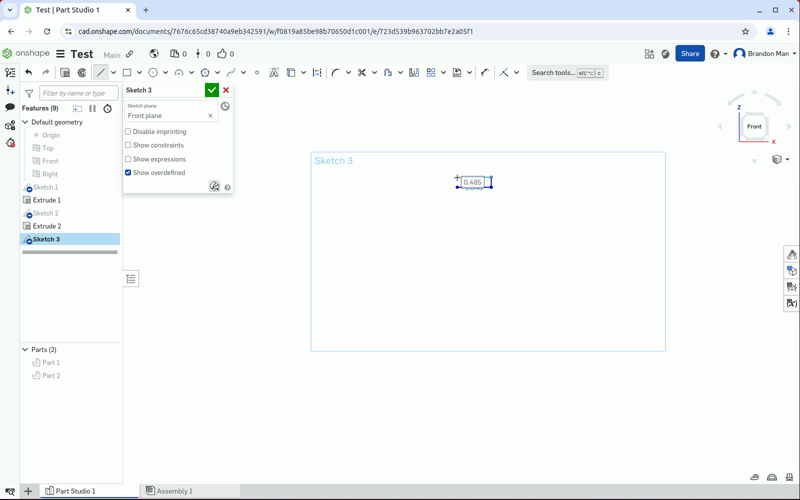
scroll(6)
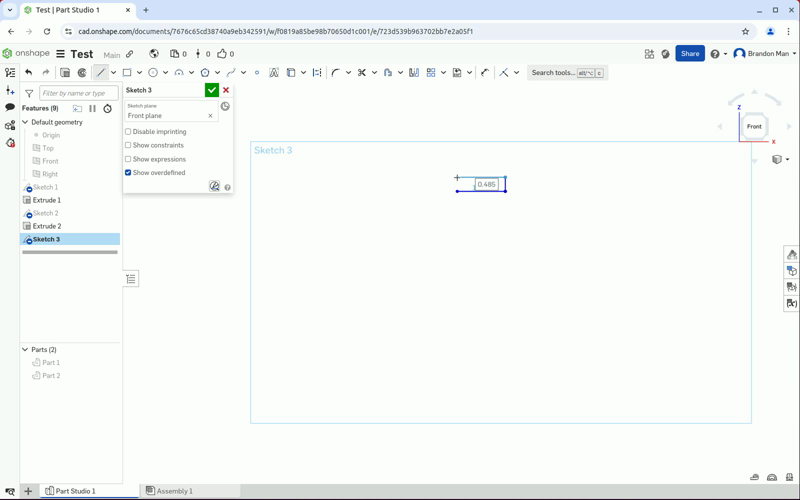
scroll(6)
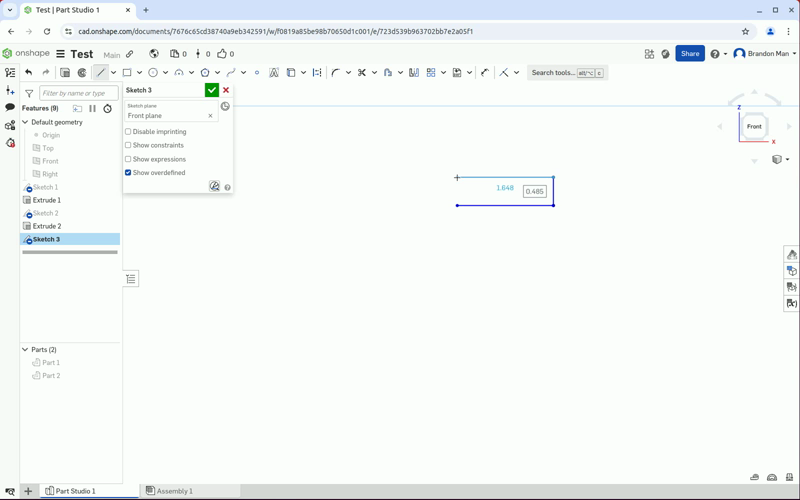
click(457, 177)
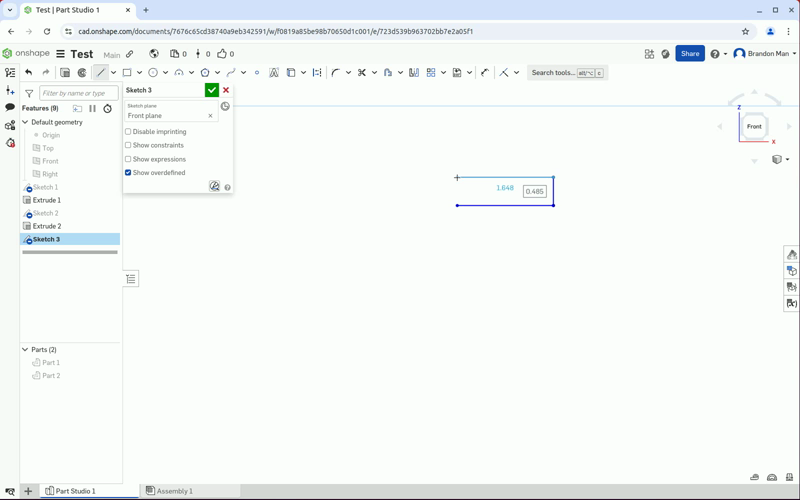
scroll(-6)
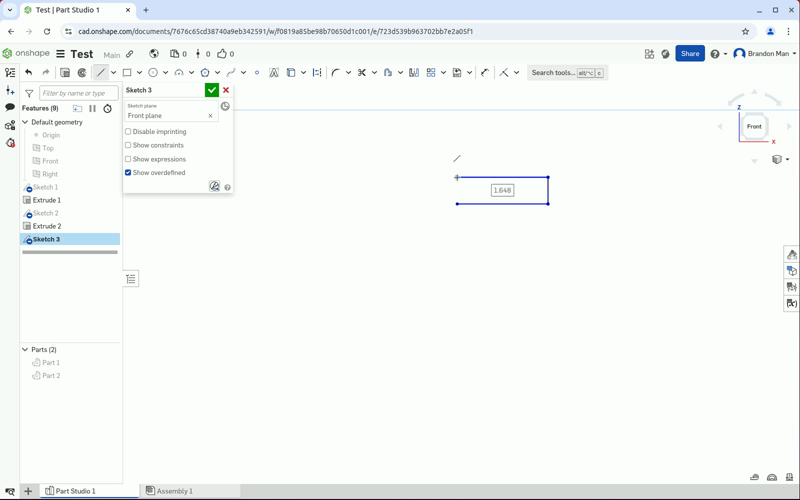
scroll(-6)
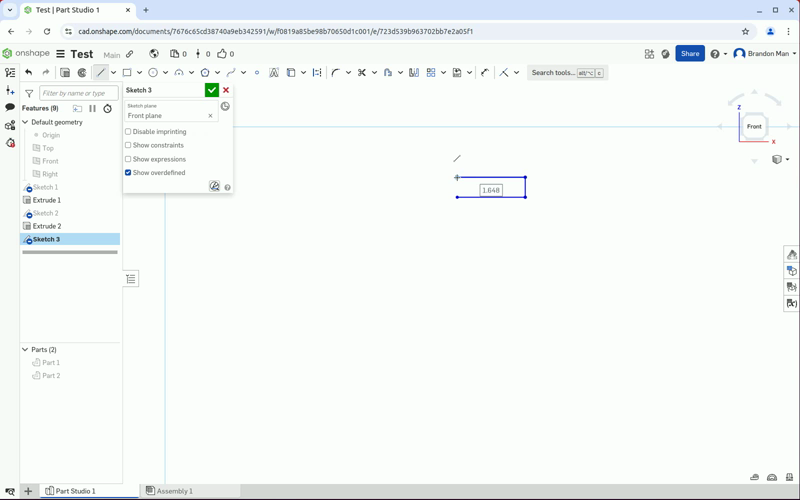
scroll(-6)
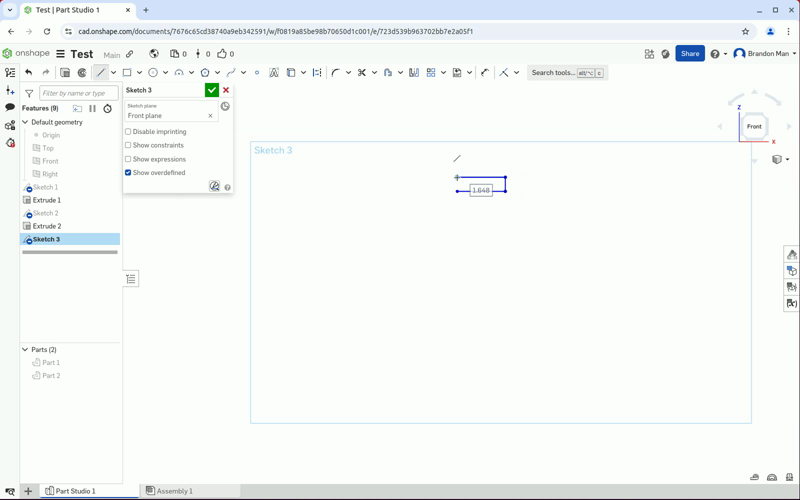
scroll(-6)
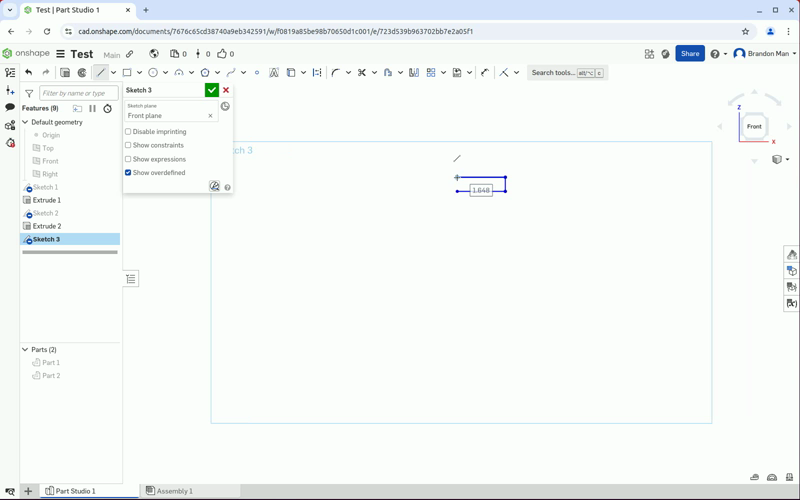
scroll(-6)
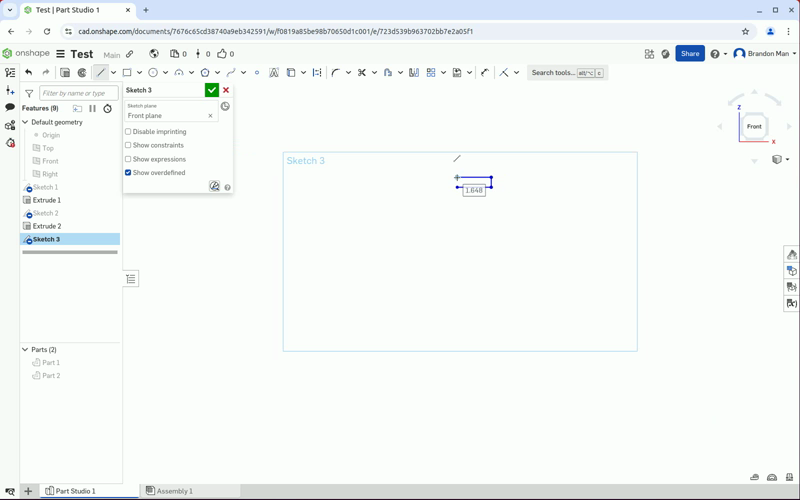
scroll(-6)
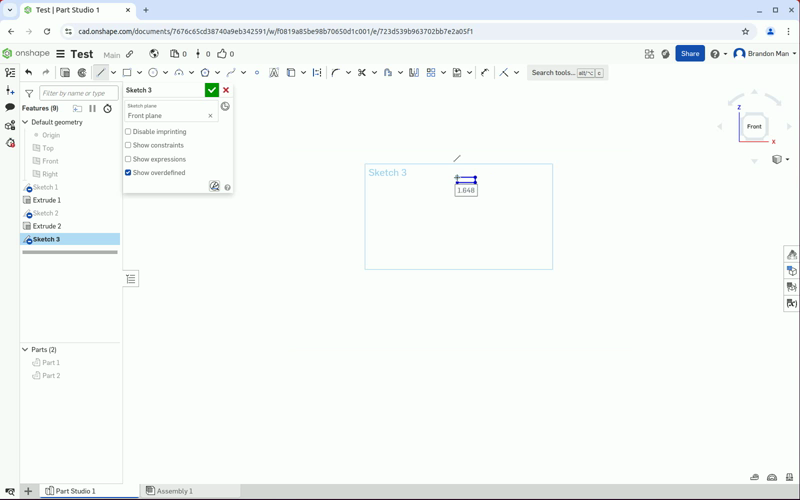
scroll(-6)
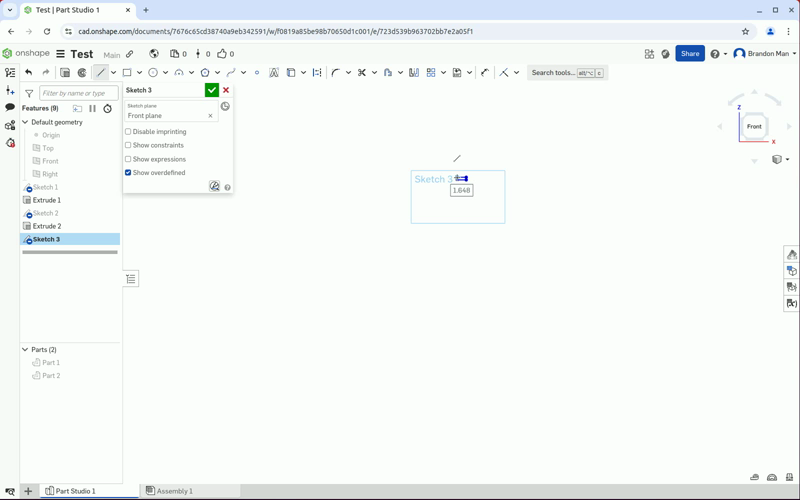
key_up(shift)
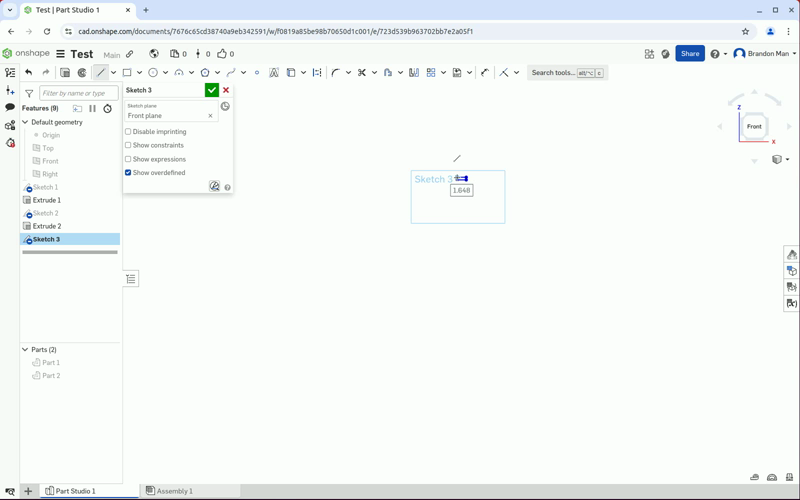
mouse_move(487, 177)
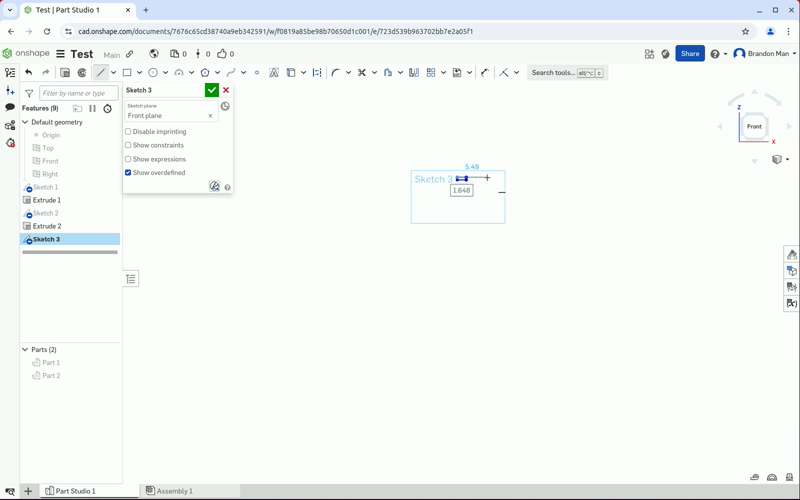
key_down(shift)
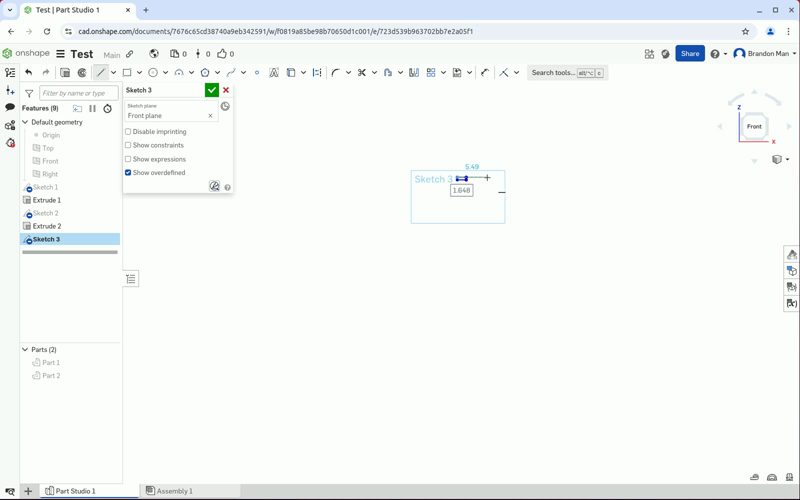
mouse_move(457, 179)
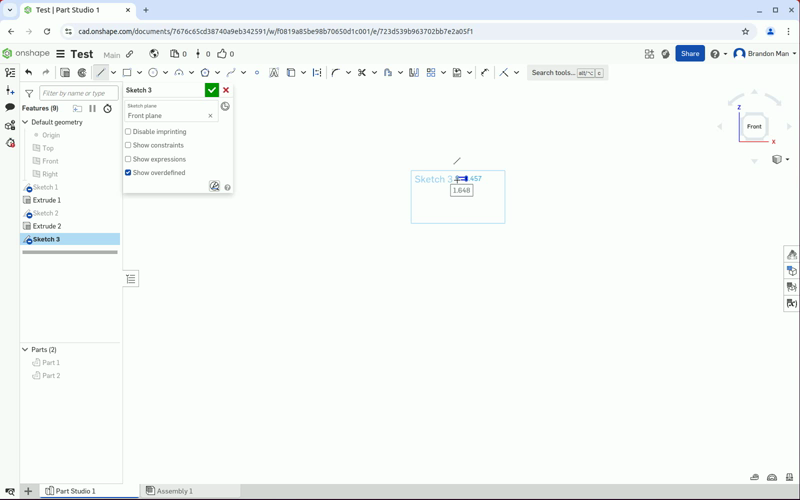
scroll(6)
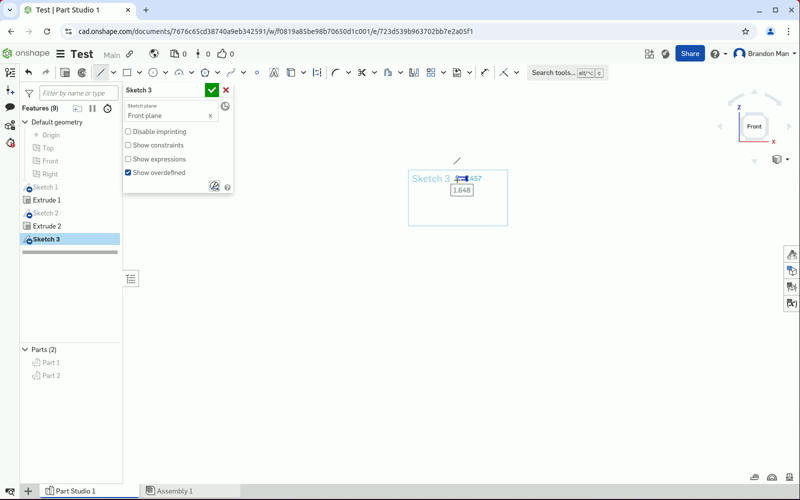
scroll(6)
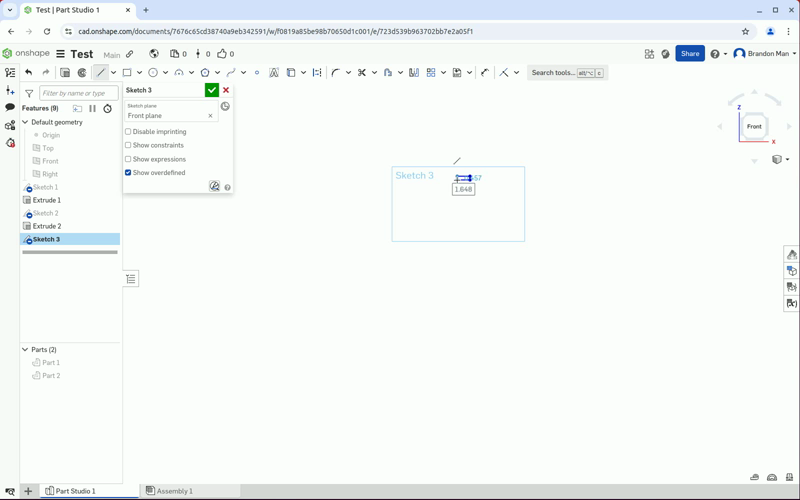
scroll(6)
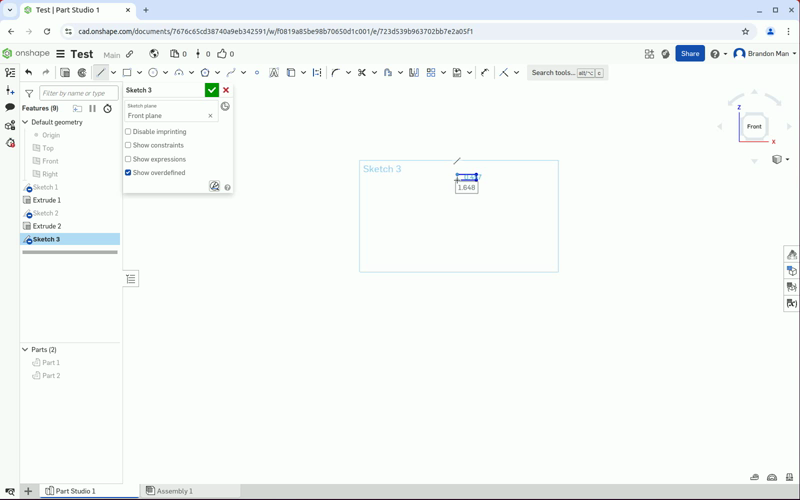
scroll(6)
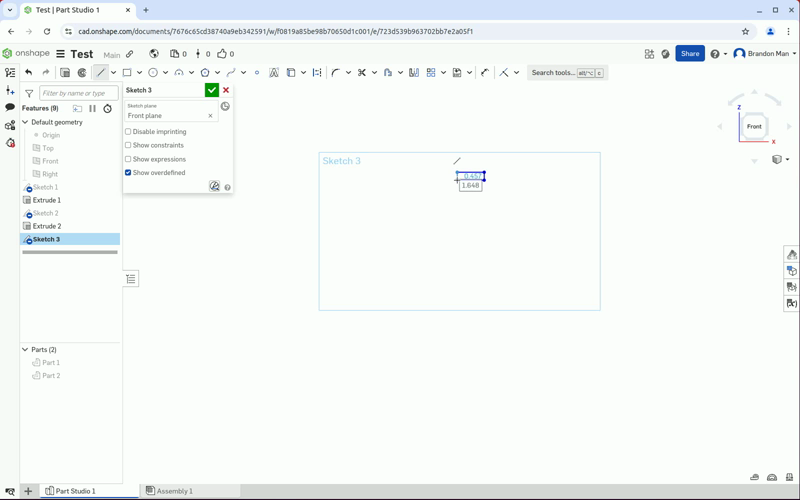
scroll(6)
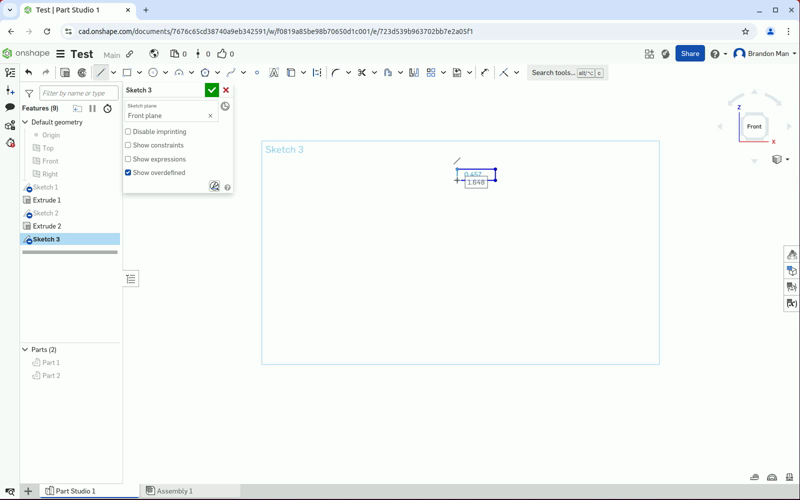
scroll(6)
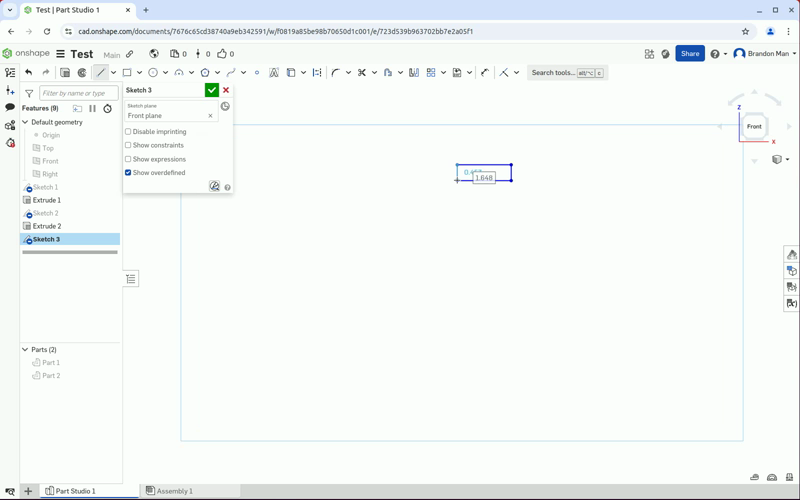
scroll(6)
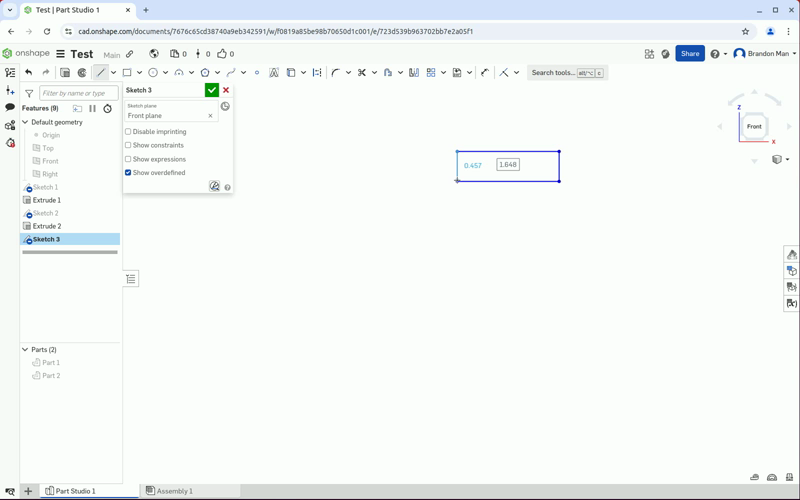
key_up(shift)
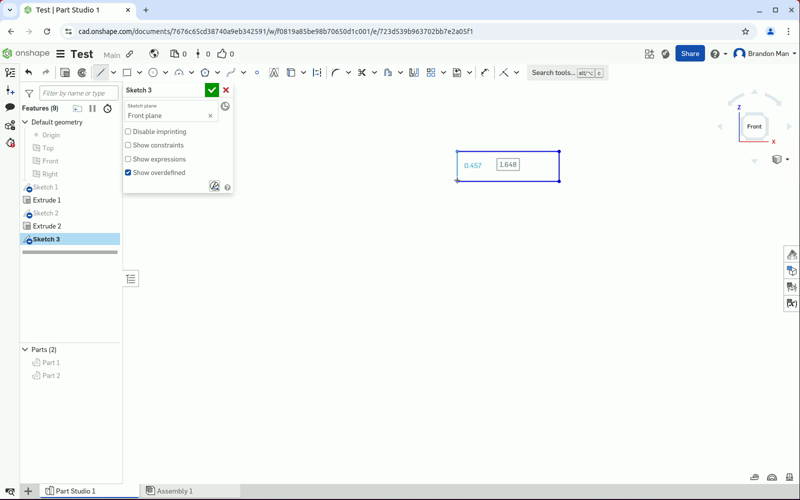
click(457, 179)
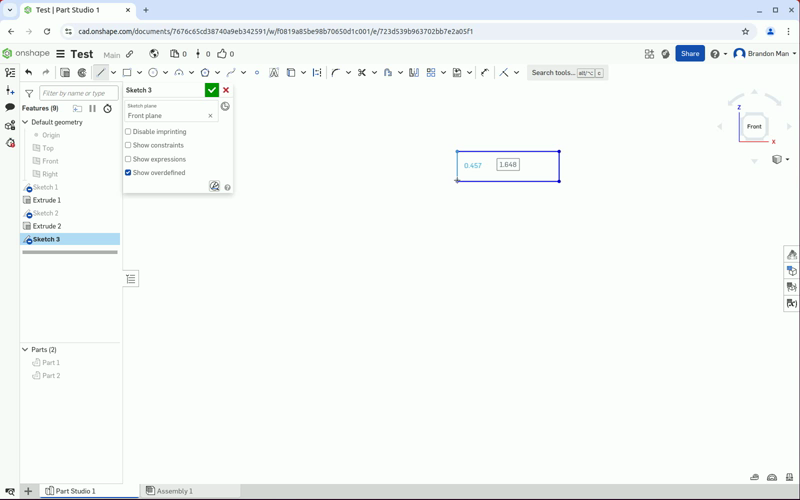
scroll(-6)
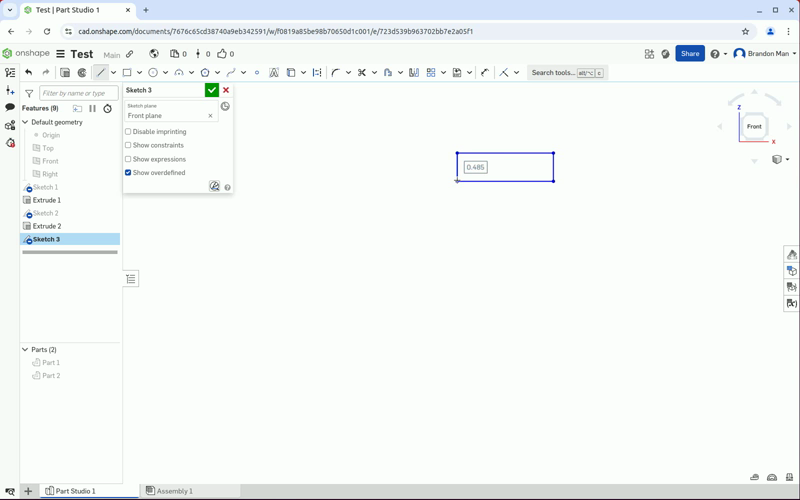
scroll(-6)
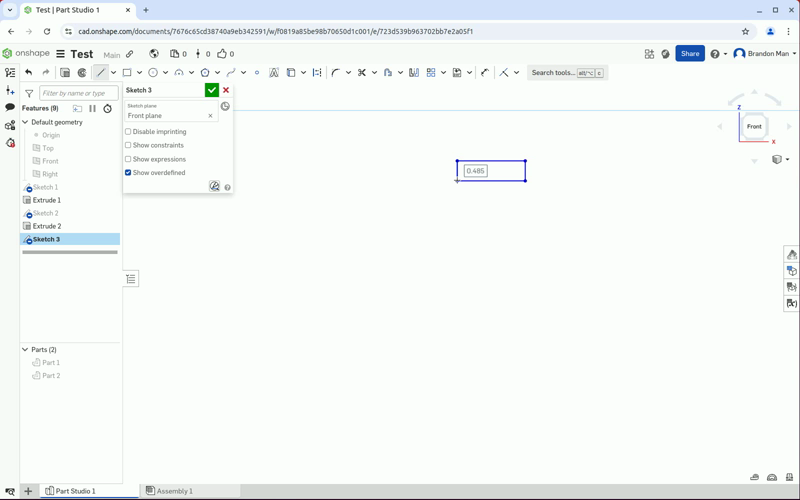
scroll(-6)
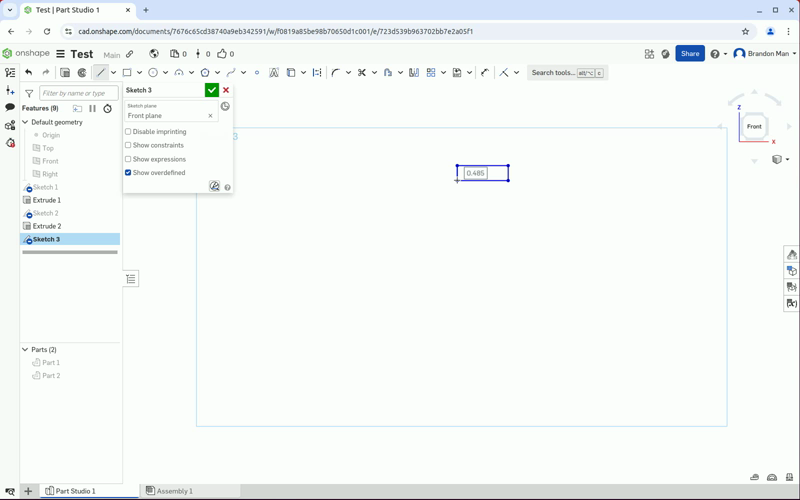
scroll(-6)
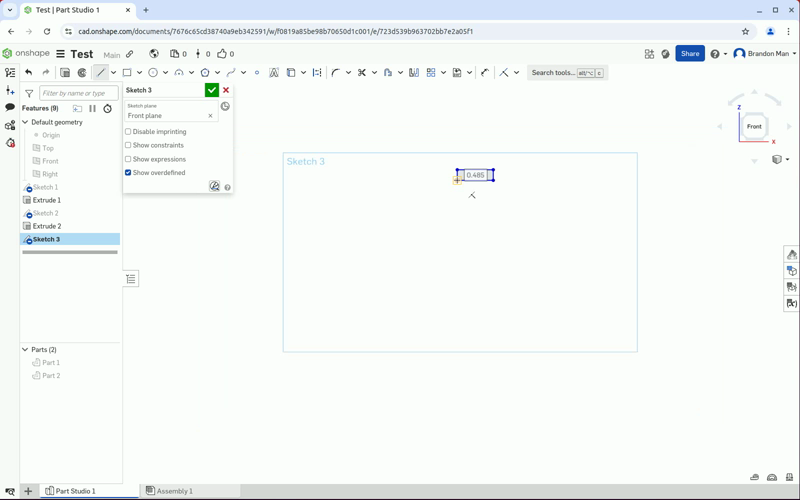
scroll(-6)
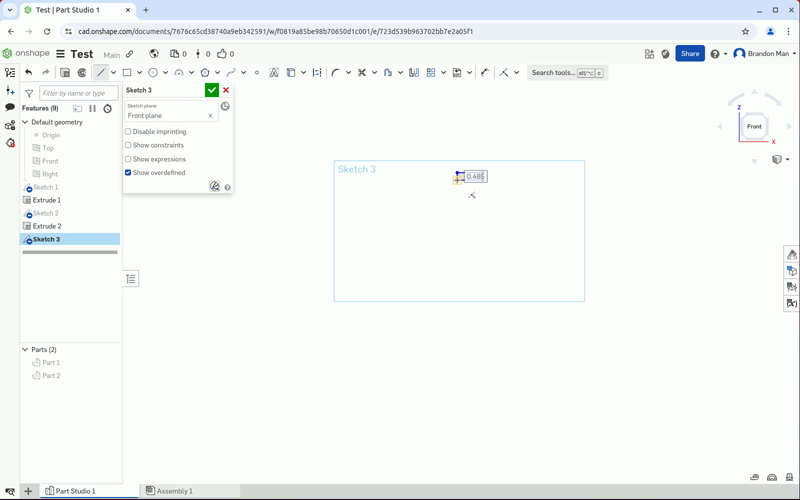
scroll(-6)
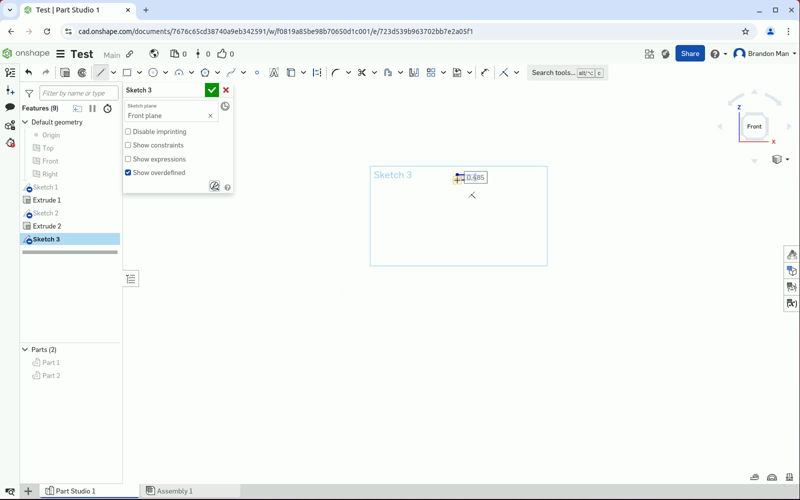
scroll(-6)
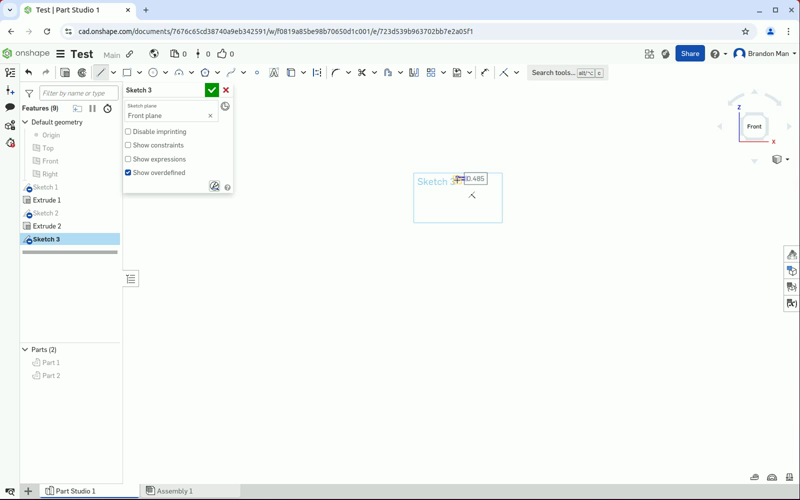
key(esc)
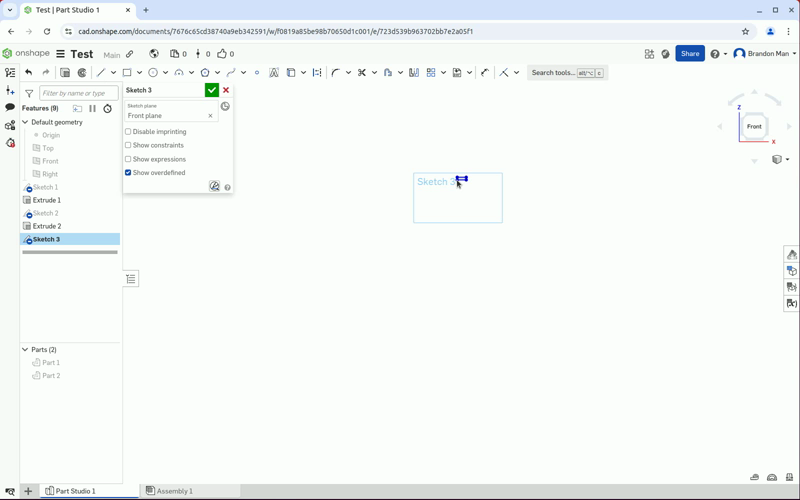
mouse_move(462, 178)
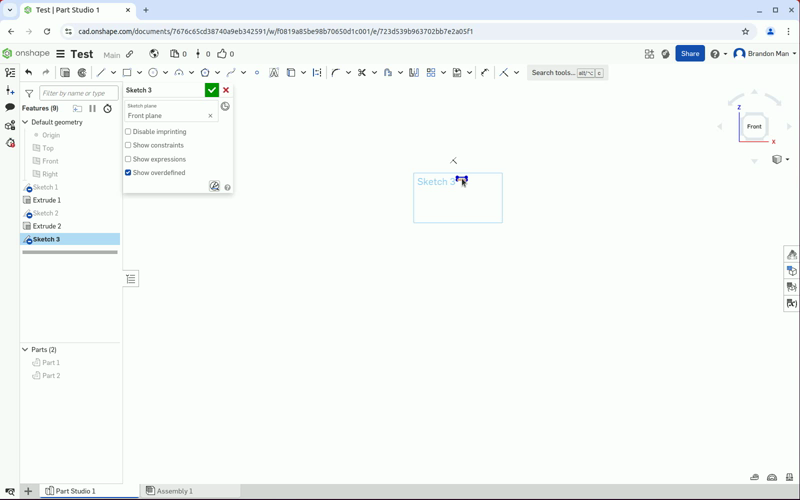
scroll(6)
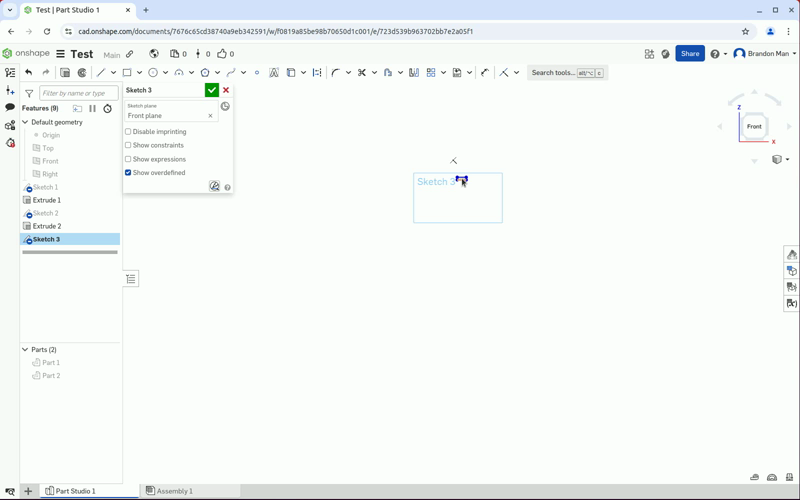
scroll(6)
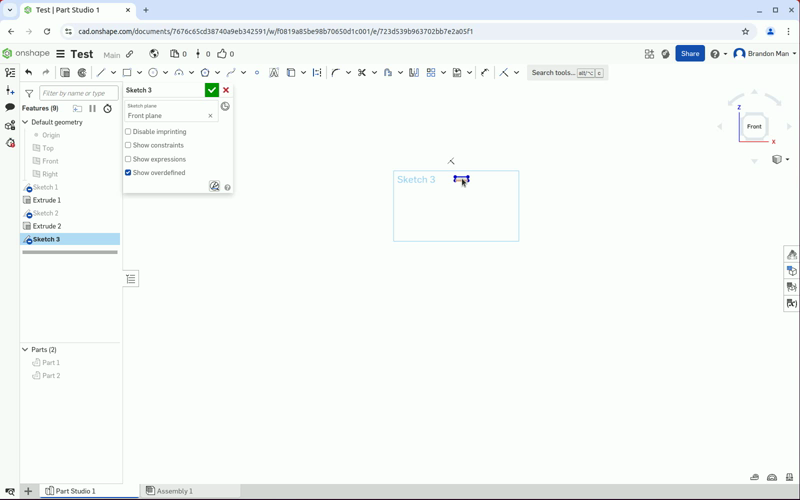
scroll(6)
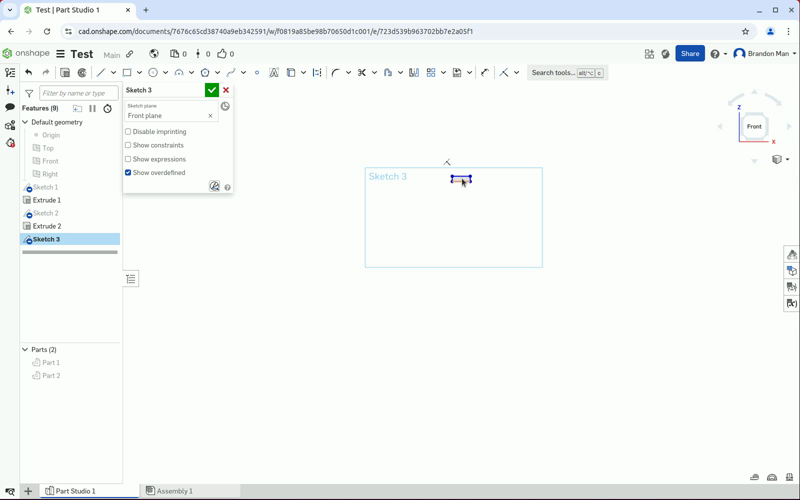
scroll(6)
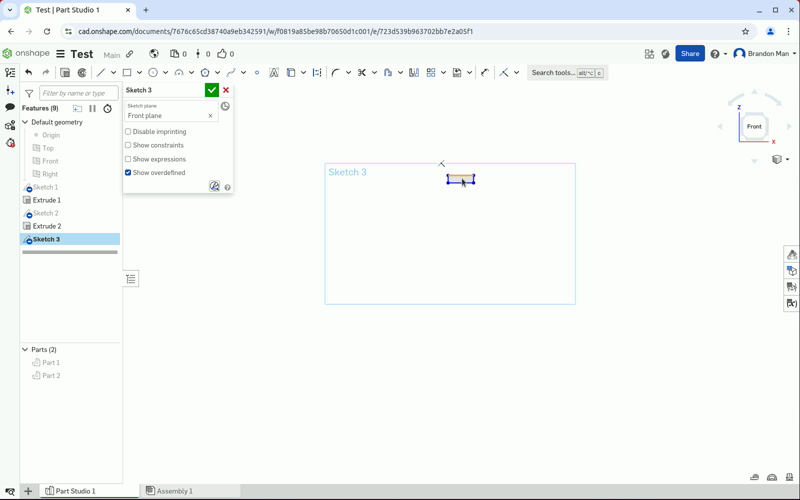
scroll(6)
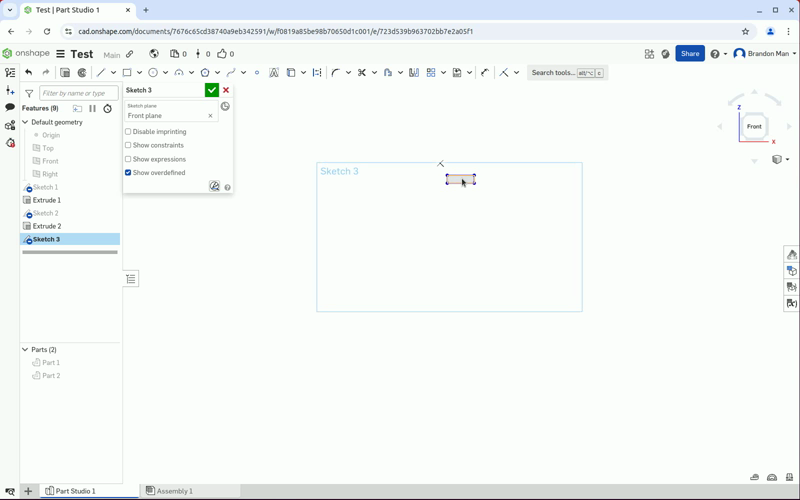
scroll(6)
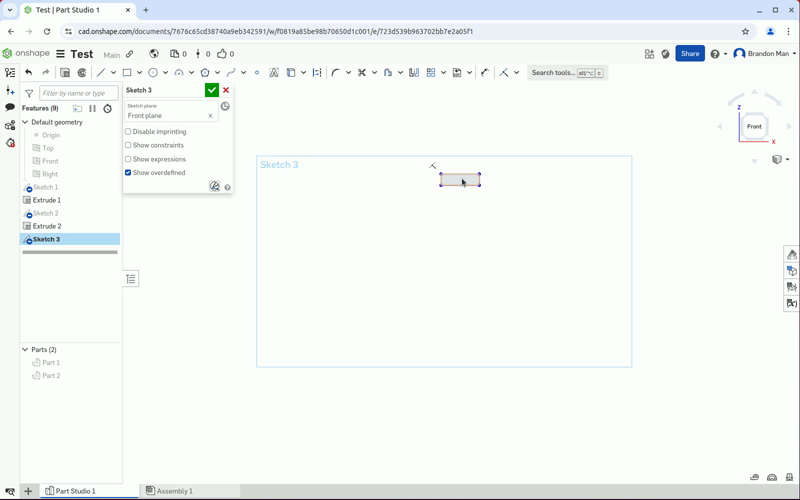
scroll(6)
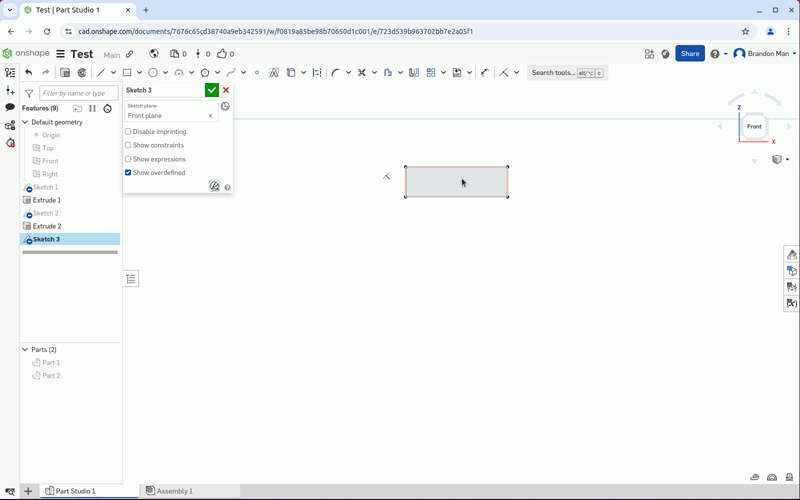
click(462, 178)
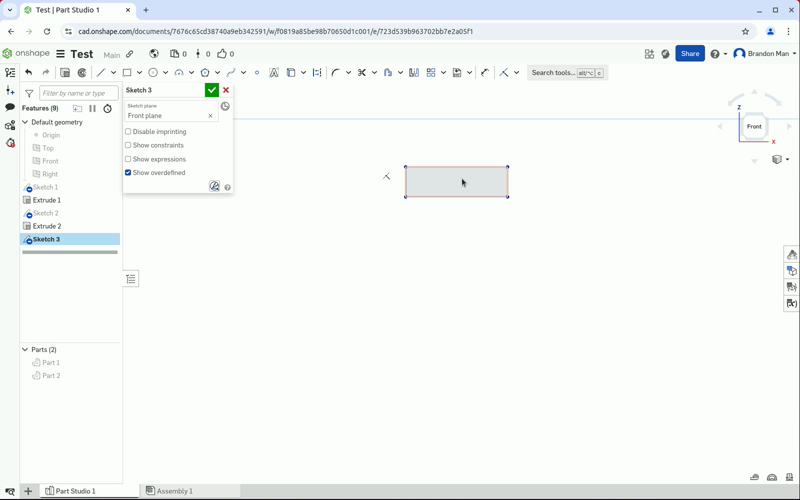
scroll(-6)
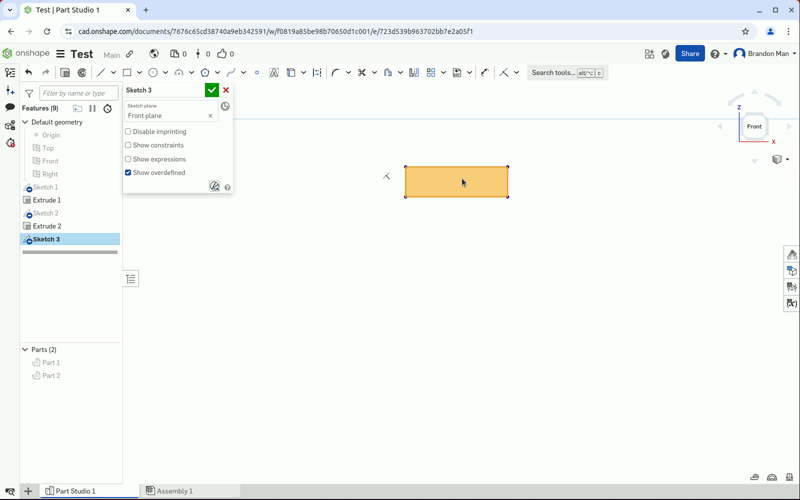
scroll(-6)
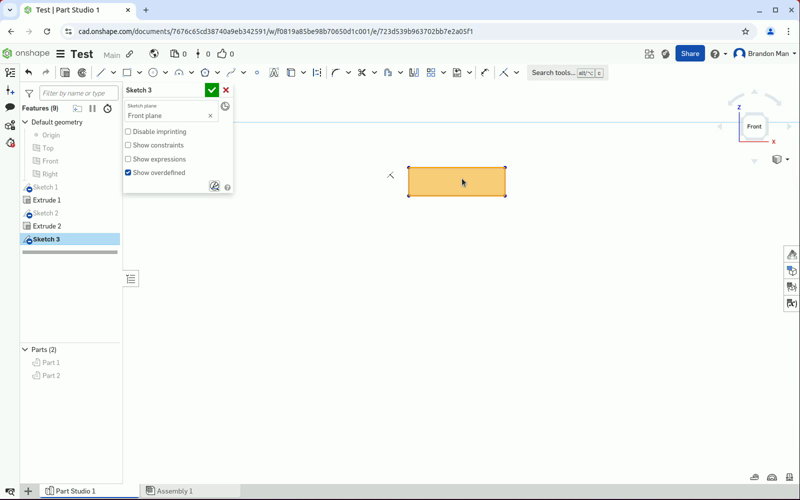
scroll(-6)
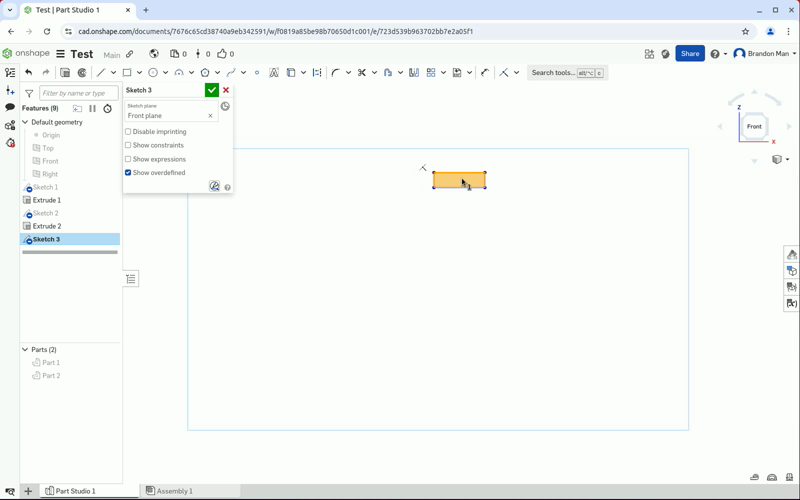
scroll(-6)
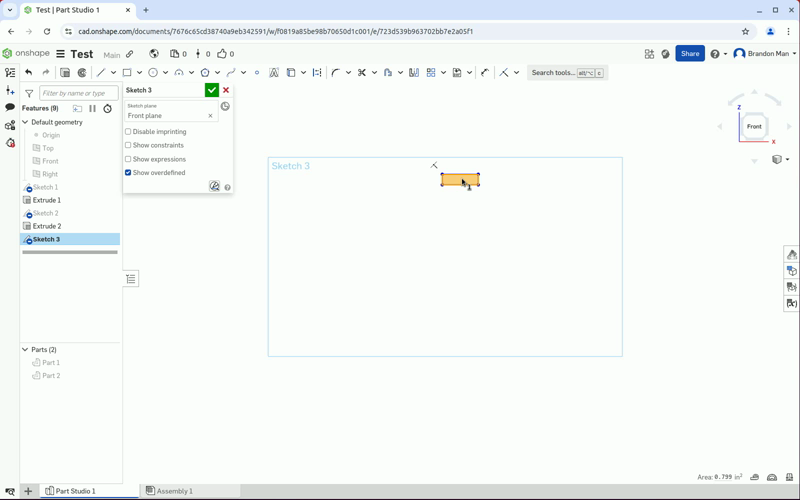
scroll(-6)
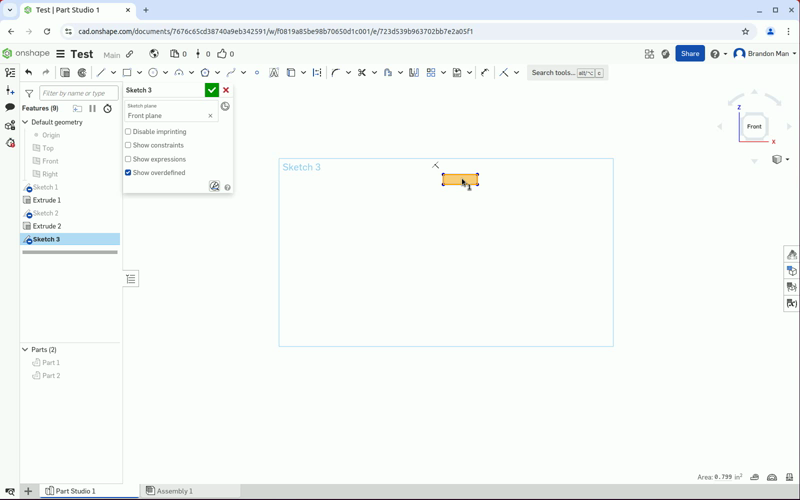
scroll(-6)
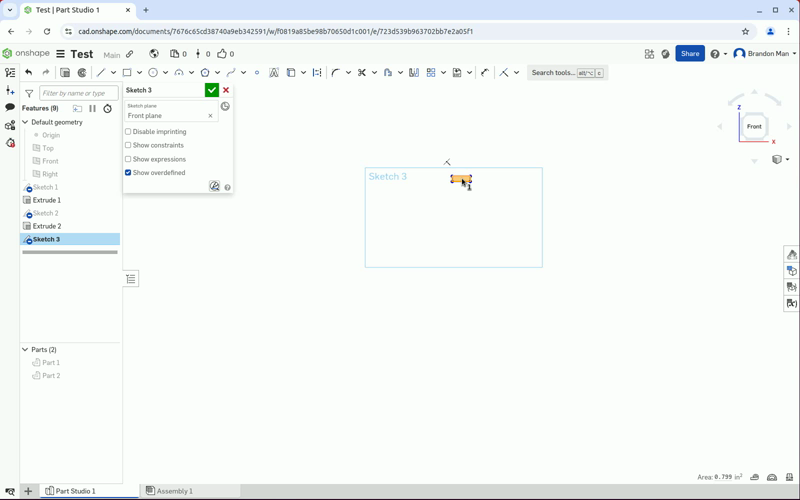
scroll(-6)
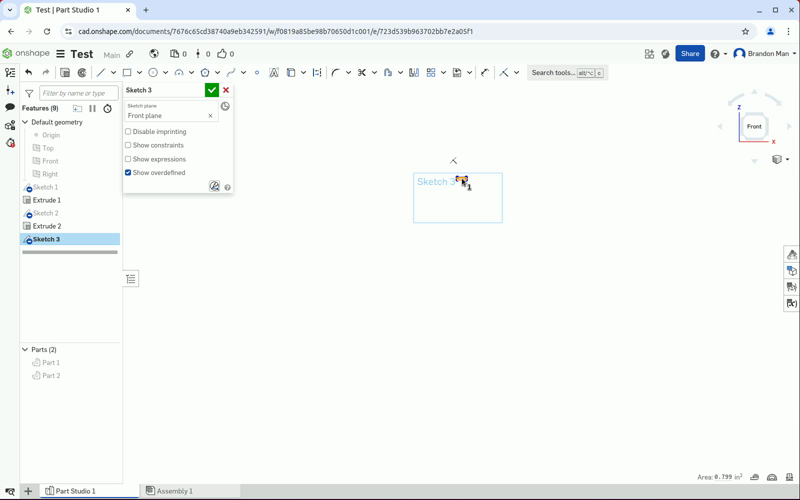
mouse_move(73, 352)
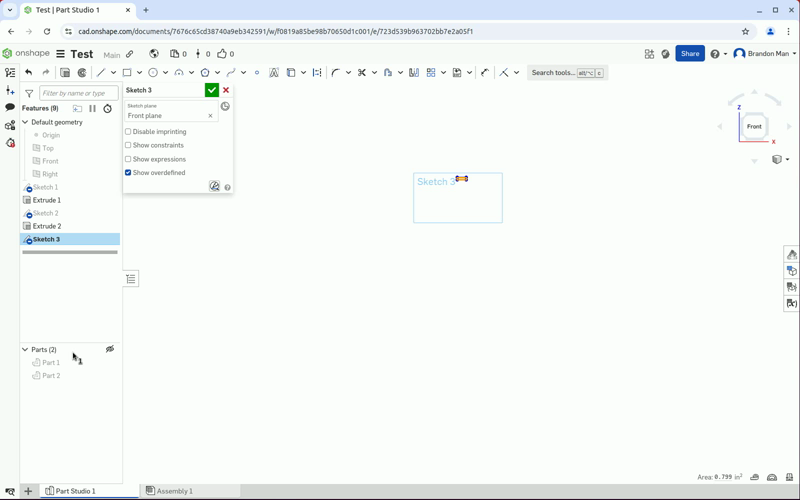
key(shift+y)
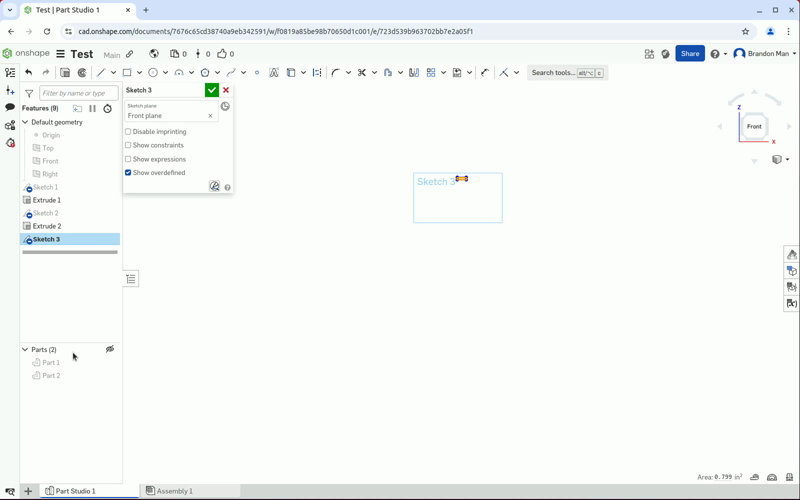
key(shift+e)
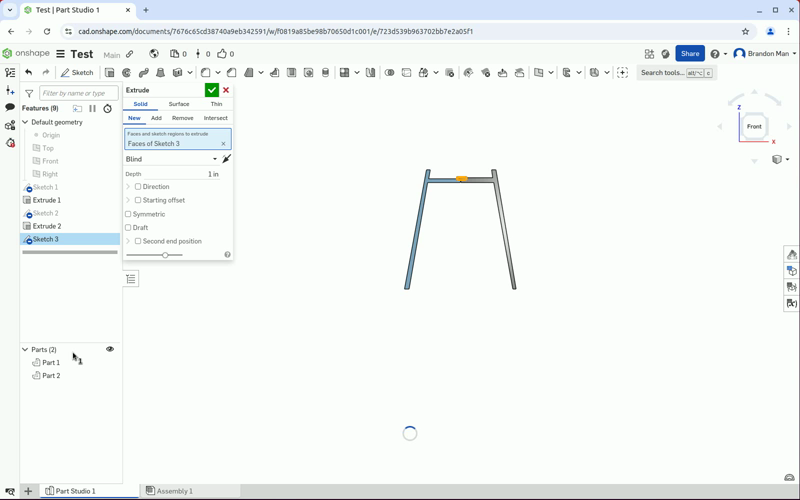
mouse_move(143, 106)
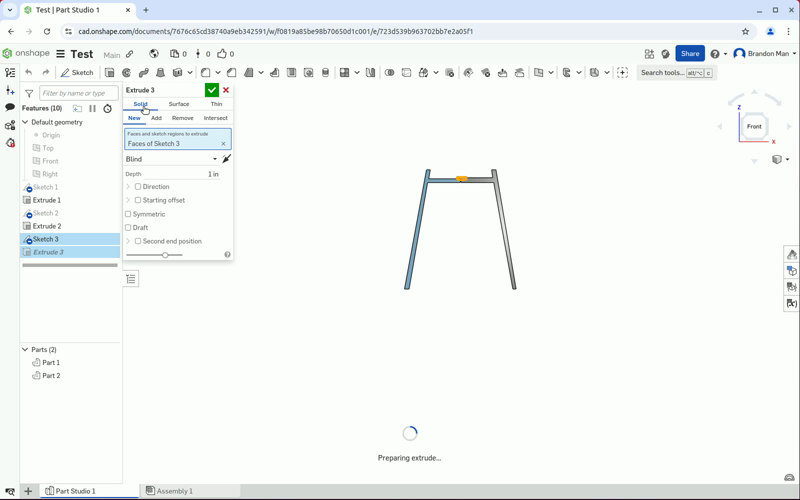
click(143, 106)
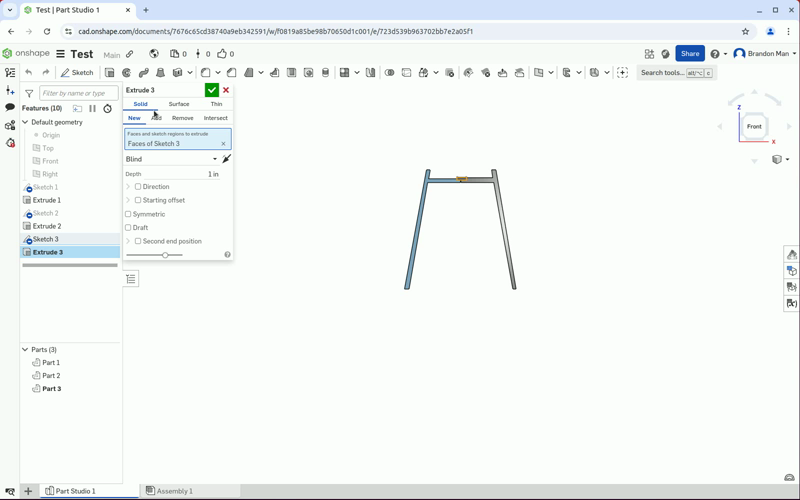
mouse_move(186, 120)
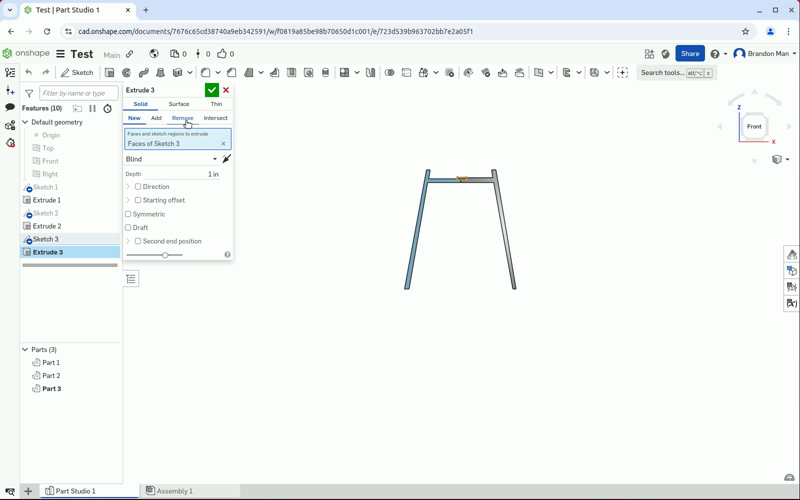
click(186, 120)
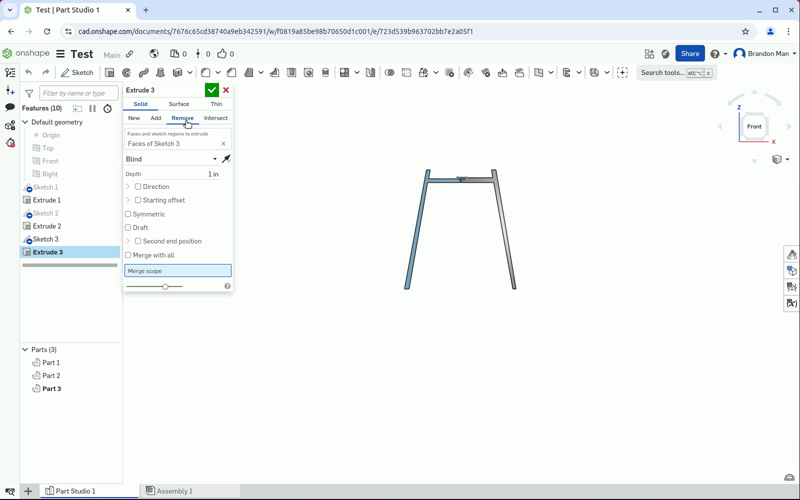
key(tab, 4)
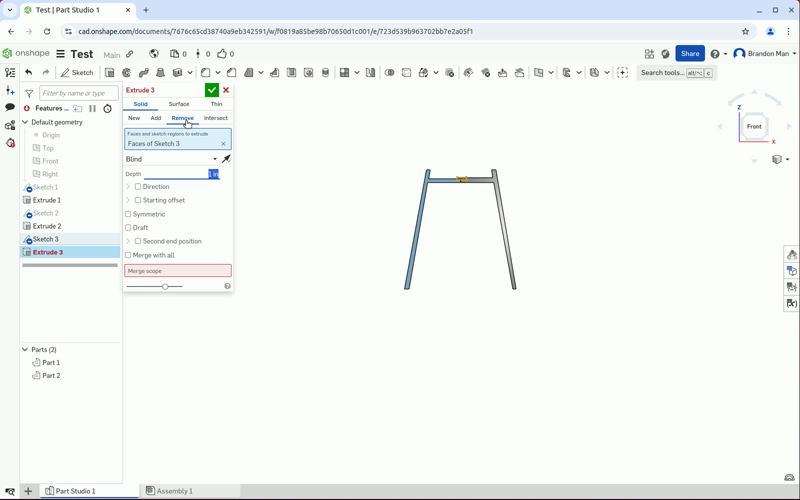
text(1.444)
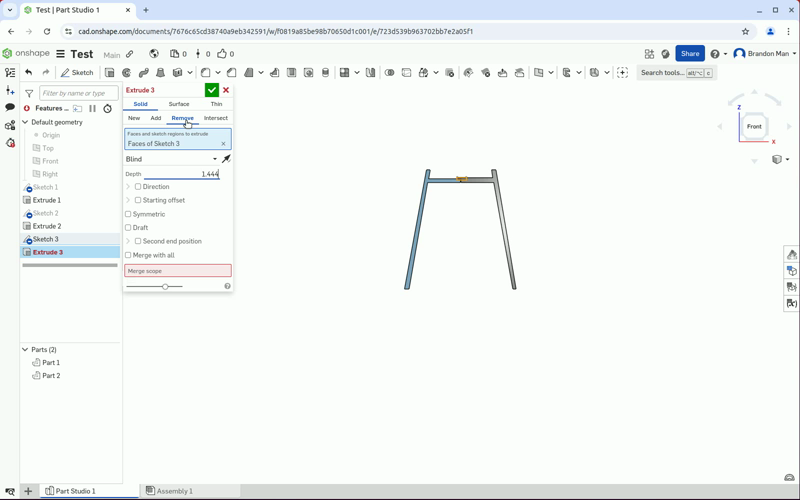
key(tab, 3)
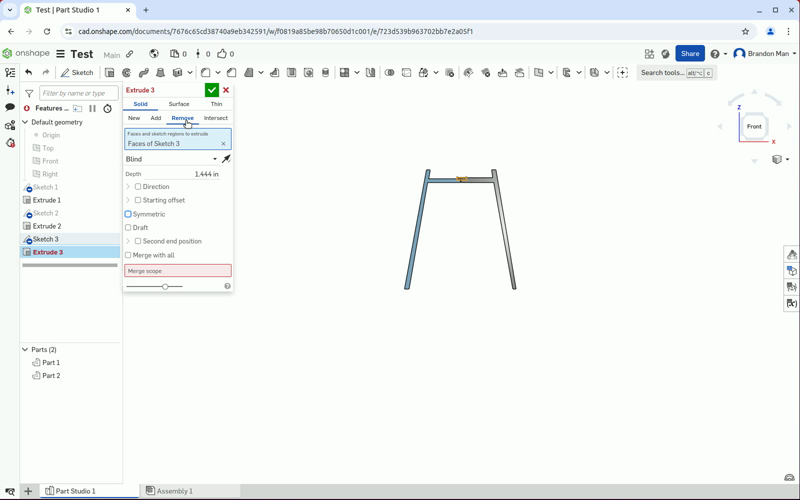
key(space)
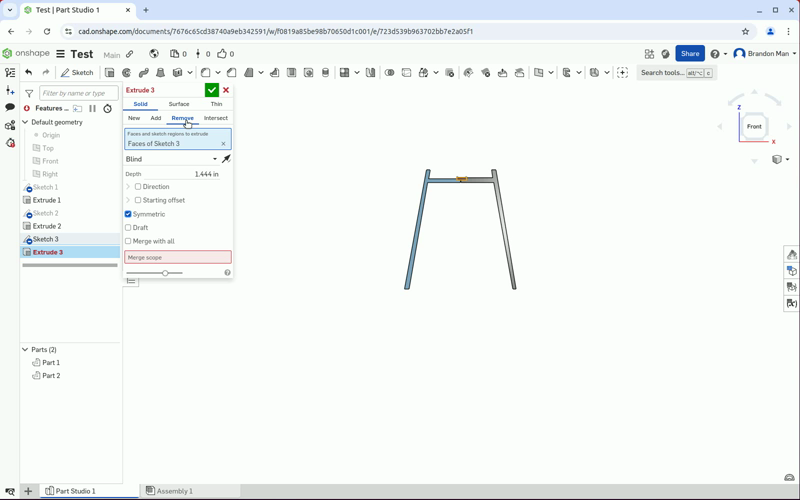
key(tab, 2)
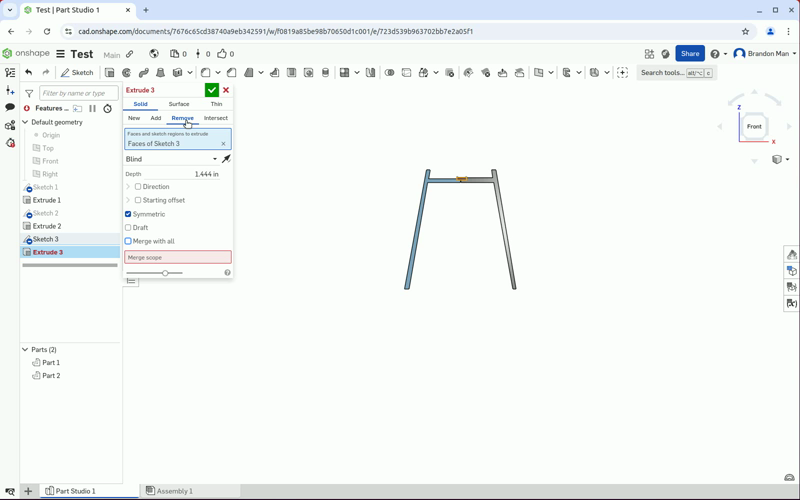
key(space)
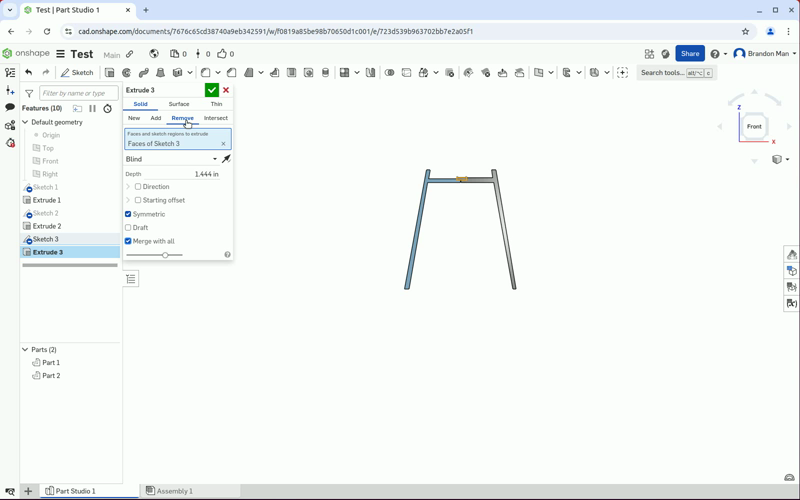
key(enter)
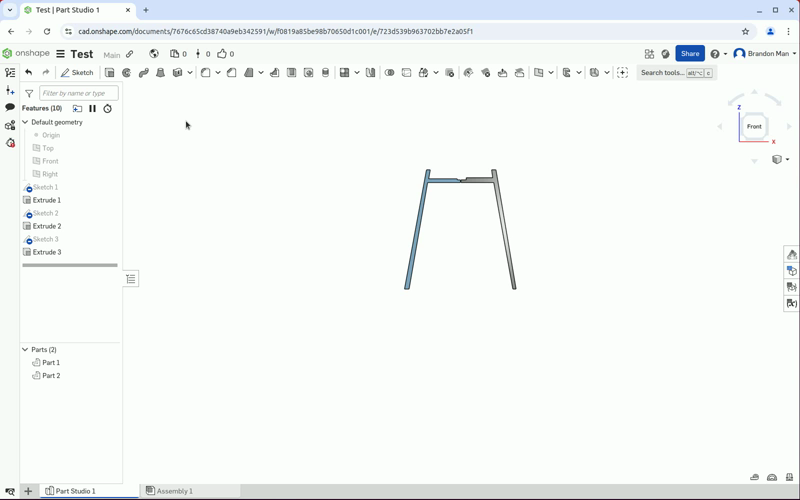
key(shift+h)
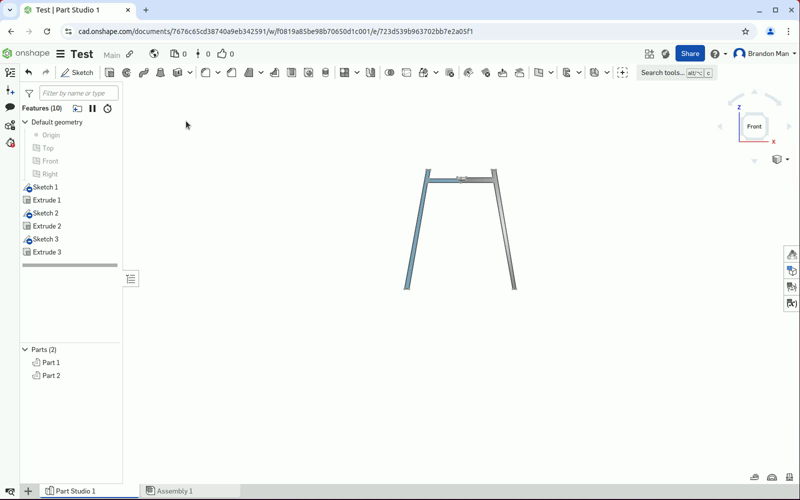
key(shift+h)
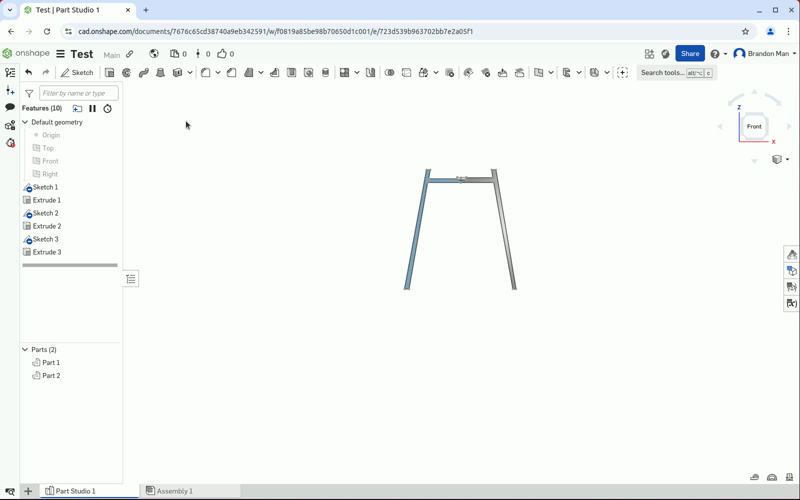
key(shift+7)
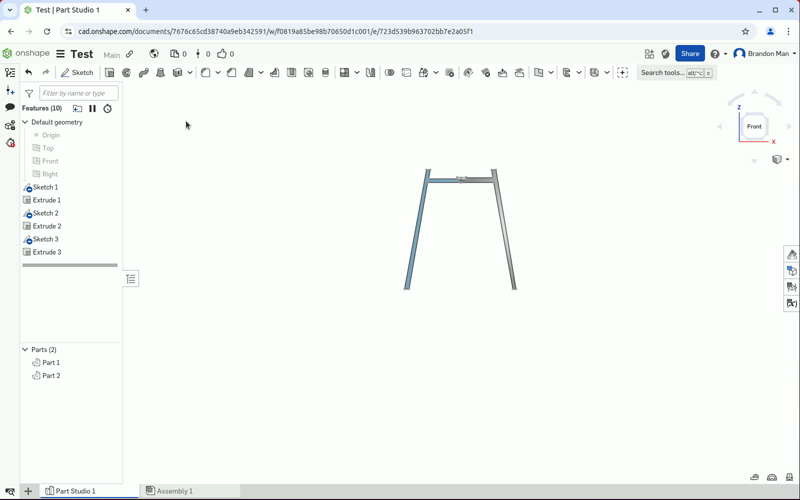
key(left, 2)
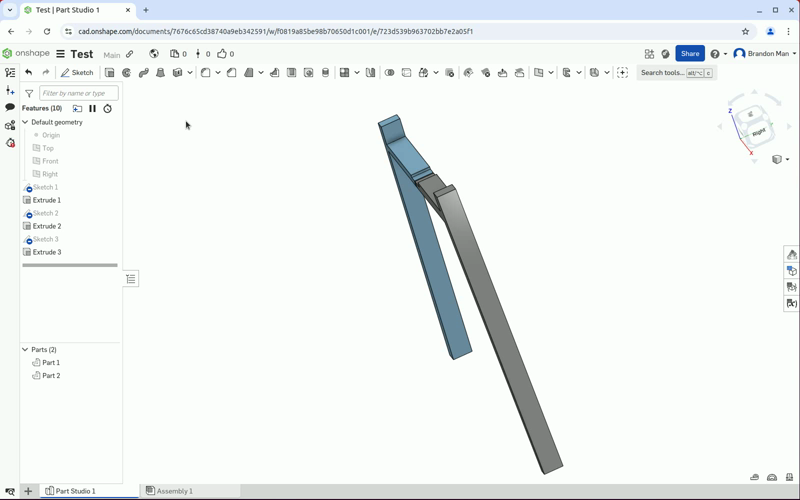
key(down, 2)
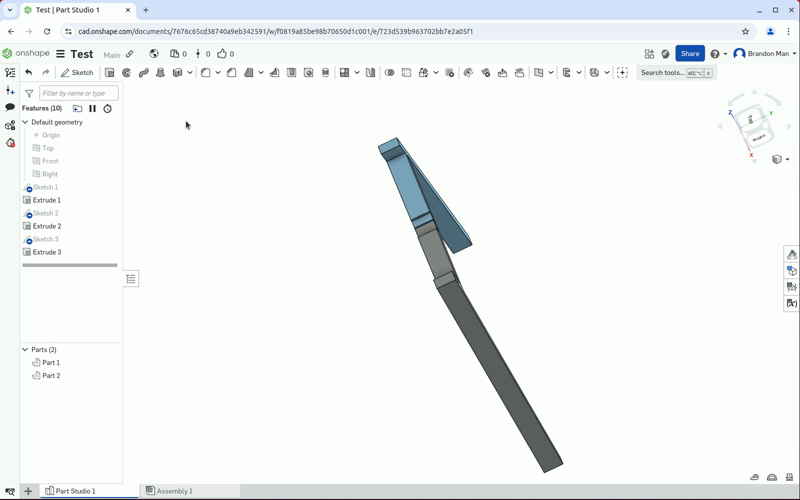
key(up, 2)
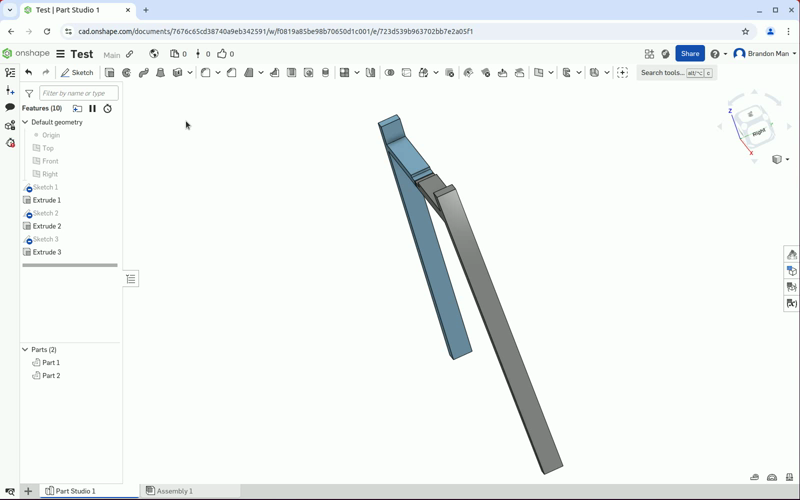
key(right, 2)
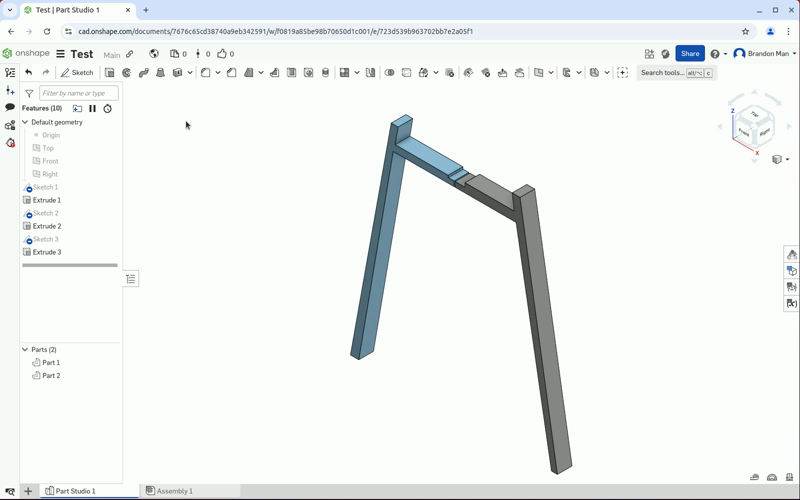
mouse_move(73, 189)
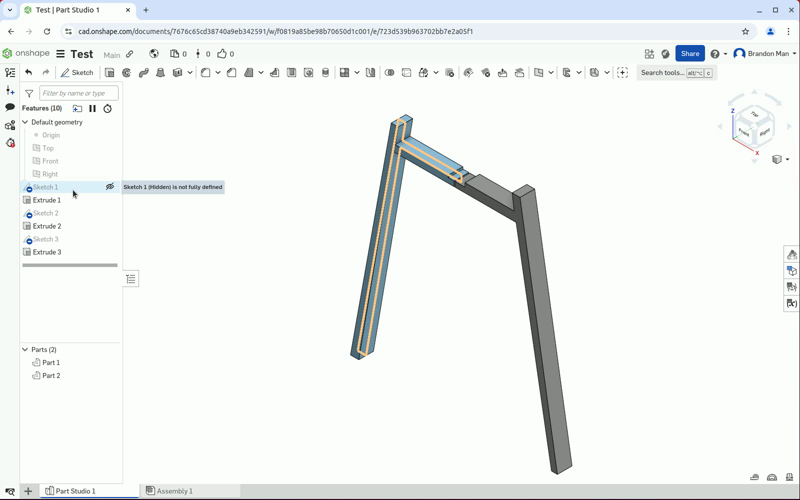
click(73, 189)